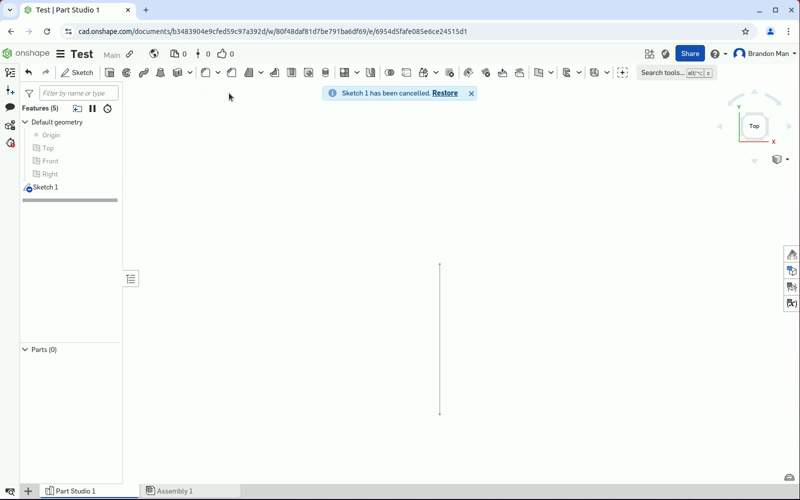
key(shift+h)
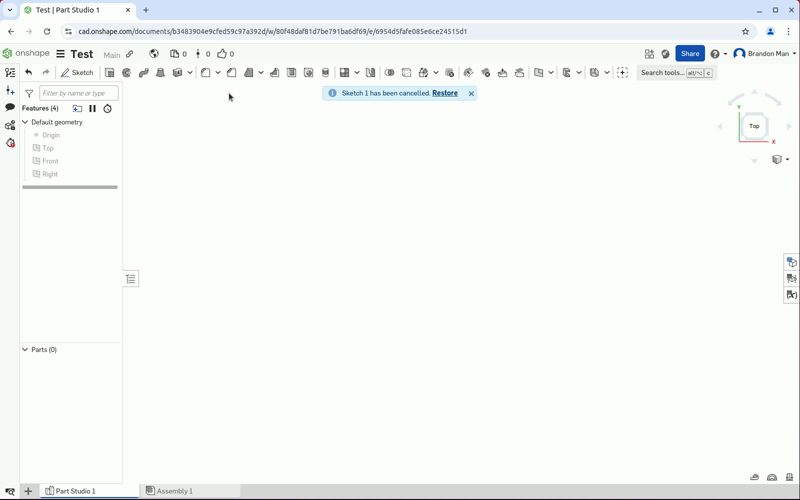
mouse_move(73, 352)
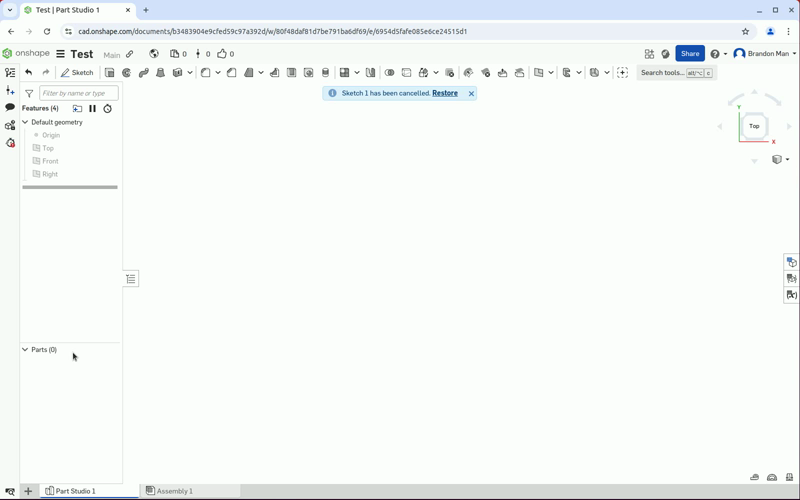
key(y)
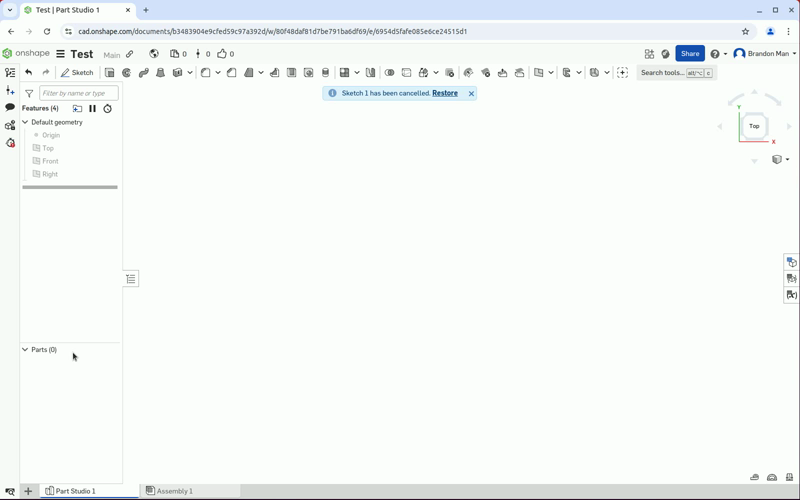
key(shift+p)
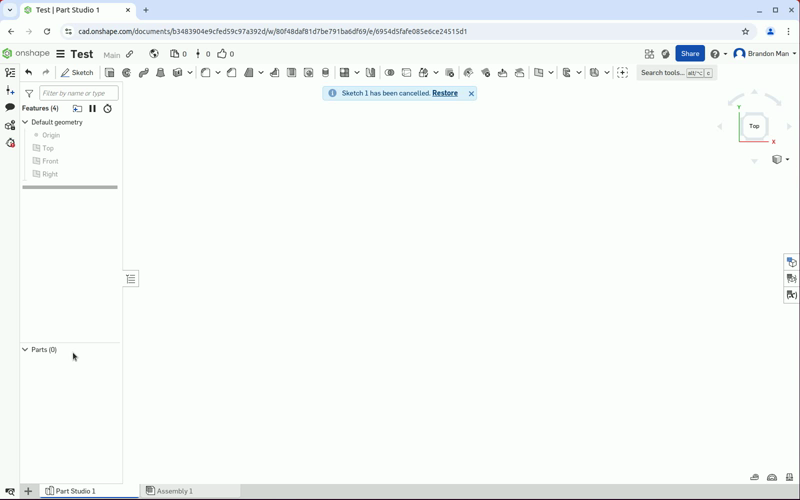
key(space)
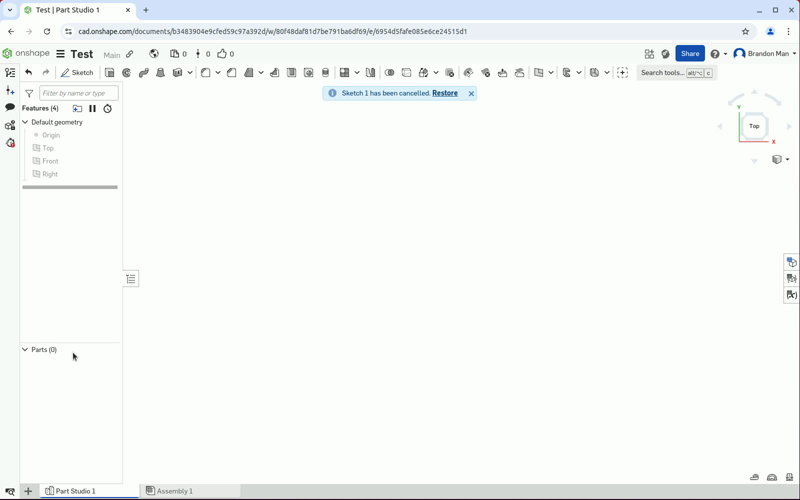
key_down(shift)
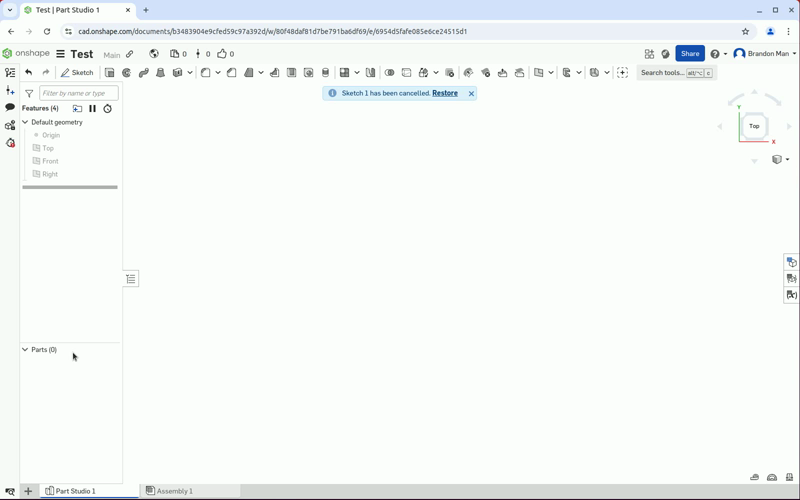
key(up)
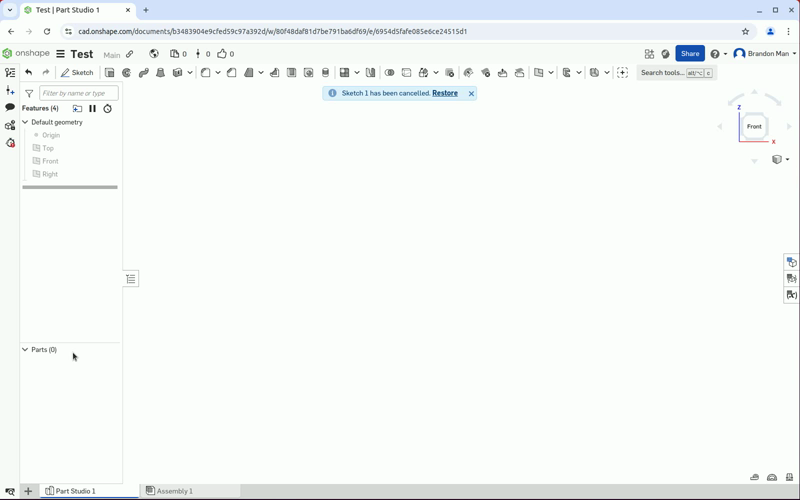
key_up(shift)
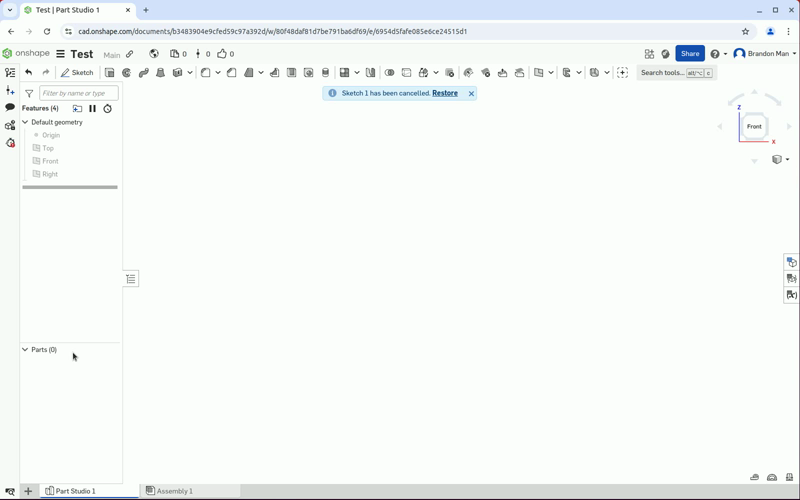
mouse_move(73, 352)
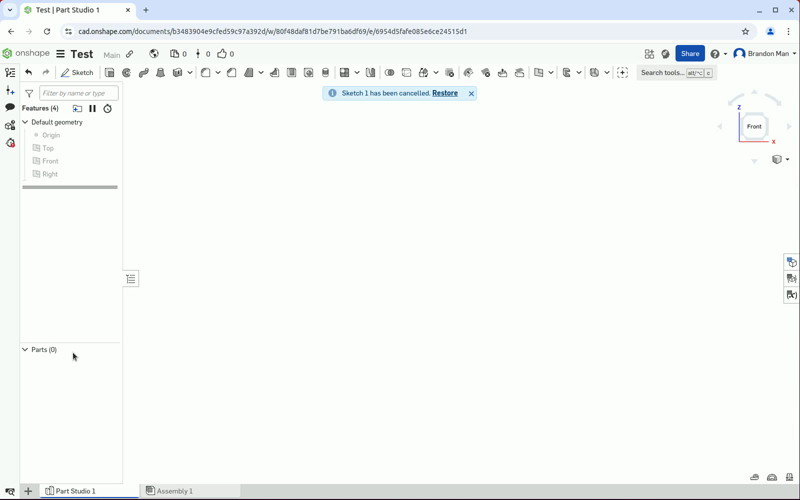
key(shift+y)
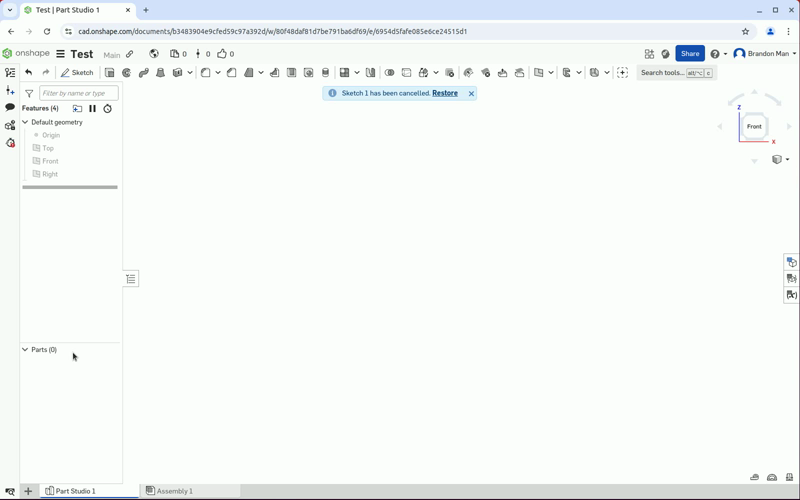
key(shift+s)
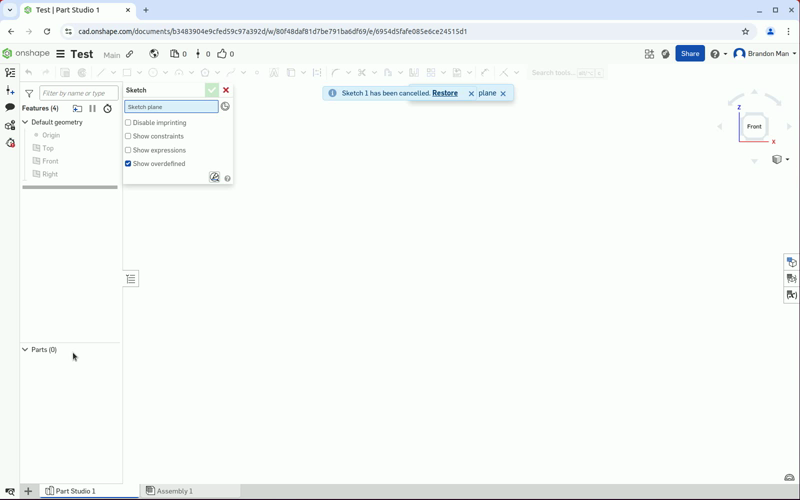
mouse_move(73, 163)
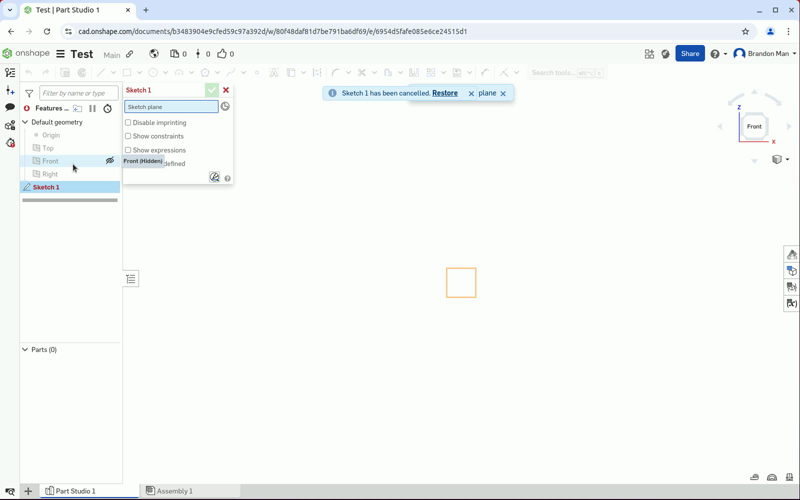
click(73, 163)
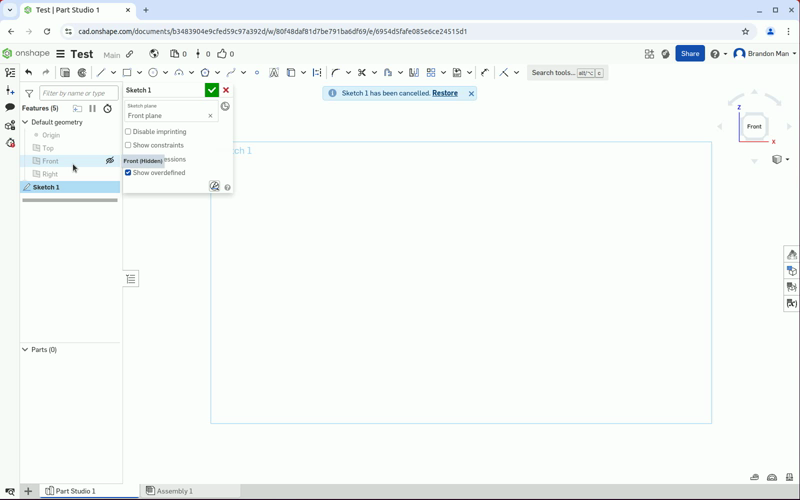
mouse_move(73, 352)
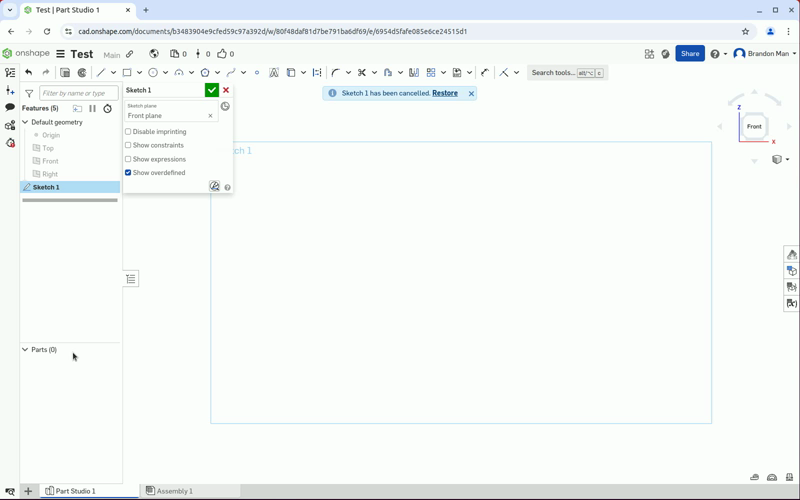
key(y)
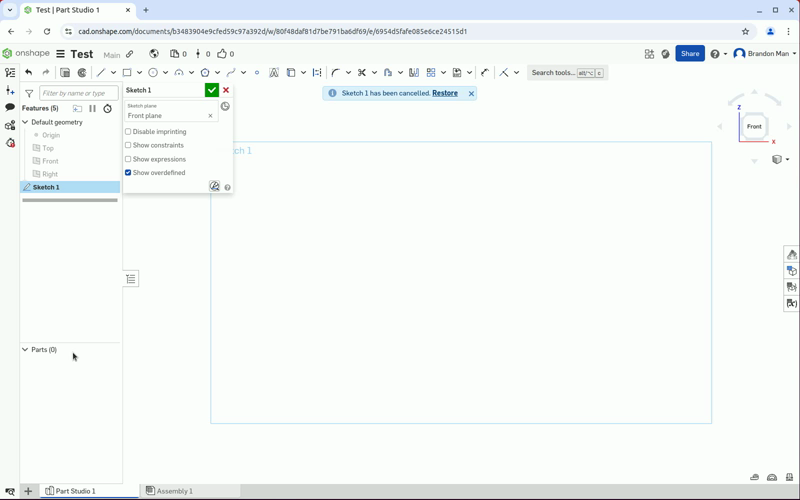
key(a)
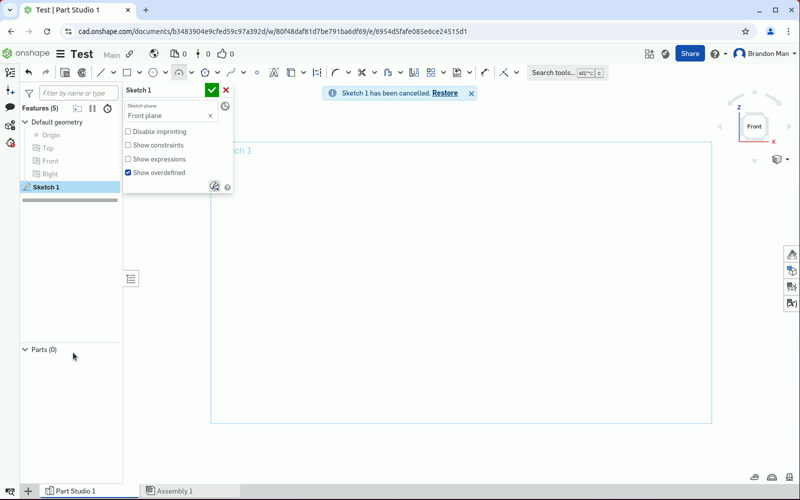
key_down(shift)
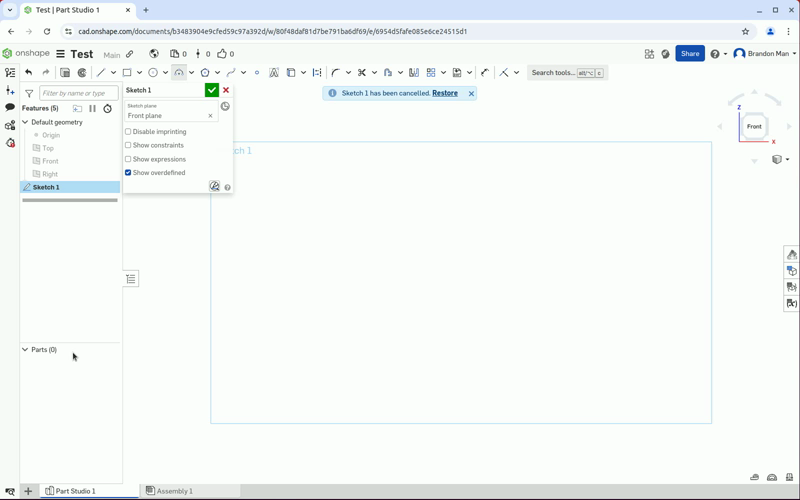
mouse_move(491, 228)
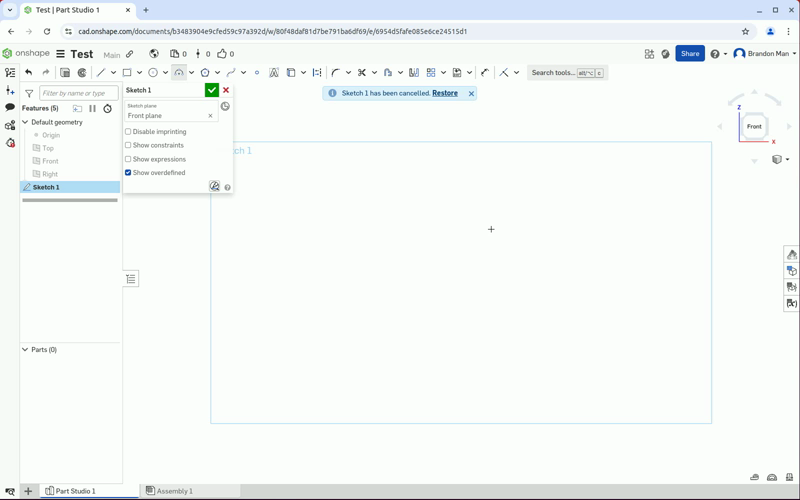
click(491, 228)
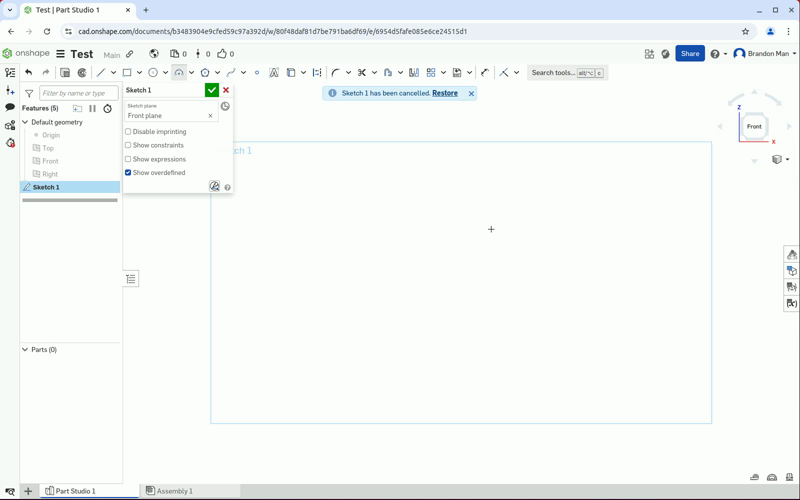
key_up(shift)
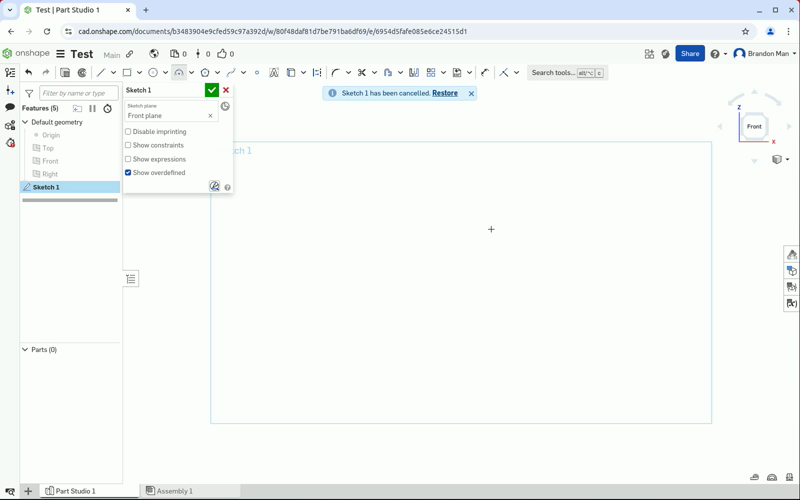
key_down(shift)
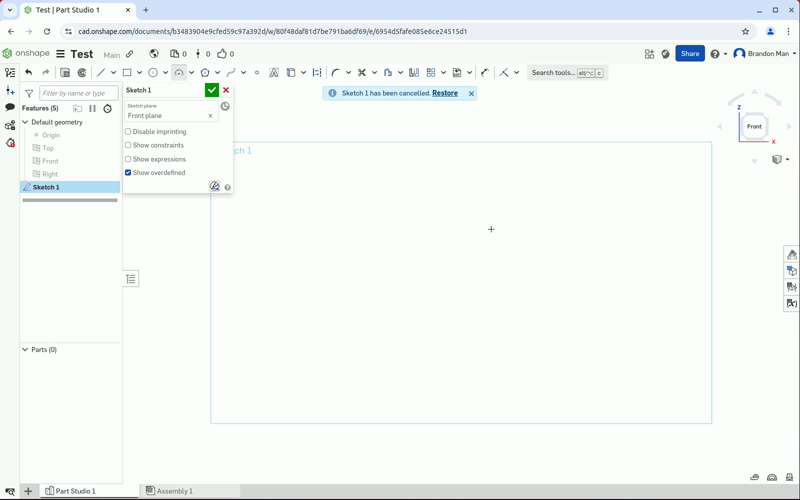
mouse_move(491, 224)
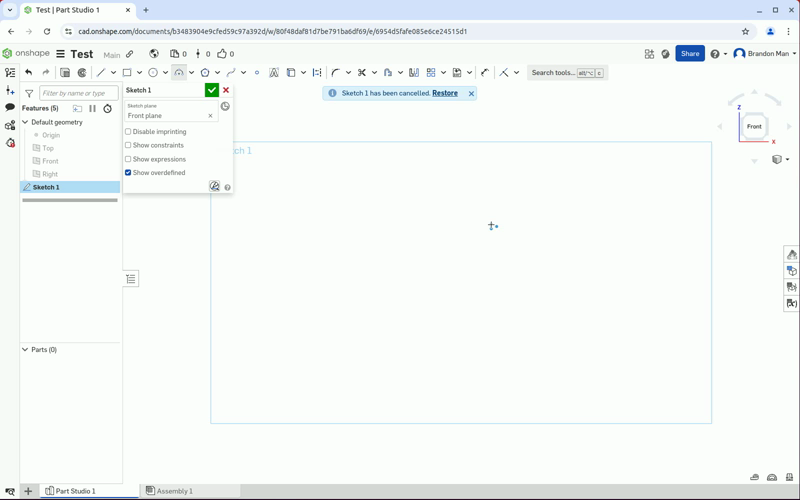
scroll(6)
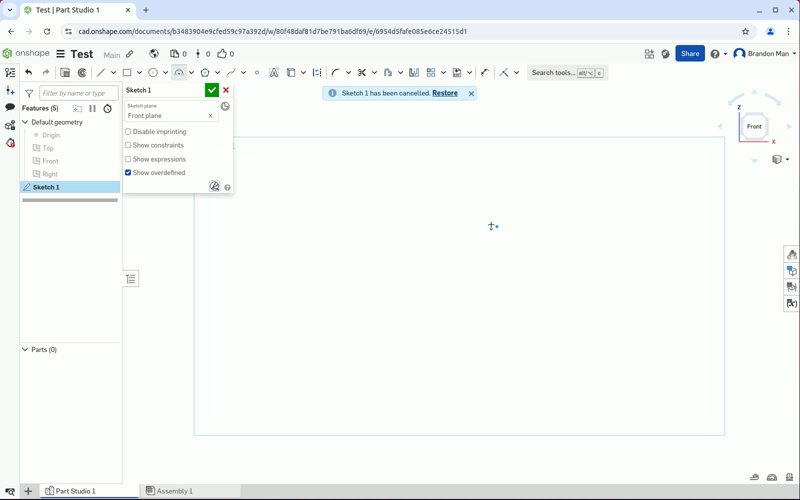
scroll(6)
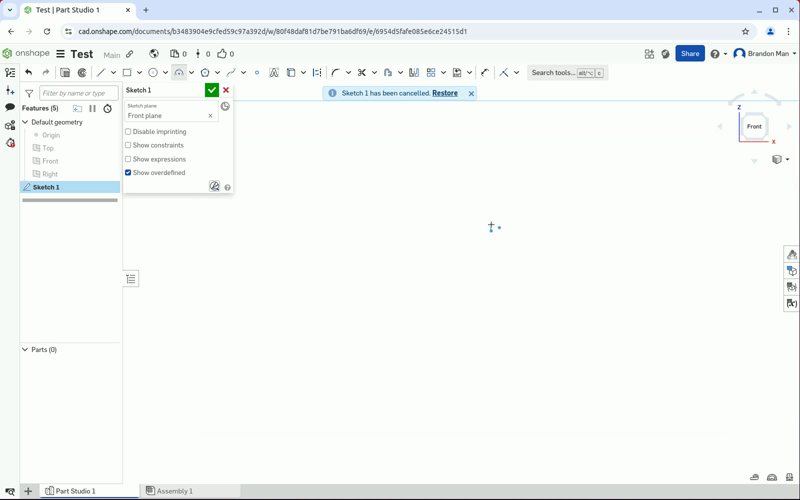
scroll(6)
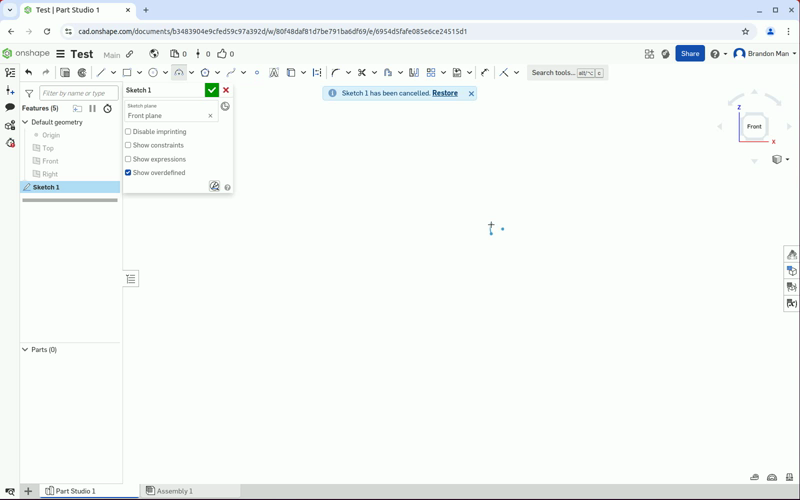
scroll(6)
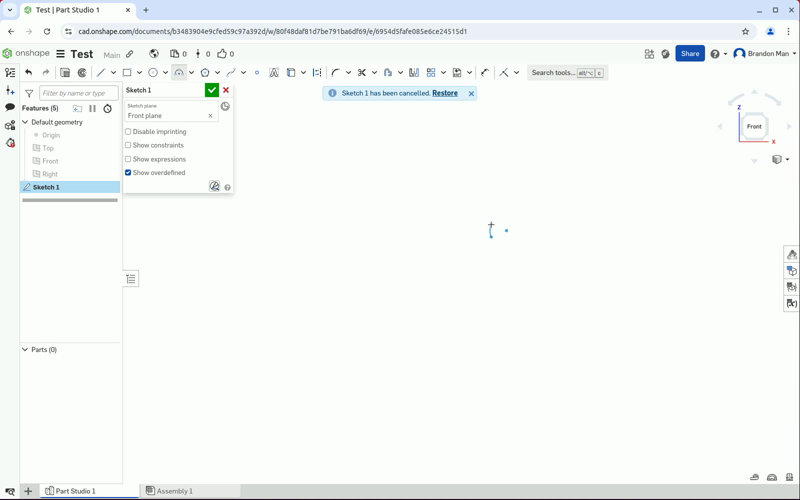
scroll(6)
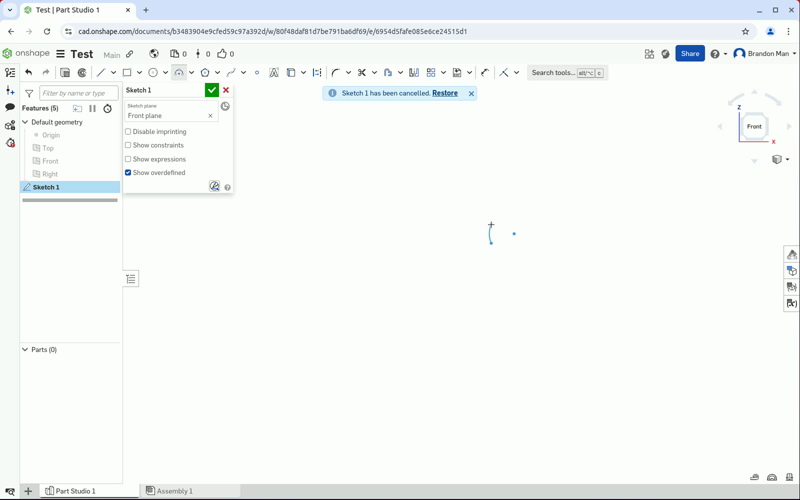
scroll(6)
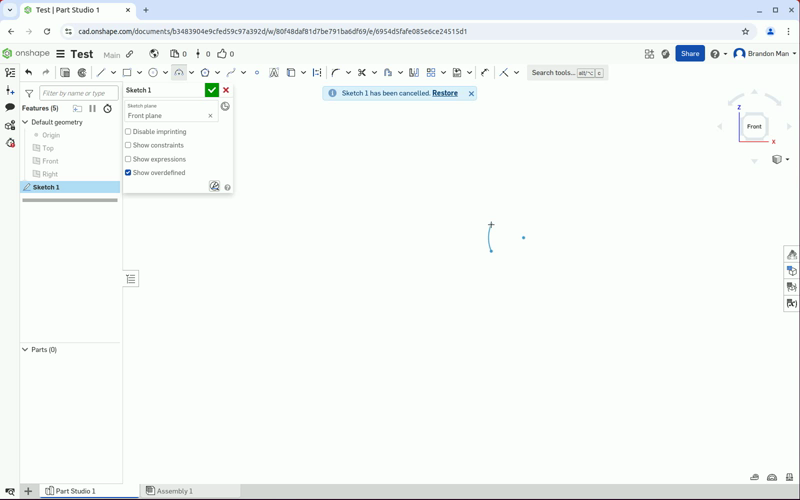
scroll(6)
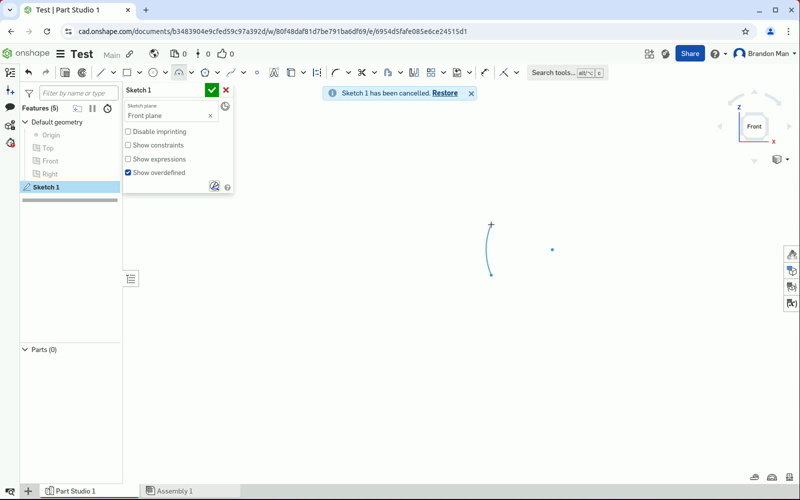
click(491, 224)
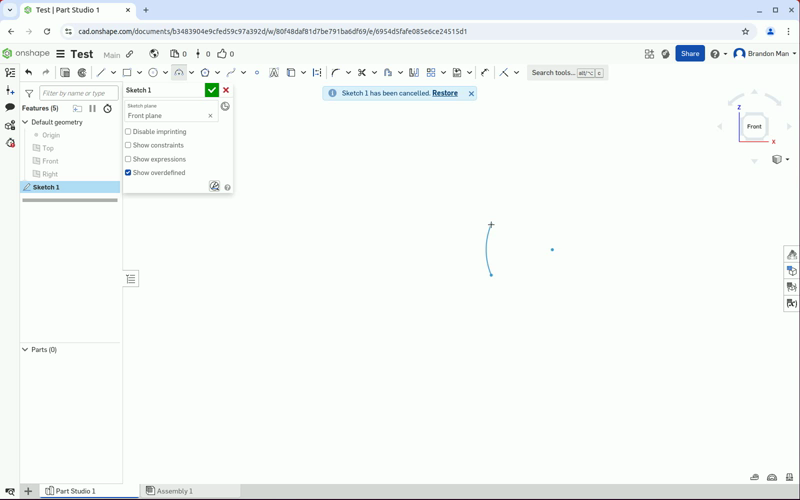
scroll(-6)
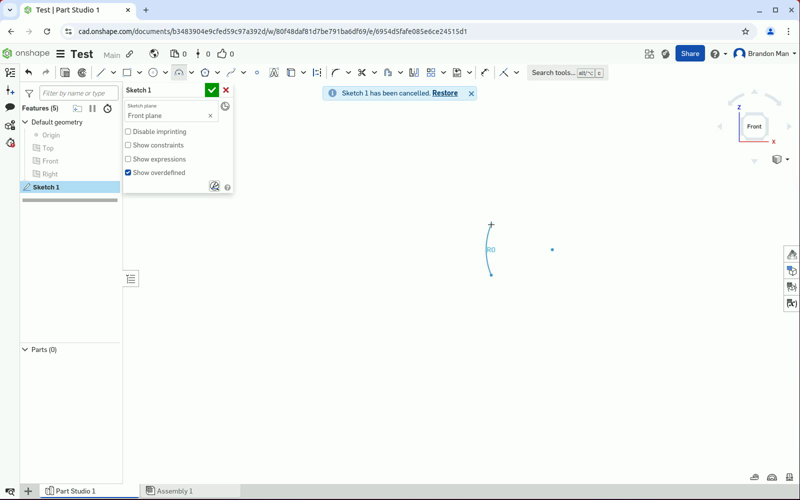
scroll(-6)
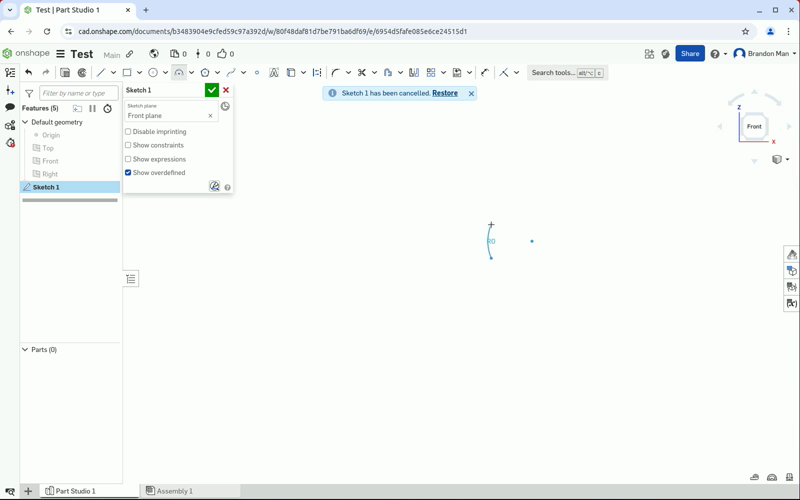
scroll(-6)
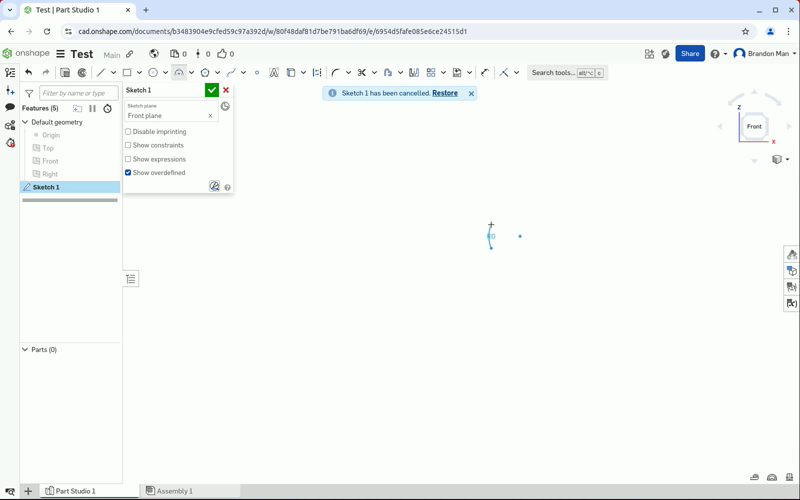
scroll(-6)
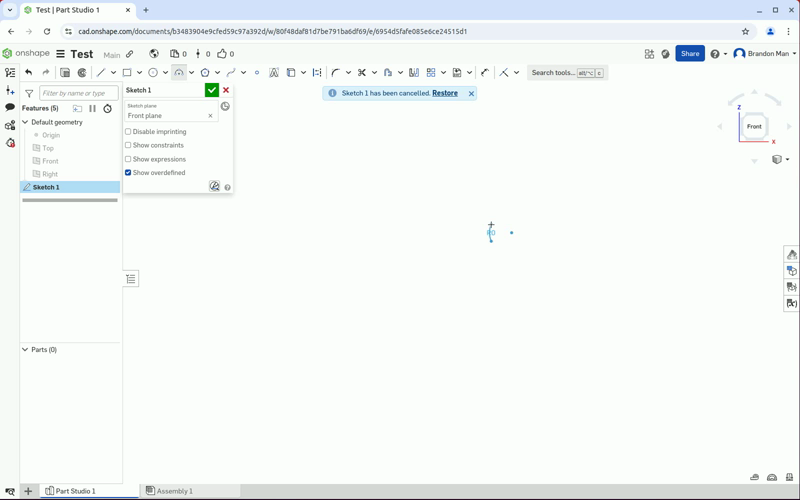
scroll(-6)
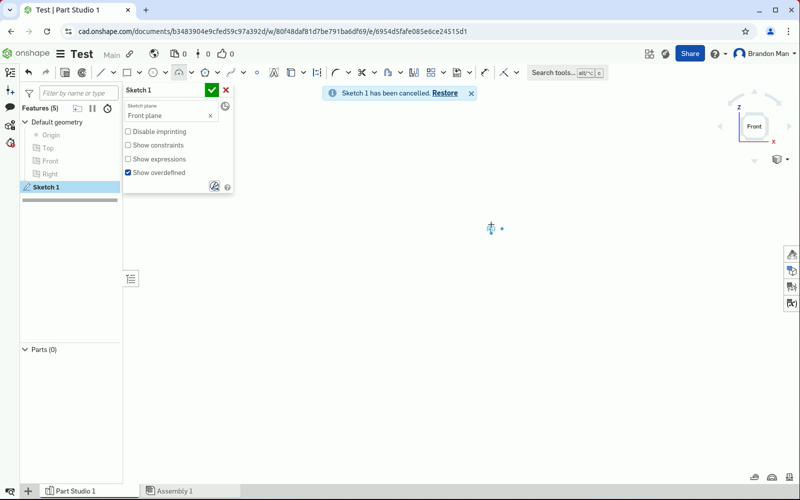
scroll(-6)
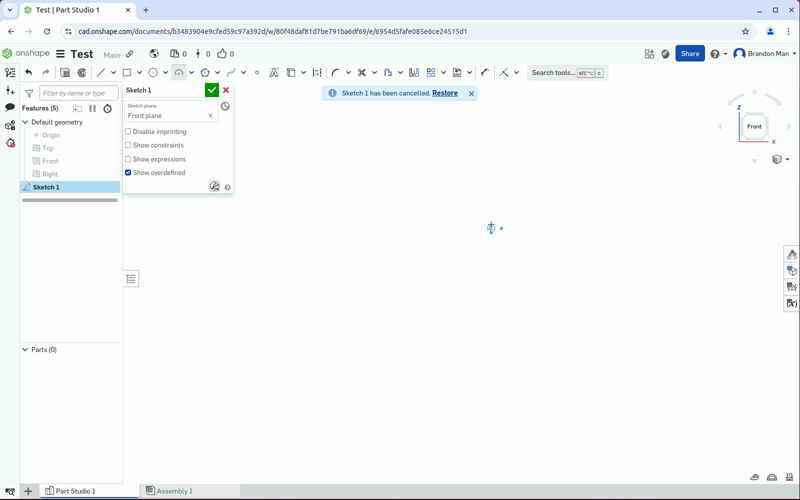
scroll(-6)
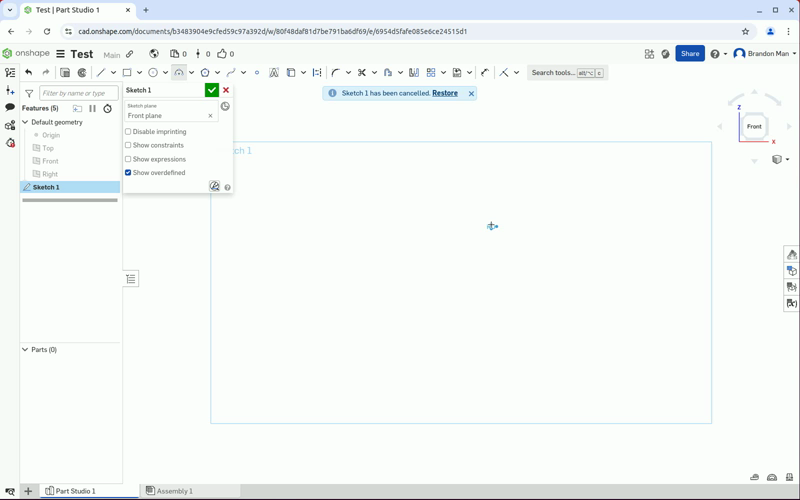
mouse_move(492, 226)
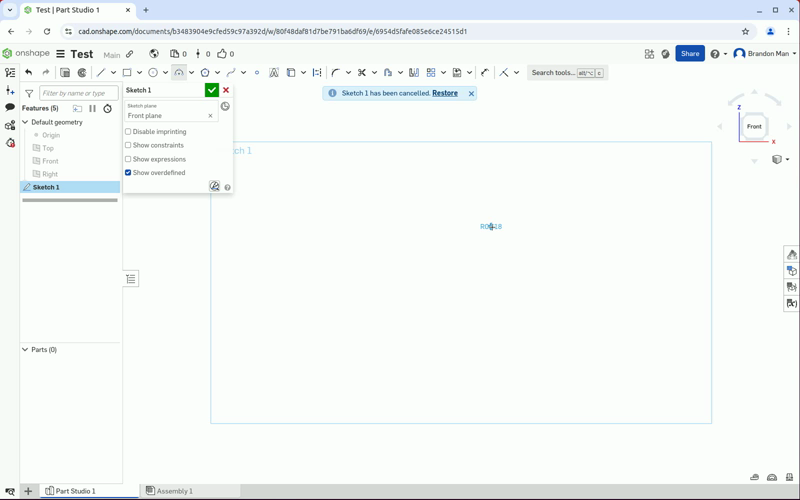
scroll(6)
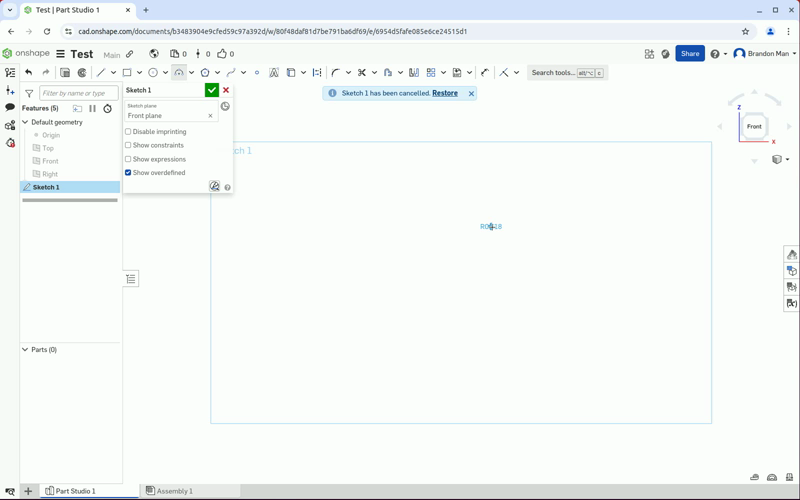
scroll(6)
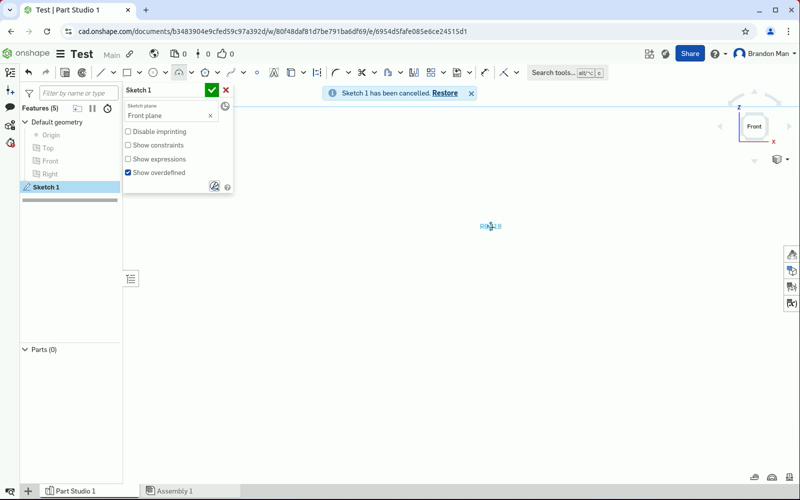
scroll(6)
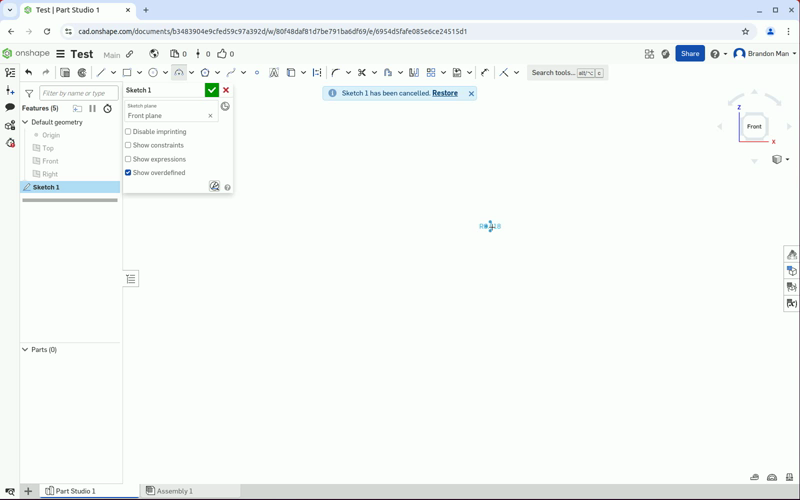
scroll(6)
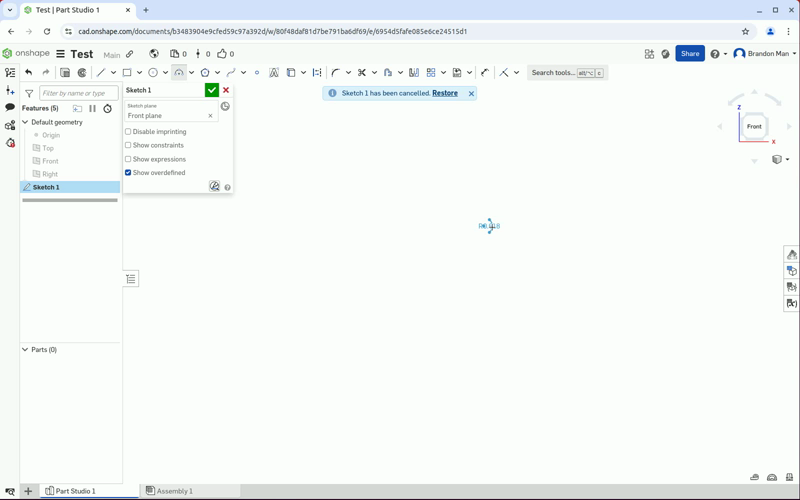
scroll(6)
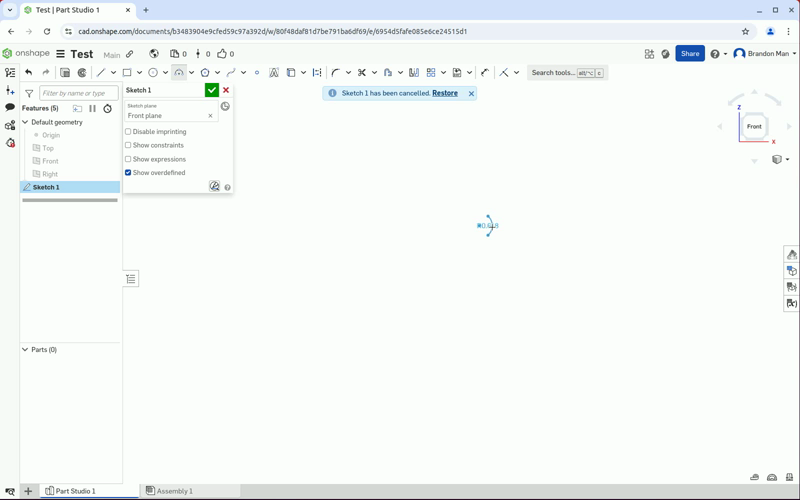
scroll(6)
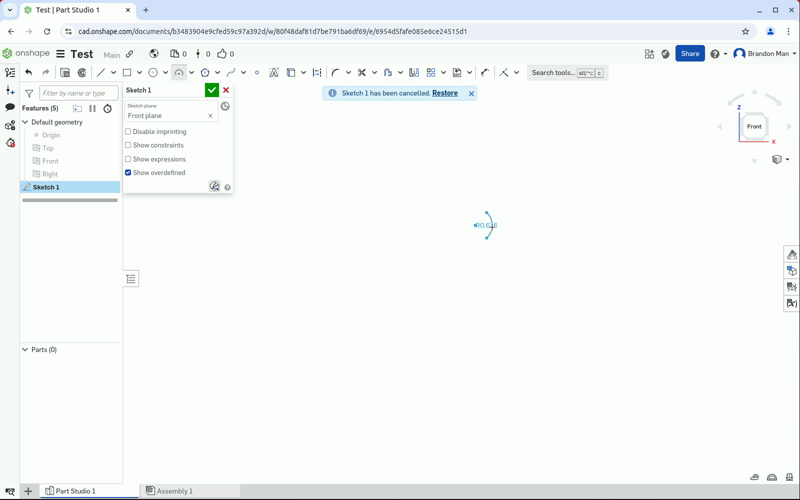
scroll(6)
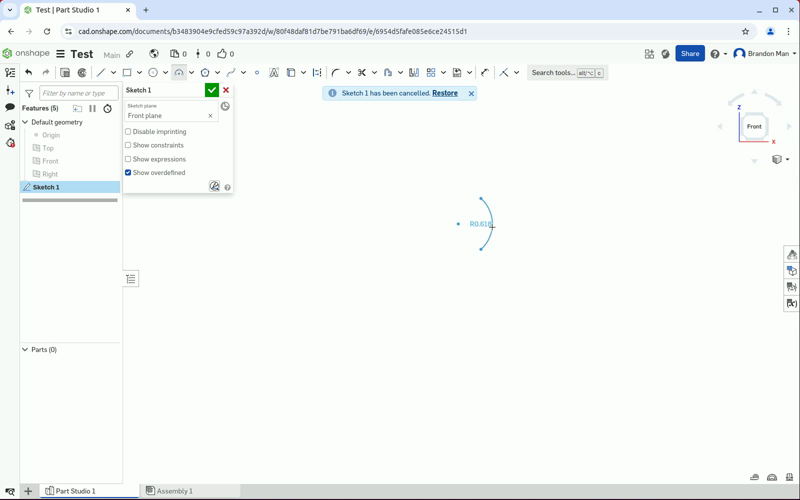
click(492, 226)
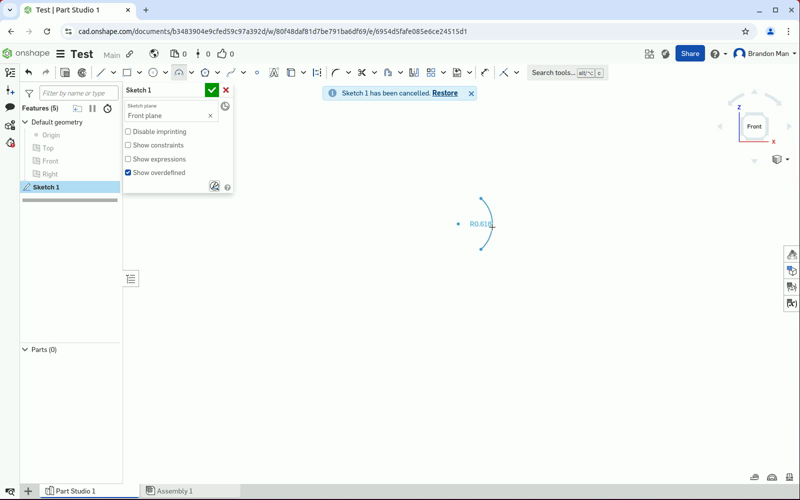
scroll(-6)
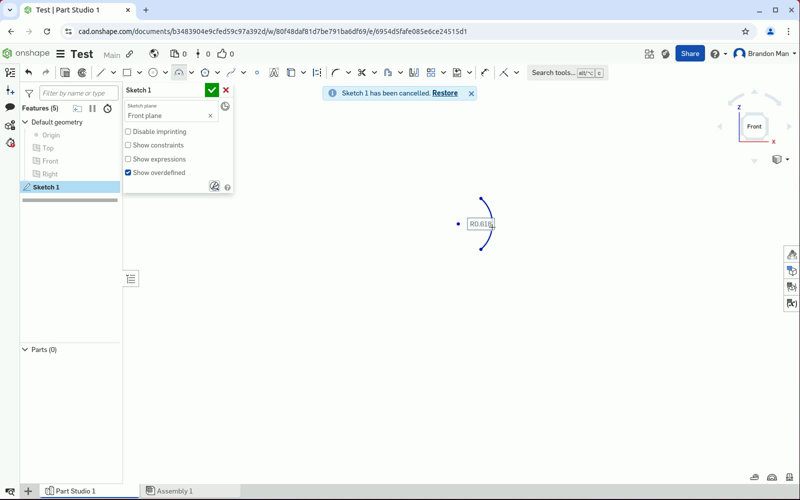
scroll(-6)
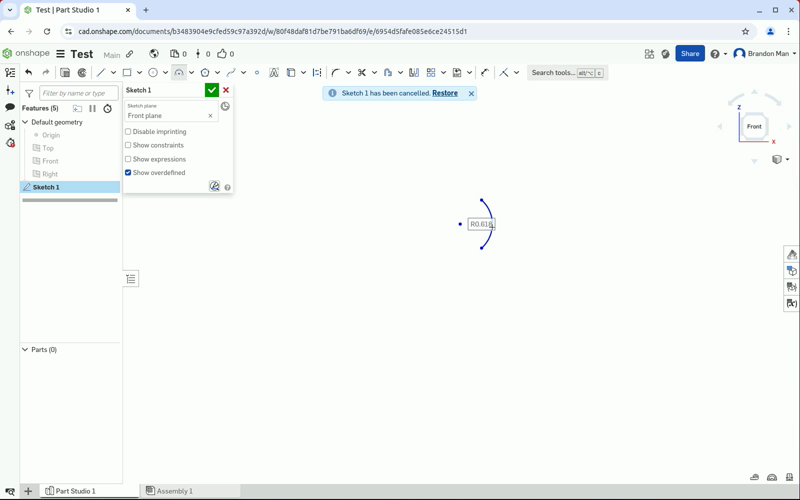
scroll(-6)
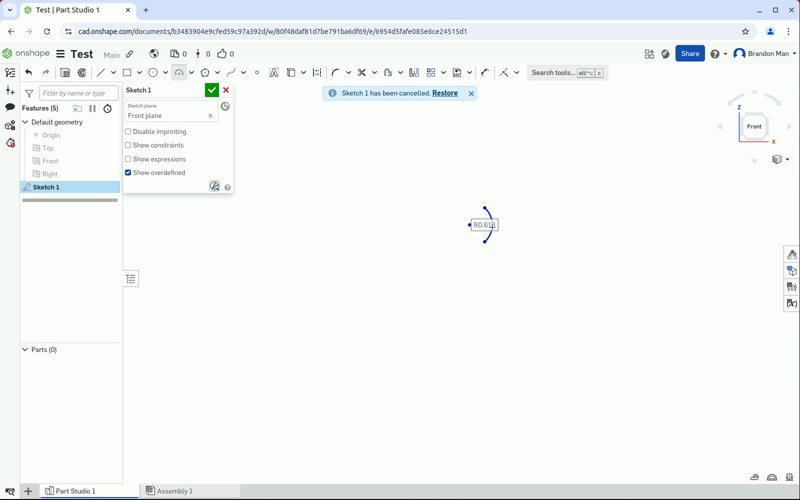
scroll(-6)
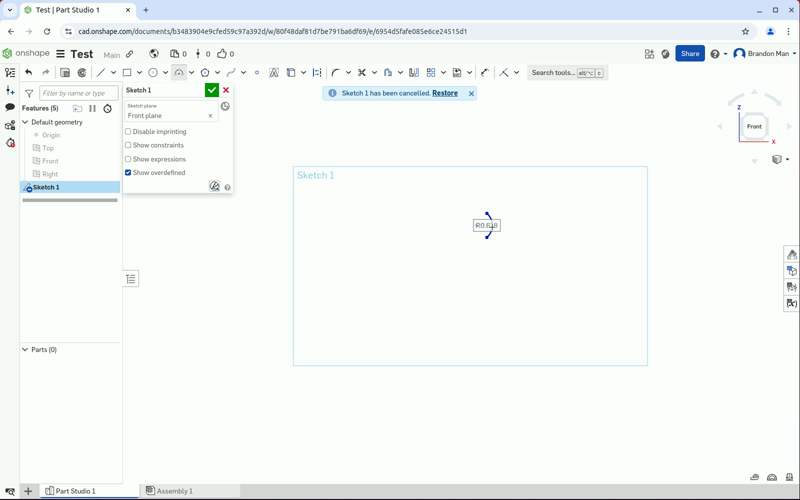
scroll(-6)
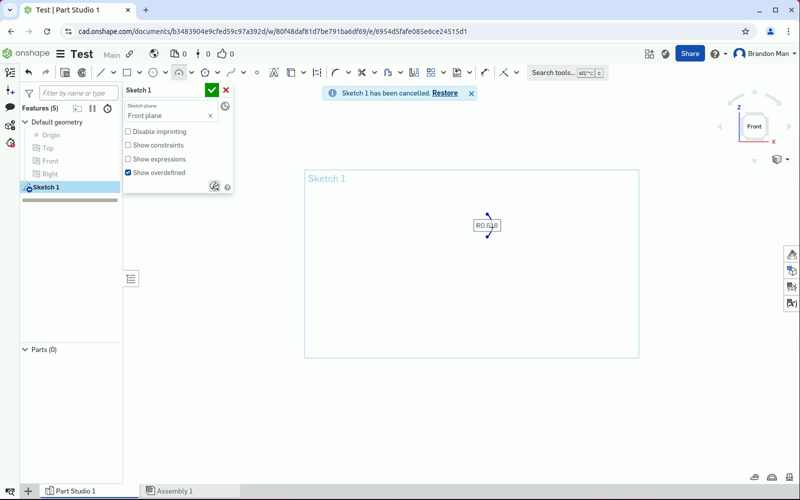
scroll(-6)
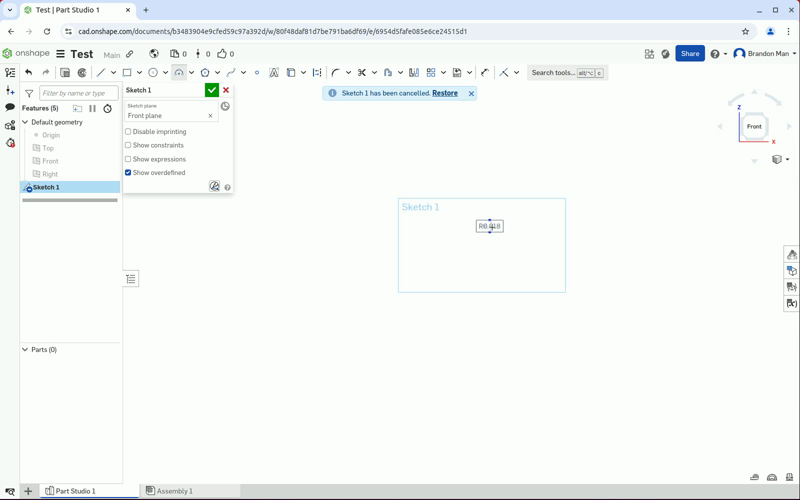
scroll(-6)
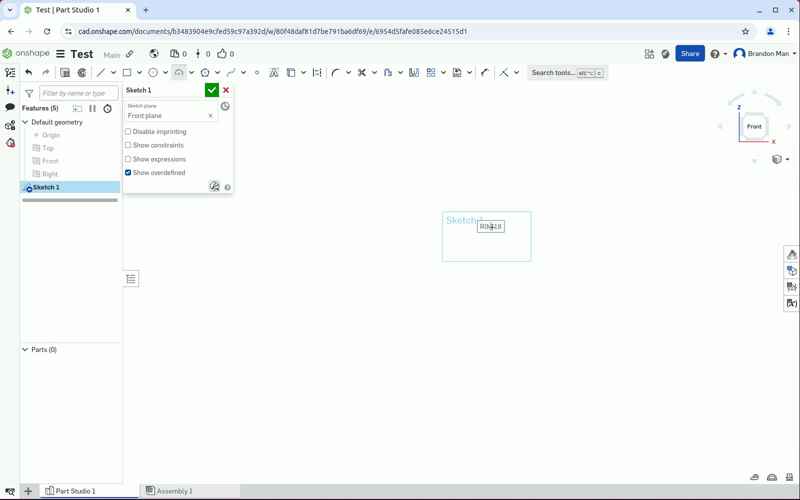
key_up(shift)
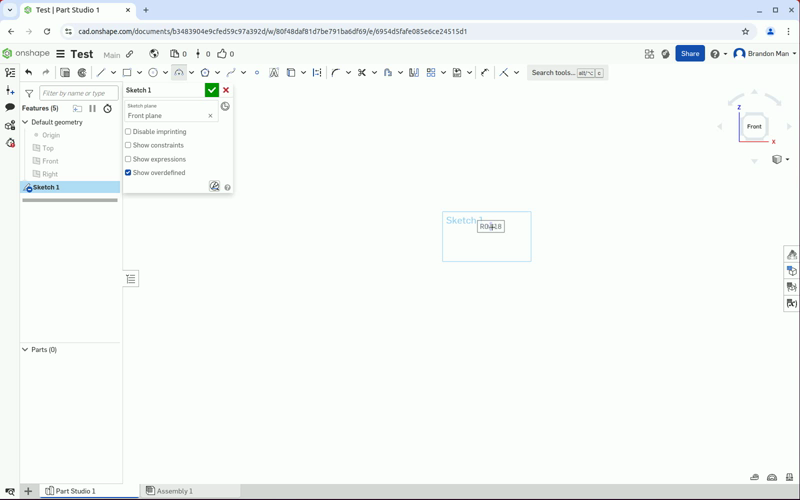
mouse_move(491, 224)
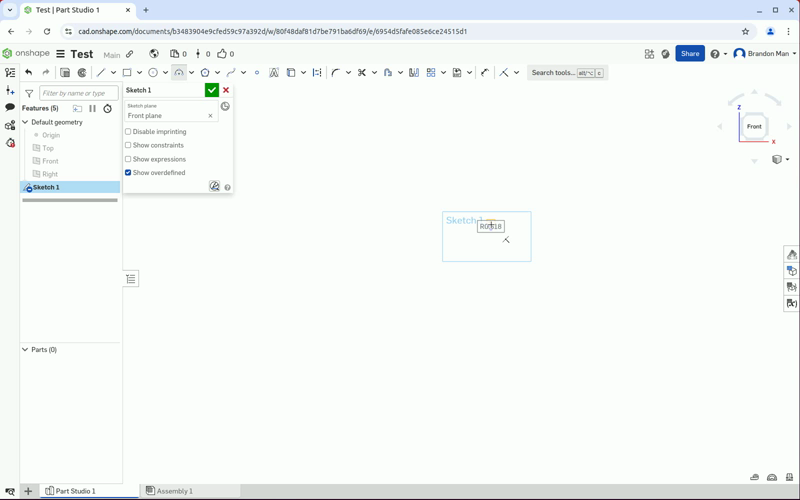
scroll(6)
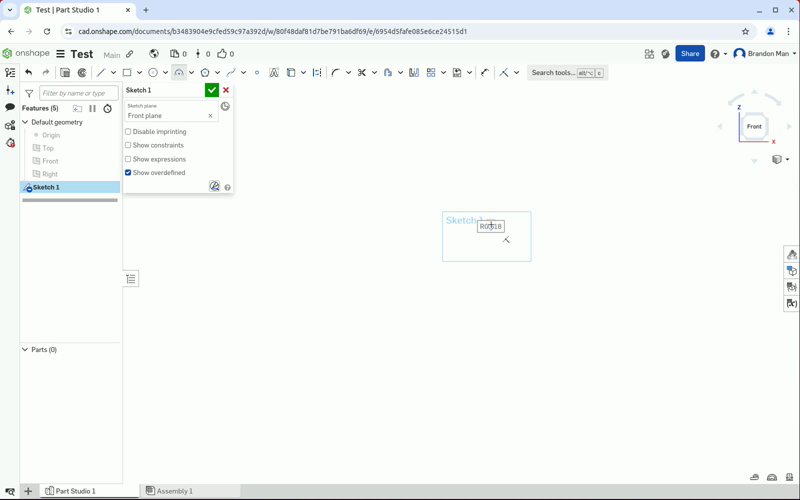
scroll(6)
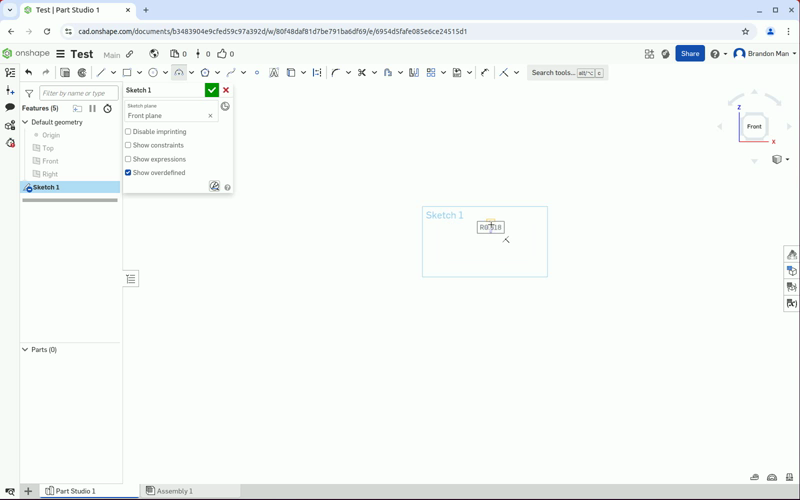
scroll(6)
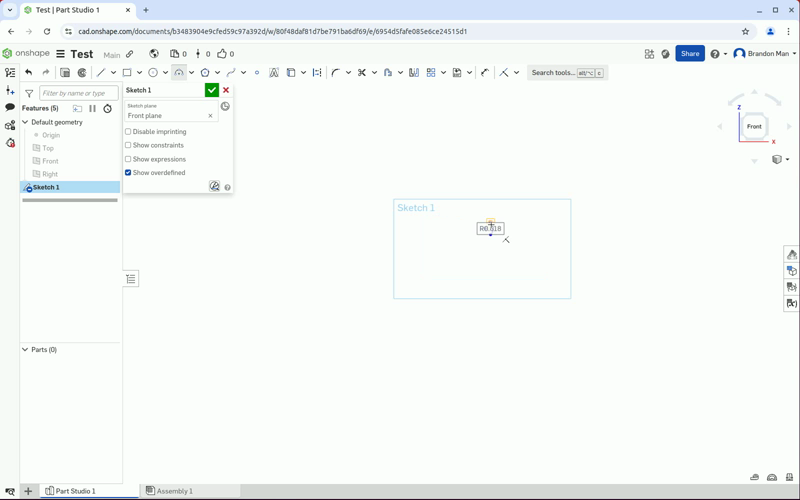
scroll(6)
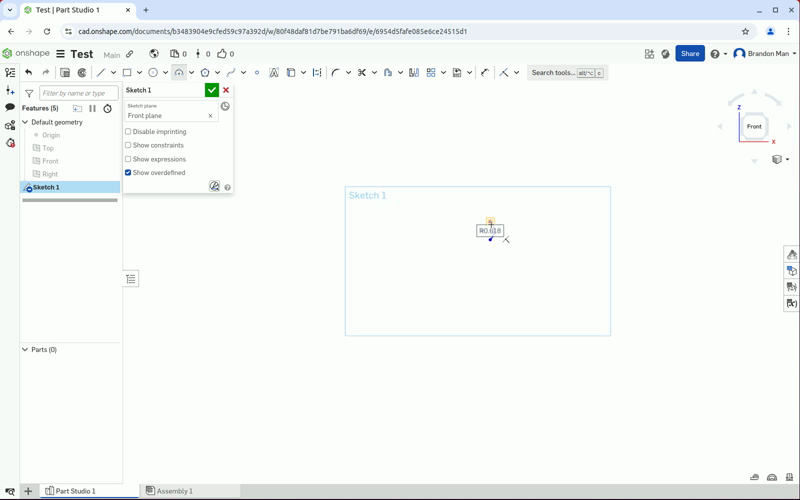
scroll(6)
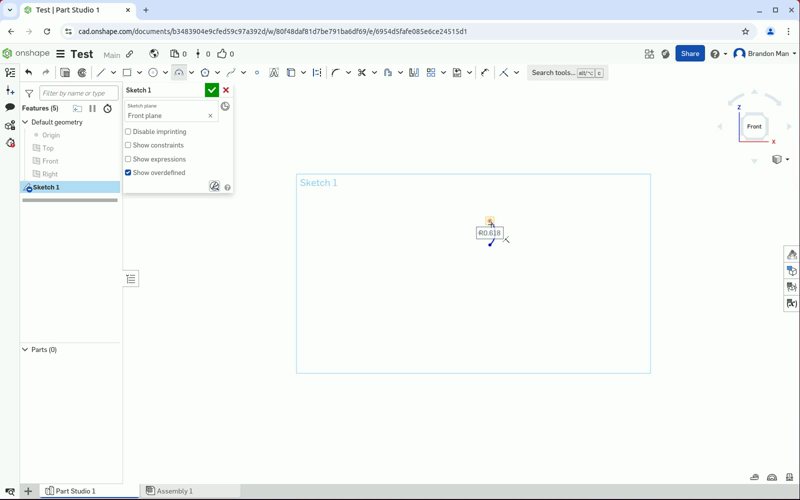
scroll(6)
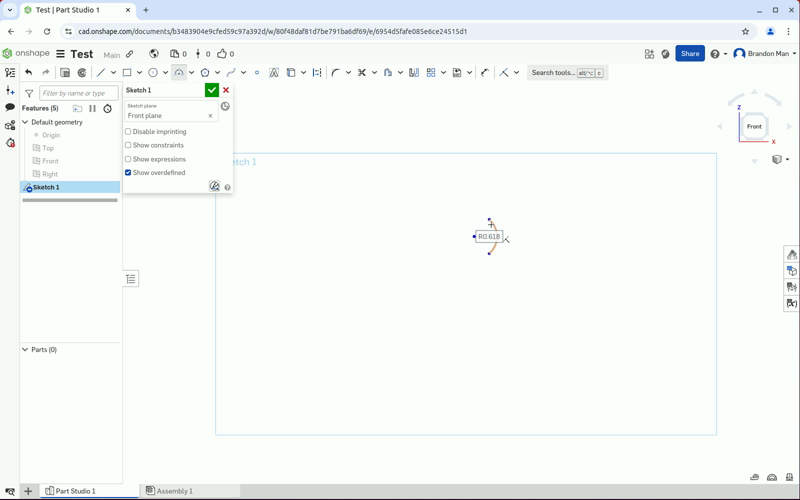
scroll(6)
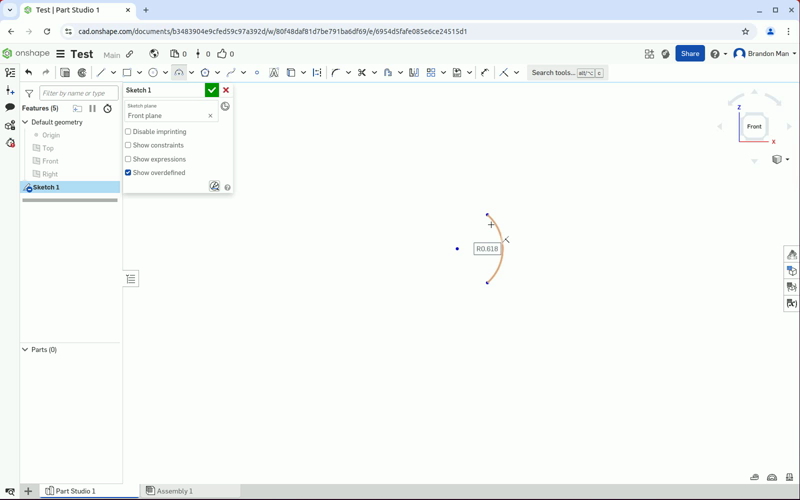
click(491, 224)
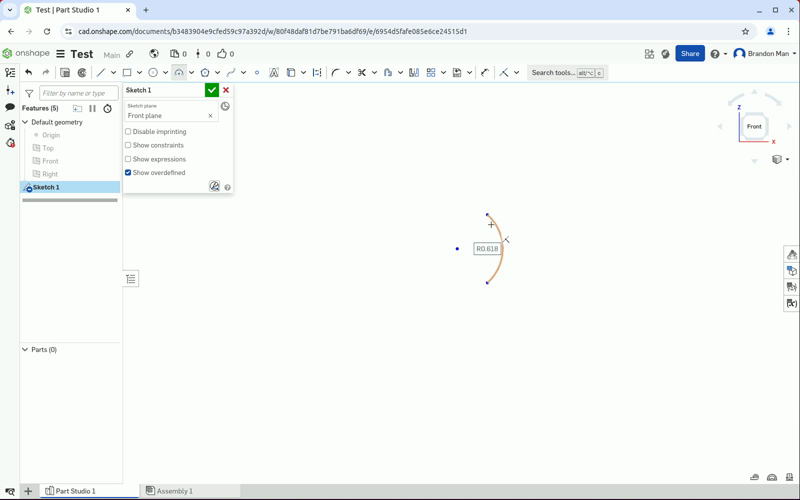
scroll(-6)
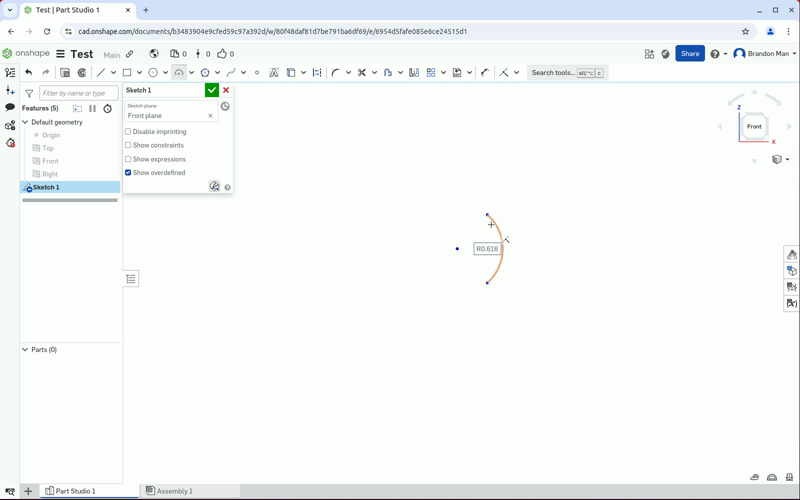
scroll(-6)
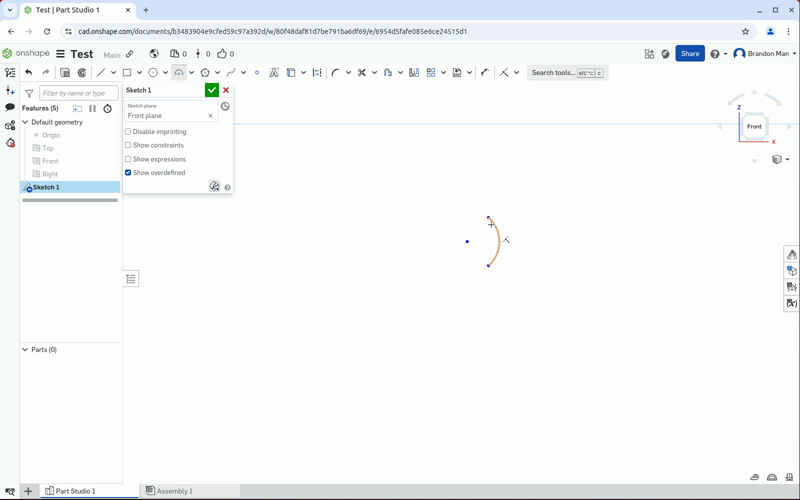
scroll(-6)
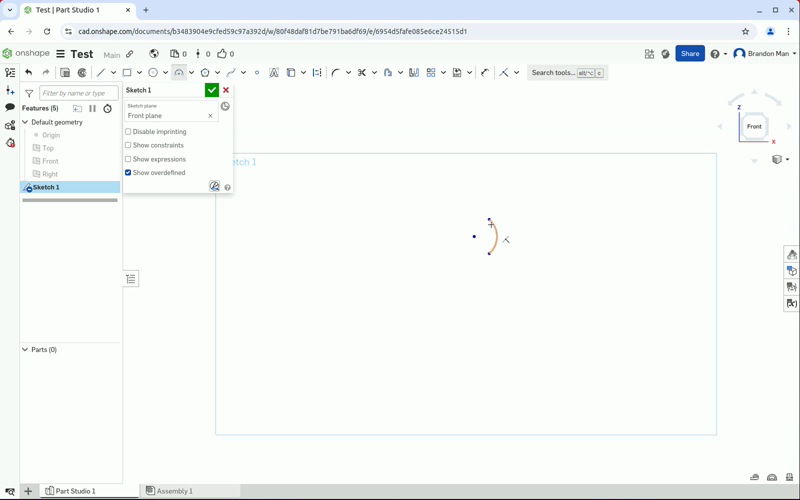
scroll(-6)
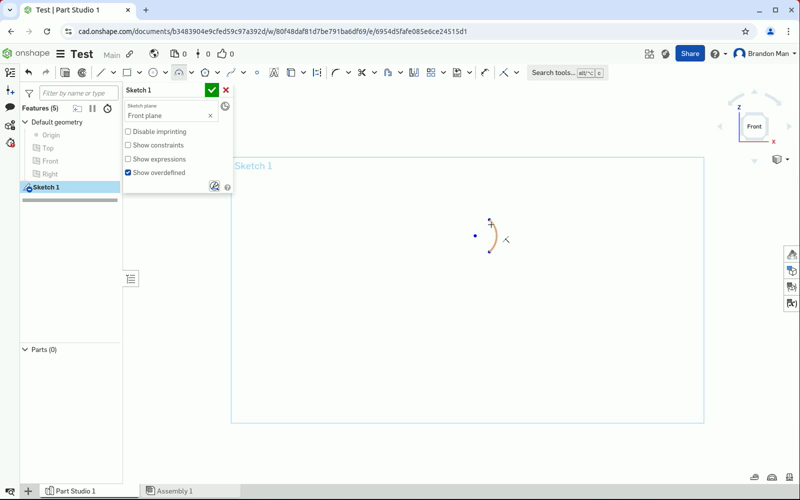
scroll(-6)
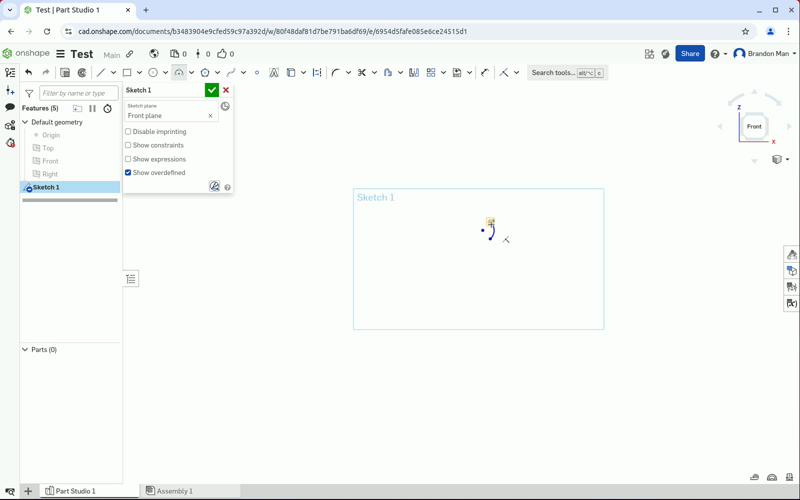
scroll(-6)
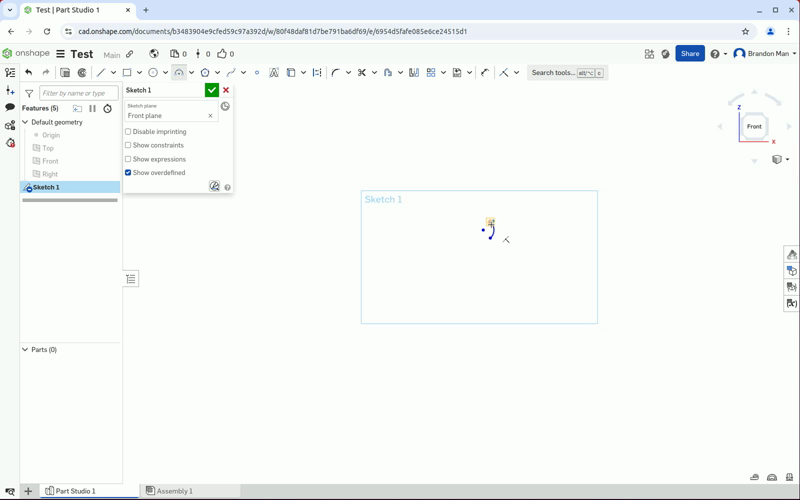
scroll(-6)
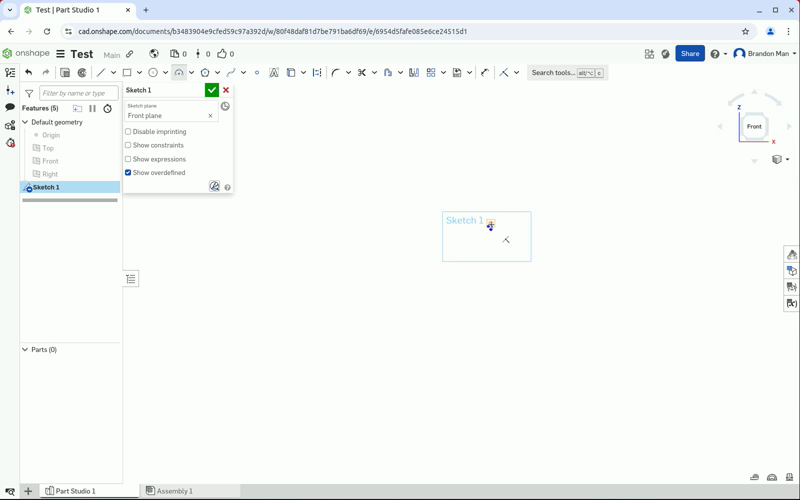
mouse_move(491, 228)
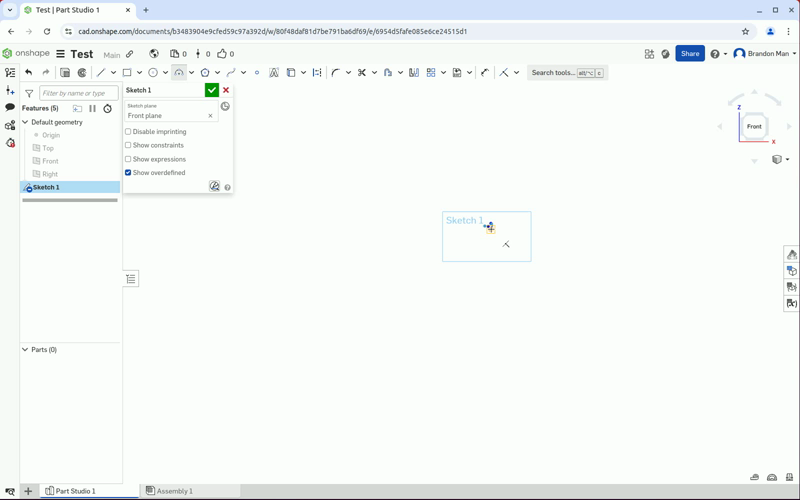
scroll(6)
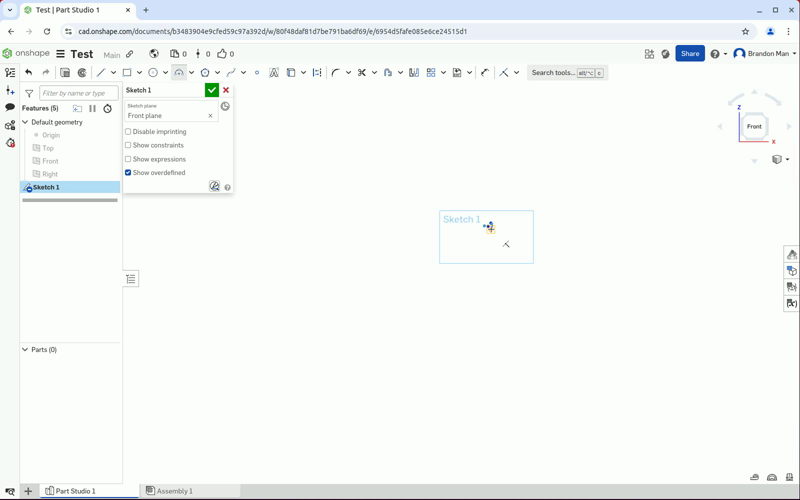
scroll(6)
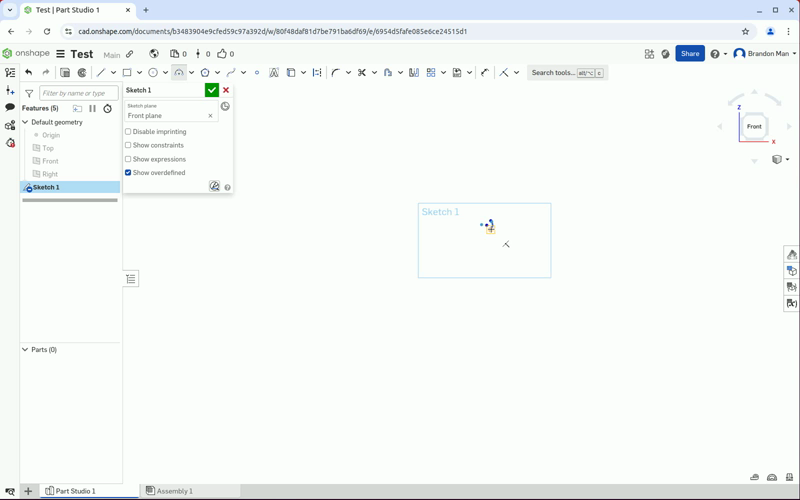
scroll(6)
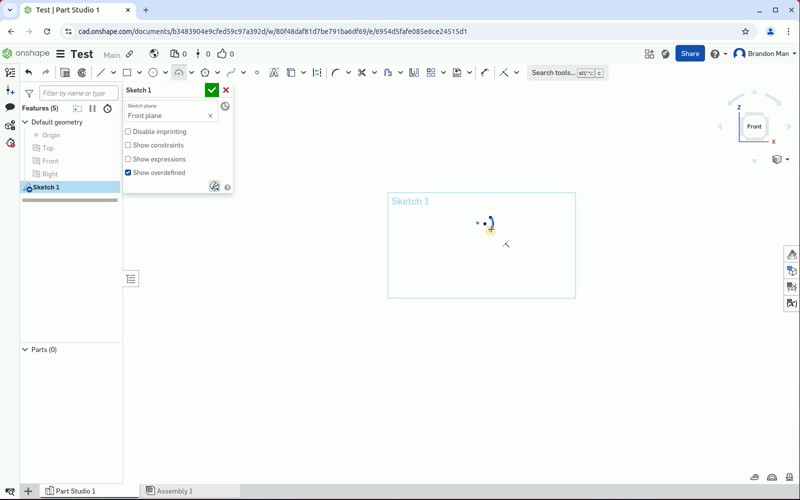
scroll(6)
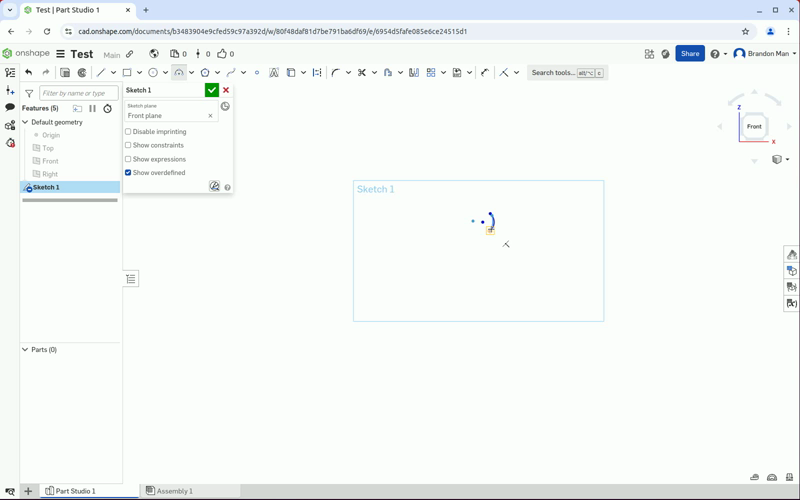
scroll(6)
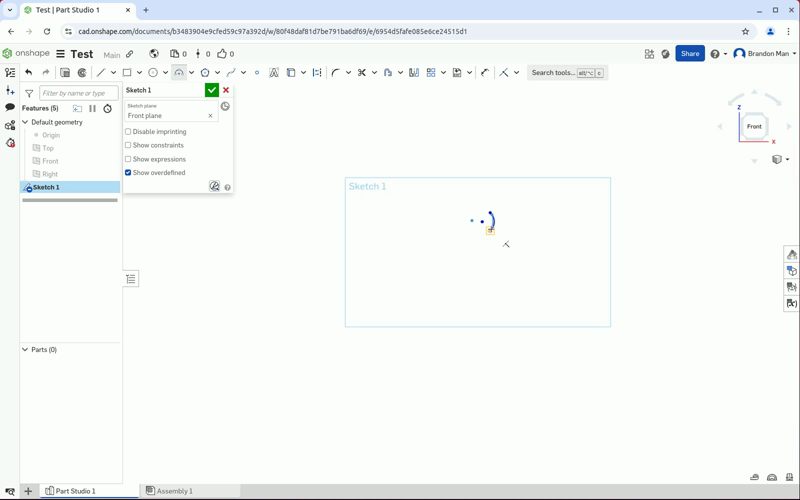
scroll(6)
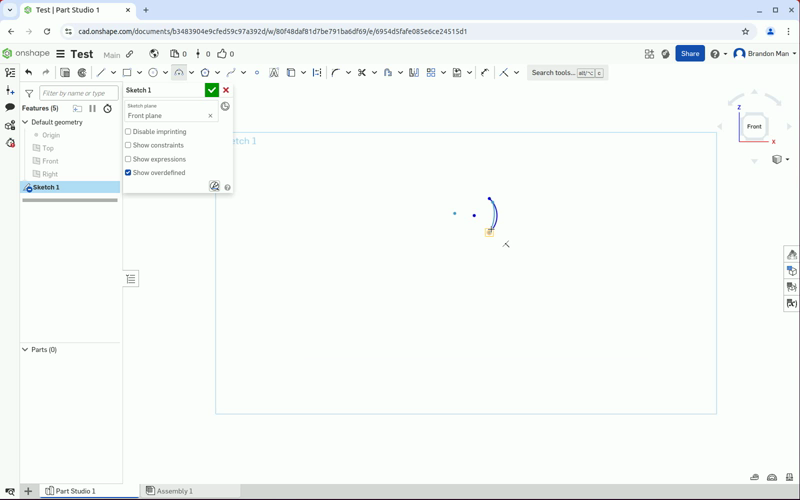
scroll(6)
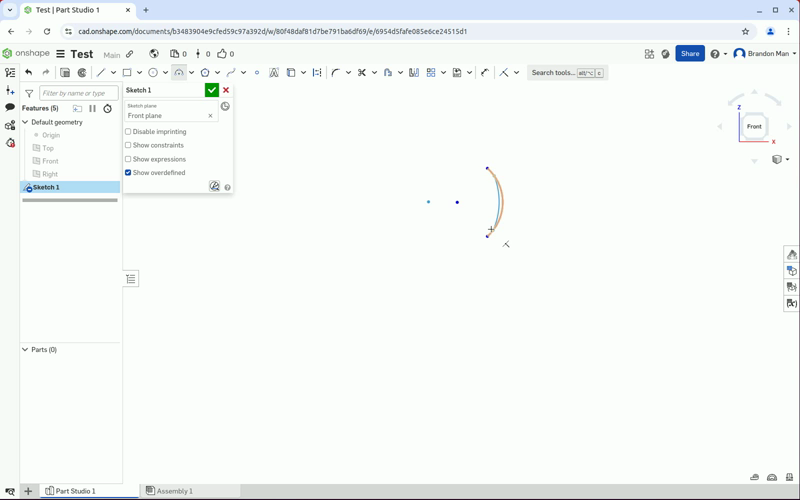
click(491, 228)
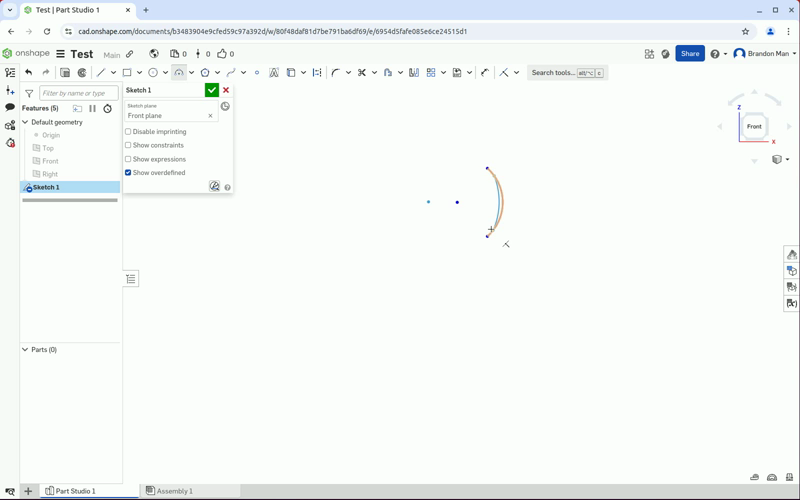
scroll(-6)
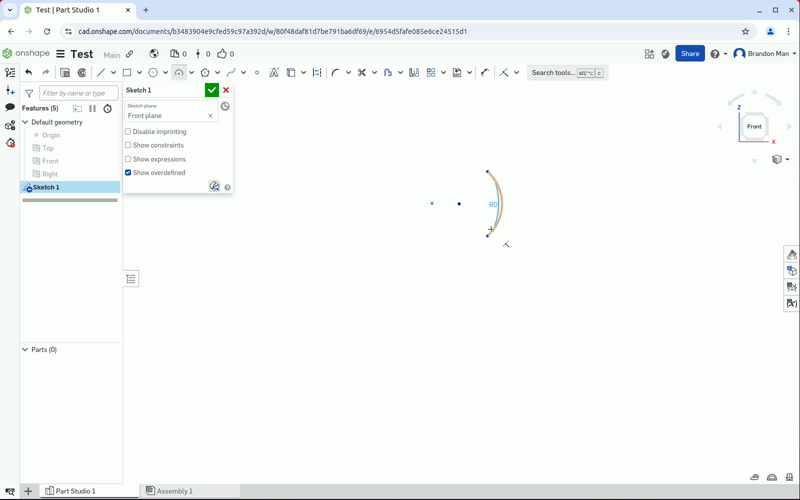
scroll(-6)
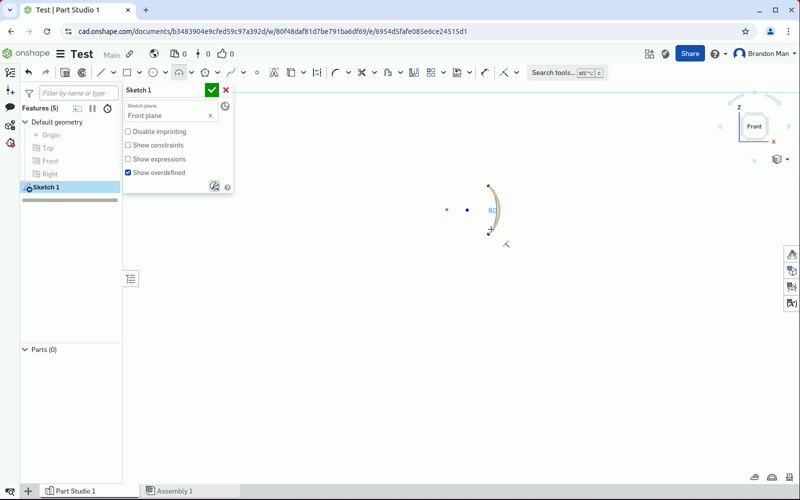
scroll(-6)
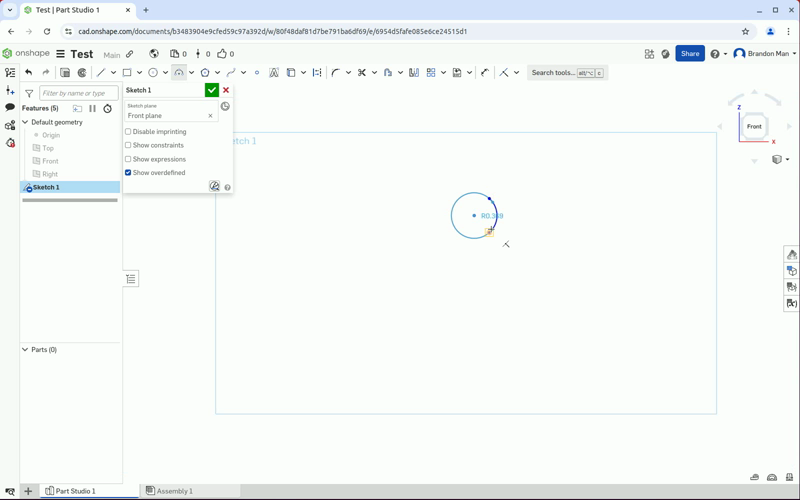
scroll(-6)
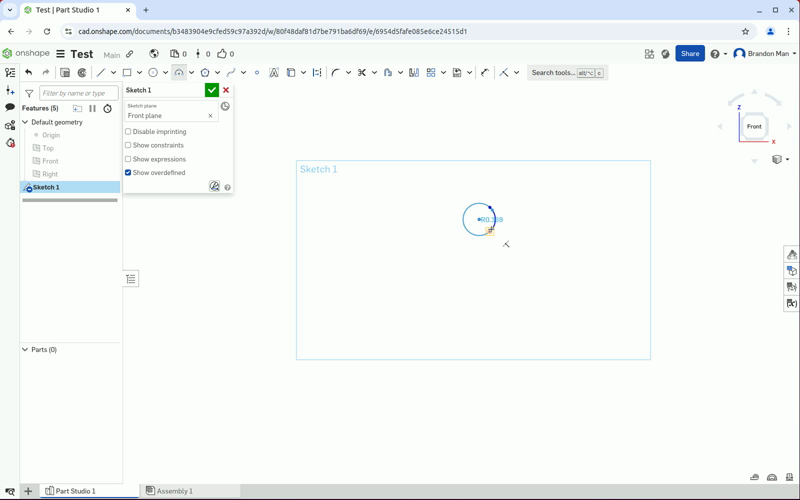
scroll(-6)
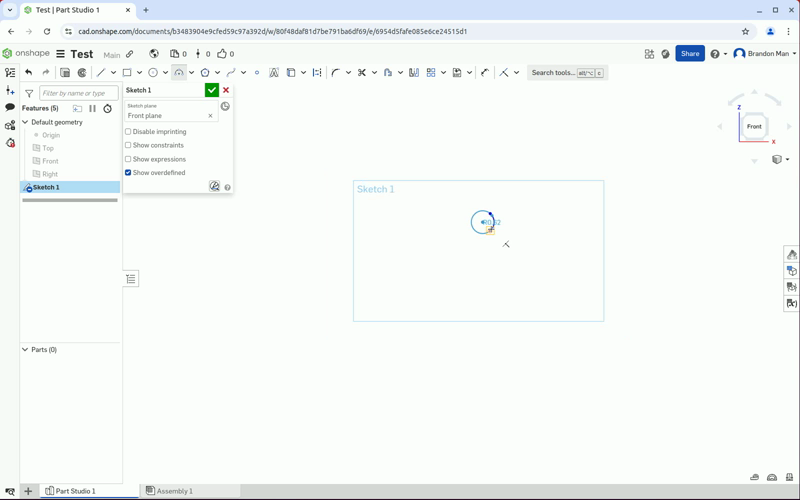
scroll(-6)
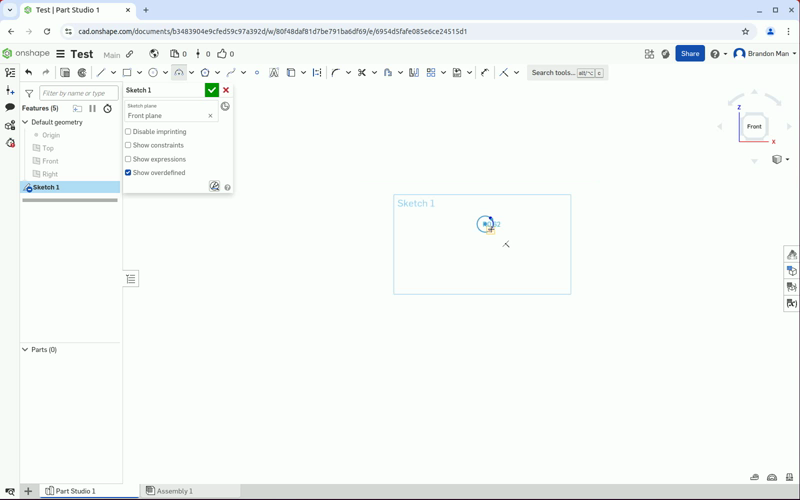
scroll(-6)
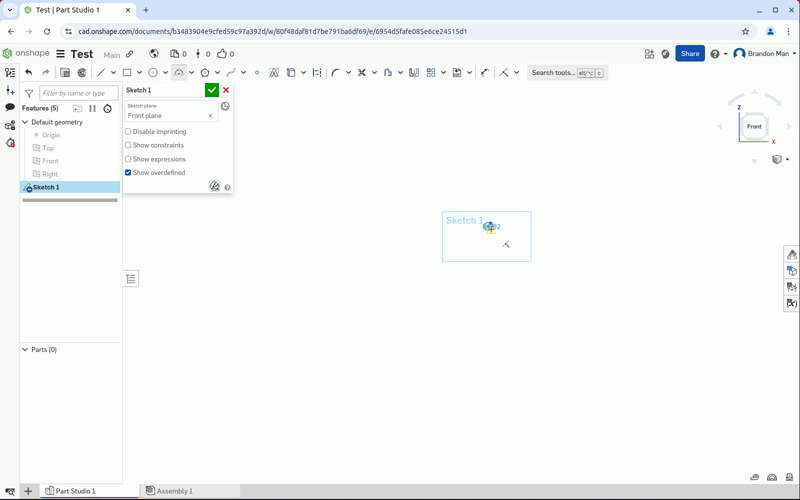
key_down(shift)
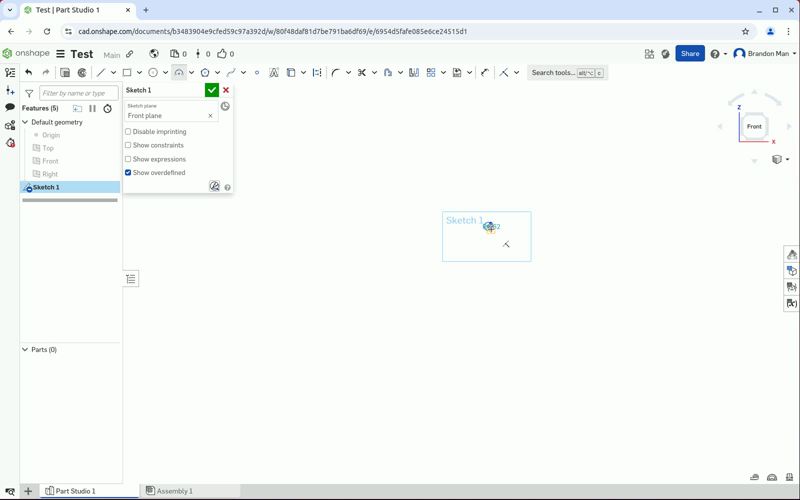
mouse_move(490, 226)
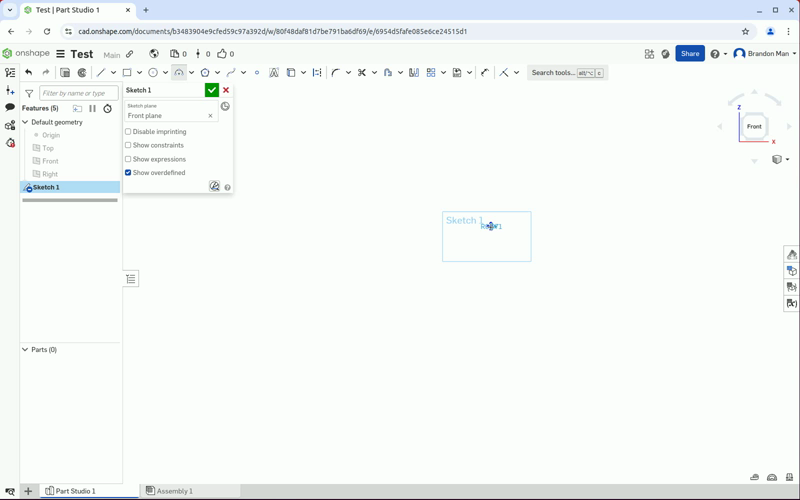
scroll(6)
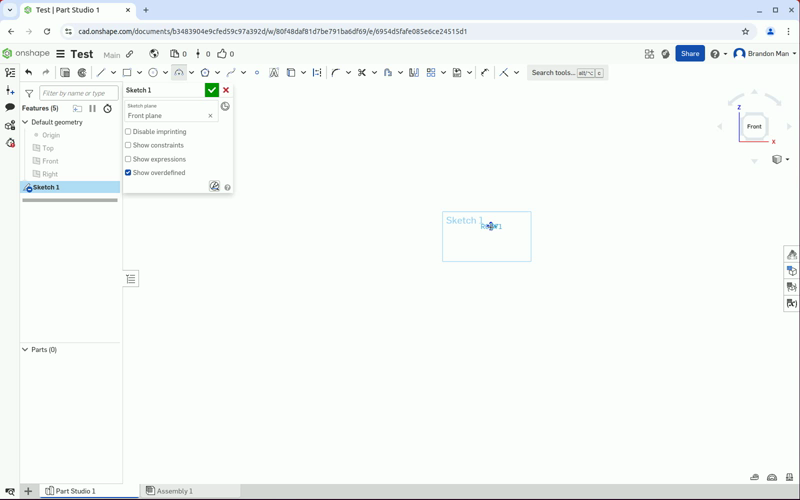
scroll(6)
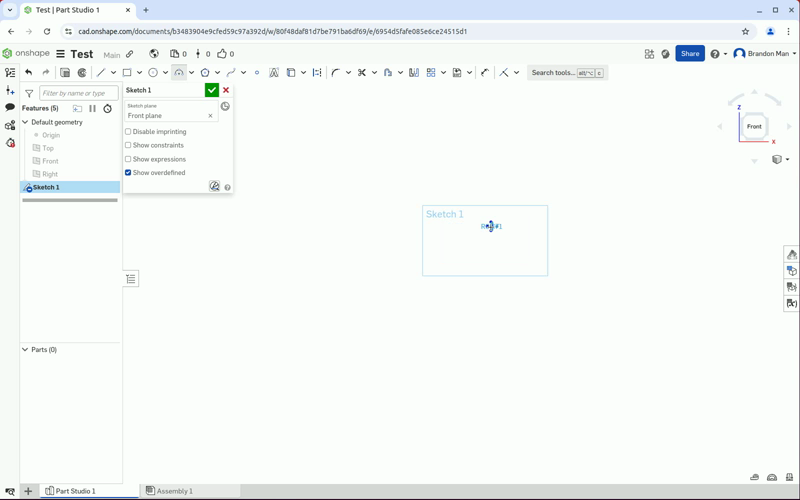
scroll(6)
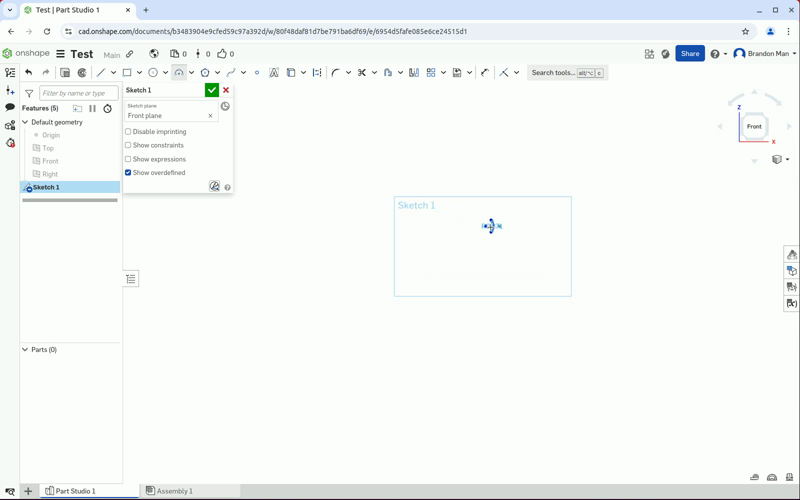
scroll(6)
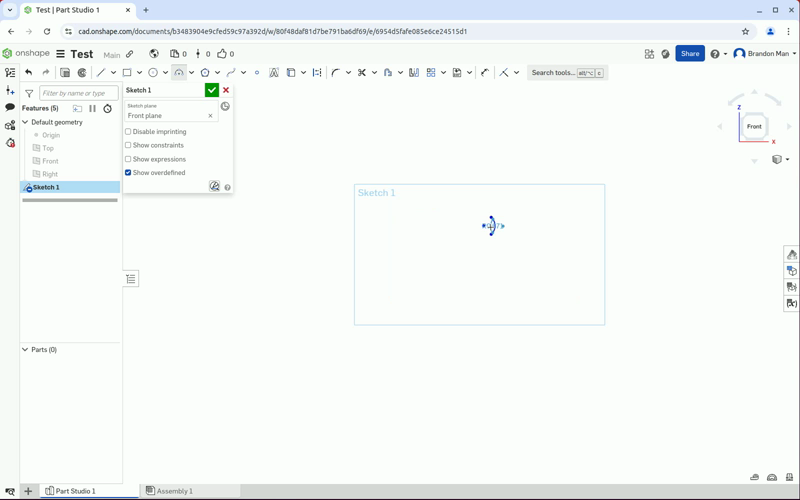
scroll(6)
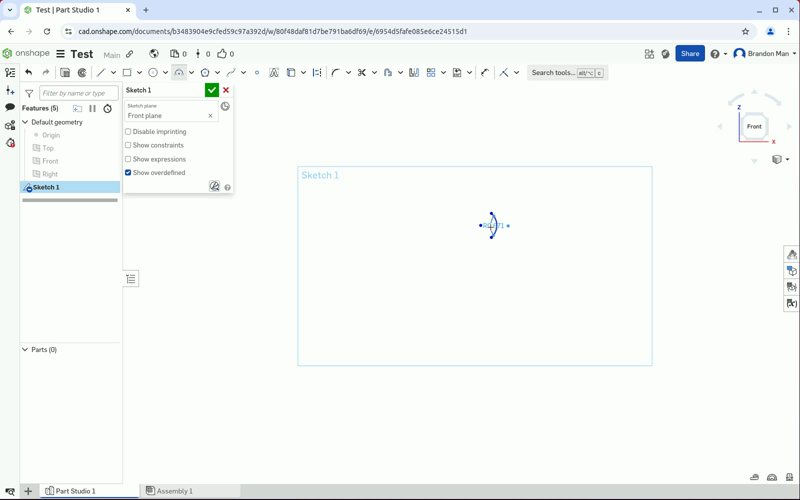
scroll(6)
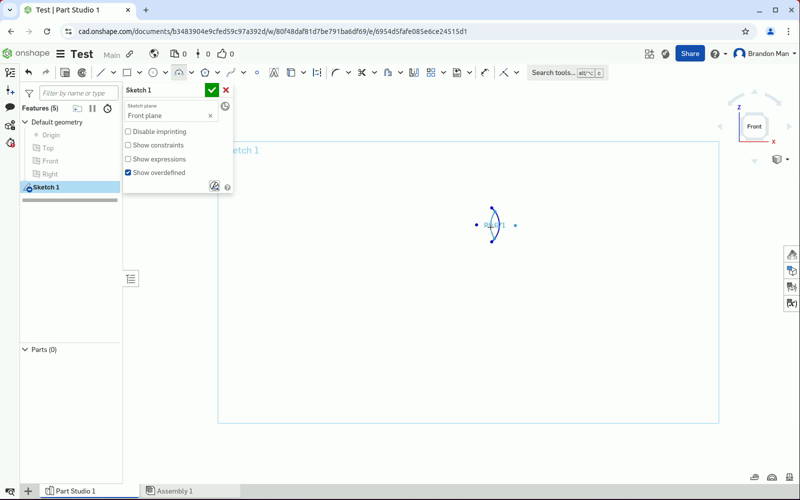
scroll(6)
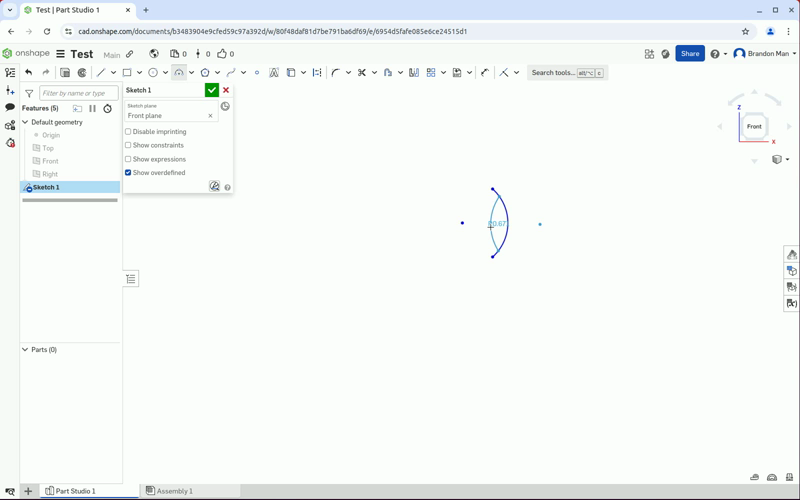
click(490, 226)
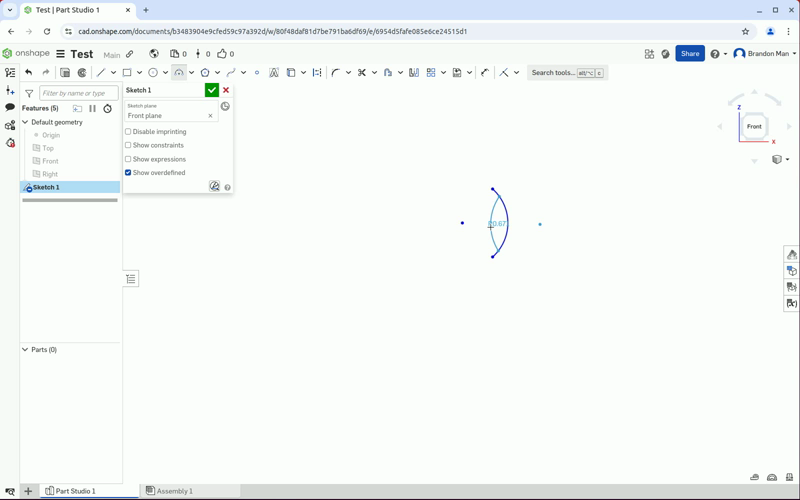
scroll(-6)
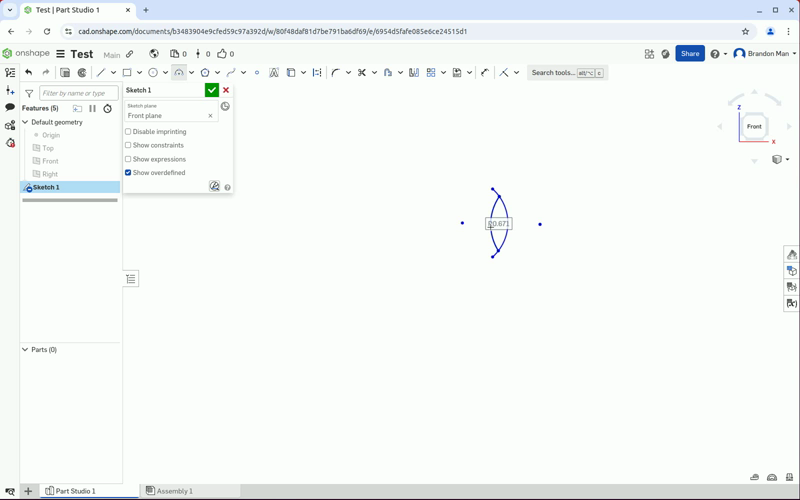
scroll(-6)
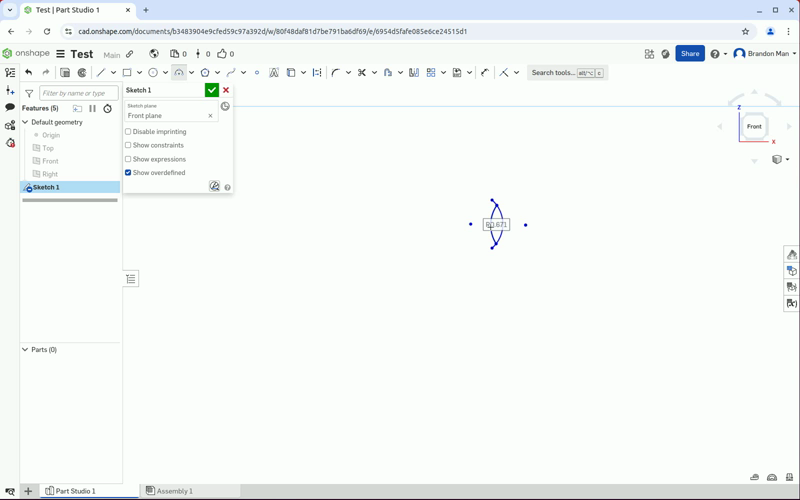
scroll(-6)
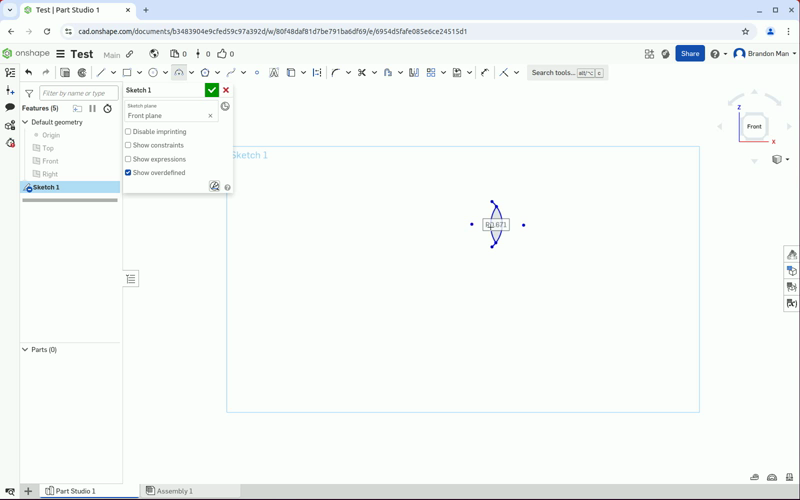
scroll(-6)
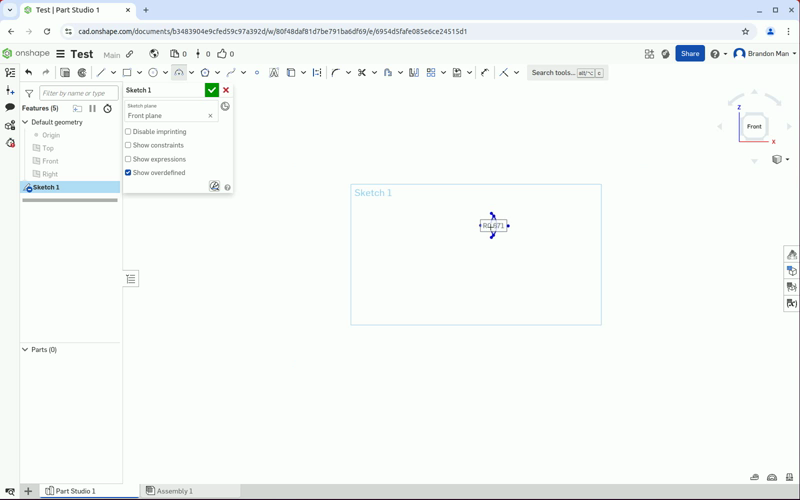
scroll(-6)
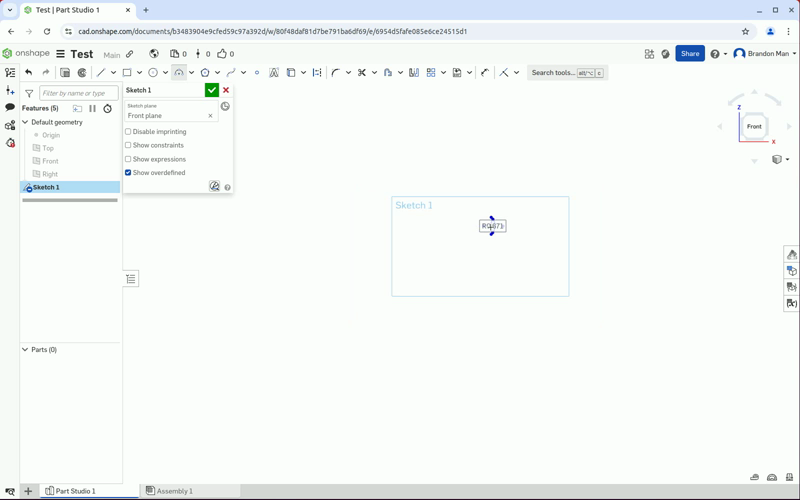
scroll(-6)
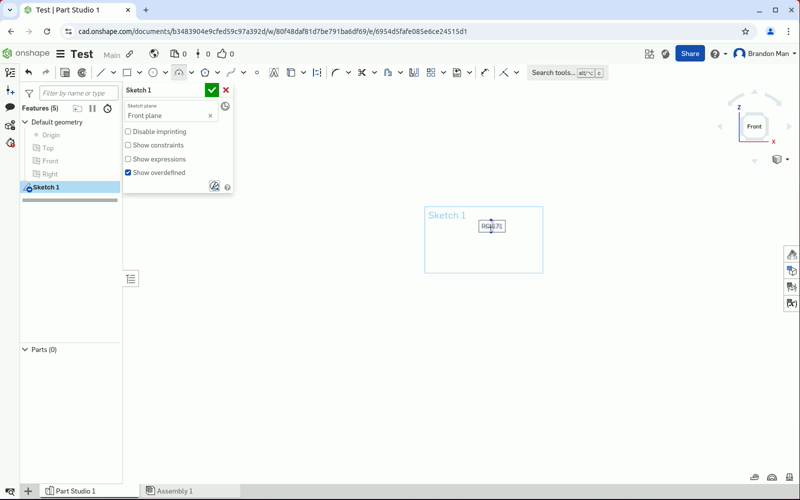
scroll(-6)
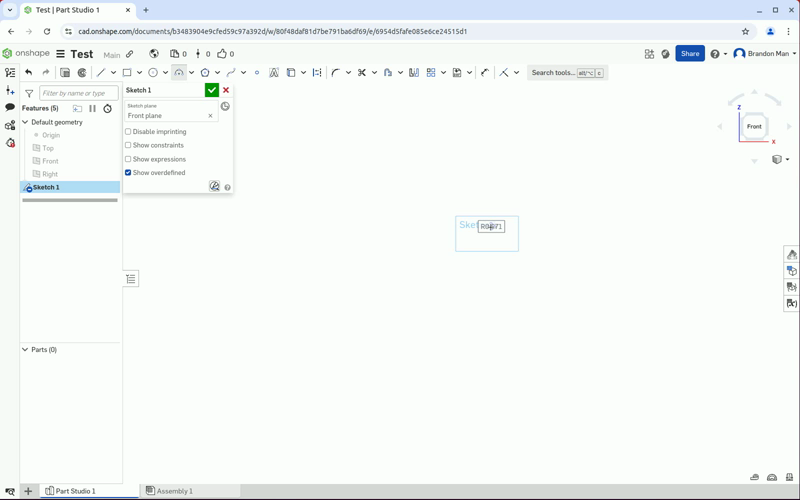
key_up(shift)
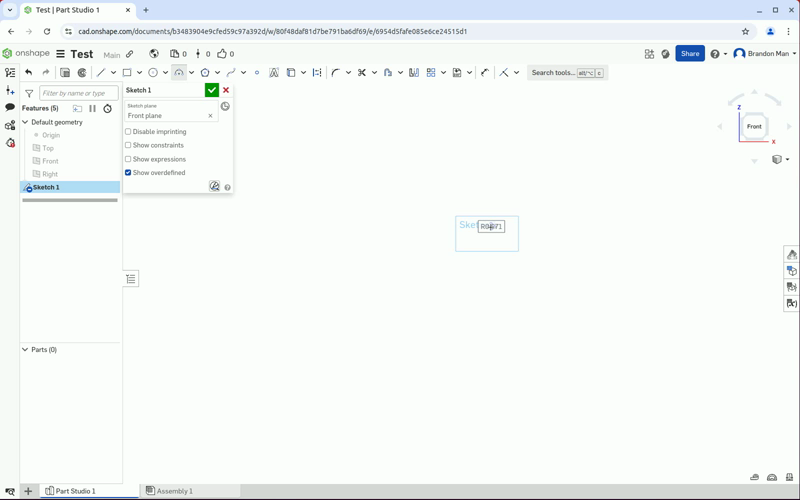
key(esc)
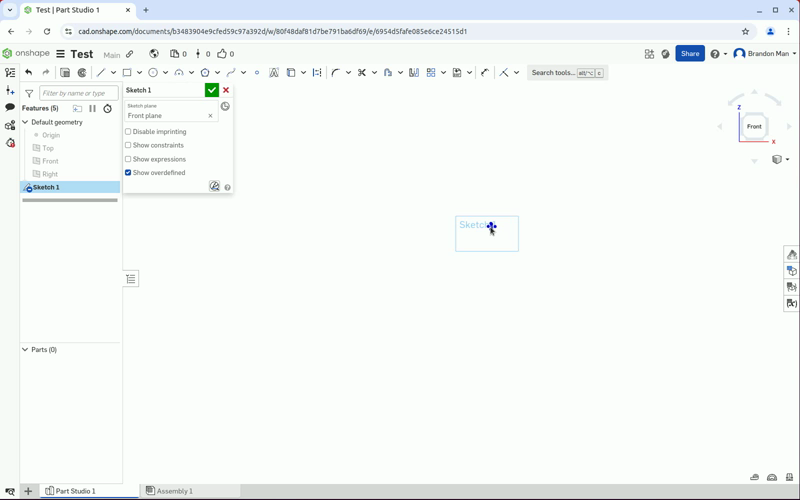
mouse_move(491, 227)
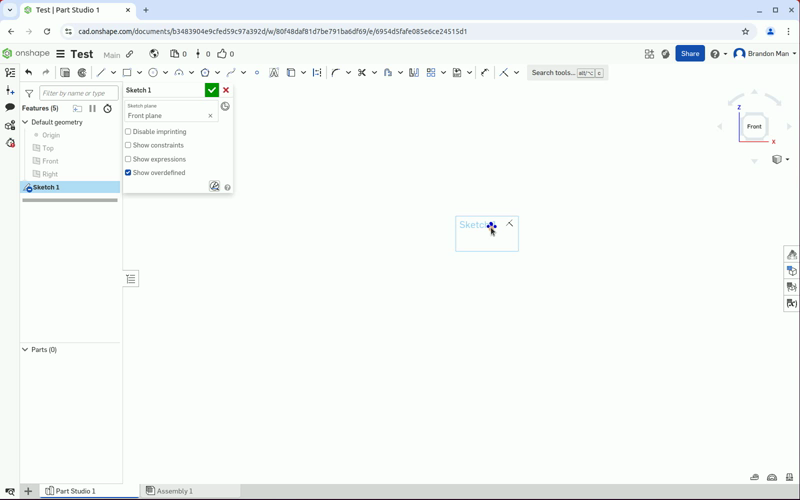
scroll(6)
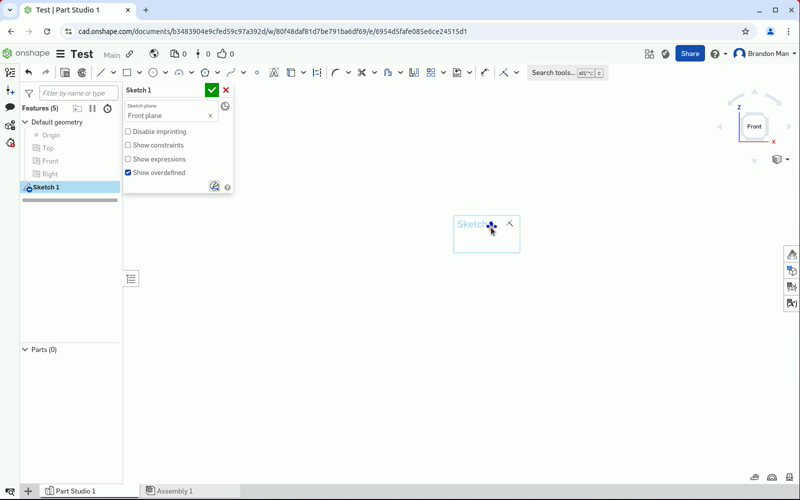
scroll(6)
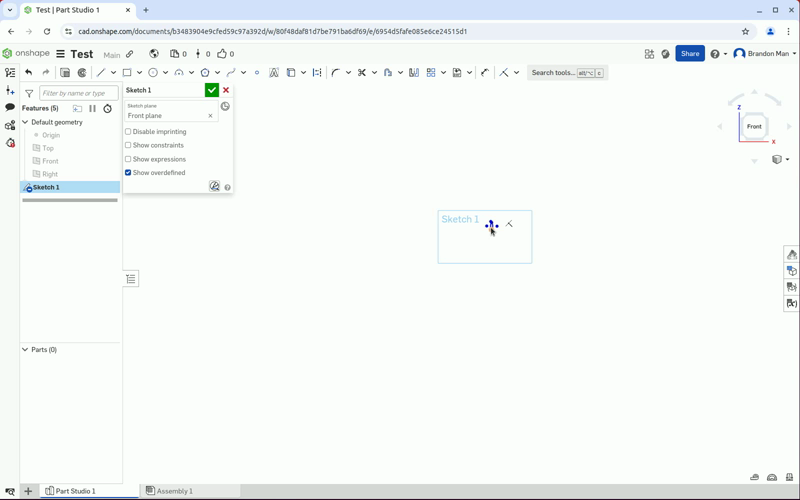
scroll(6)
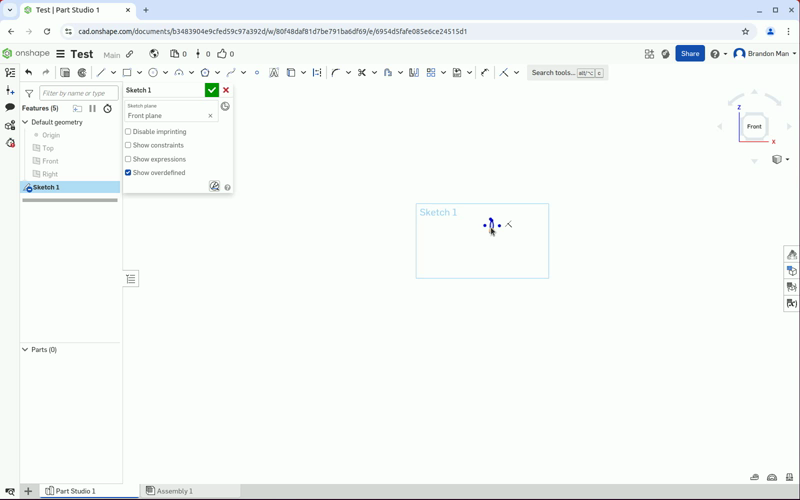
scroll(6)
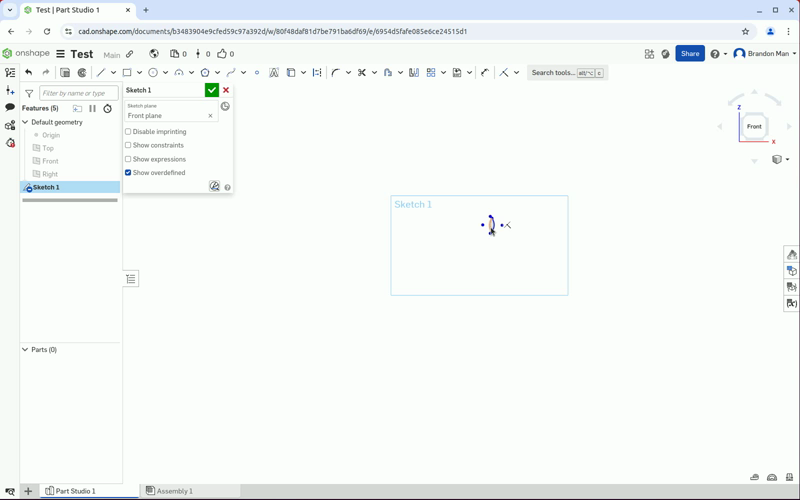
scroll(6)
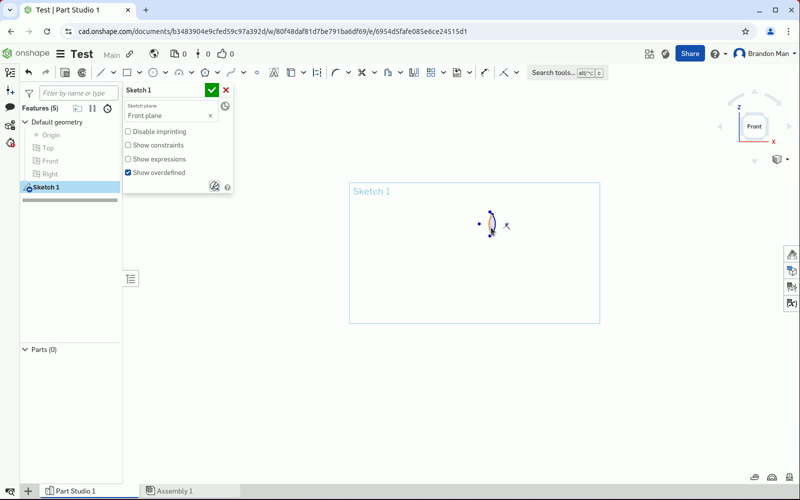
scroll(6)
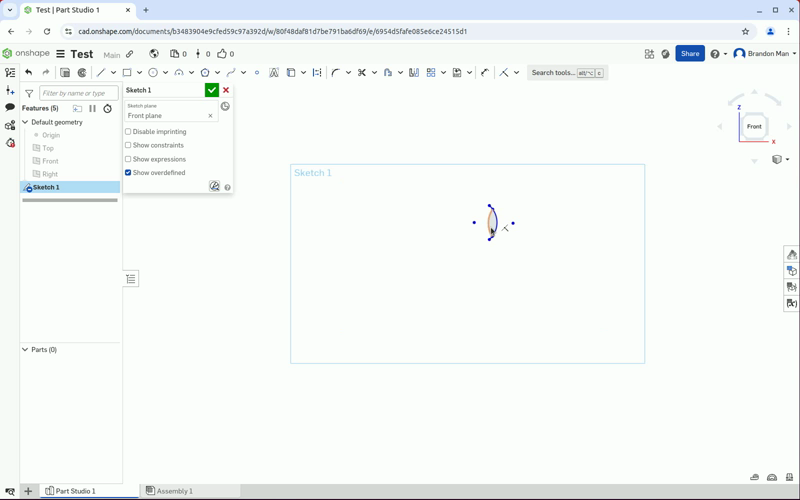
scroll(6)
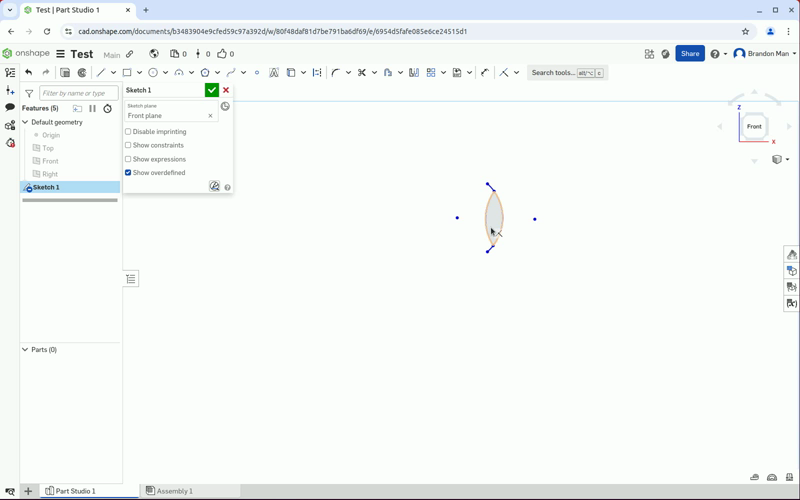
click(491, 227)
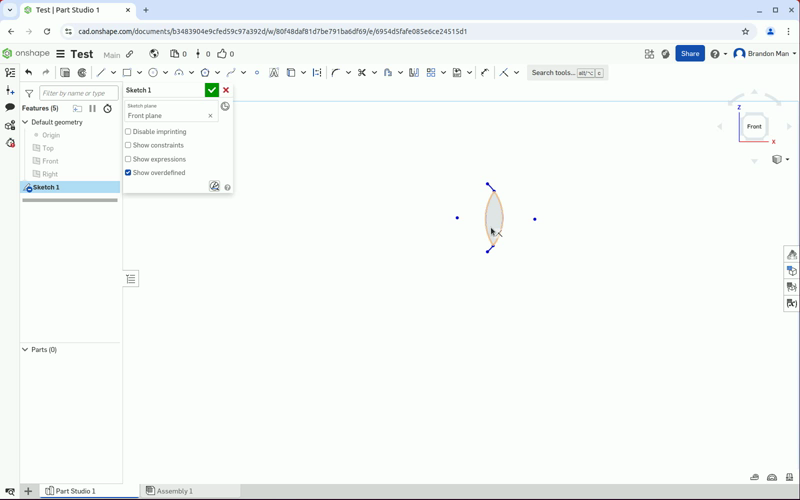
scroll(-6)
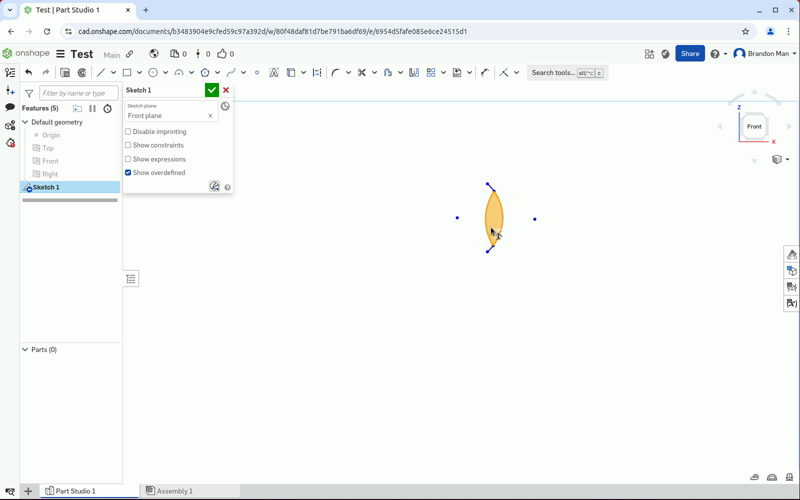
scroll(-6)
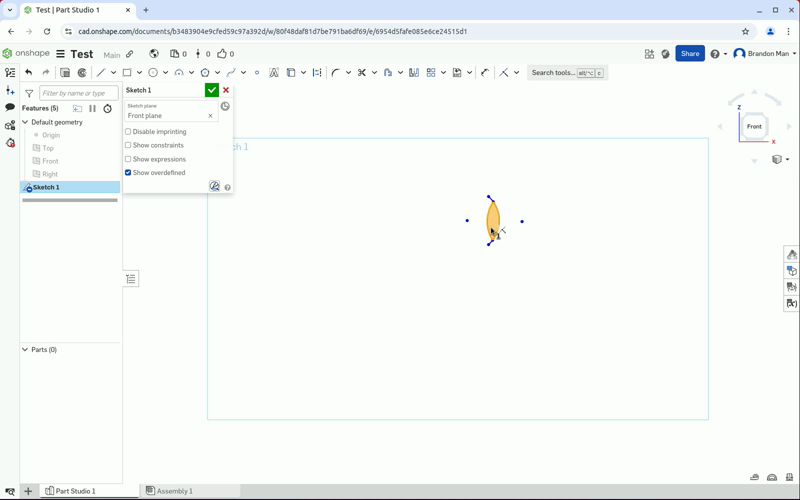
scroll(-6)
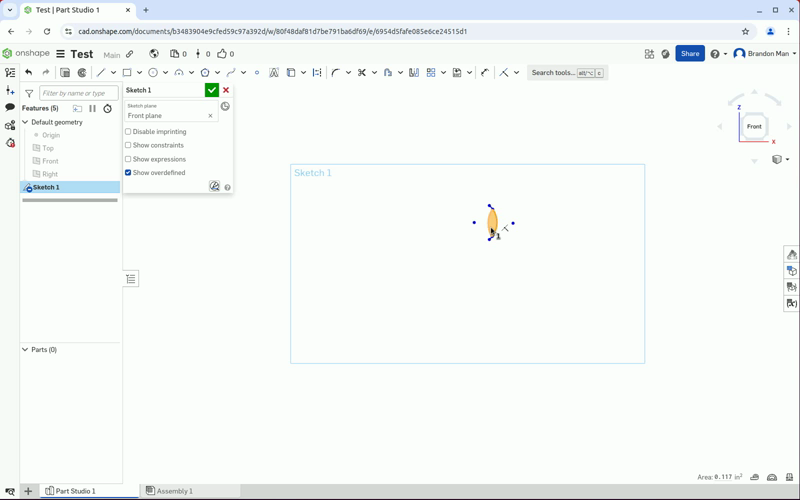
scroll(-6)
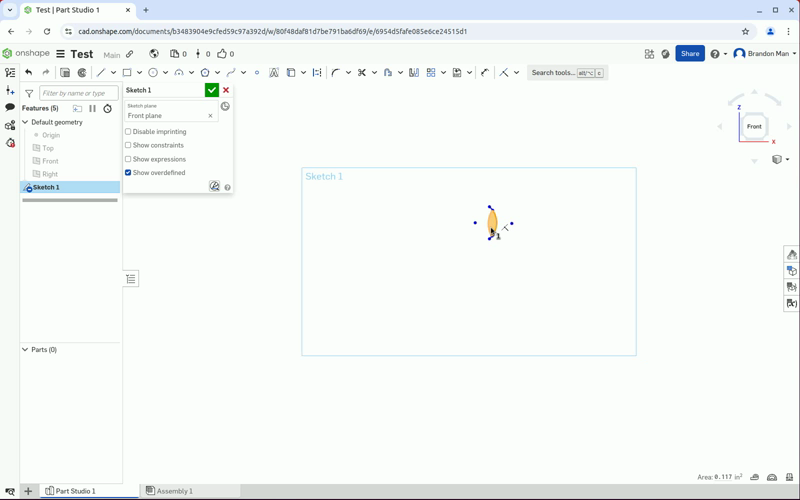
scroll(-6)
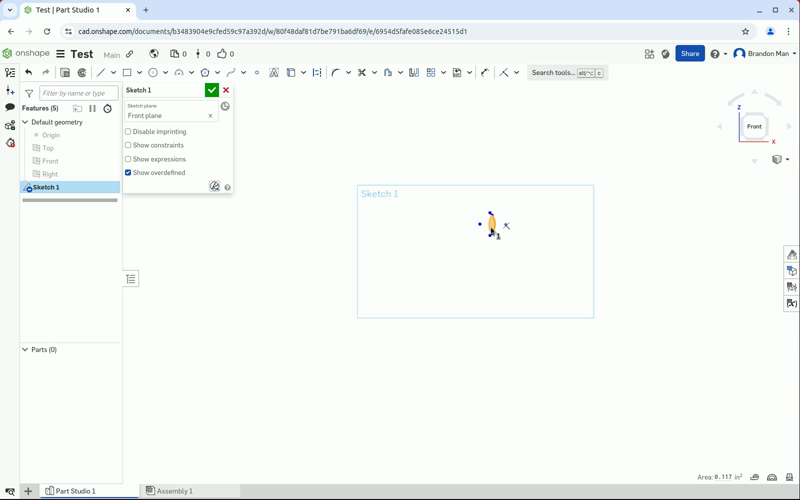
scroll(-6)
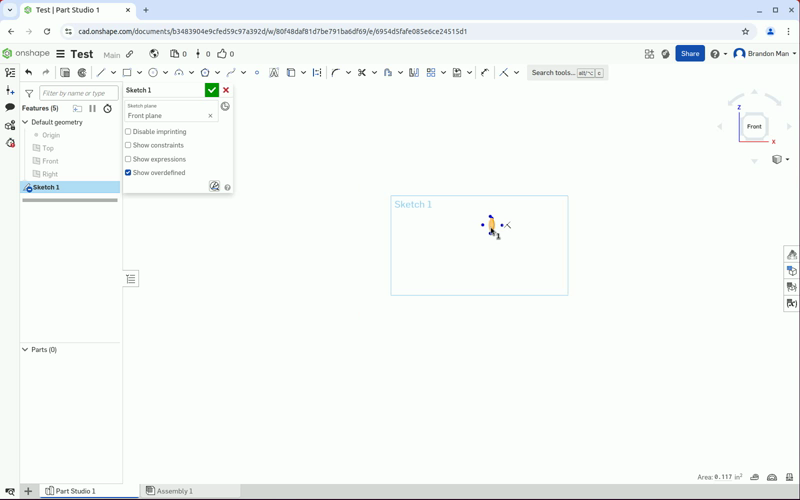
scroll(-6)
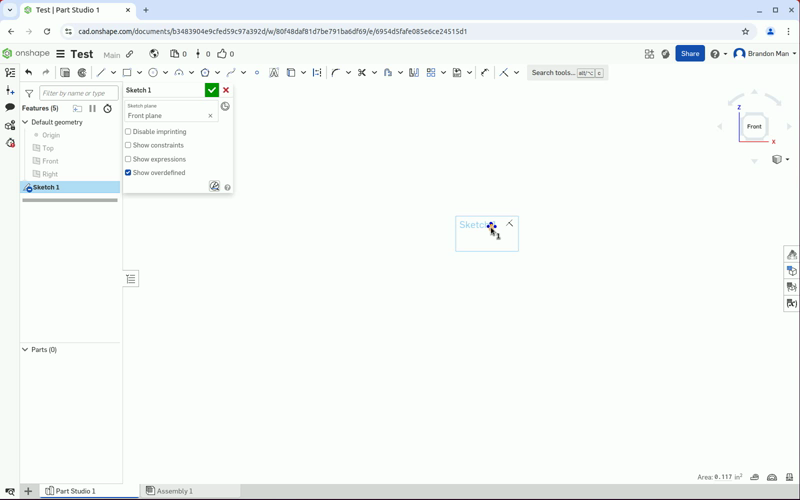
mouse_move(73, 352)
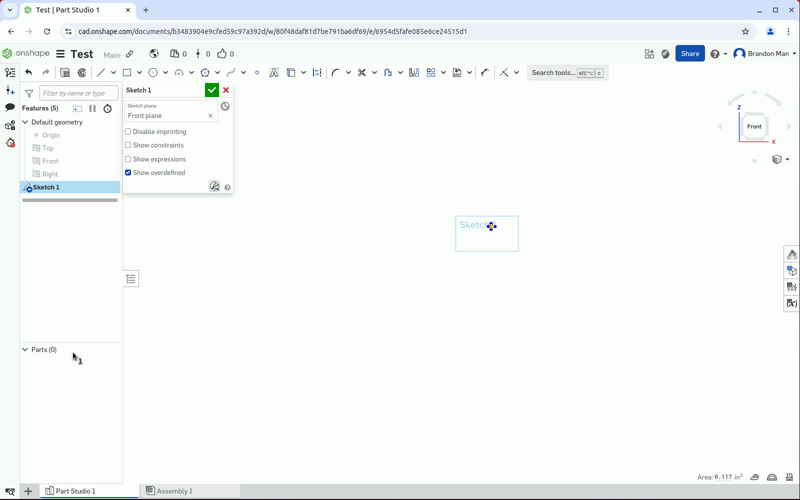
key(shift+y)
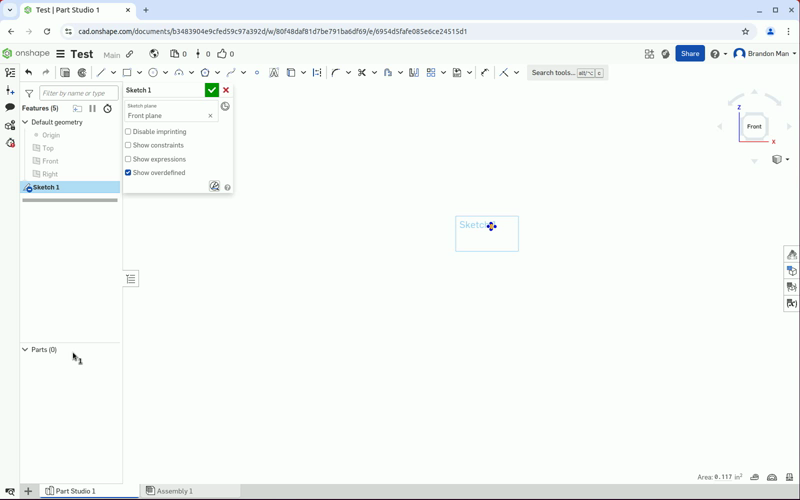
key(shift+e)
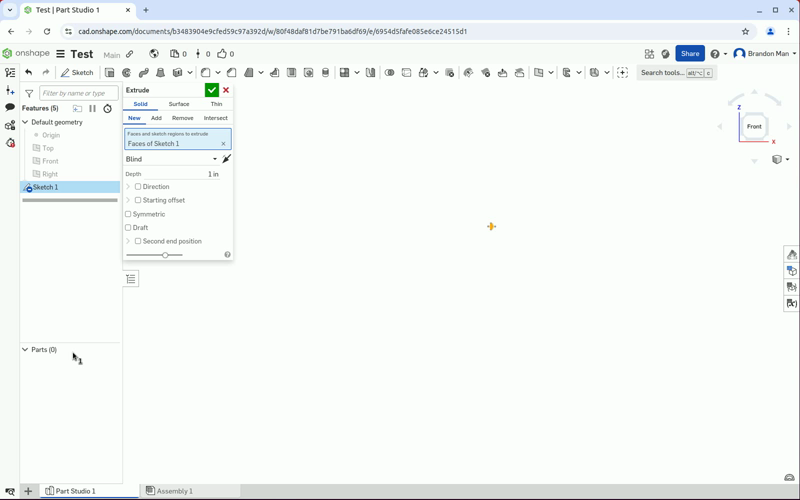
mouse_move(143, 106)
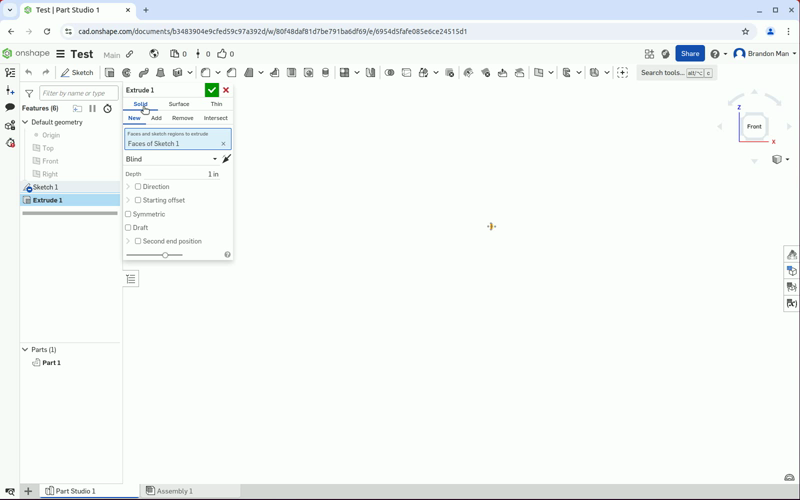
click(143, 106)
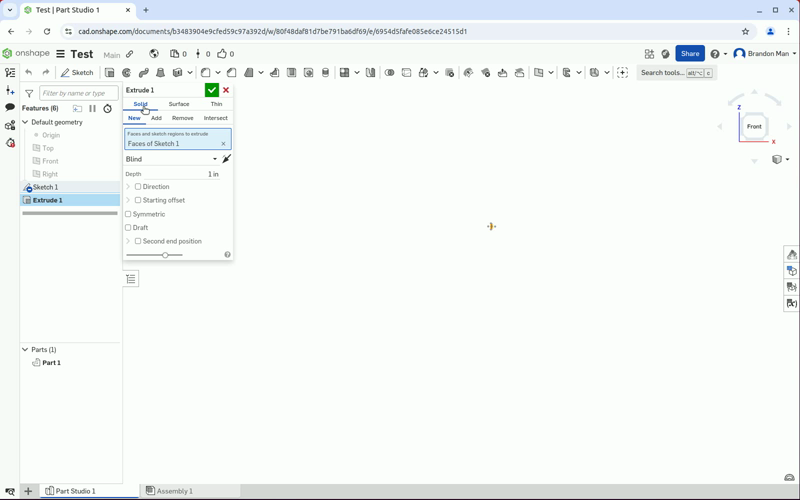
mouse_move(137, 120)
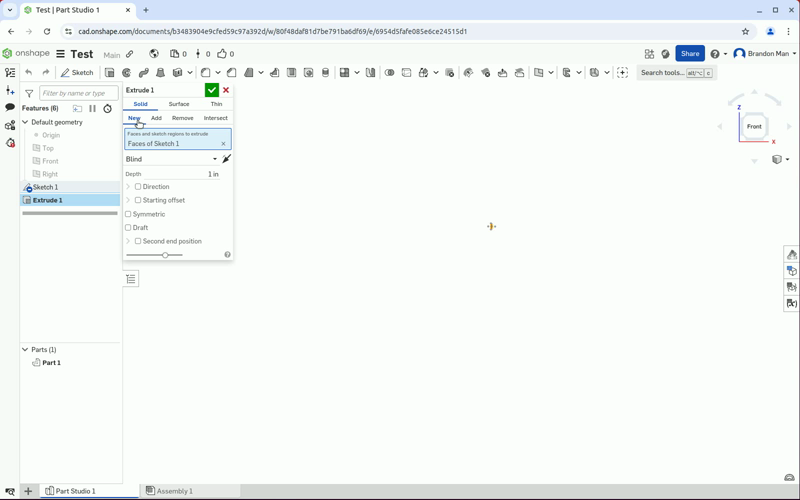
click(137, 120)
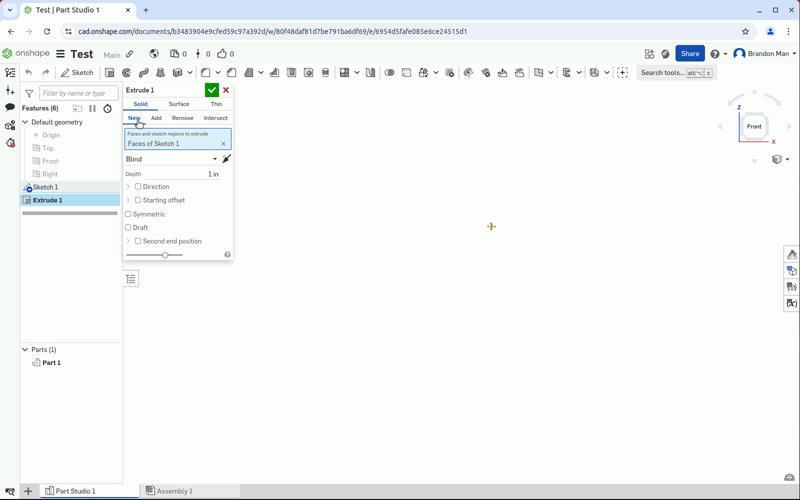
key(tab, 4)
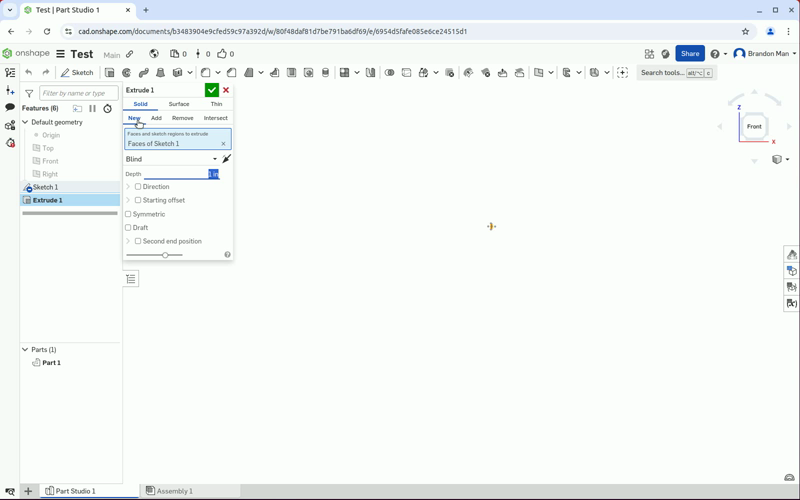
text(13.48)
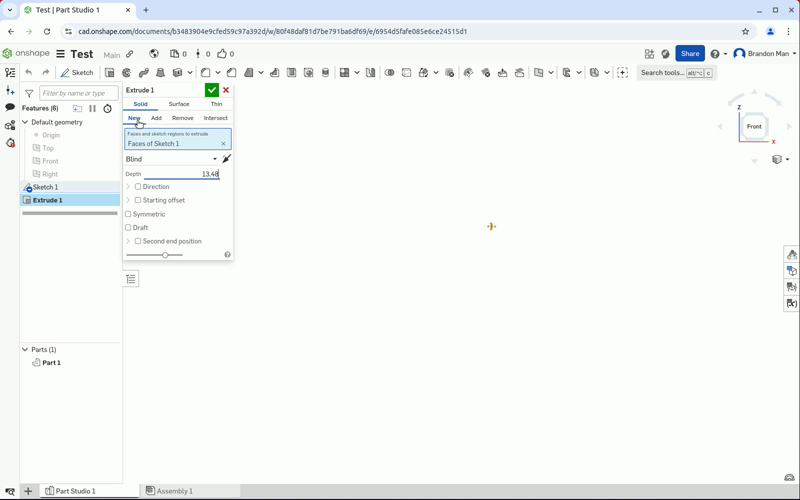
key(enter)
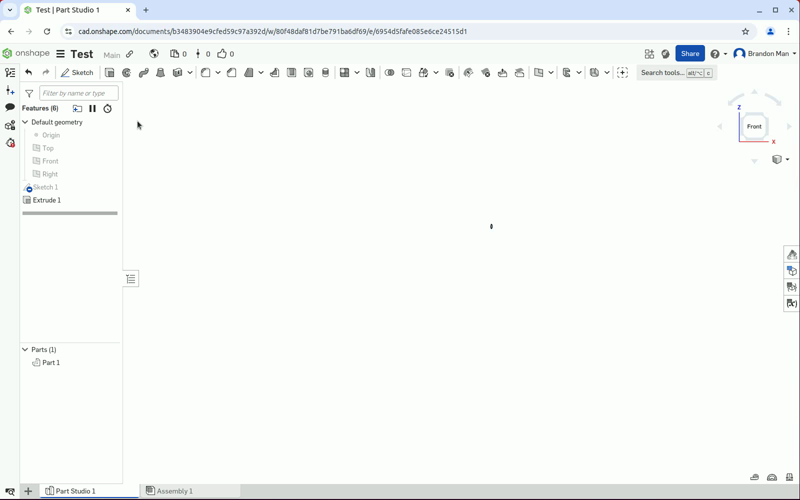
key(shift+h)
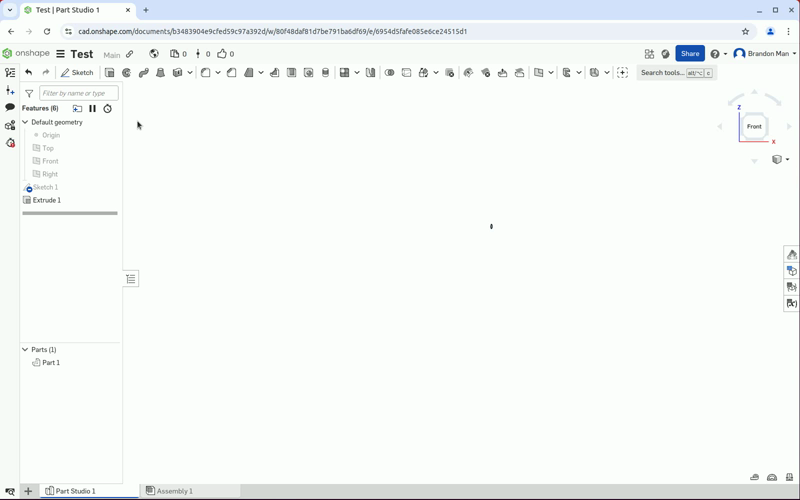
key(shift+h)
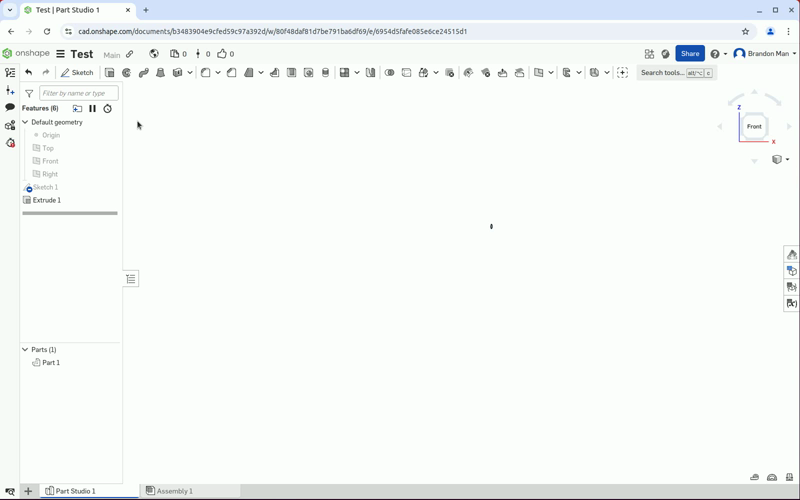
mouse_move(73, 189)
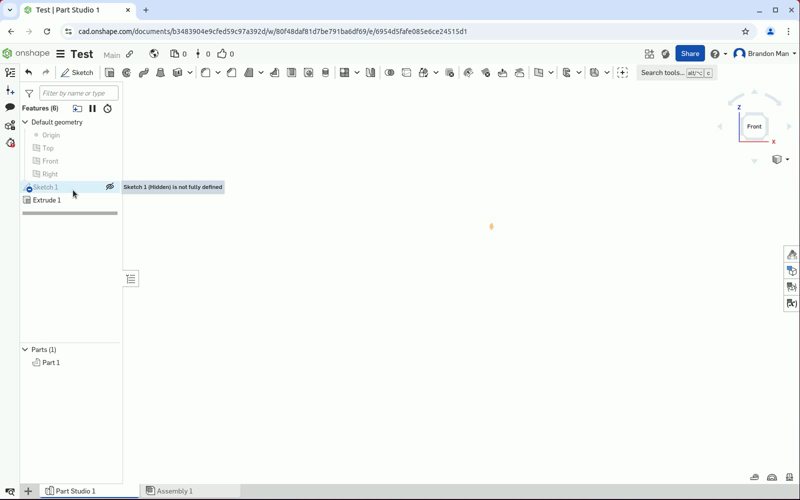
click(73, 189)
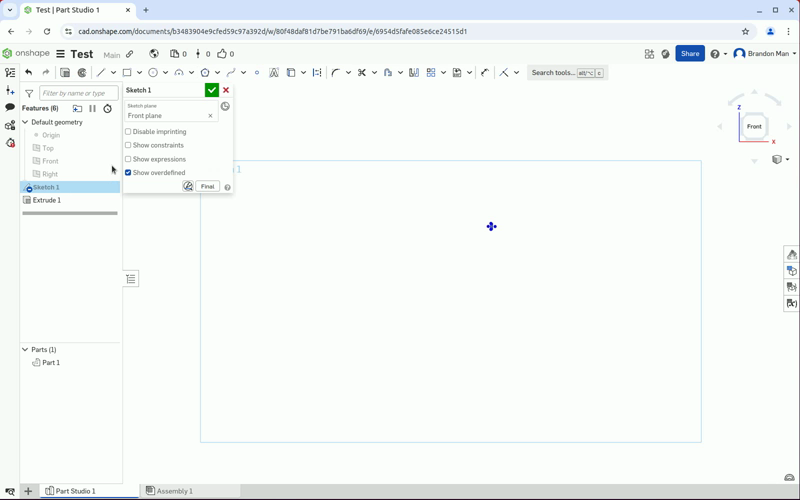
mouse_move(229, 92)
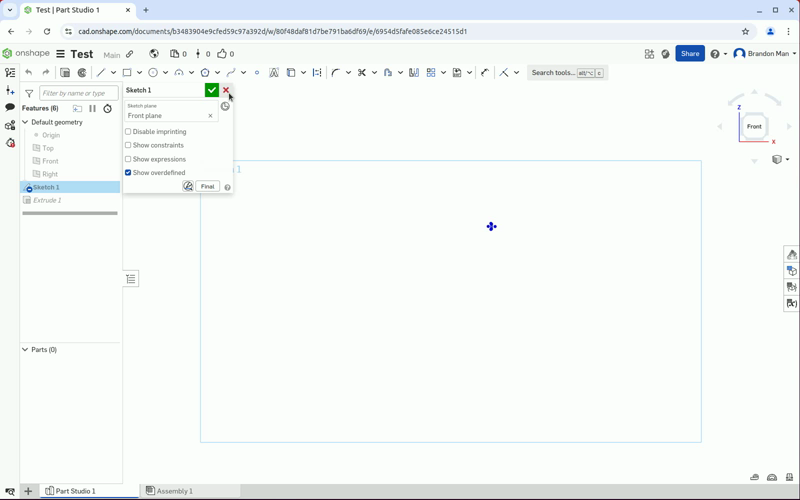
click(229, 92)
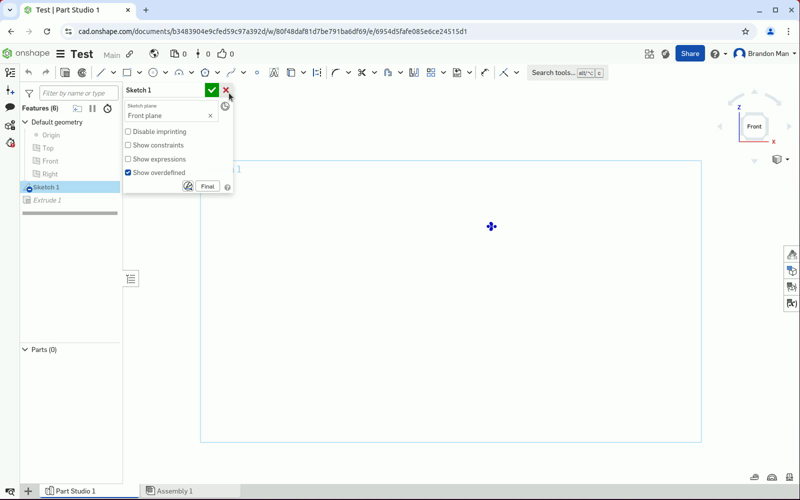
key(shift+s)
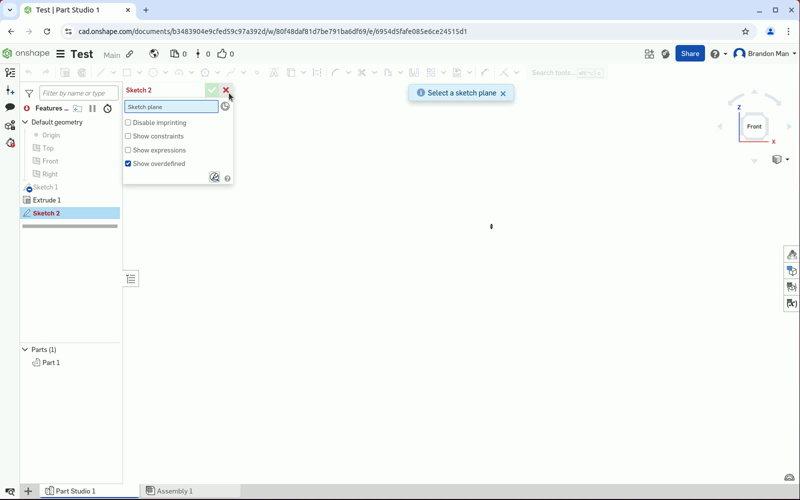
mouse_move(73, 163)
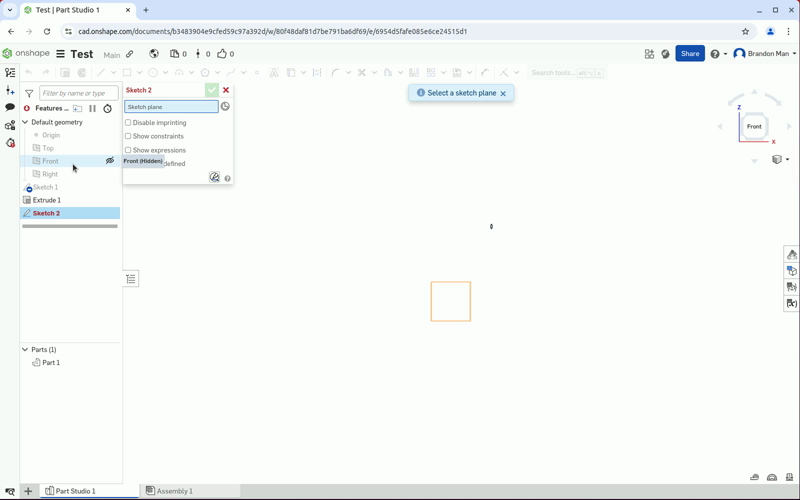
click(73, 163)
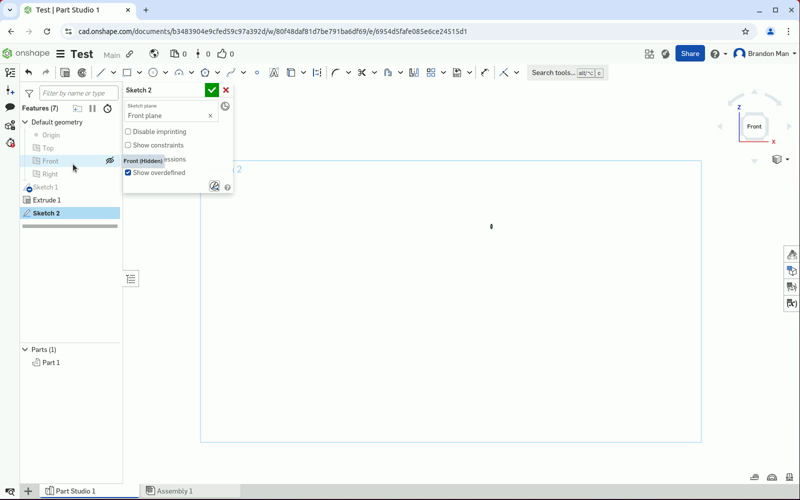
mouse_move(73, 352)
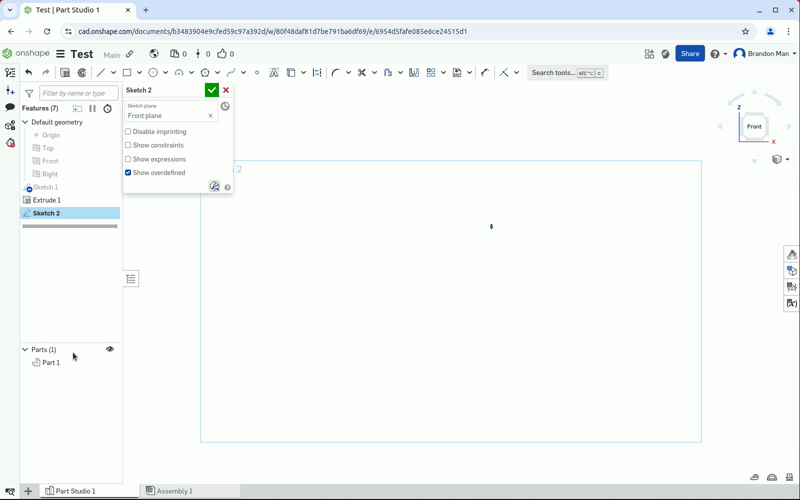
key(y)
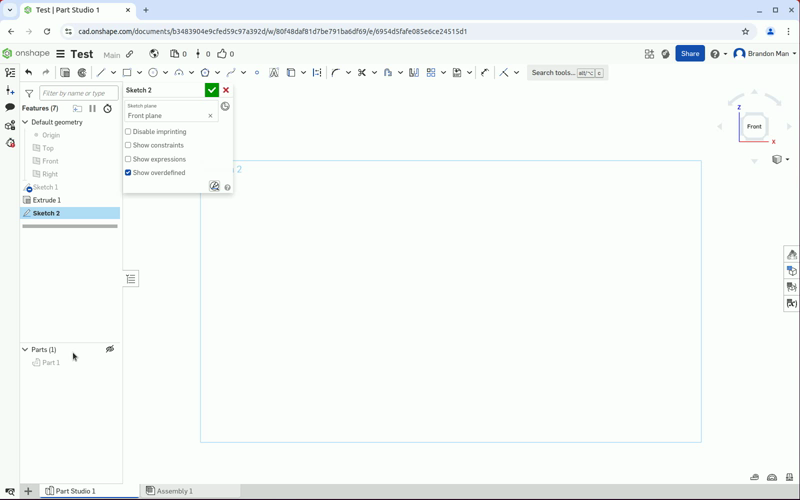
key(a)
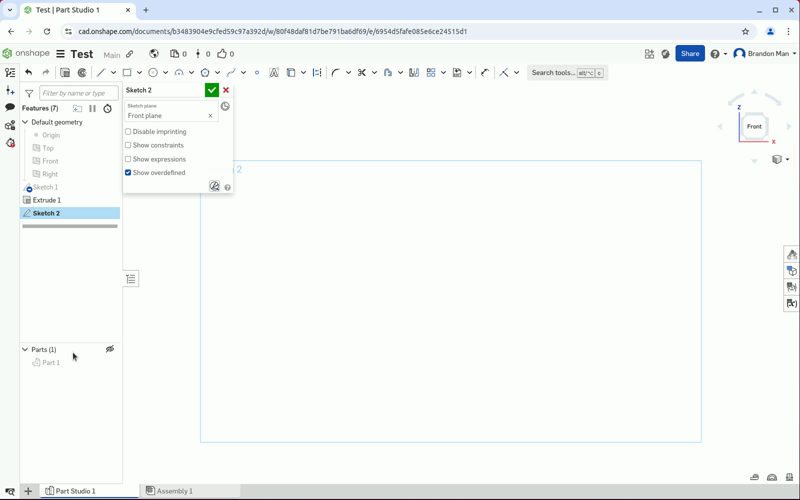
key_down(shift)
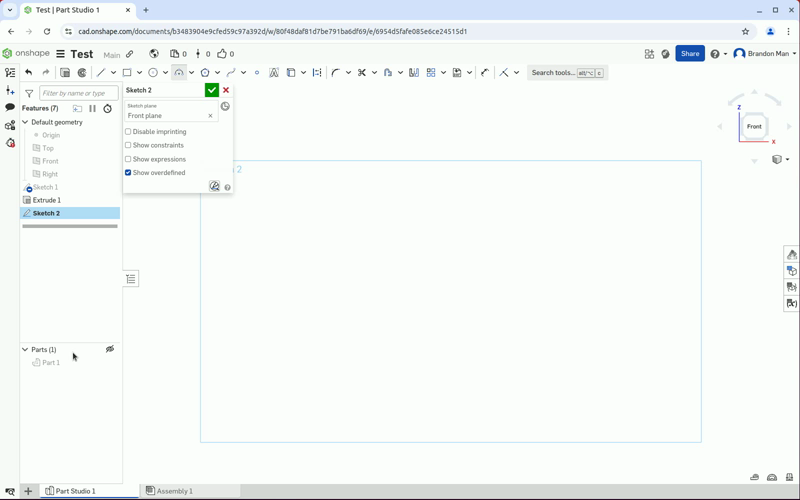
mouse_move(425, 228)
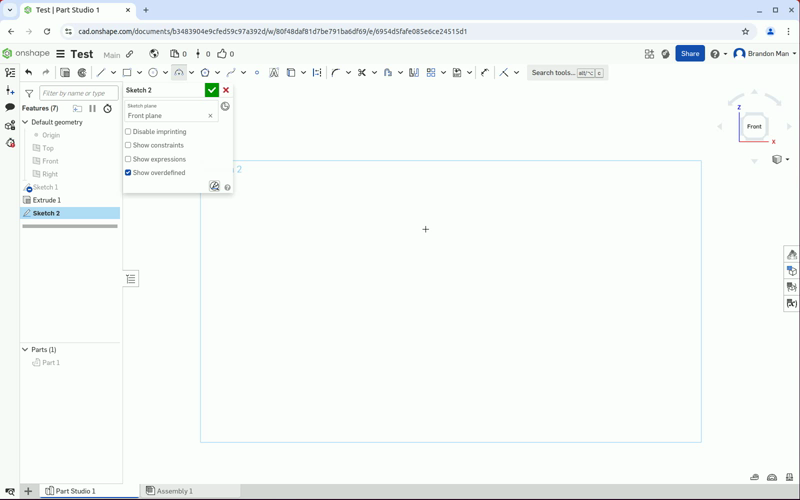
click(425, 228)
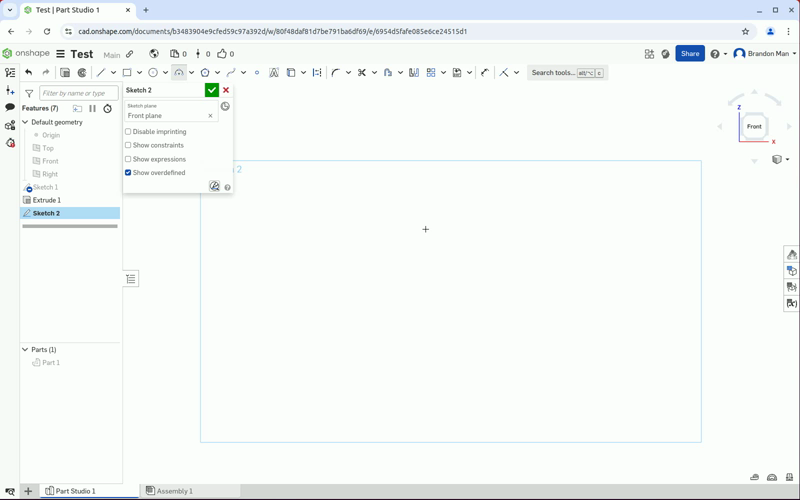
key_up(shift)
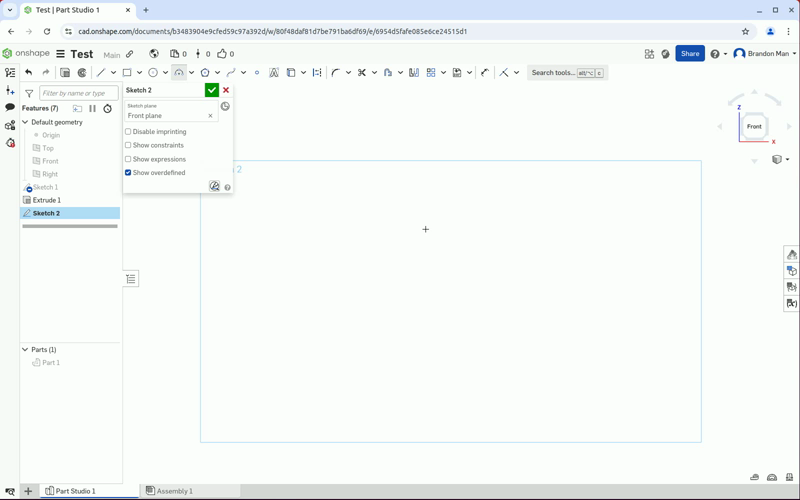
key_down(shift)
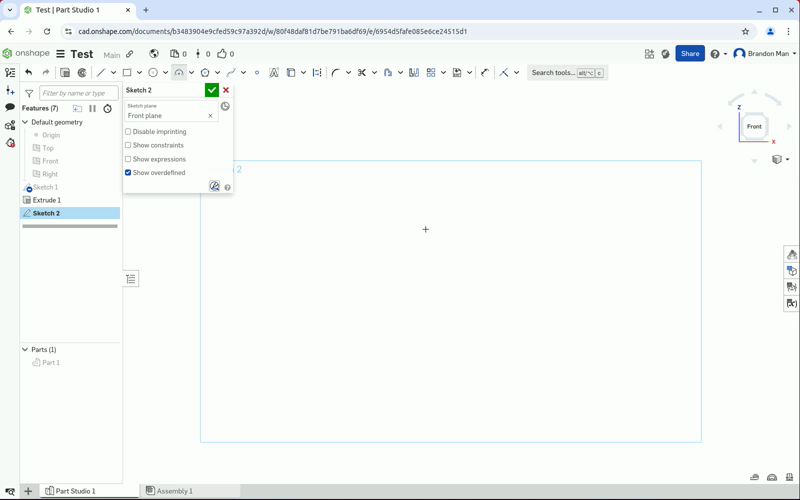
mouse_move(425, 224)
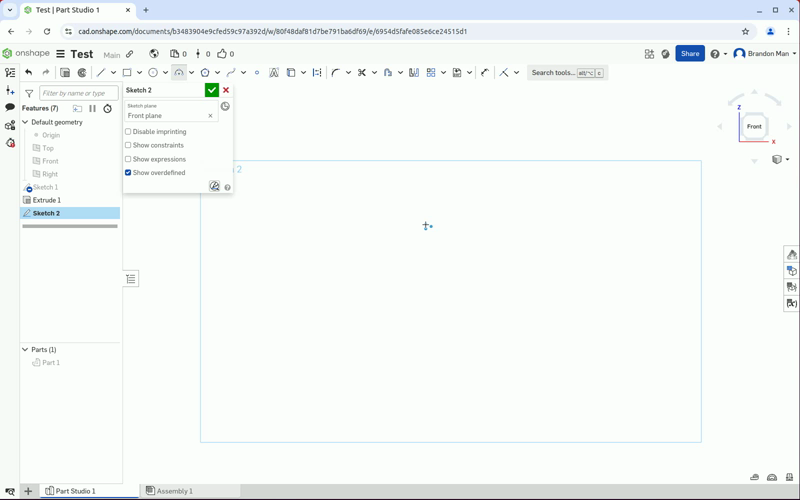
scroll(6)
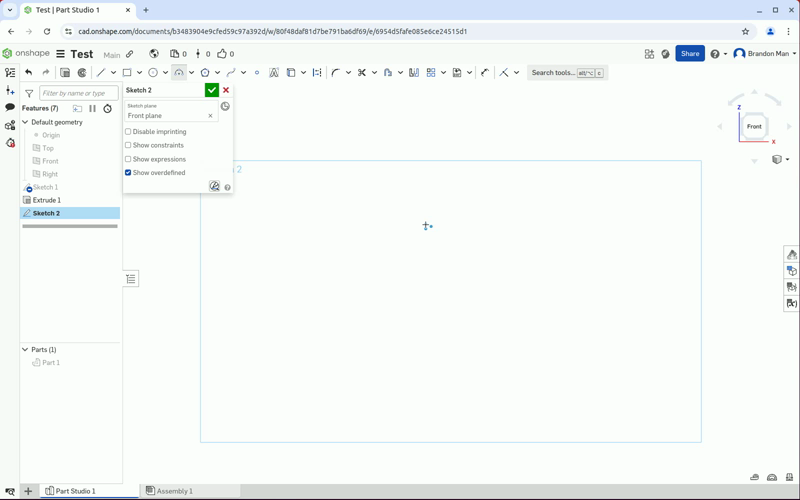
scroll(6)
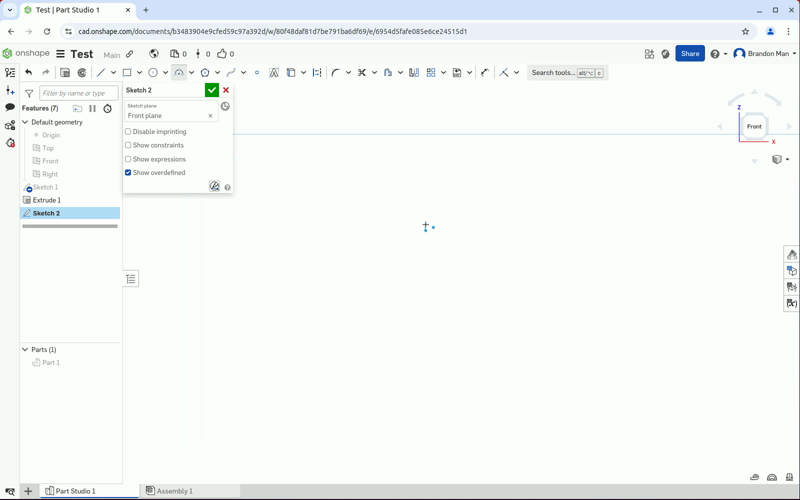
scroll(6)
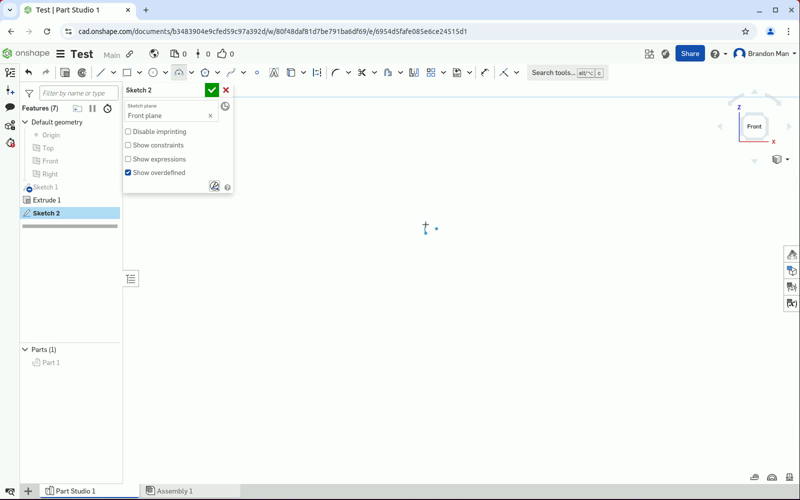
scroll(6)
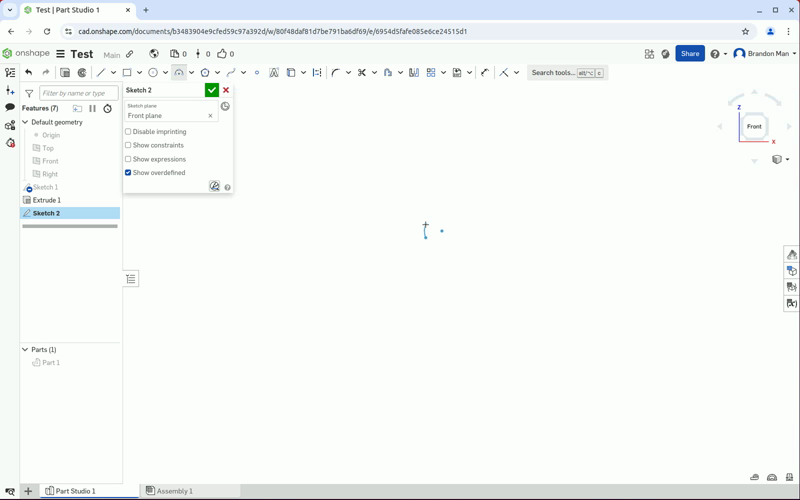
scroll(6)
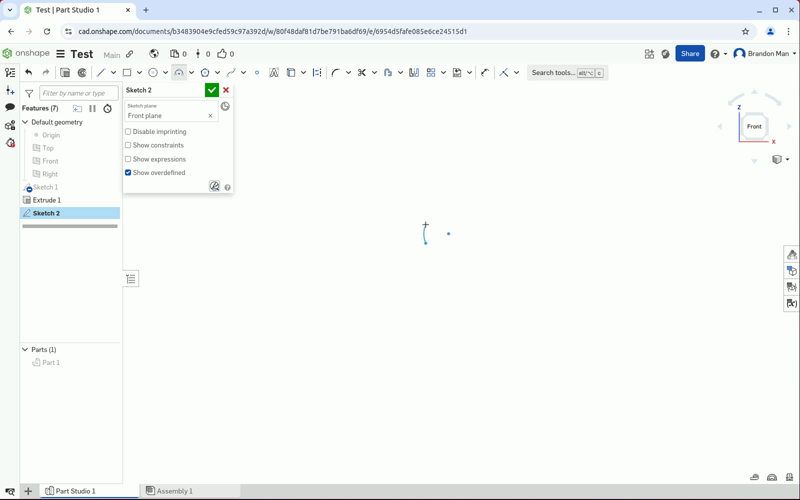
scroll(6)
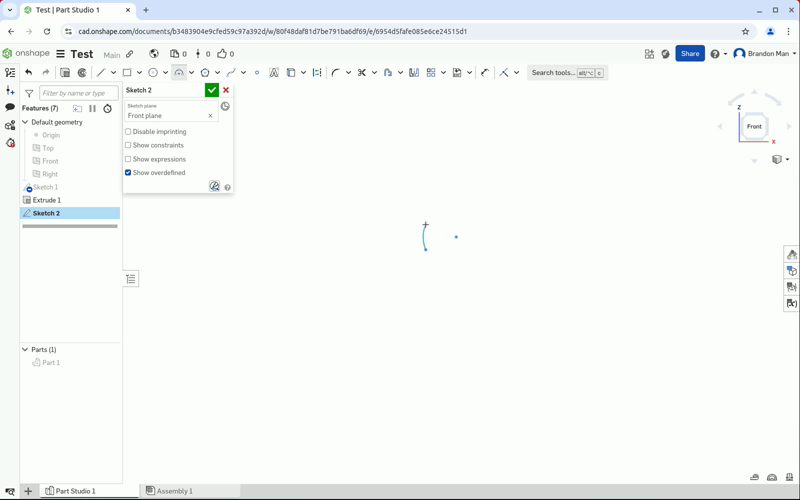
scroll(6)
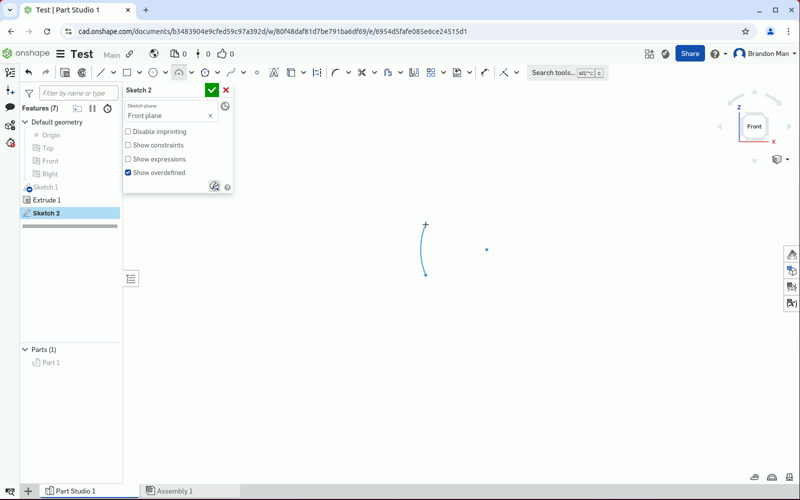
click(425, 224)
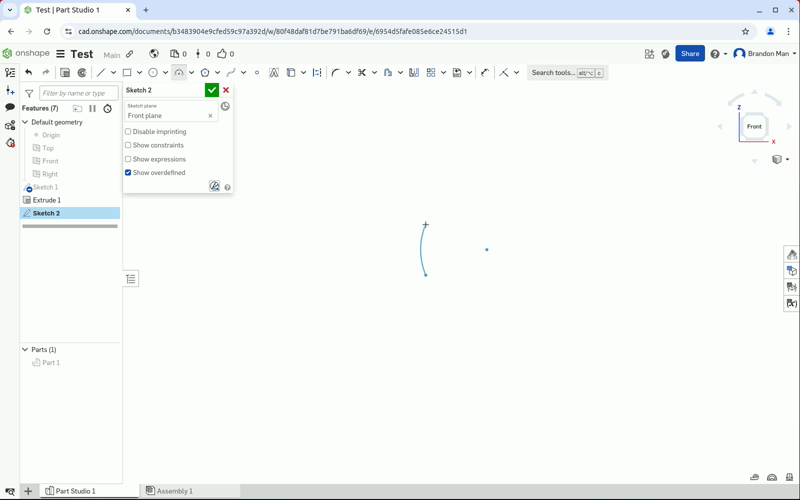
scroll(-6)
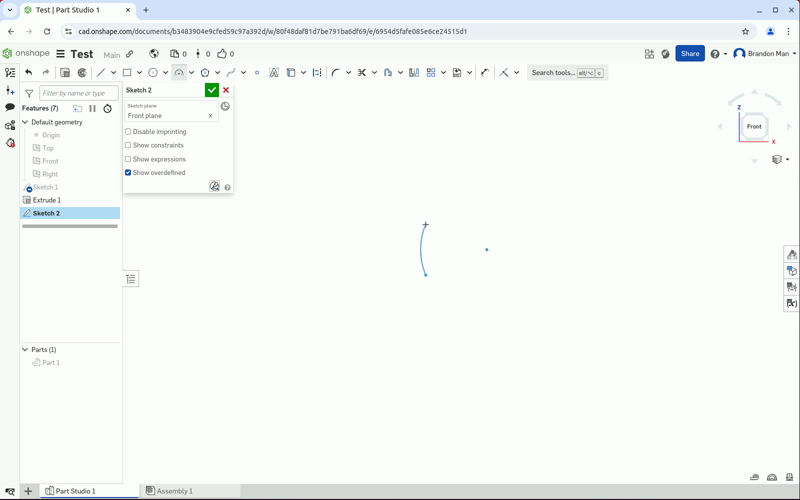
scroll(-6)
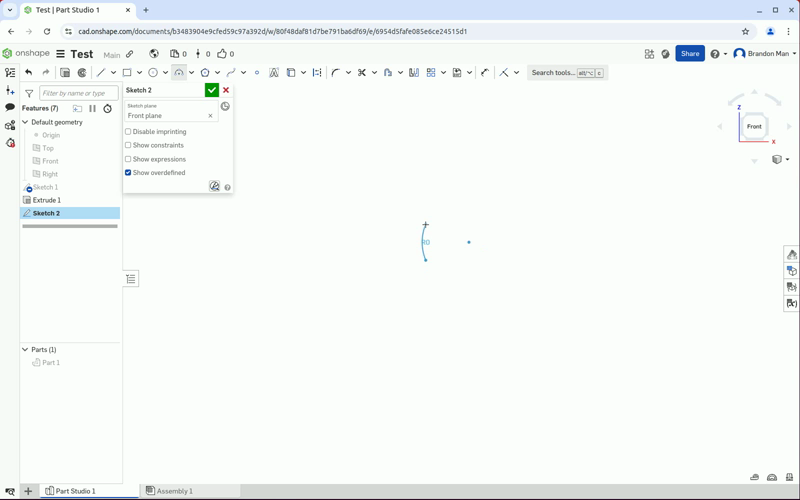
scroll(-6)
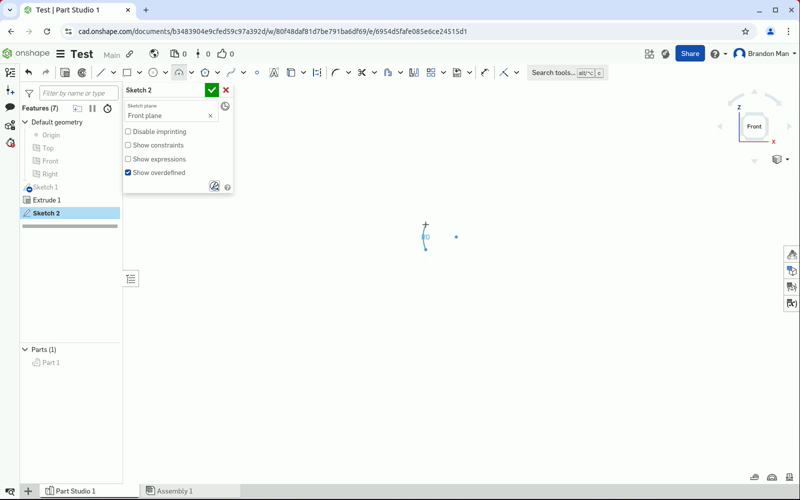
scroll(-6)
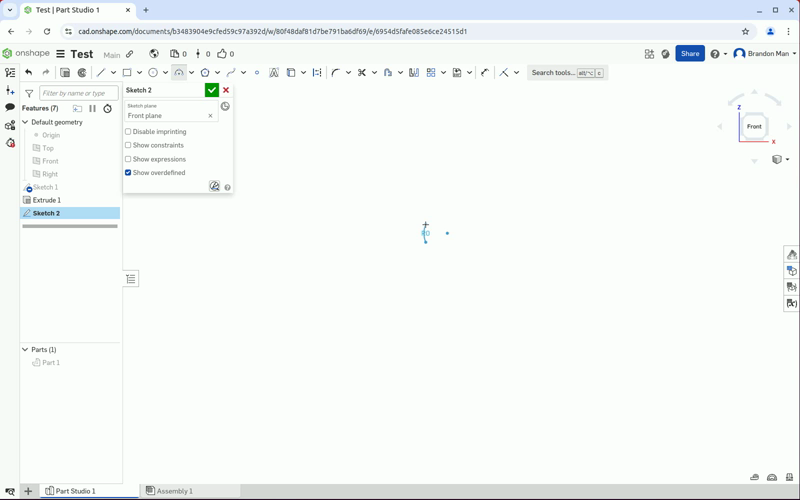
scroll(-6)
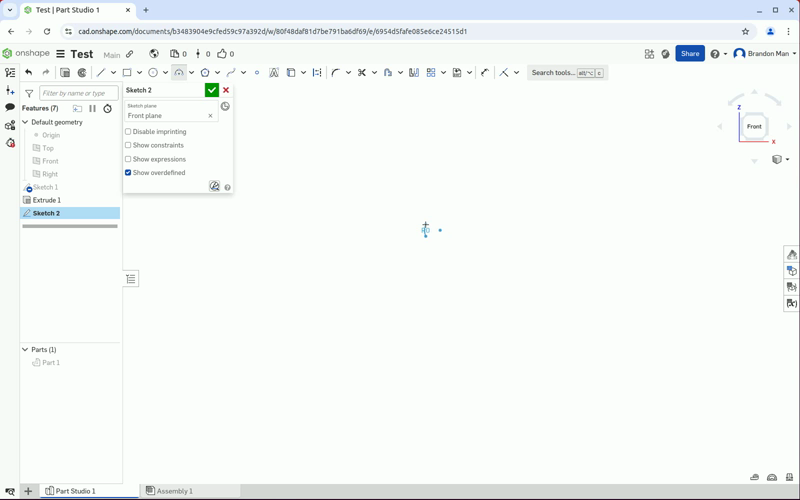
scroll(-6)
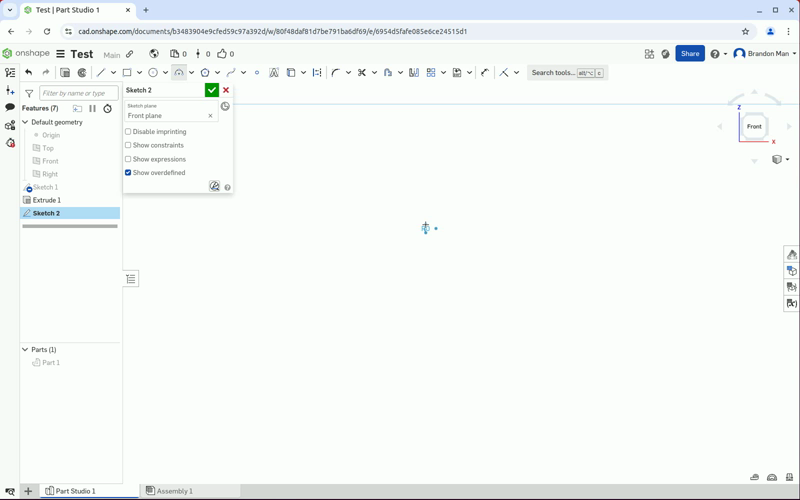
scroll(-6)
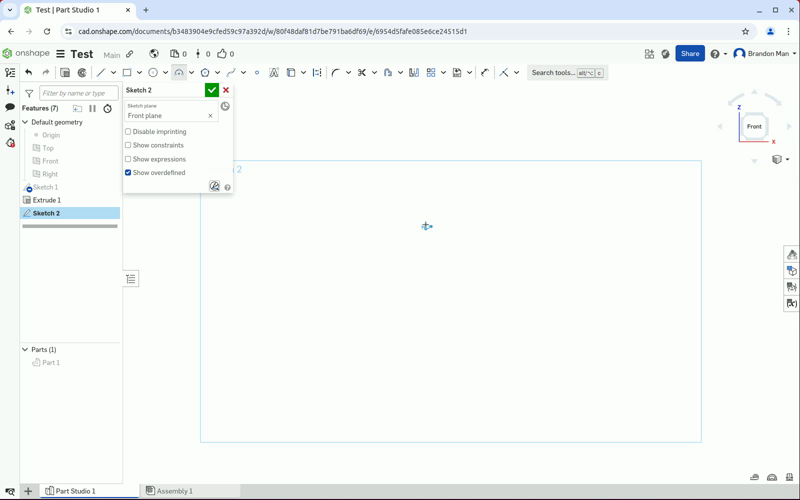
mouse_move(426, 226)
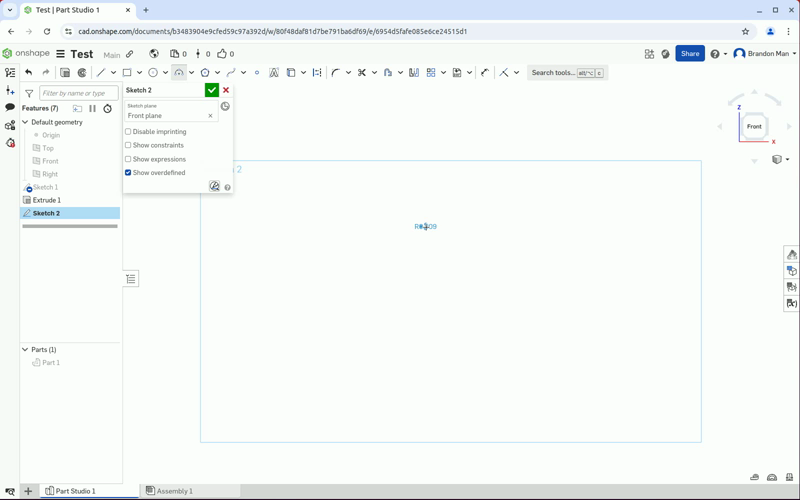
scroll(6)
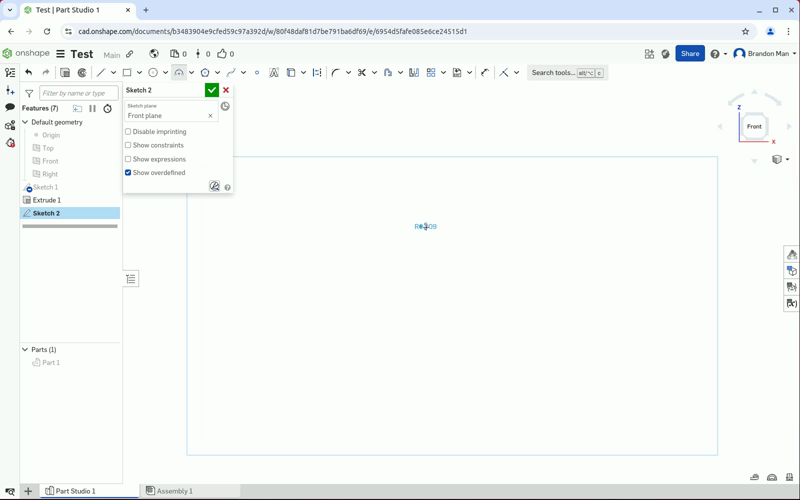
scroll(6)
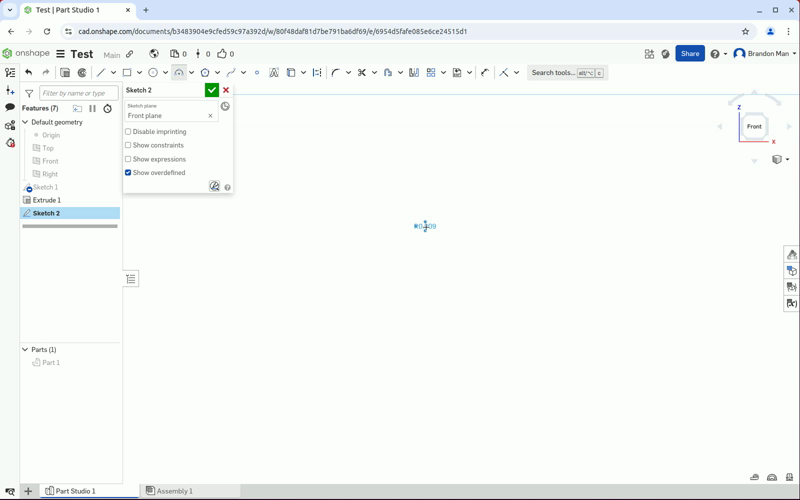
scroll(6)
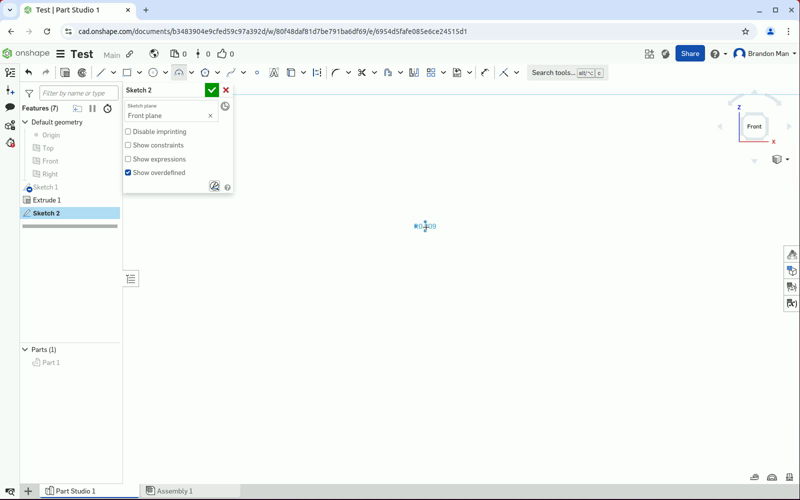
scroll(6)
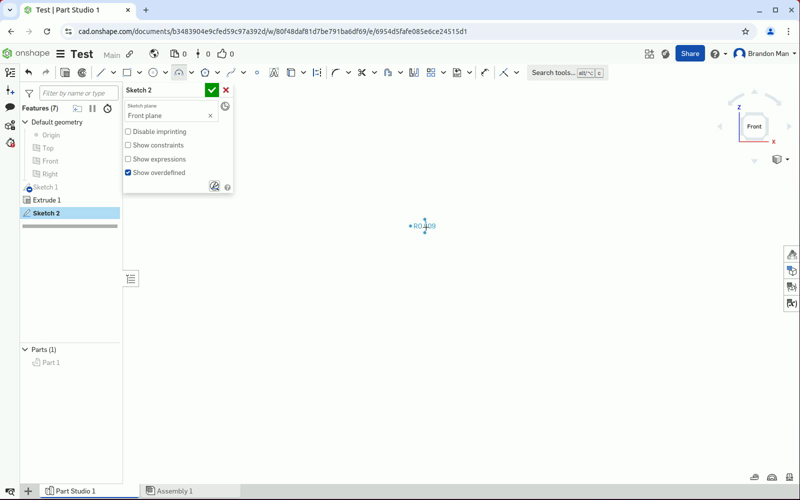
scroll(6)
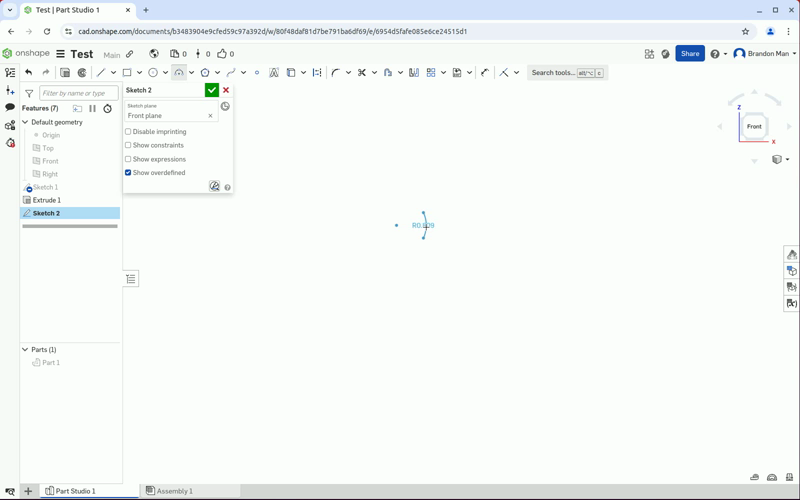
scroll(6)
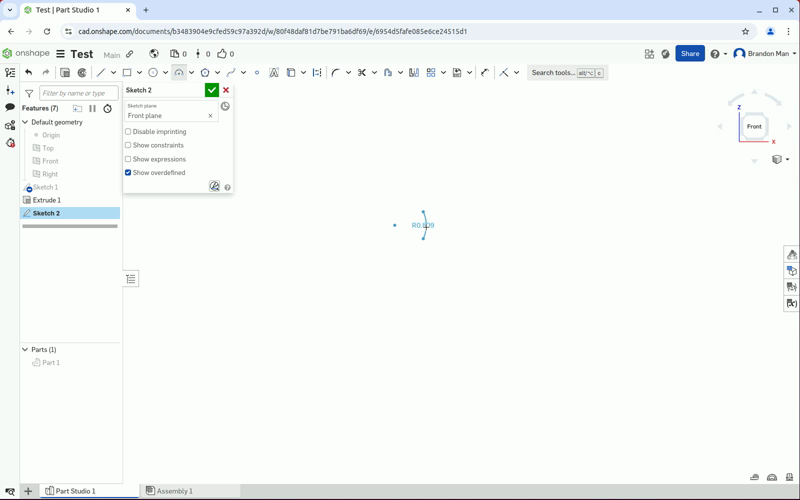
scroll(6)
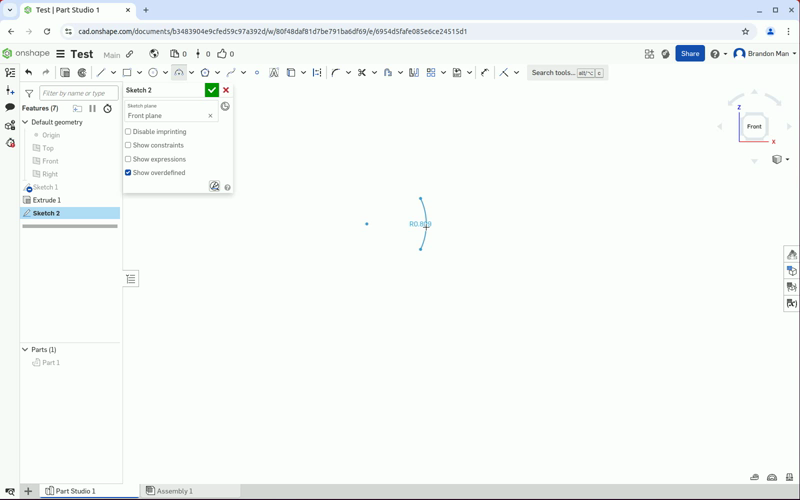
click(426, 226)
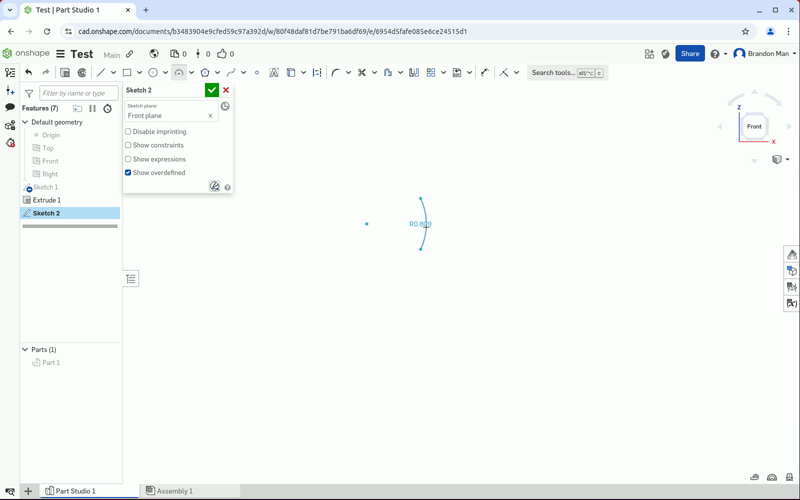
scroll(-6)
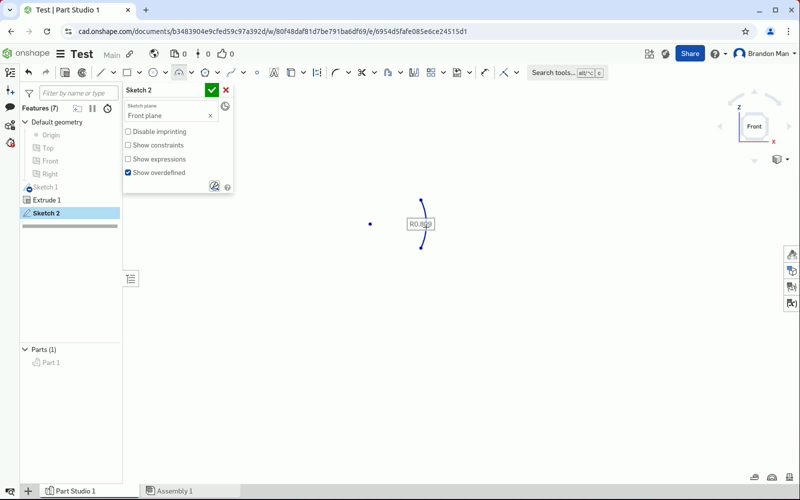
scroll(-6)
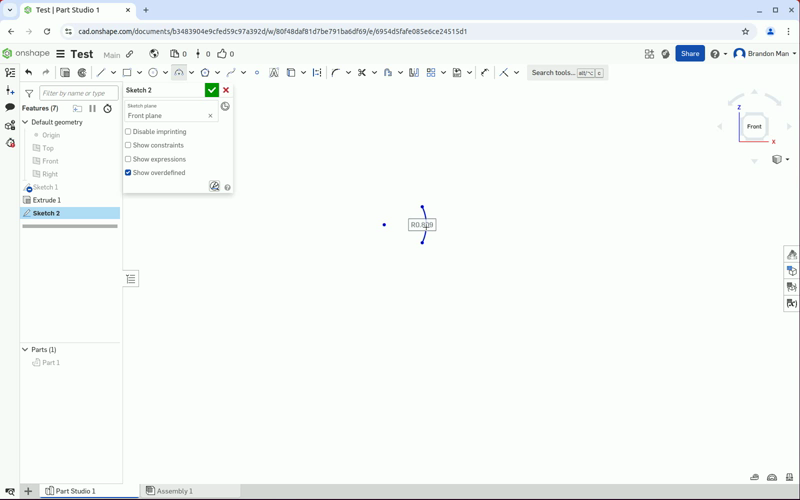
scroll(-6)
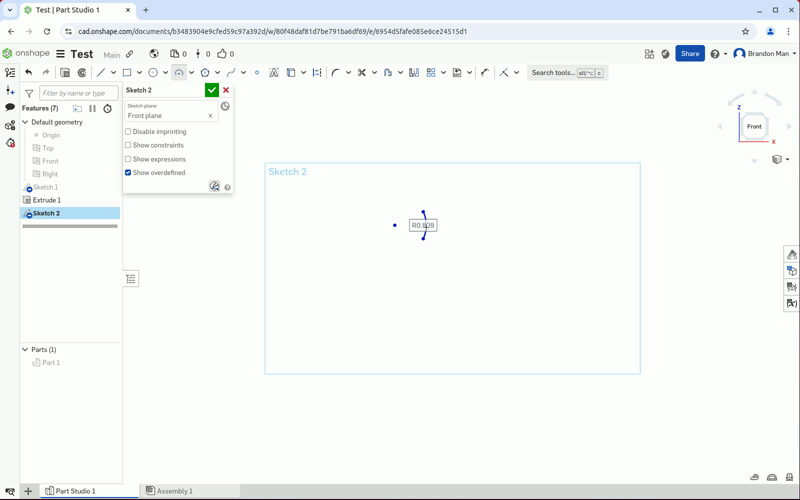
scroll(-6)
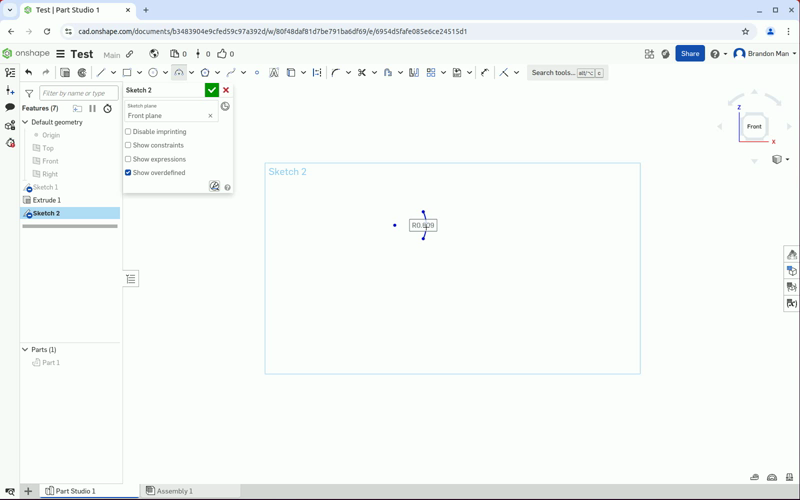
scroll(-6)
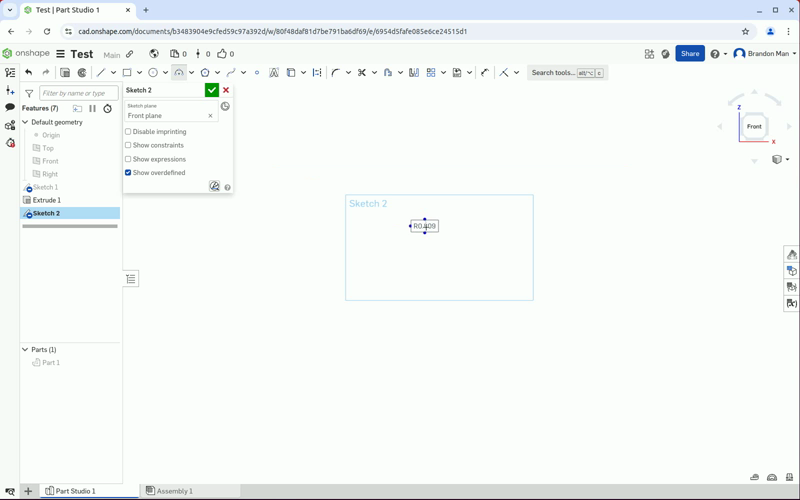
scroll(-6)
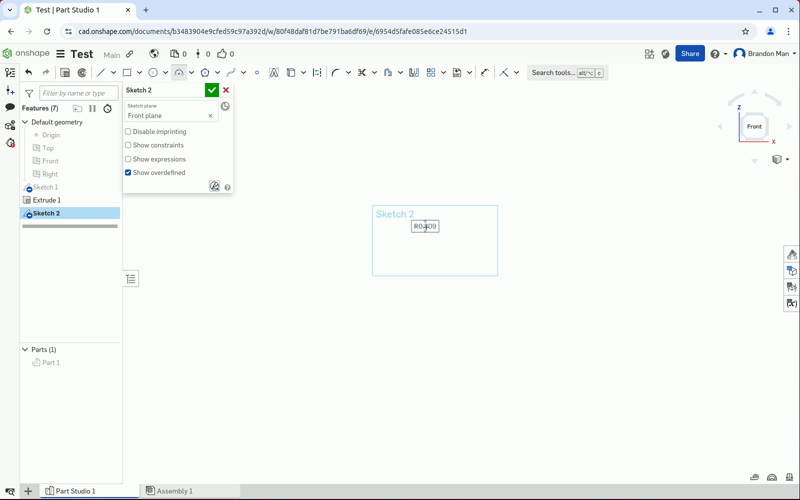
scroll(-6)
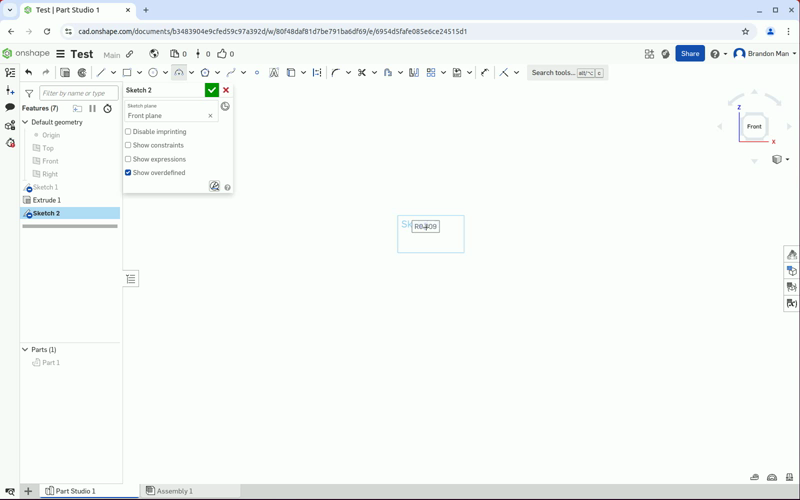
key_up(shift)
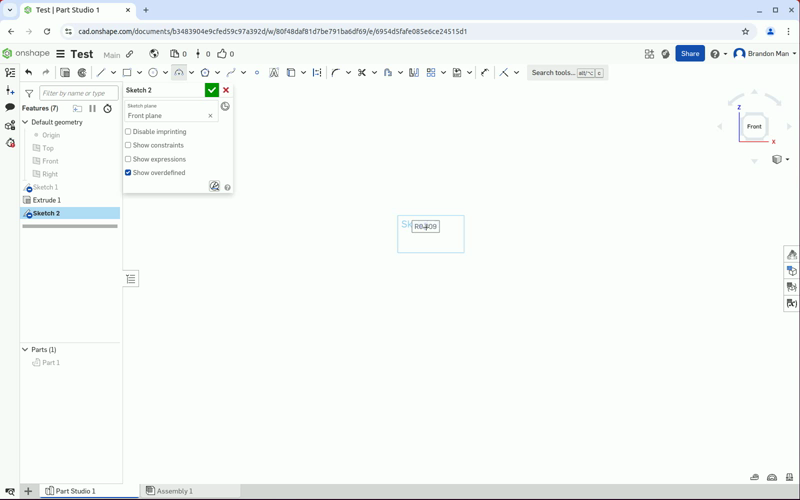
mouse_move(425, 224)
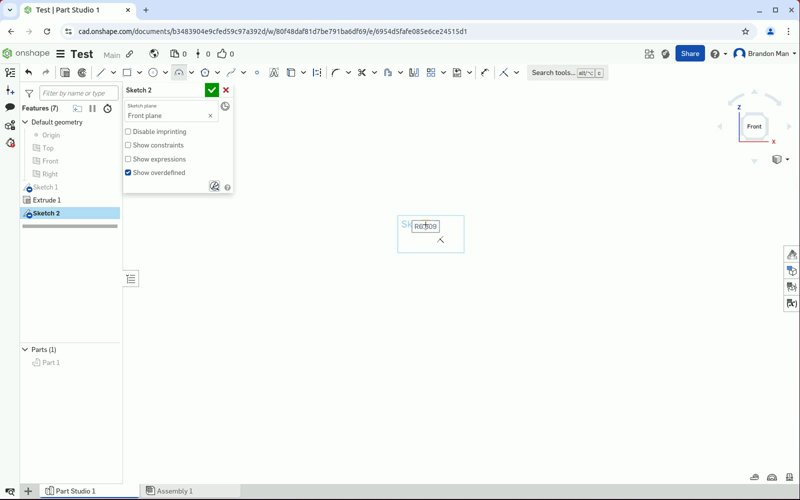
scroll(6)
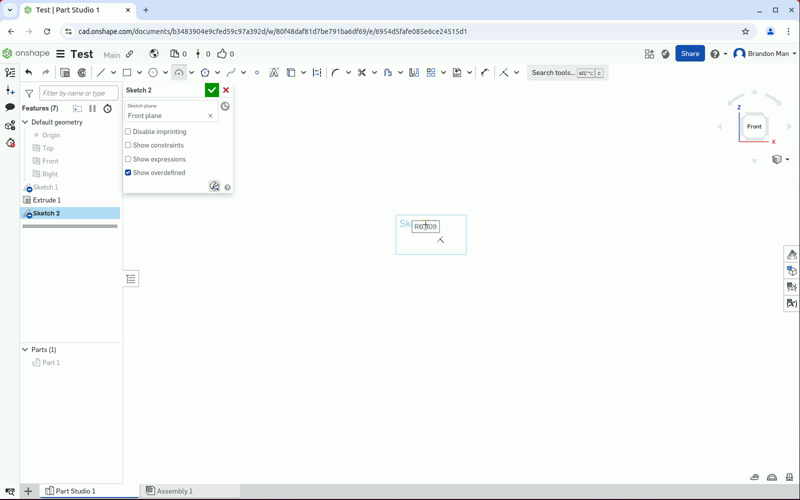
scroll(6)
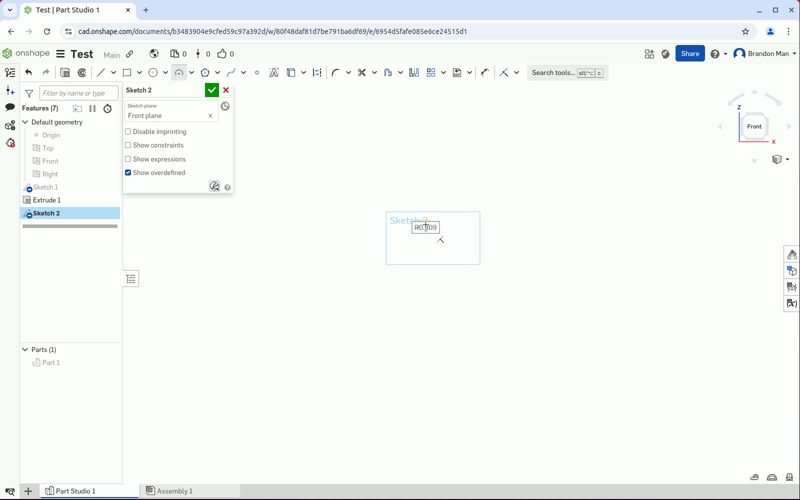
scroll(6)
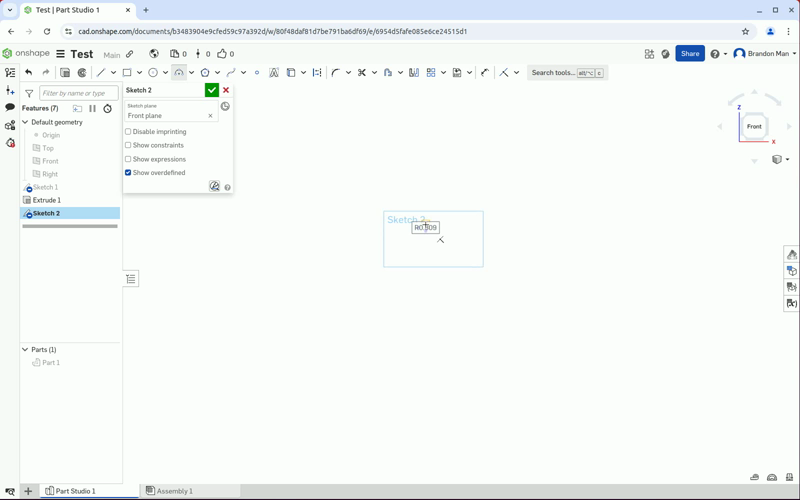
scroll(6)
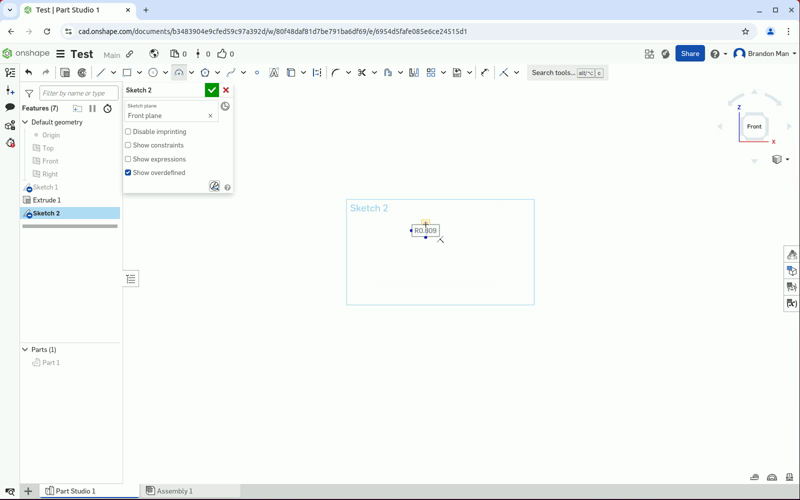
scroll(6)
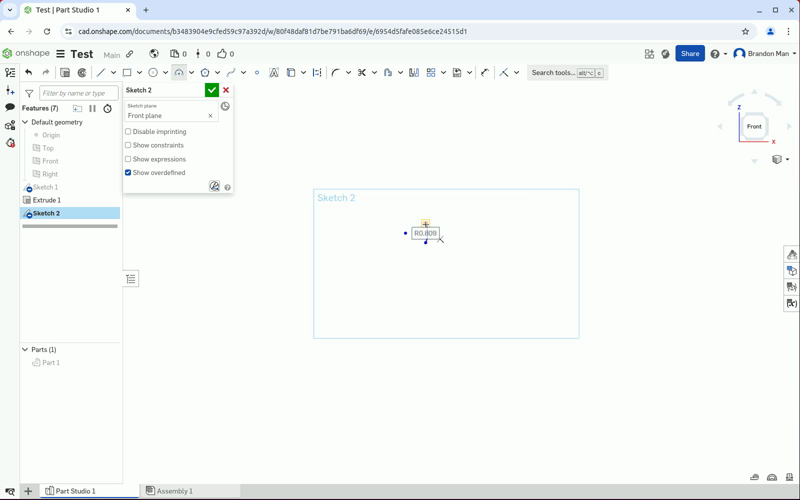
scroll(6)
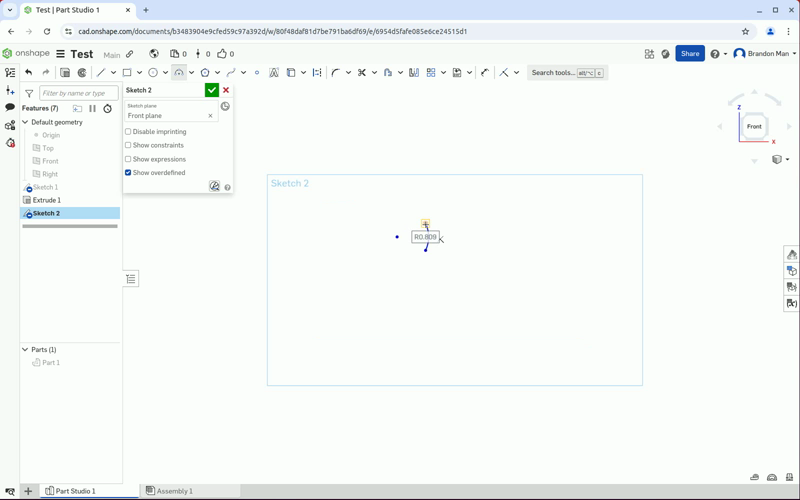
scroll(6)
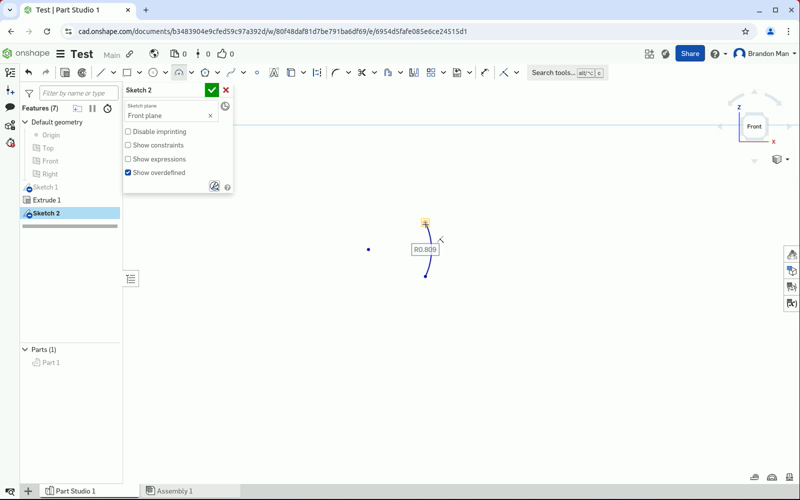
click(425, 224)
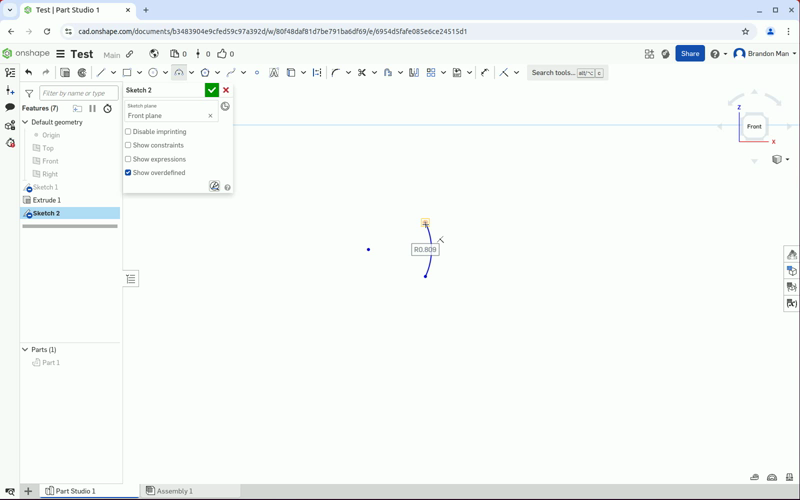
scroll(-6)
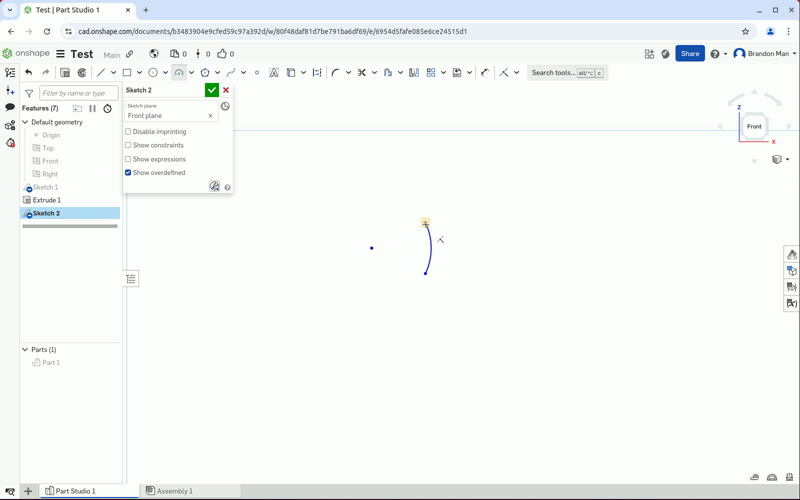
scroll(-6)
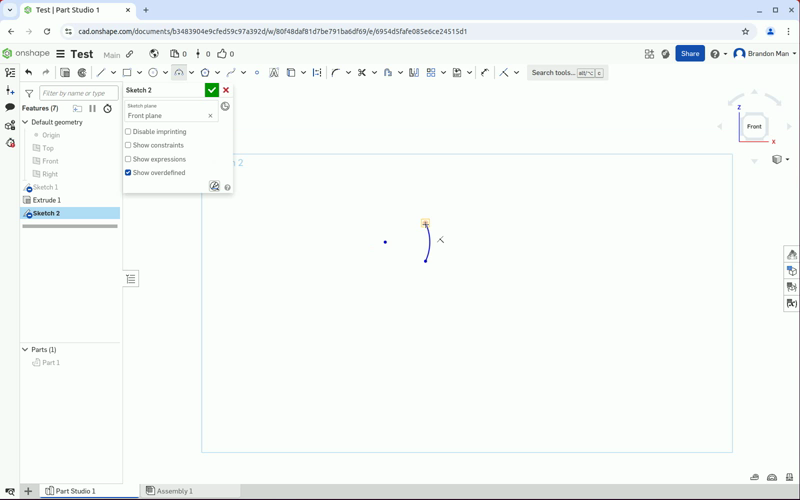
scroll(-6)
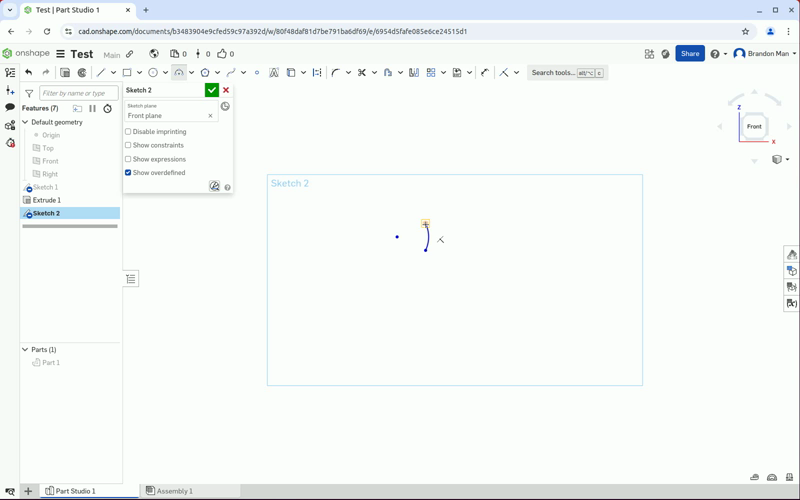
scroll(-6)
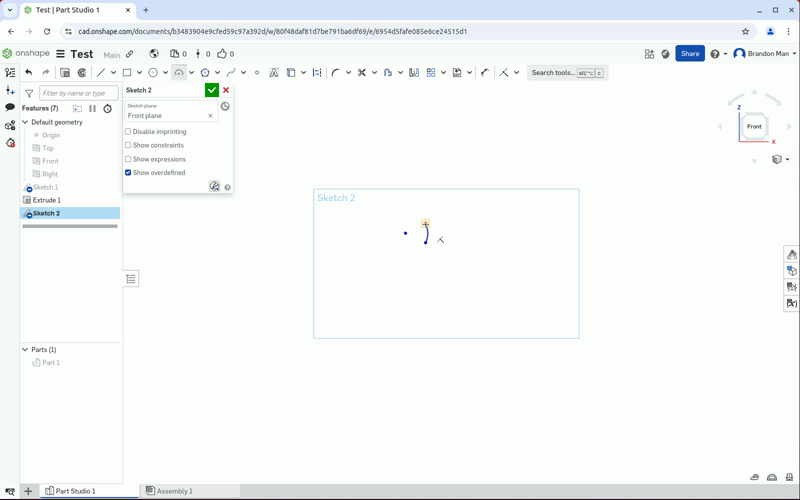
scroll(-6)
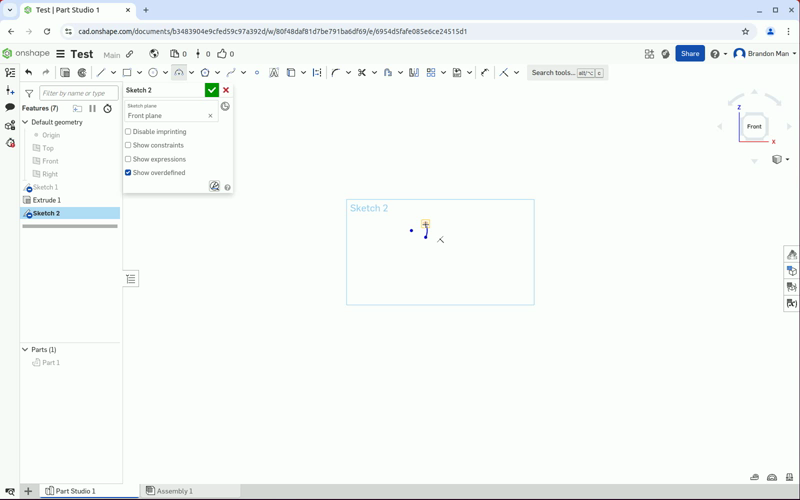
scroll(-6)
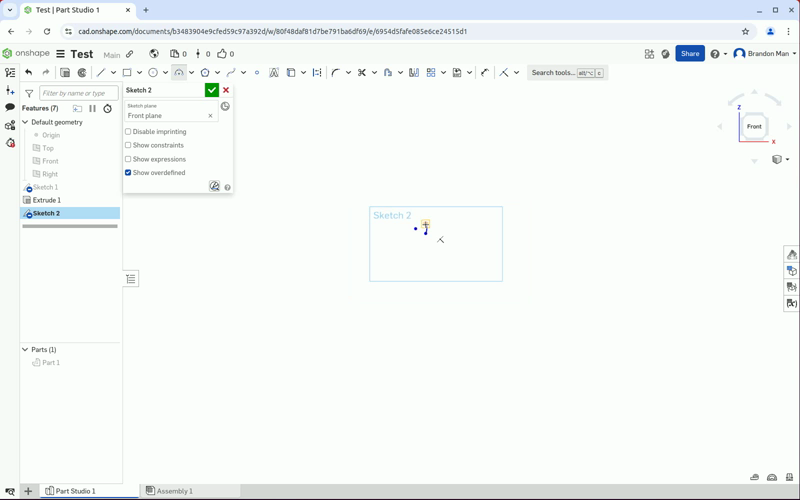
scroll(-6)
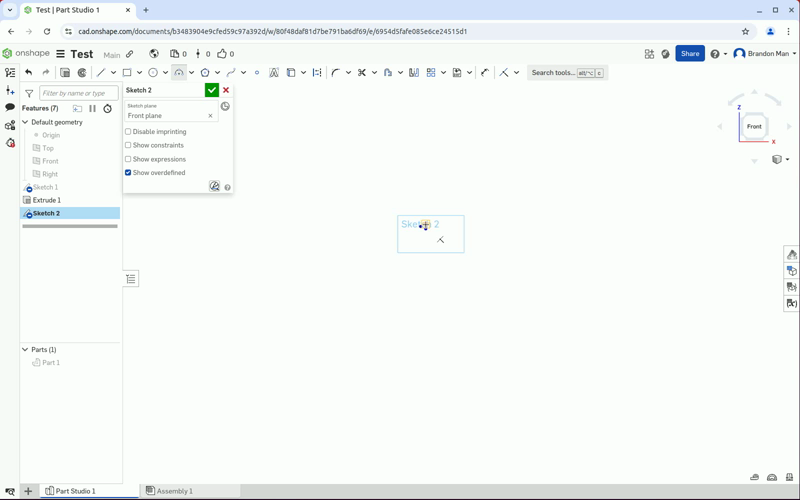
mouse_move(425, 228)
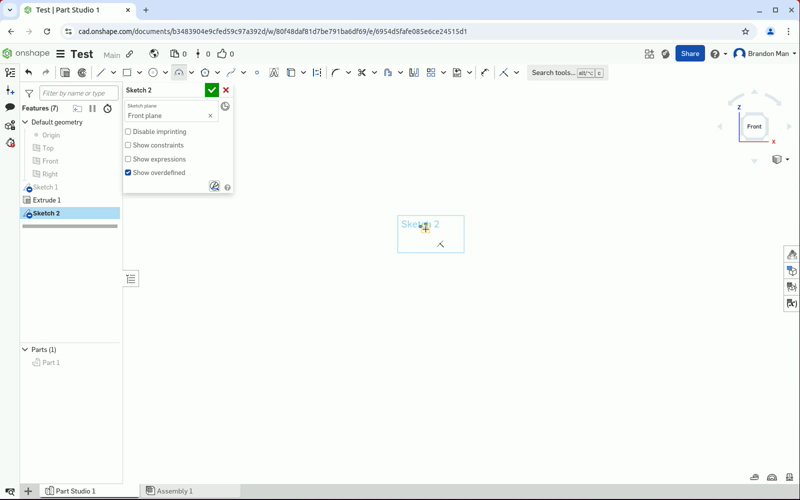
scroll(6)
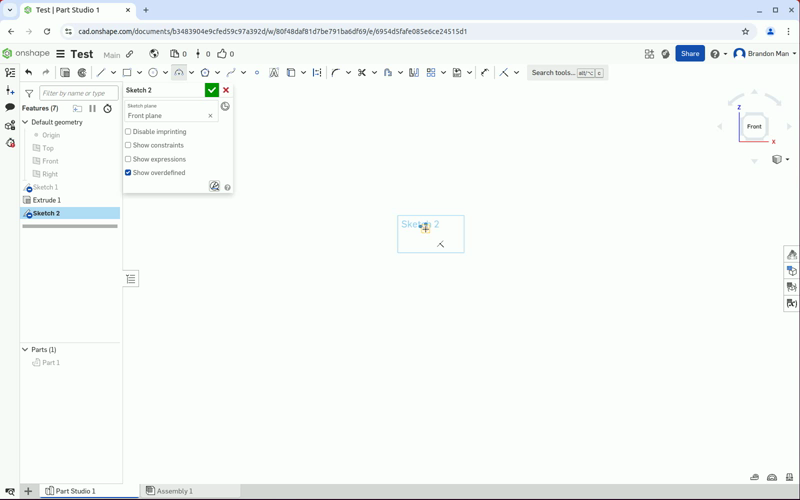
scroll(6)
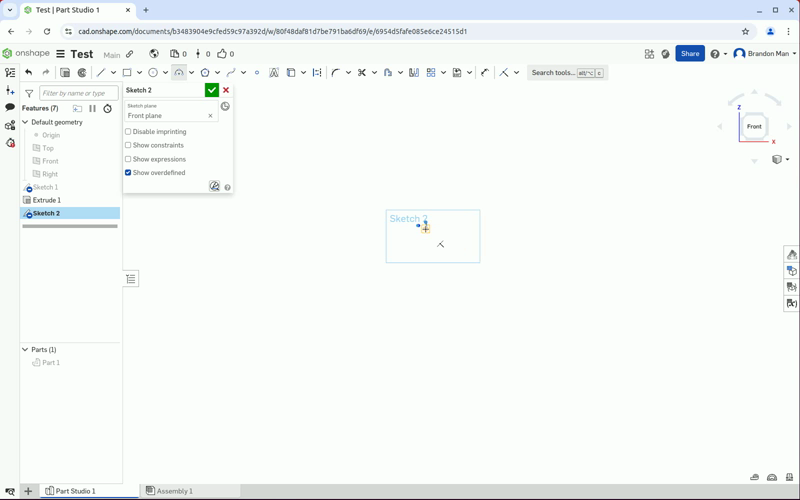
scroll(6)
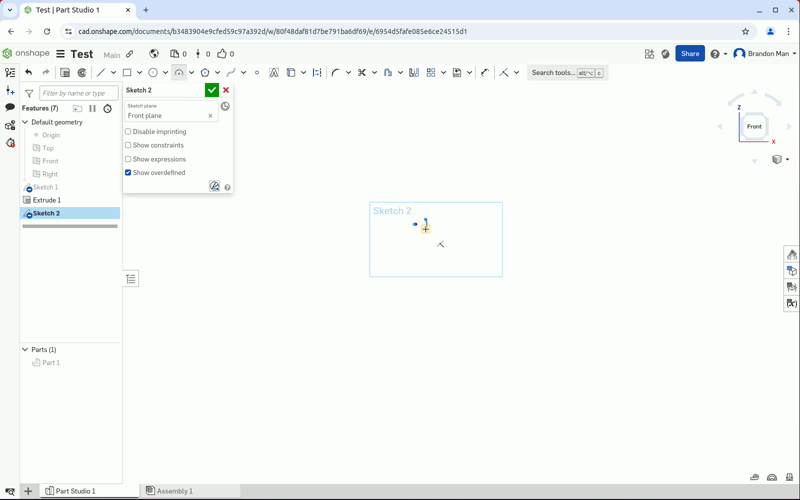
scroll(6)
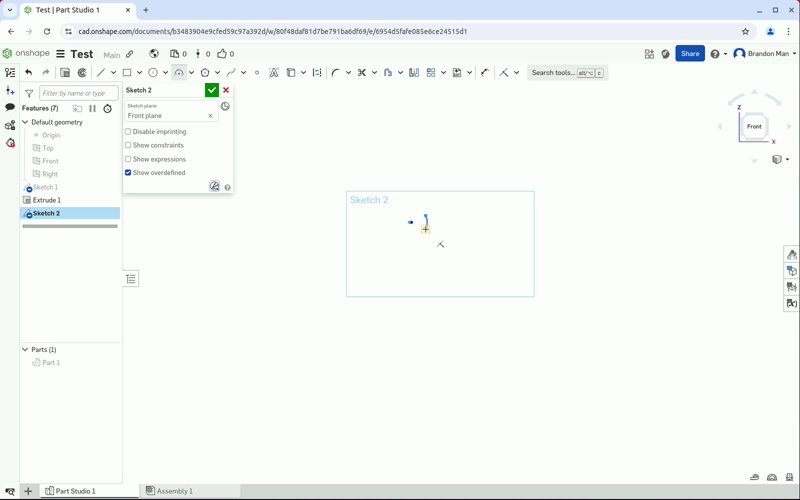
scroll(6)
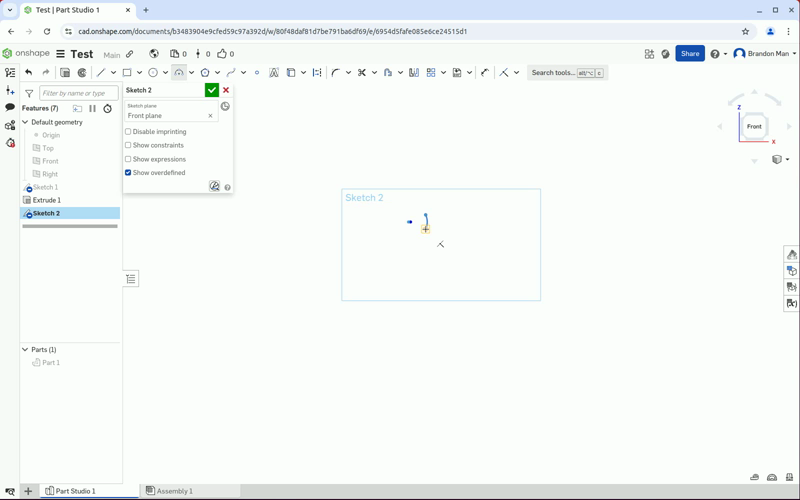
scroll(6)
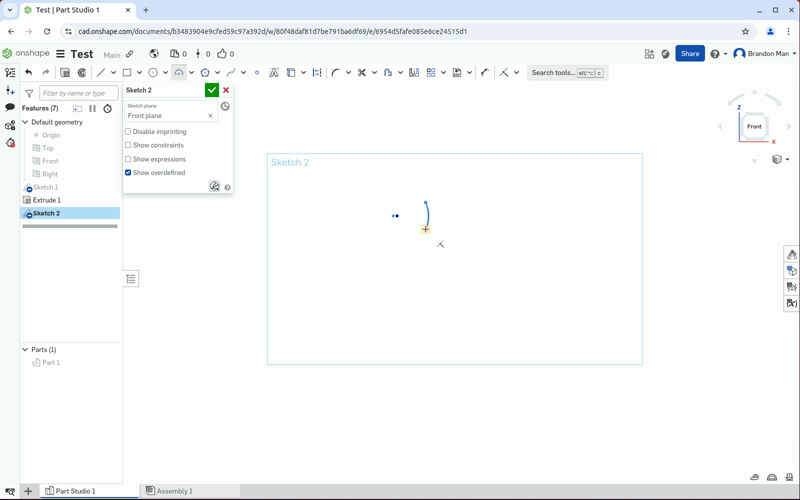
scroll(6)
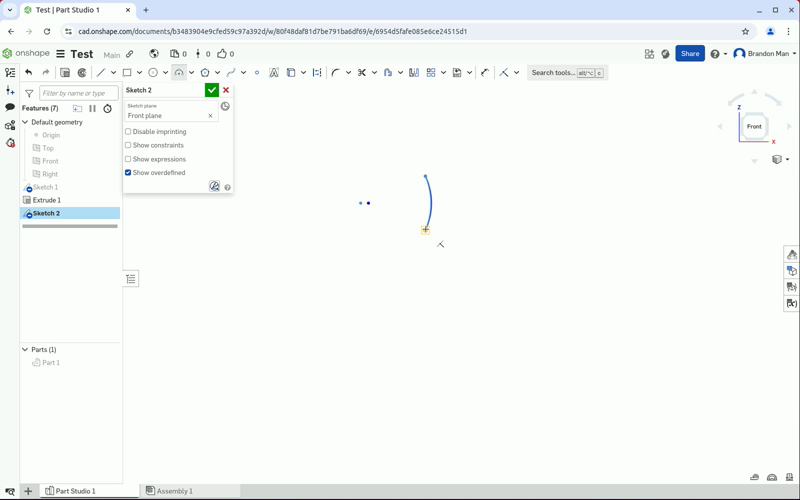
click(425, 228)
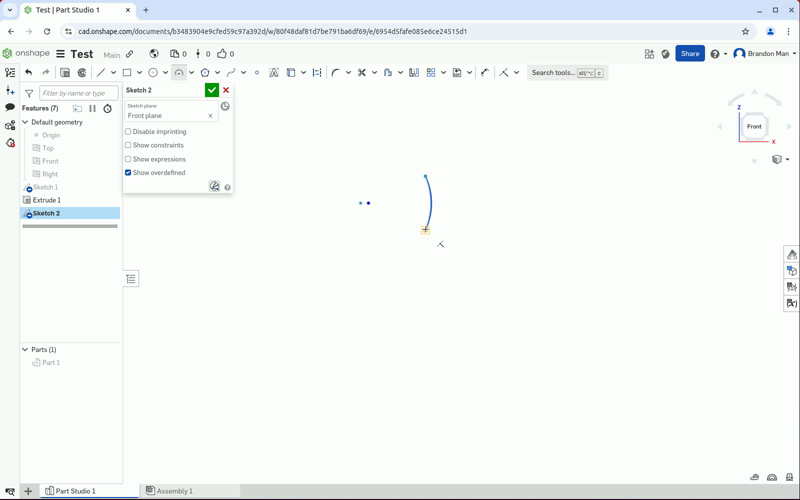
scroll(-6)
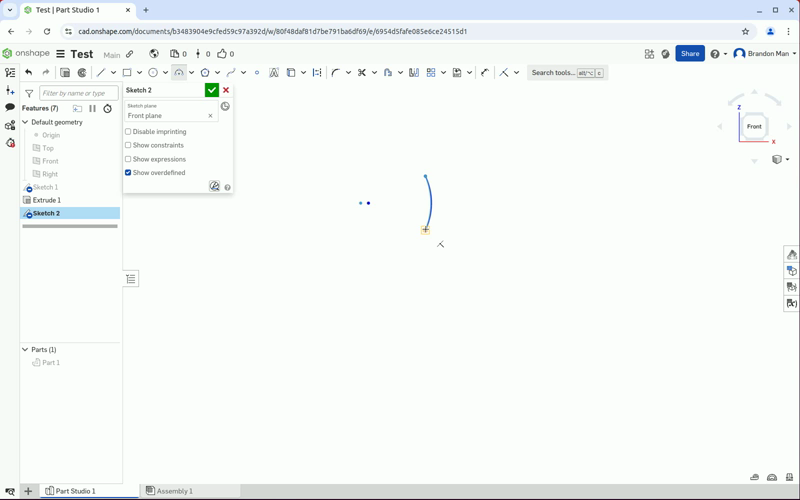
scroll(-6)
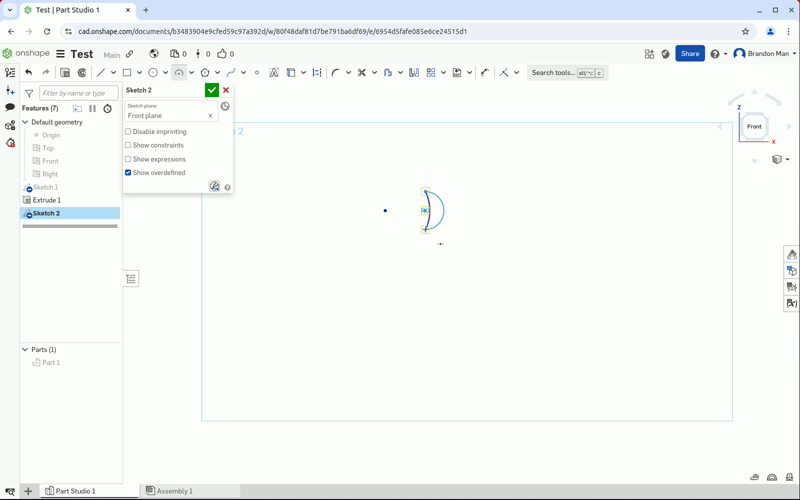
scroll(-6)
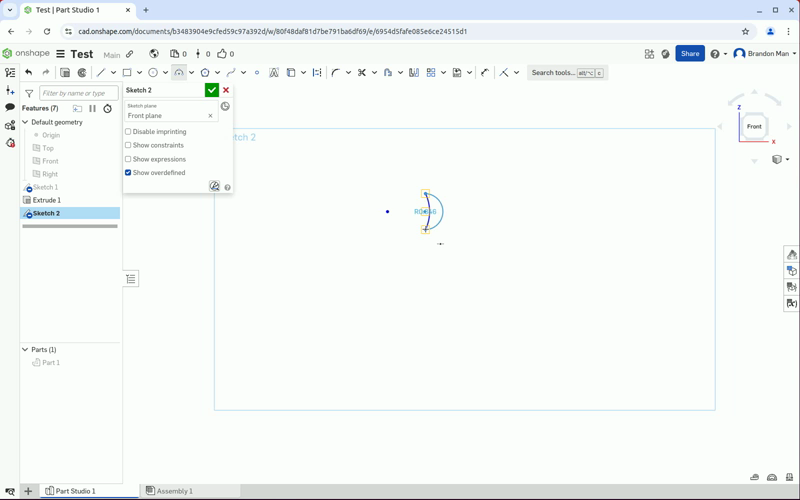
scroll(-6)
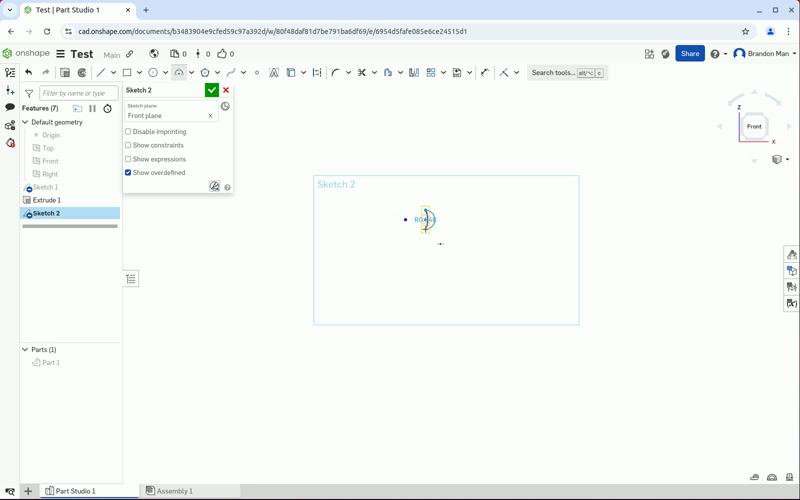
scroll(-6)
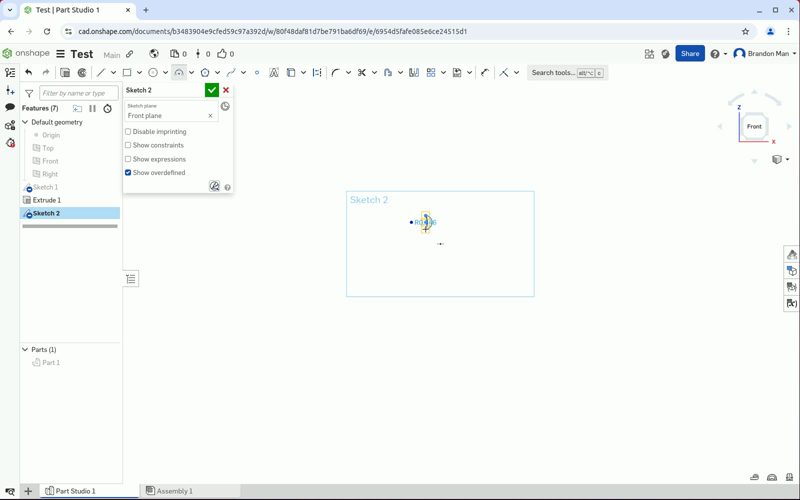
scroll(-6)
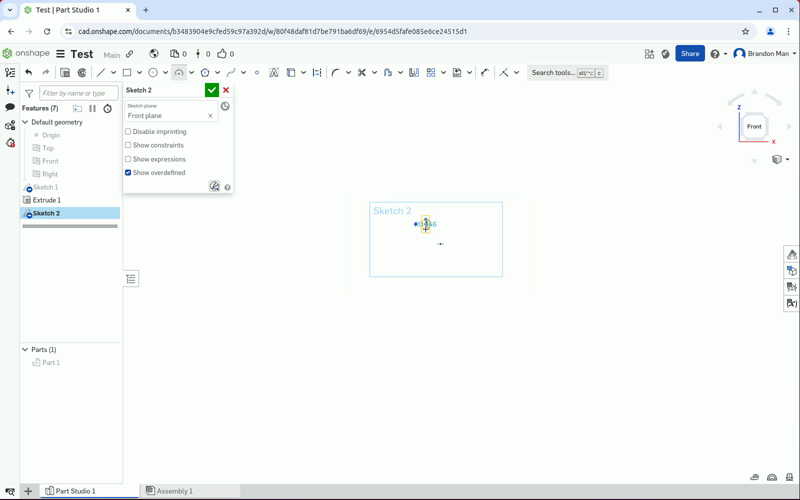
scroll(-6)
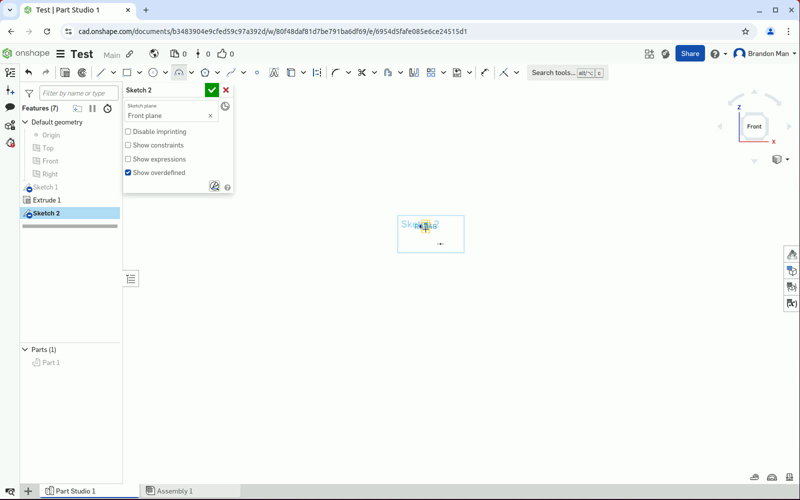
key_down(shift)
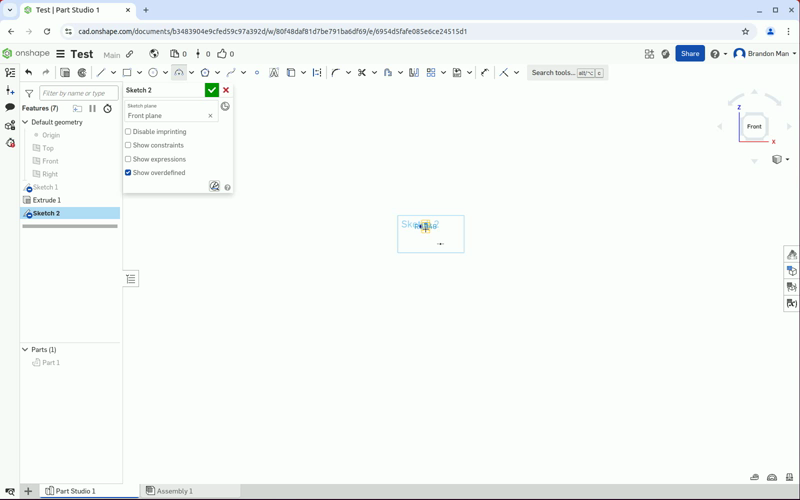
mouse_move(425, 226)
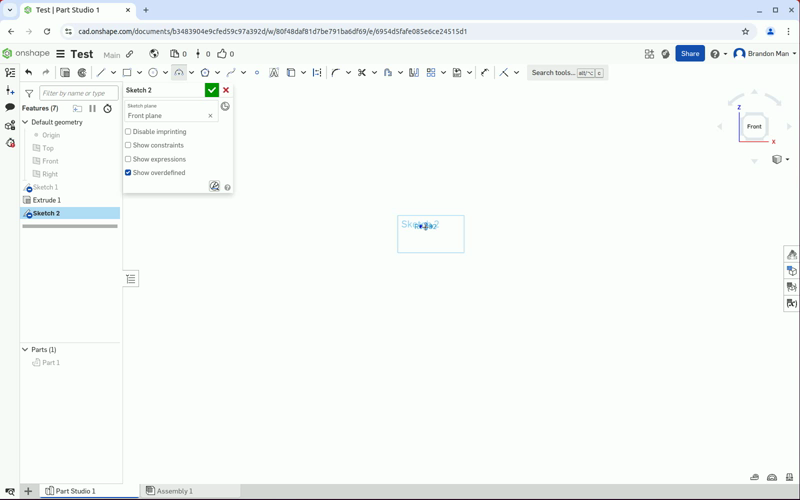
scroll(6)
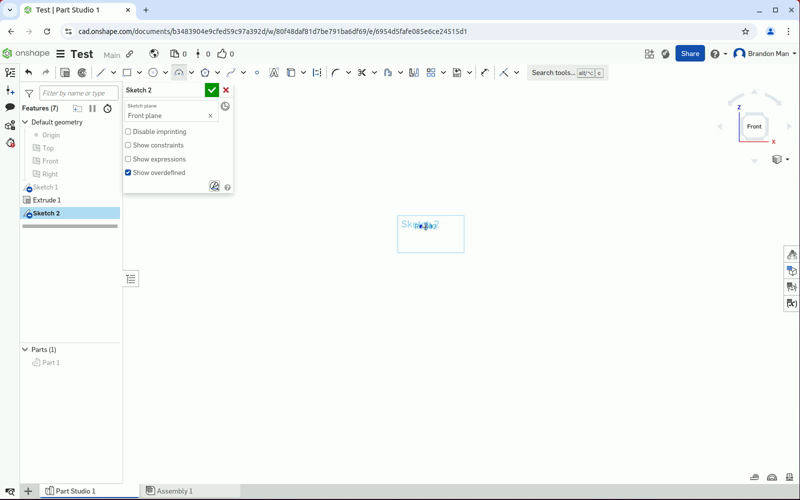
scroll(6)
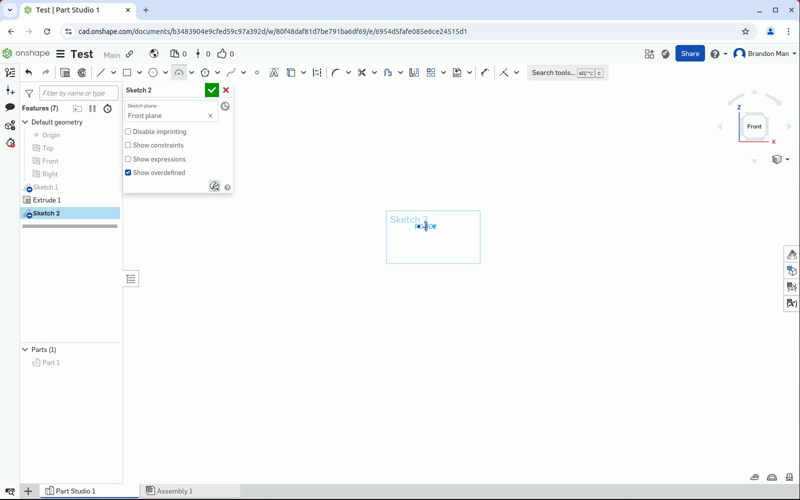
scroll(6)
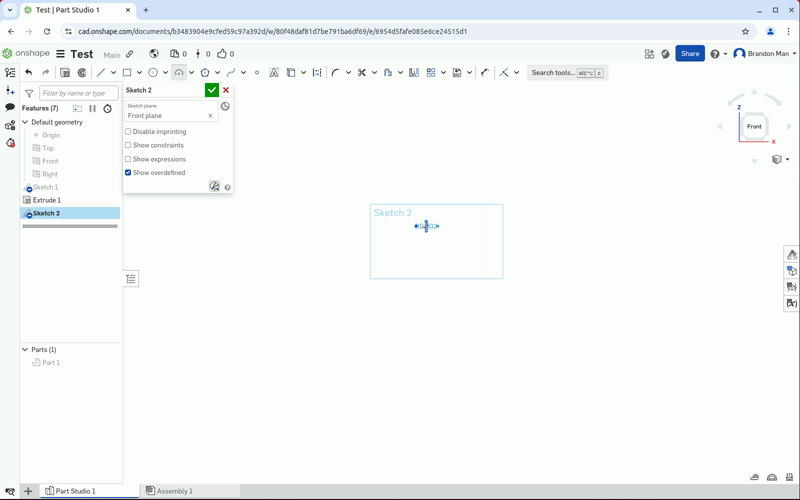
scroll(6)
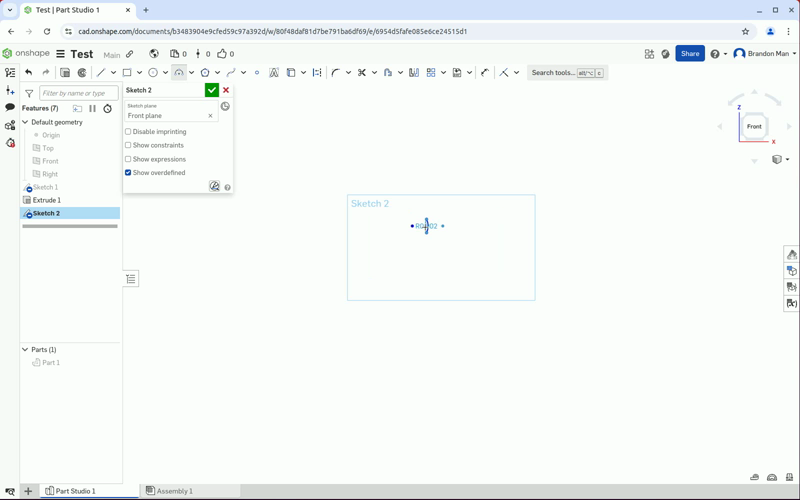
scroll(6)
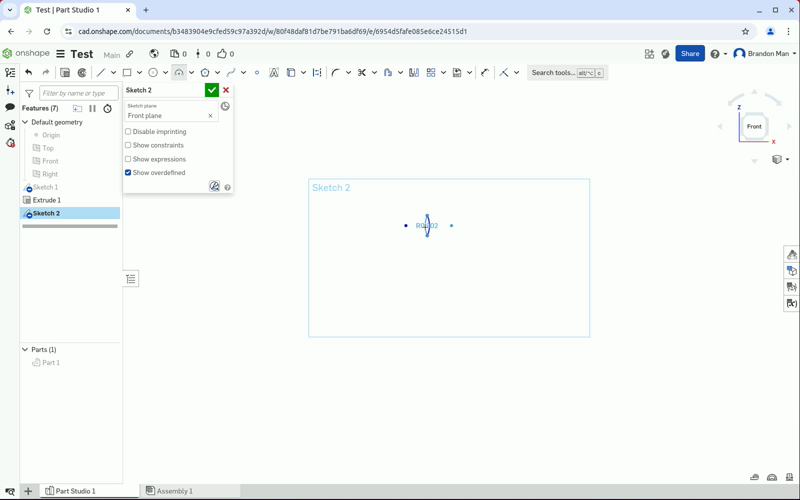
scroll(6)
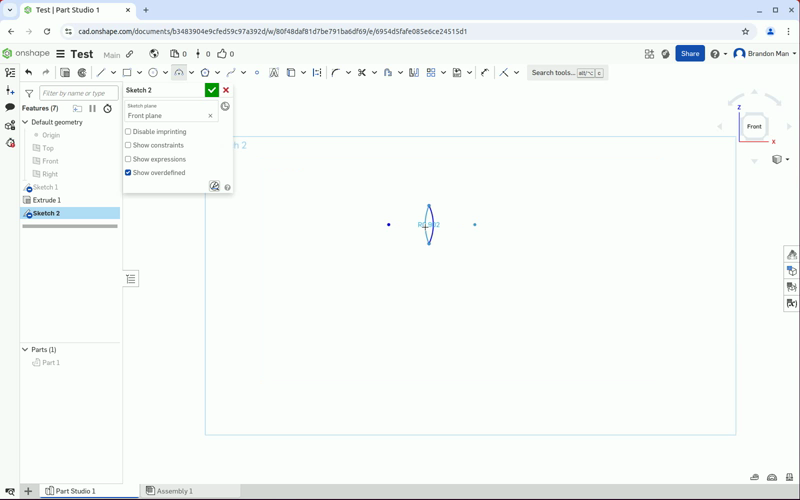
scroll(6)
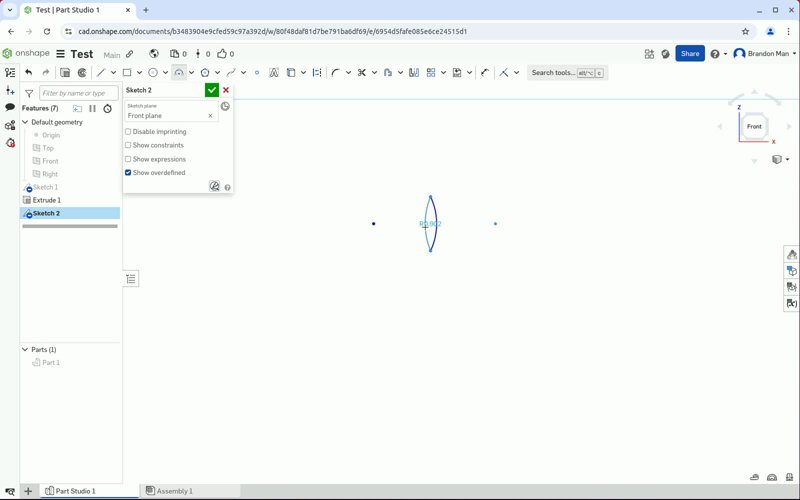
click(425, 226)
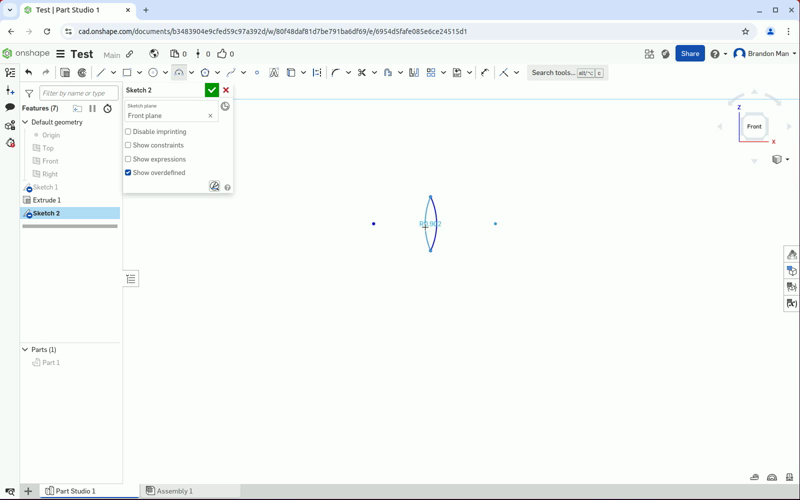
scroll(-6)
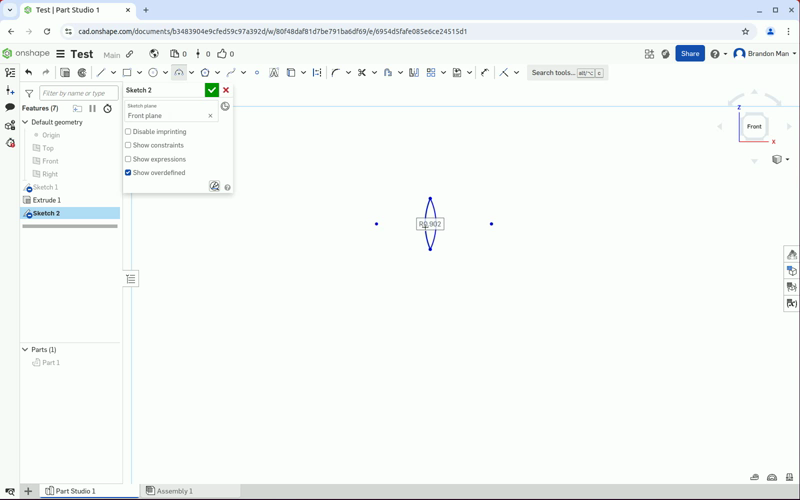
scroll(-6)
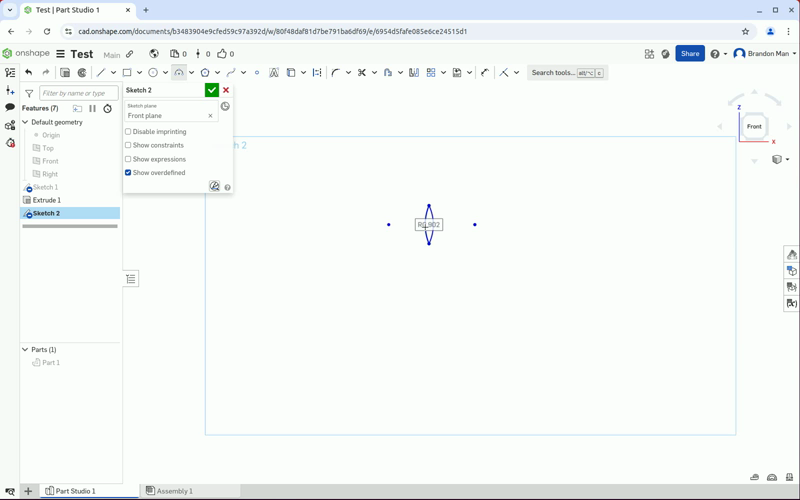
scroll(-6)
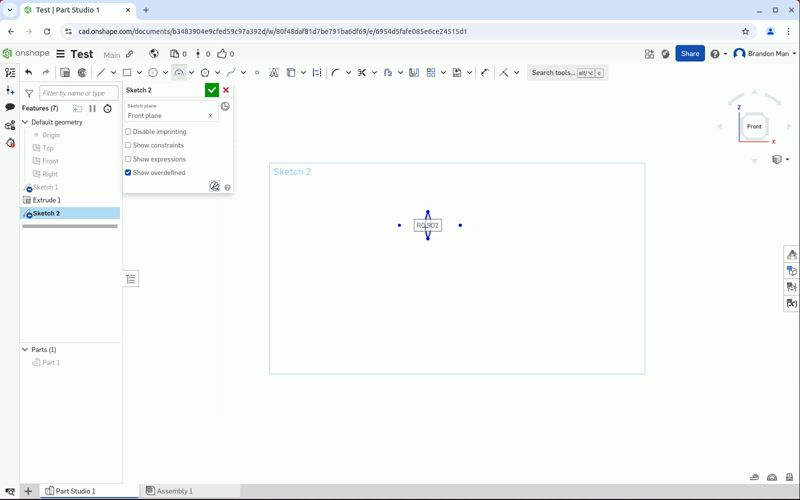
scroll(-6)
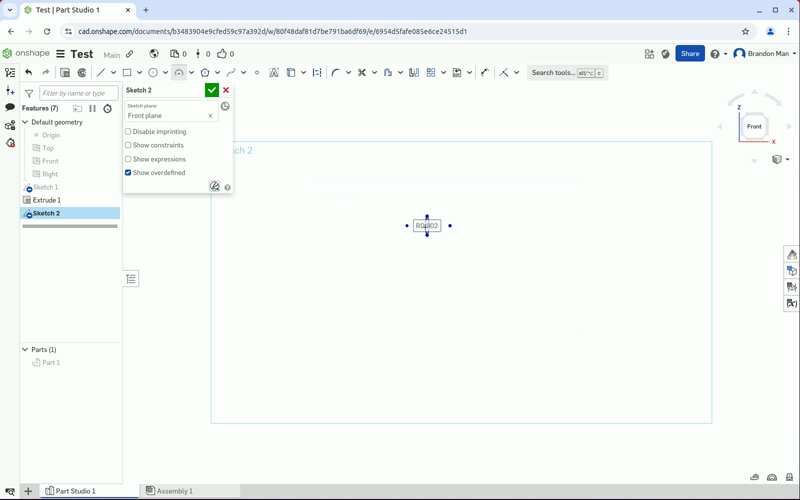
scroll(-6)
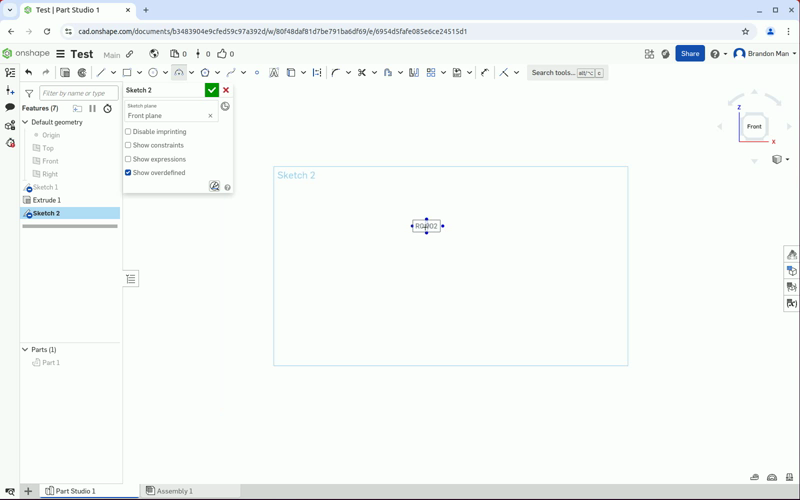
scroll(-6)
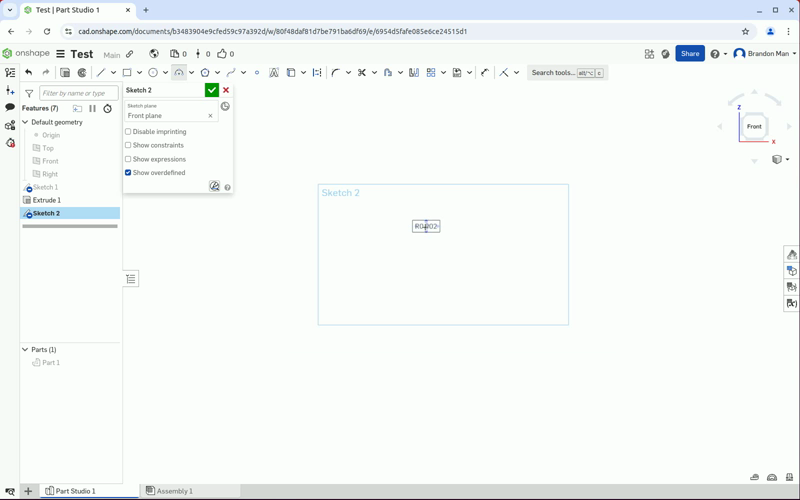
scroll(-6)
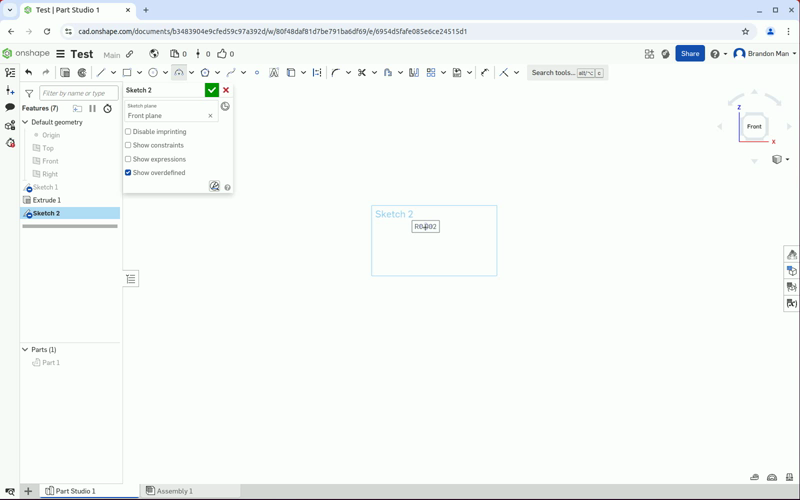
key_up(shift)
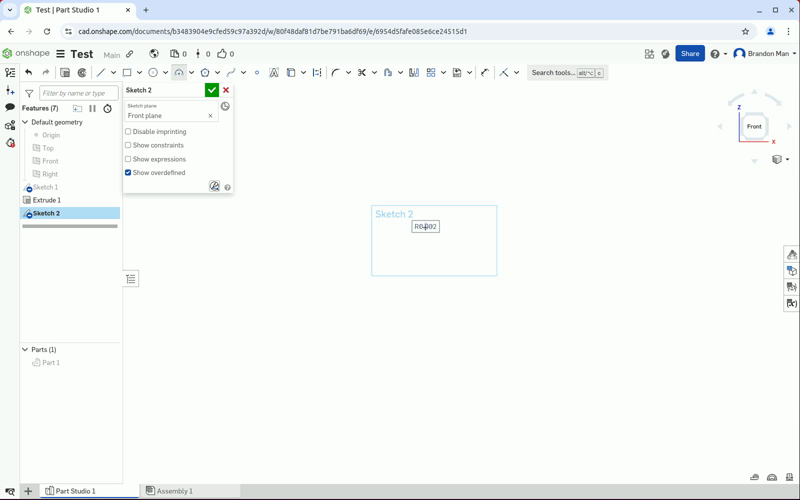
key(esc)
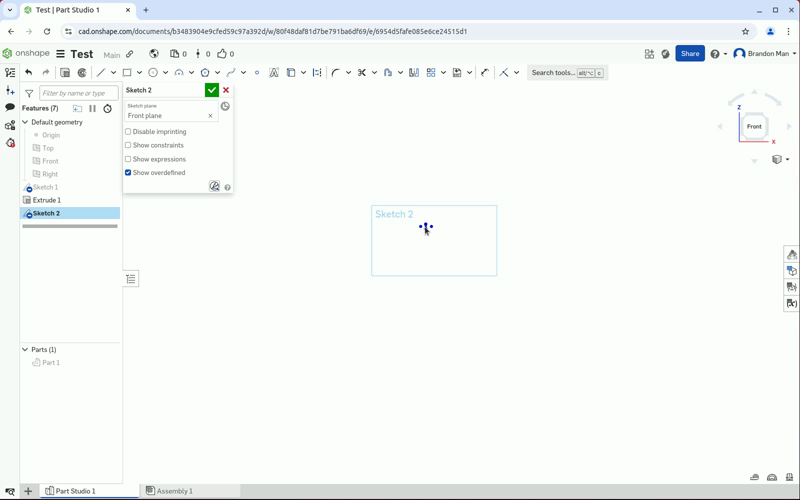
mouse_move(425, 228)
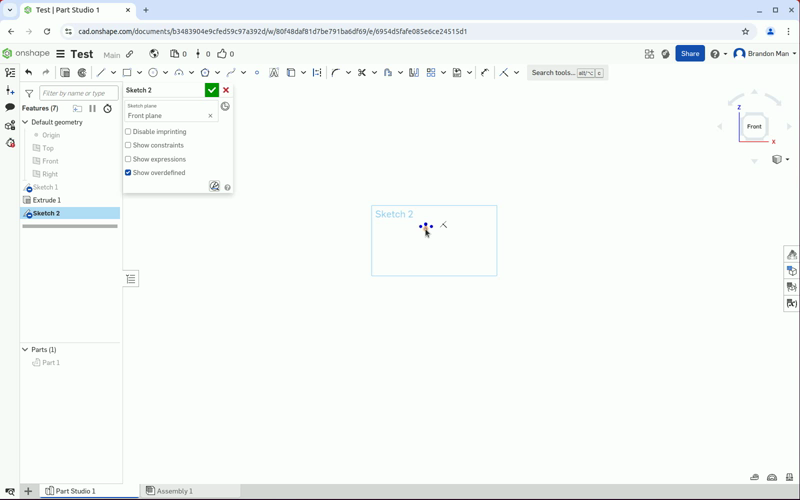
scroll(6)
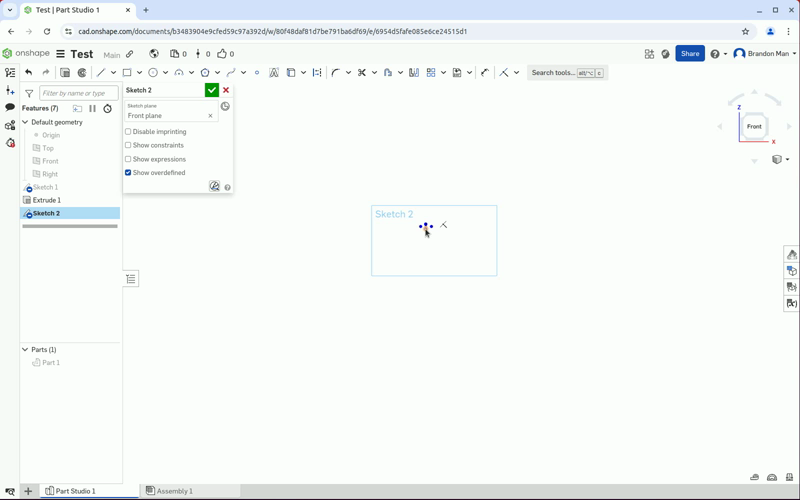
scroll(6)
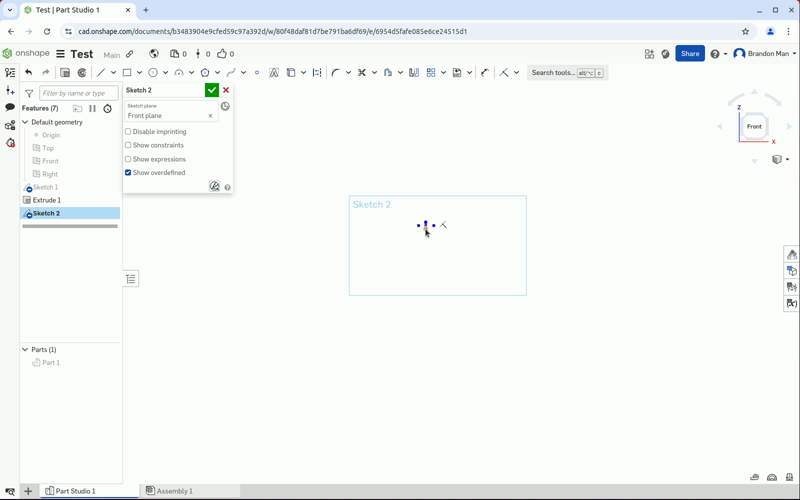
scroll(6)
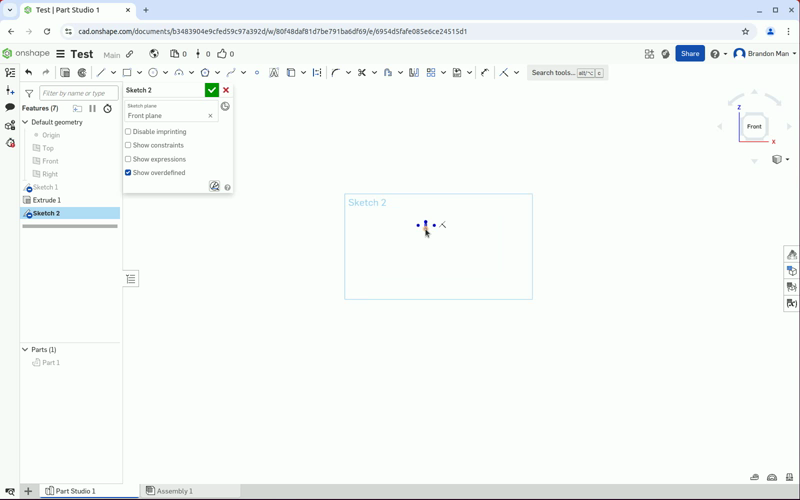
scroll(6)
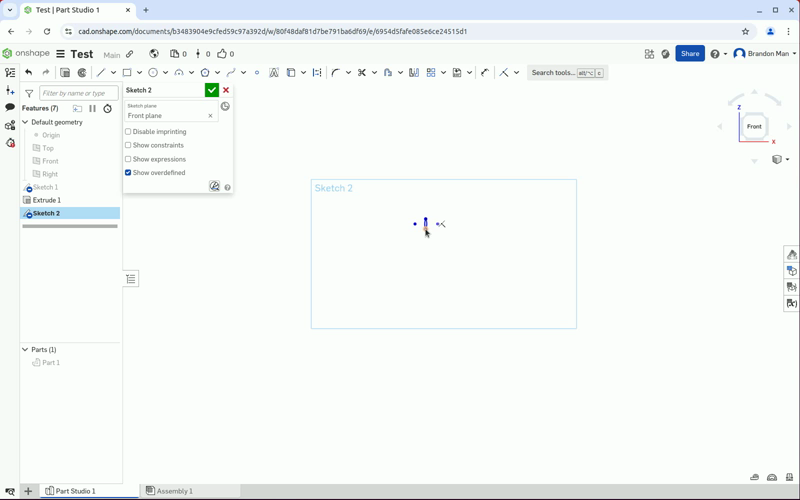
scroll(6)
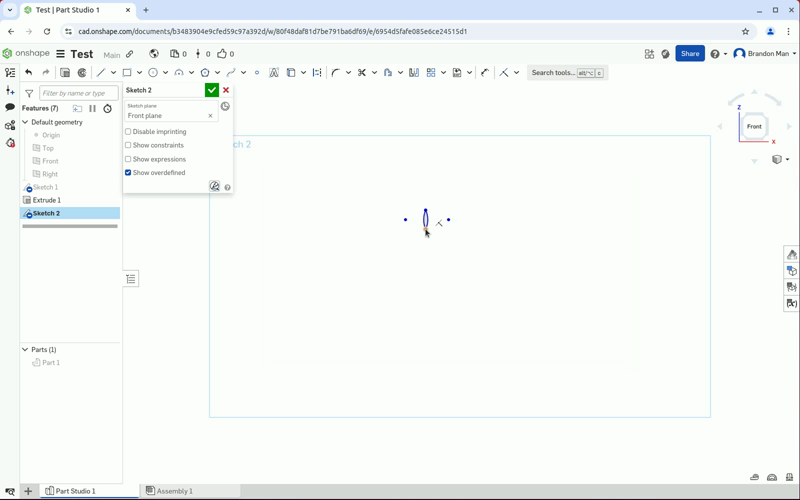
scroll(6)
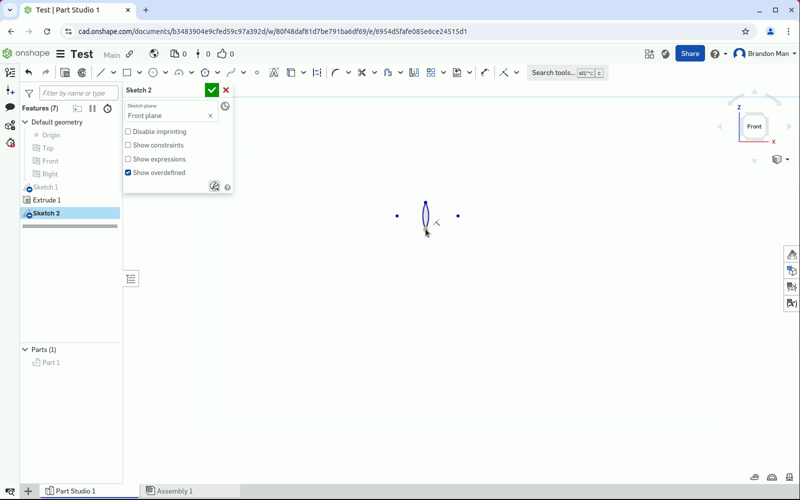
scroll(6)
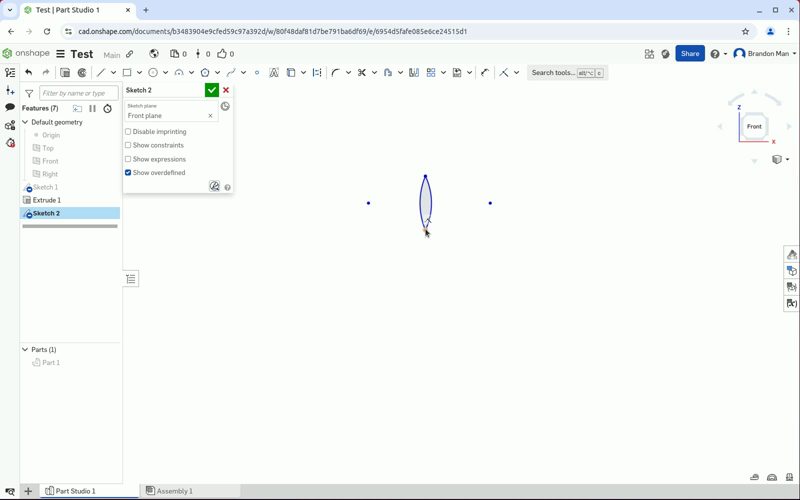
click(425, 228)
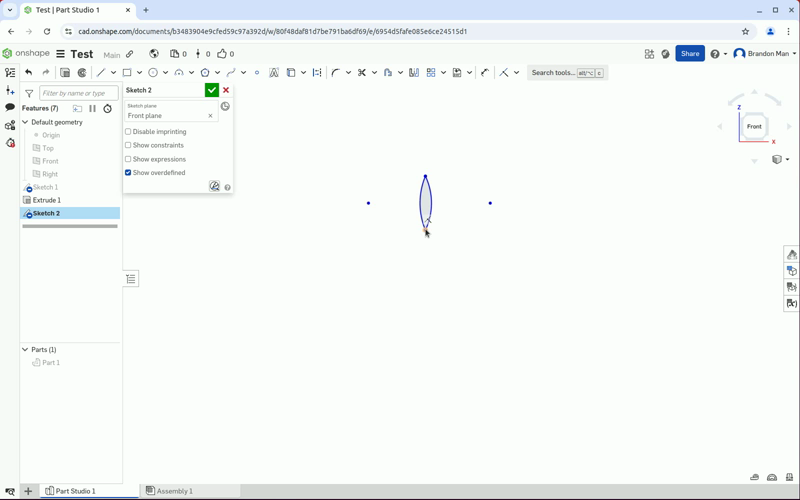
scroll(-6)
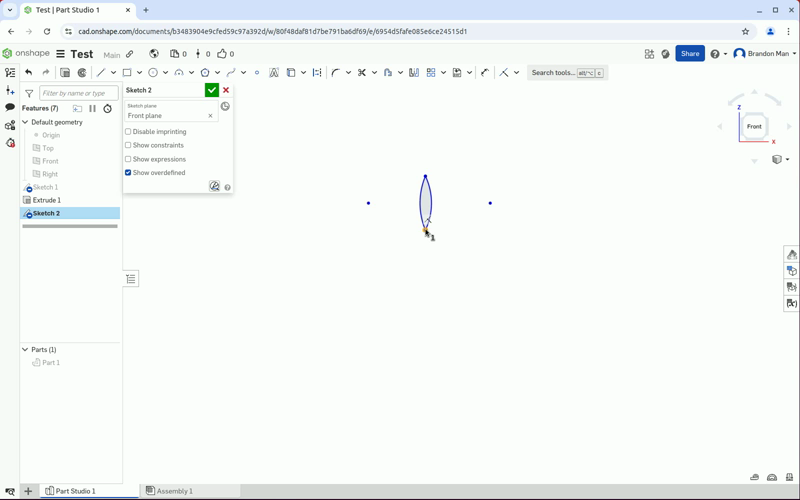
scroll(-6)
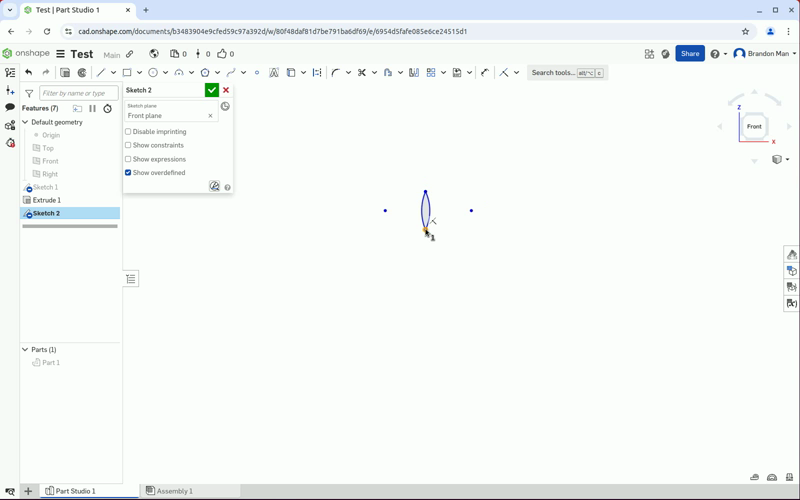
scroll(-6)
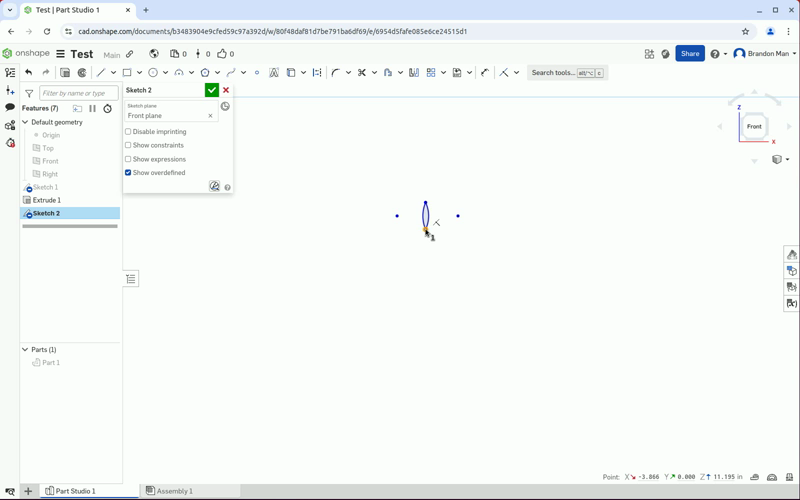
scroll(-6)
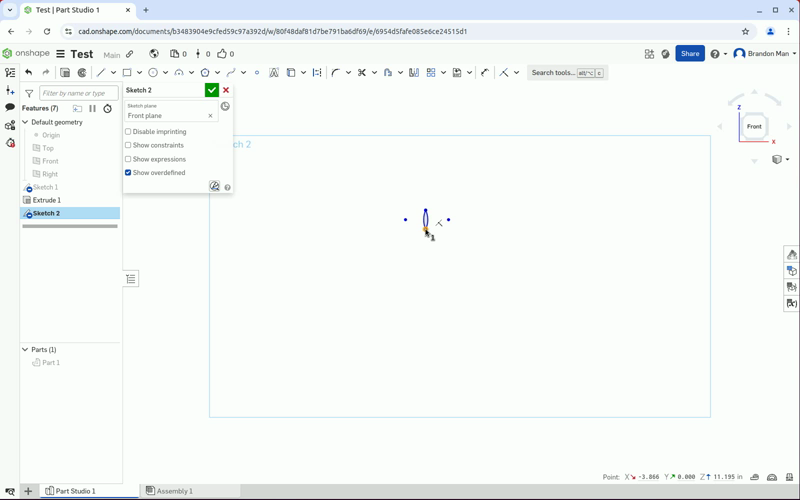
scroll(-6)
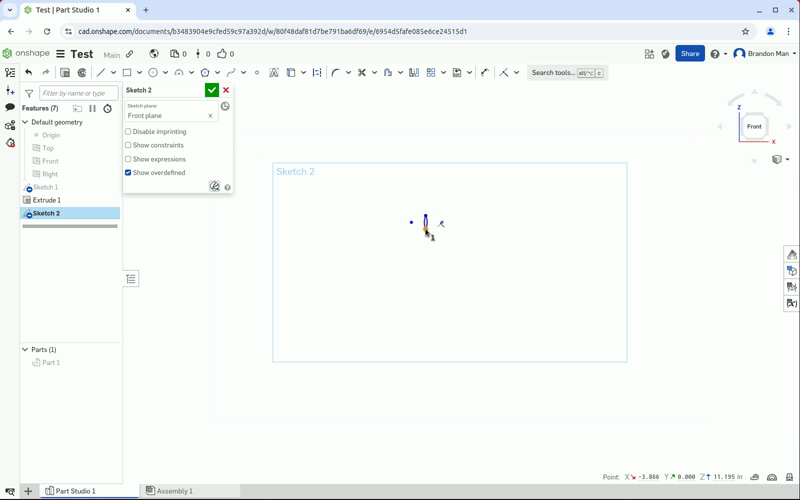
scroll(-6)
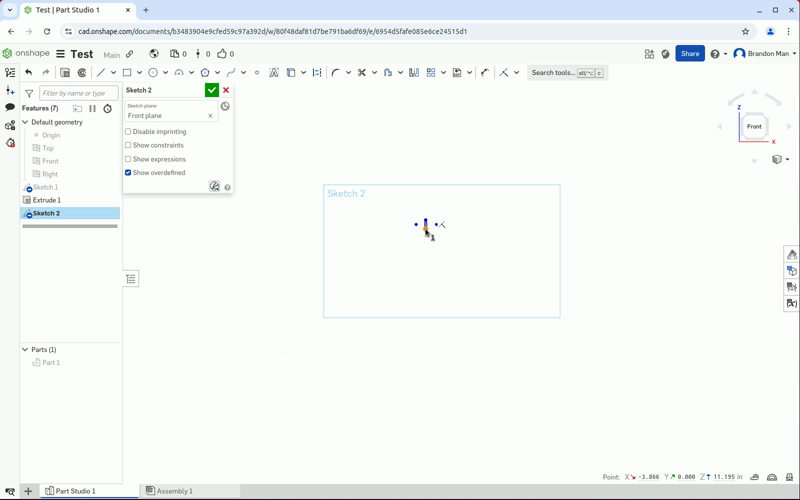
scroll(-6)
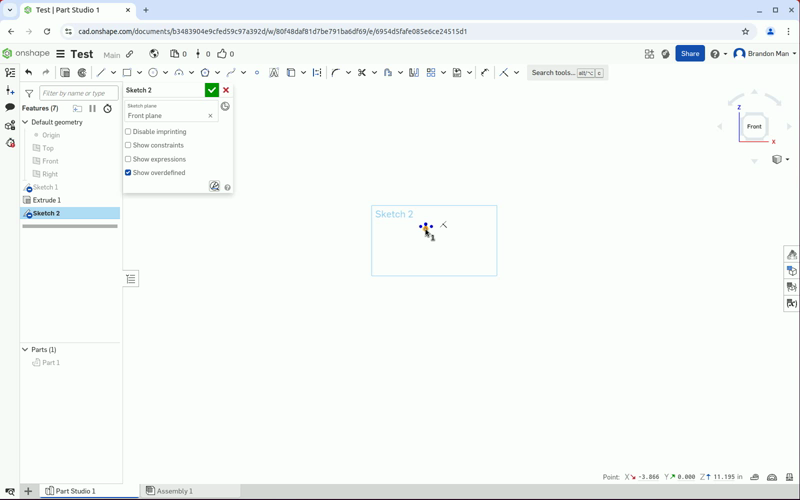
mouse_move(73, 352)
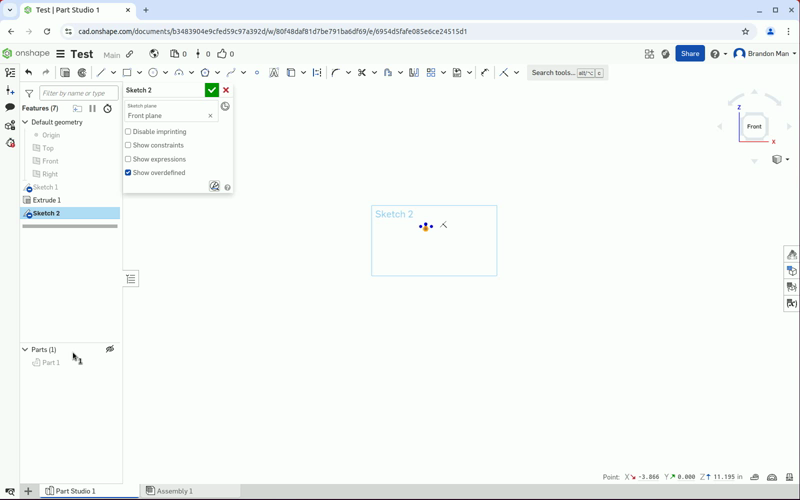
key(shift+y)
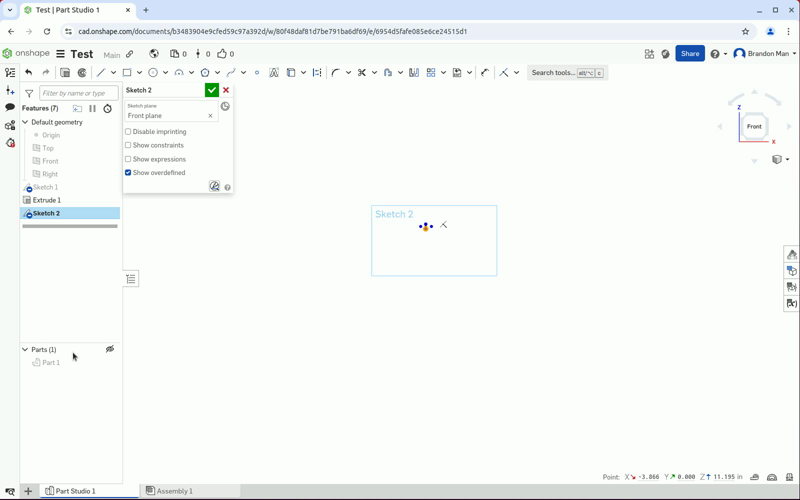
key(shift+e)
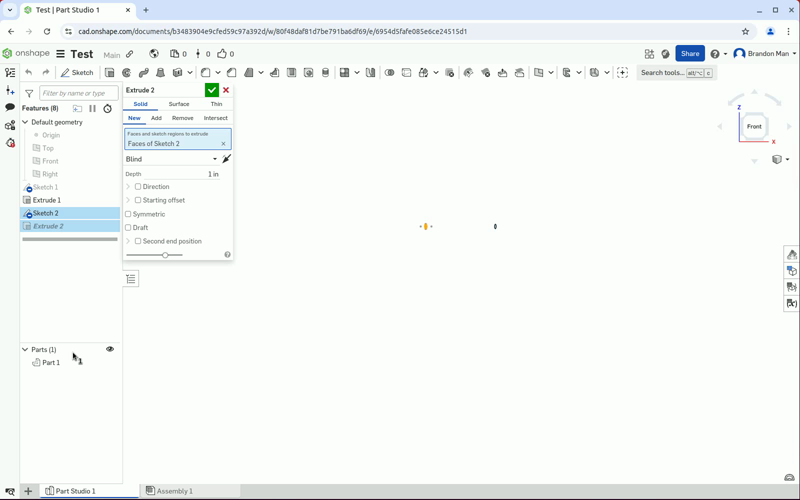
mouse_move(143, 106)
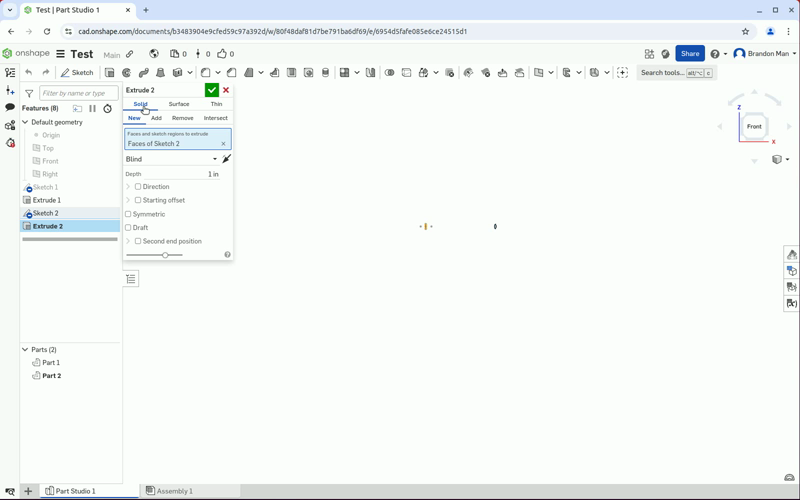
click(143, 106)
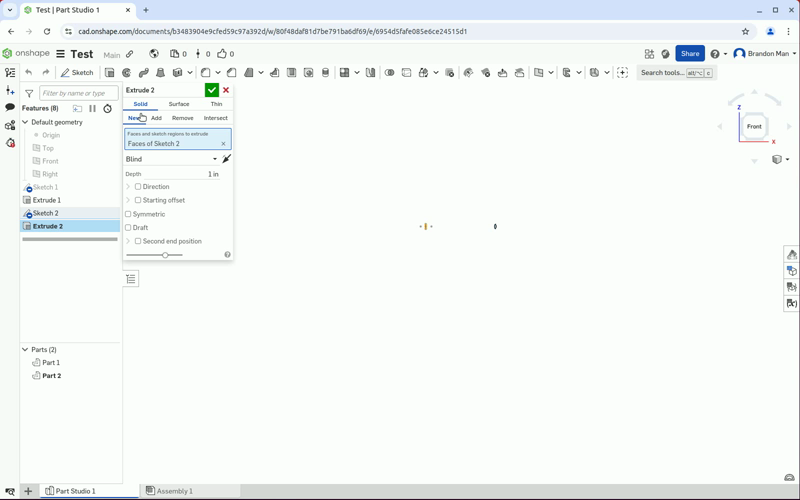
mouse_move(137, 120)
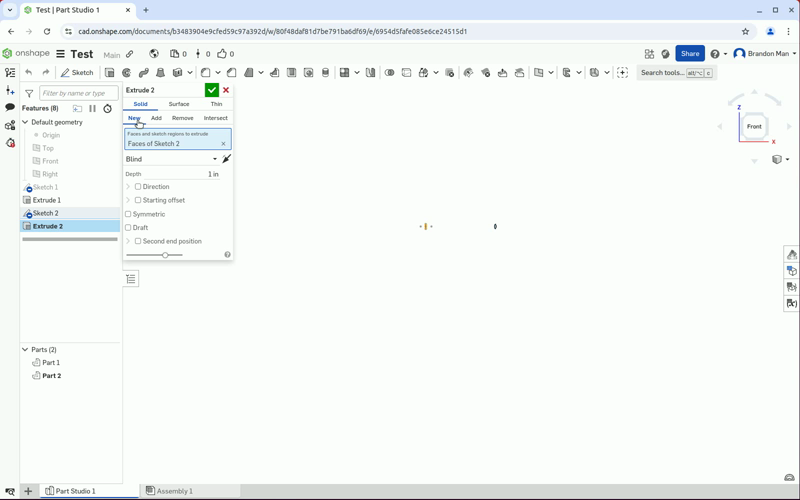
click(137, 120)
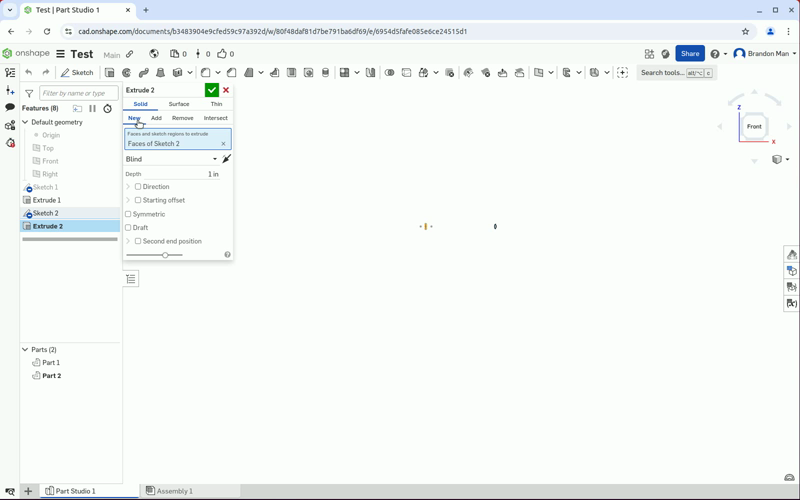
key(tab, 4)
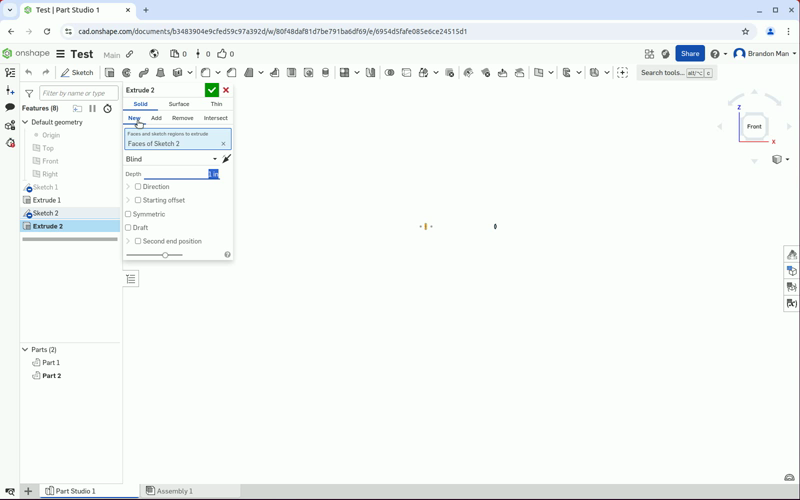
text(13.48)
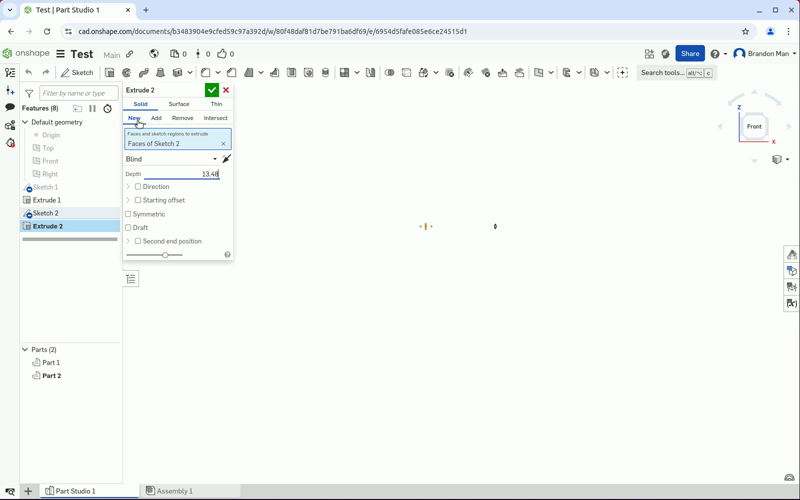
key(enter)
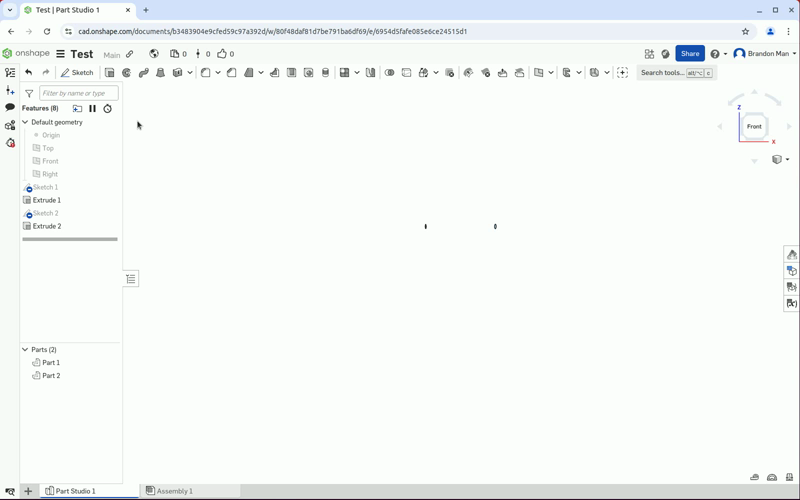
key(shift+h)
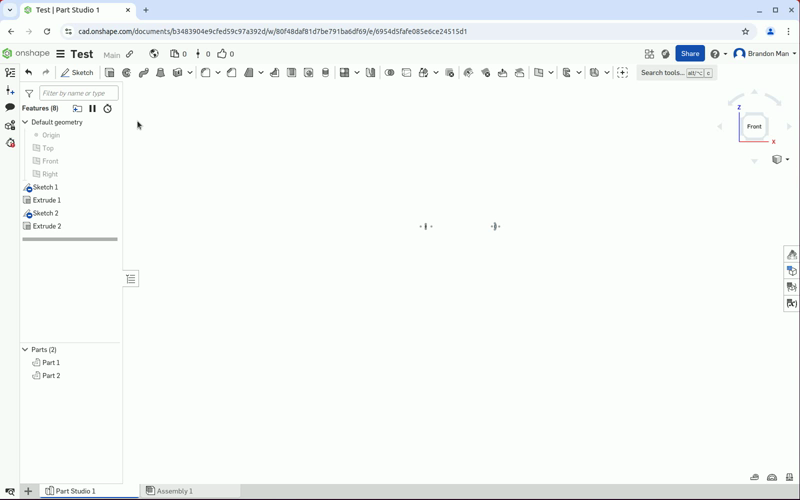
key(shift+h)
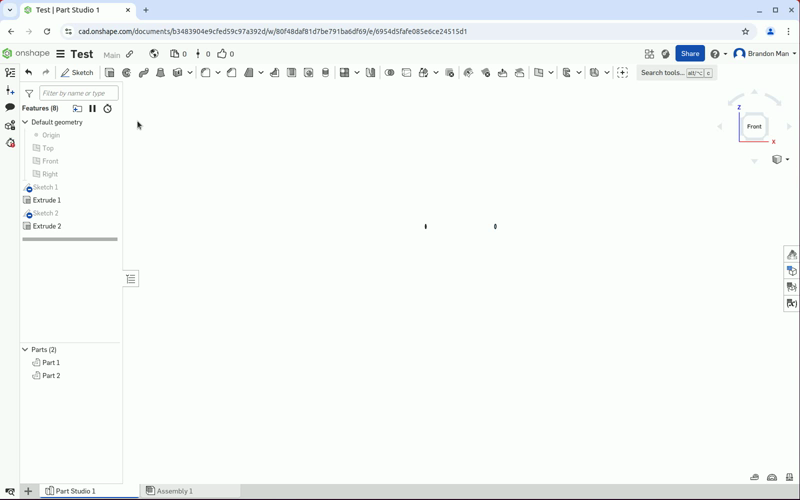
mouse_move(73, 189)
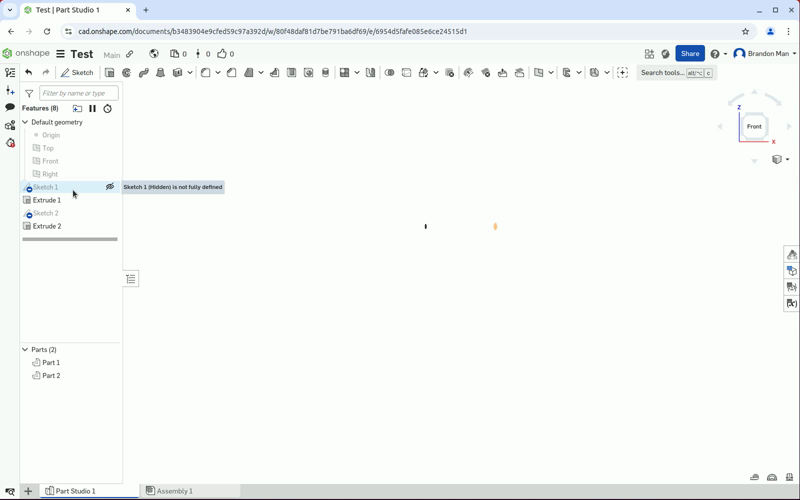
click(73, 189)
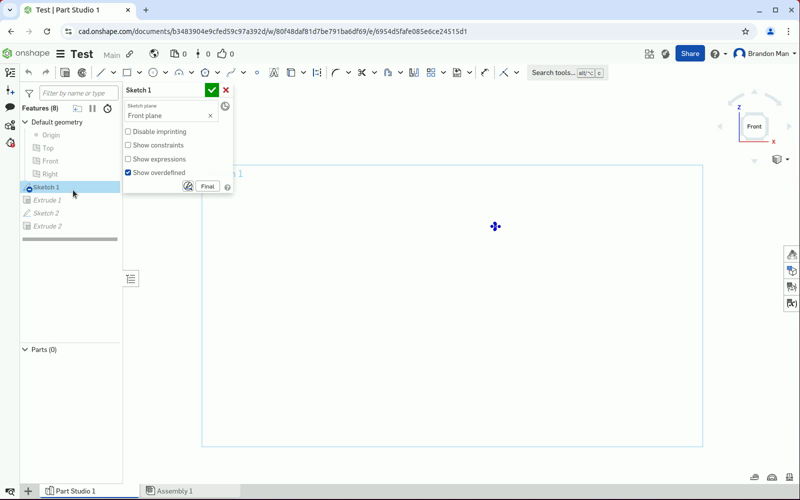
mouse_move(229, 92)
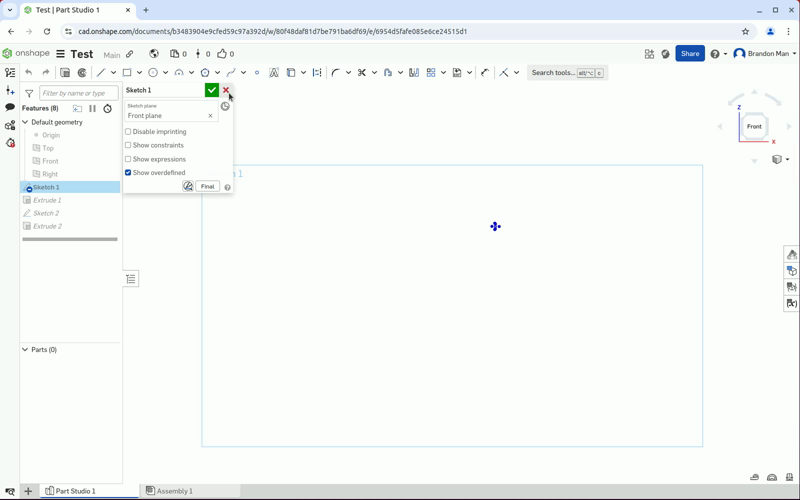
click(229, 92)
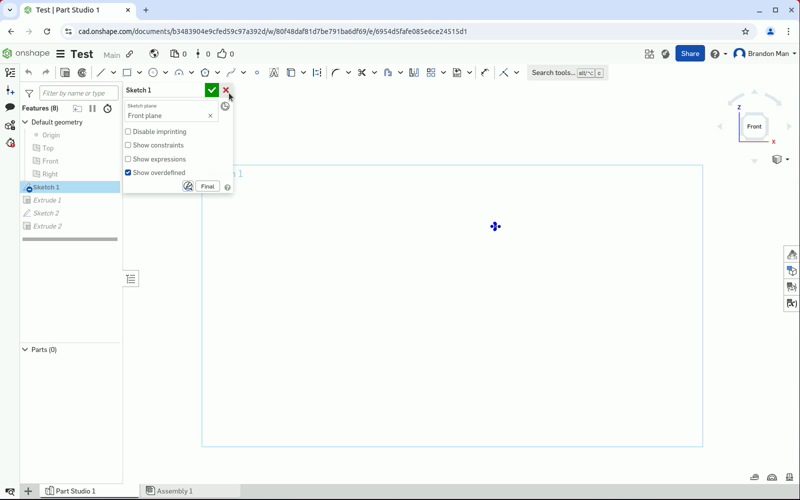
key(shift+s)
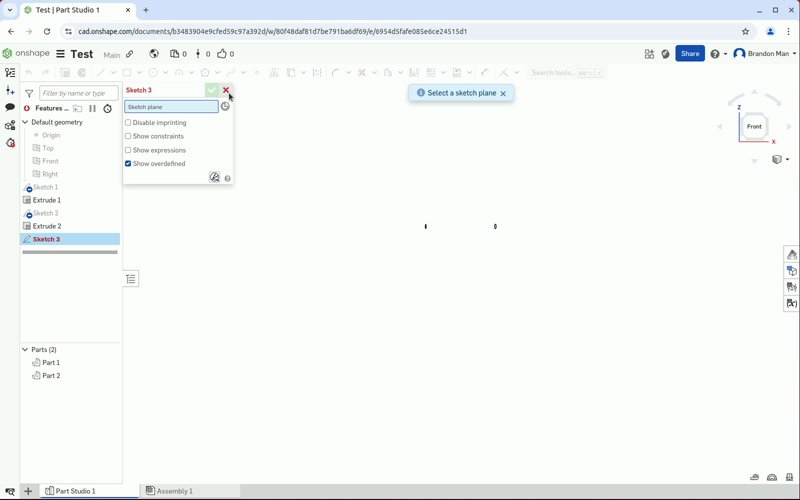
mouse_move(73, 163)
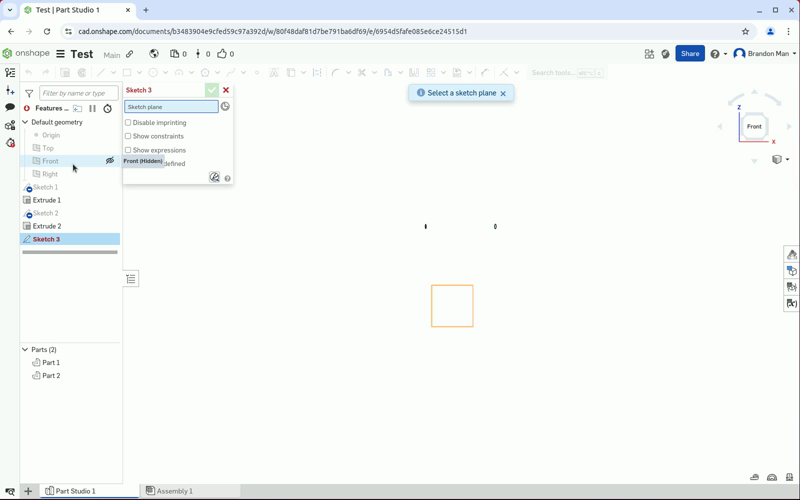
click(73, 163)
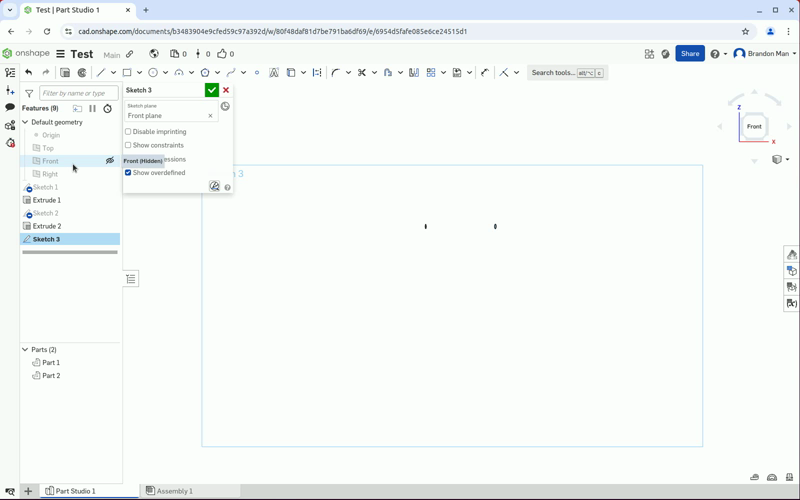
mouse_move(73, 352)
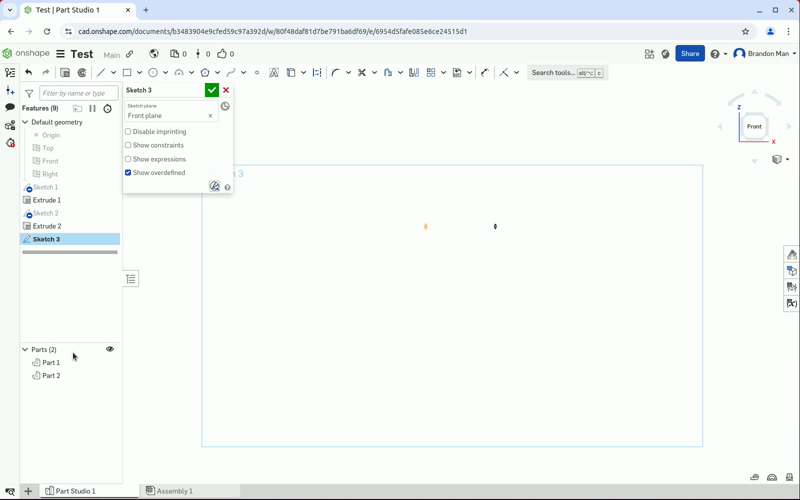
key(y)
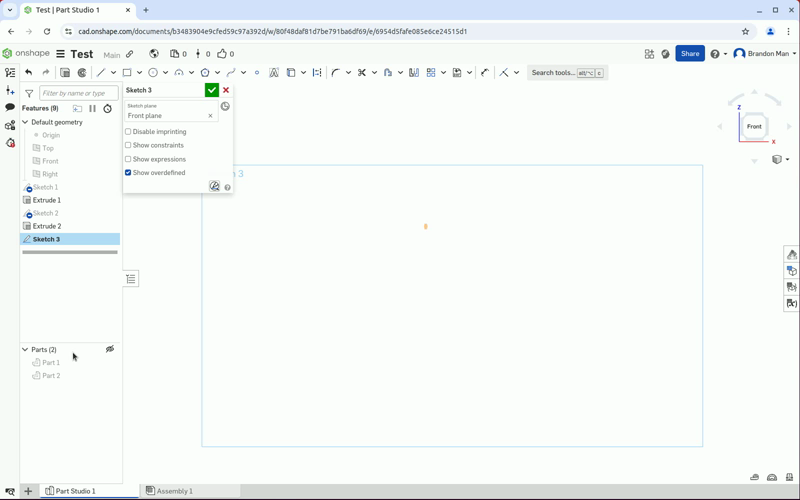
key(l)
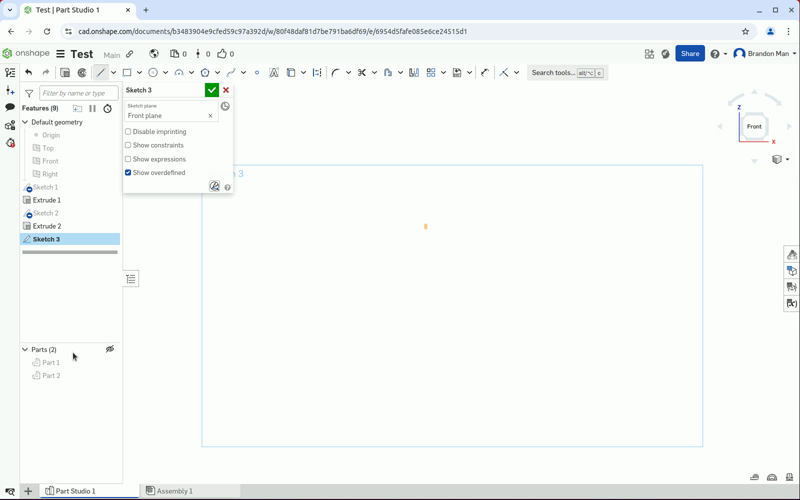
key_down(shift)
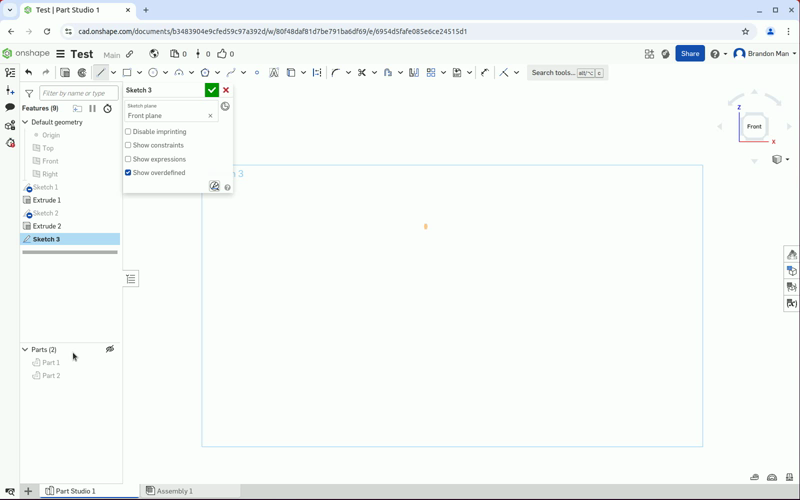
mouse_move(348, 271)
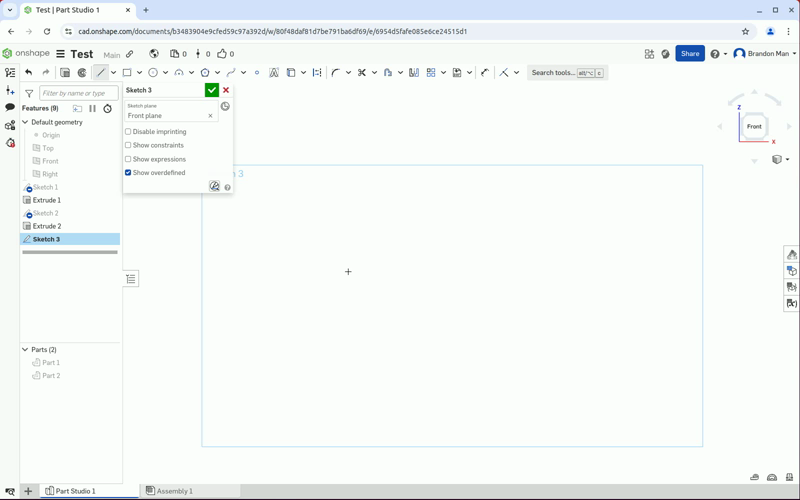
click(348, 271)
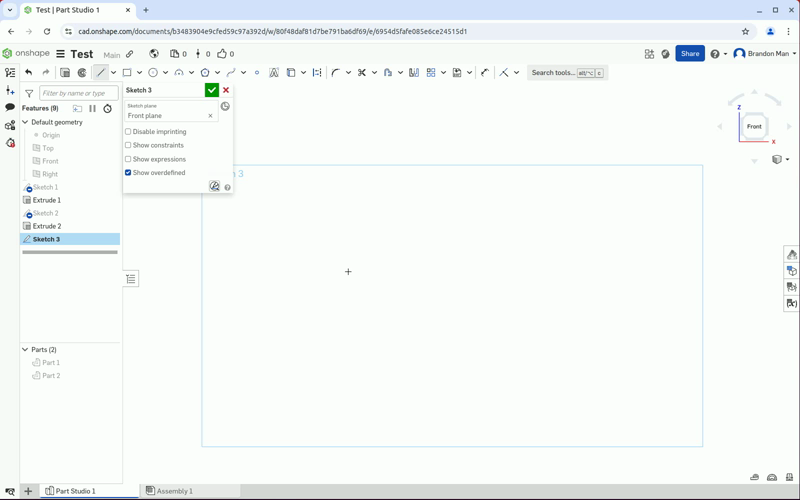
key_up(shift)
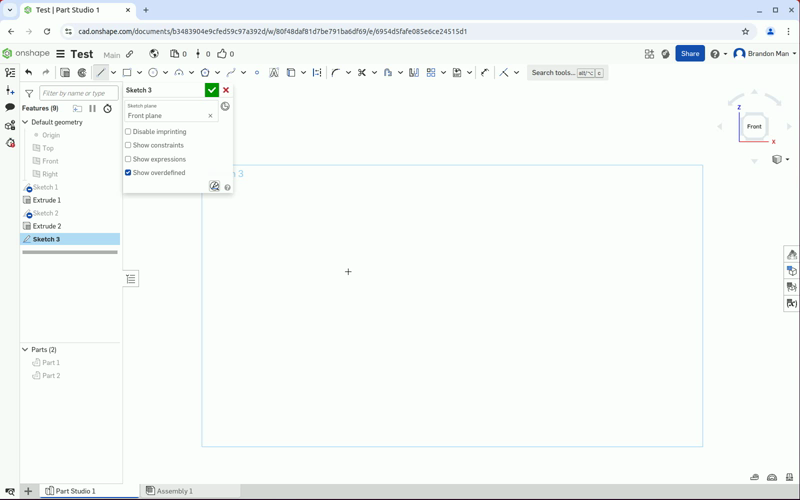
key_down(shift)
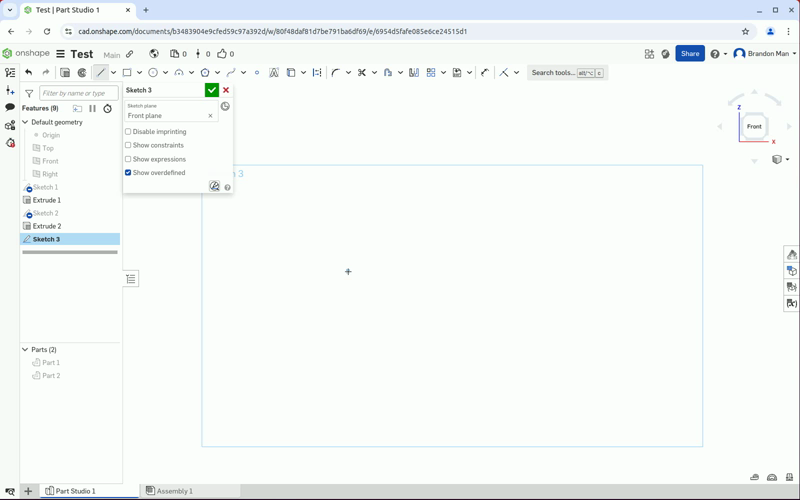
mouse_move(567, 271)
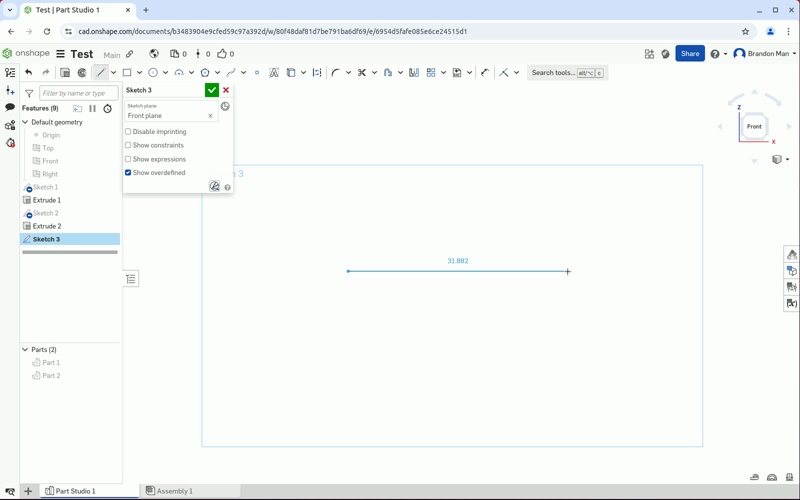
click(567, 271)
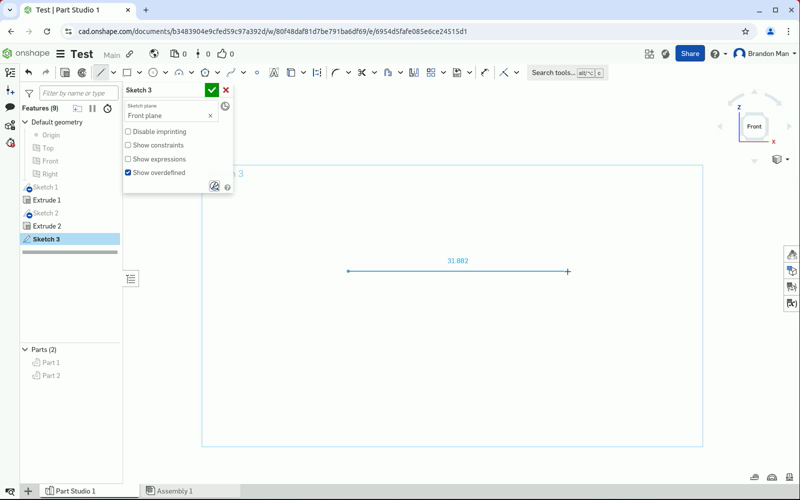
key_up(shift)
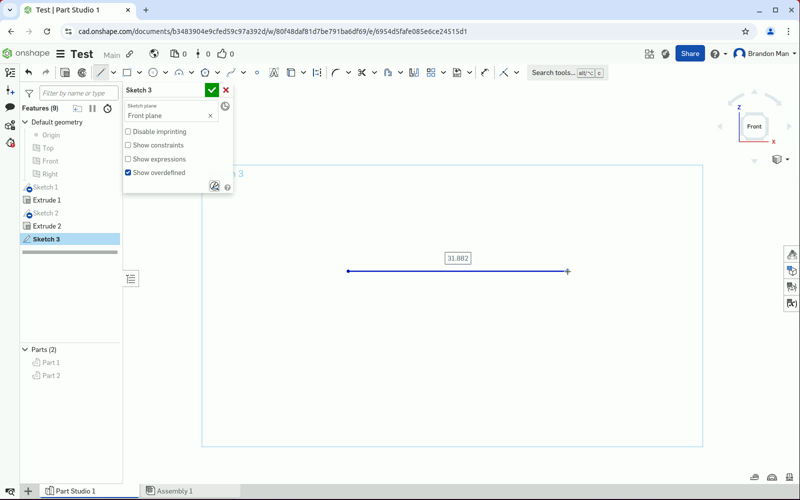
key_down(shift)
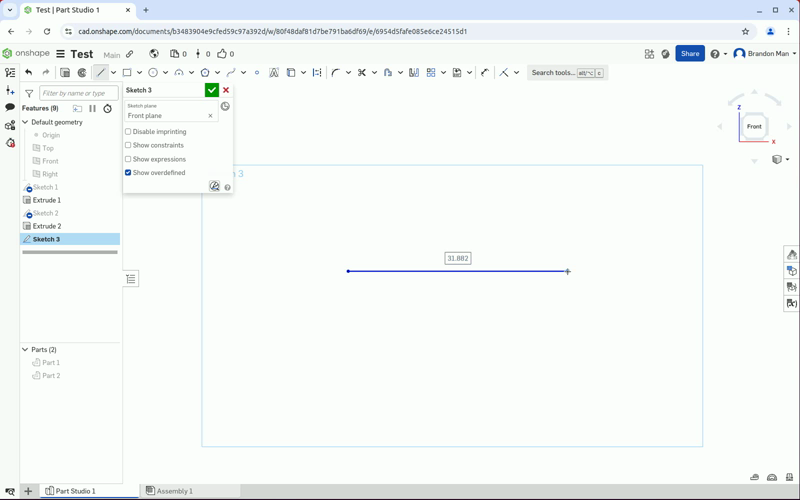
mouse_move(589, 271)
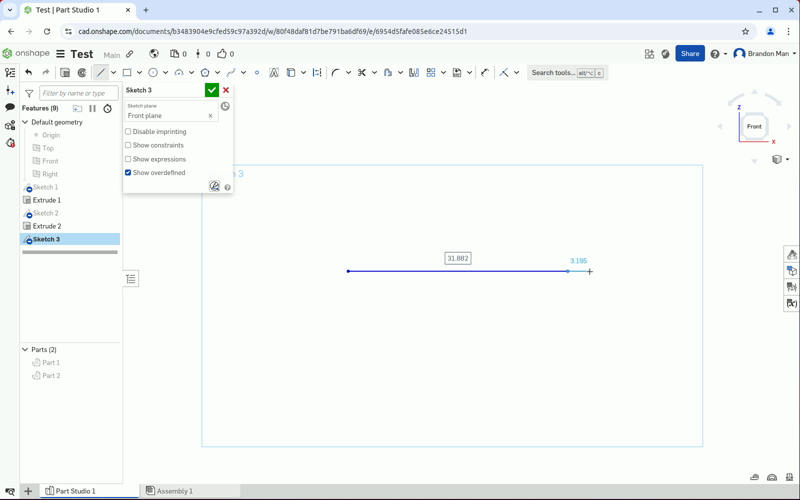
mouse_move(567, 248)
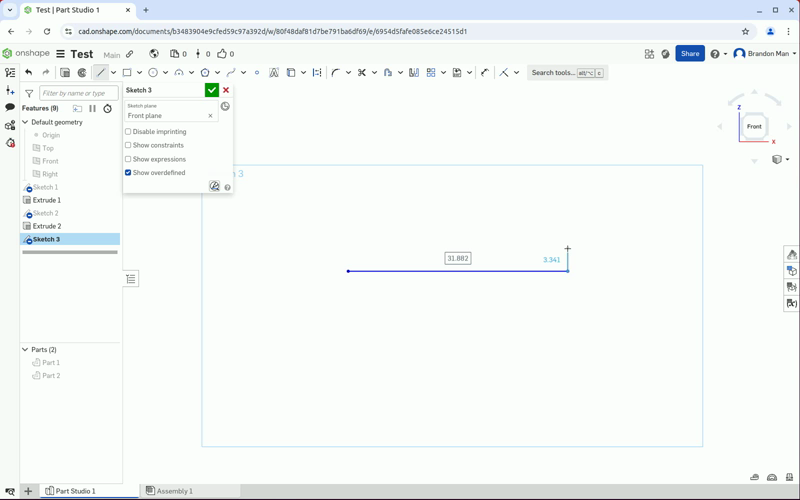
click(567, 248)
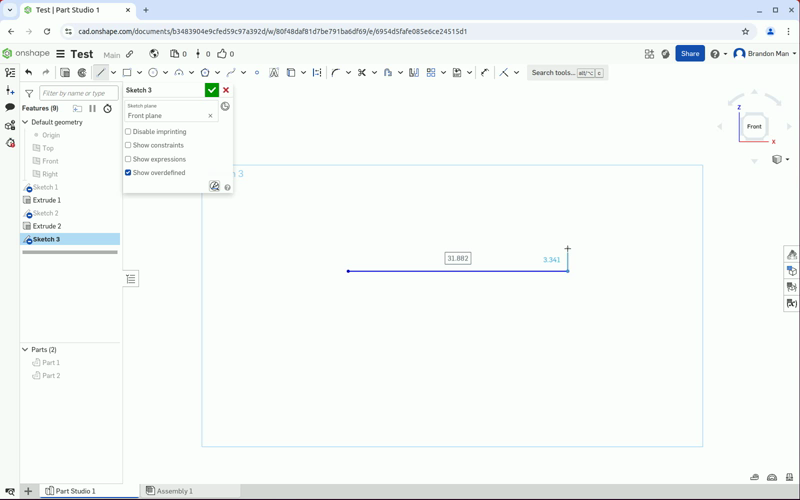
key_up(shift)
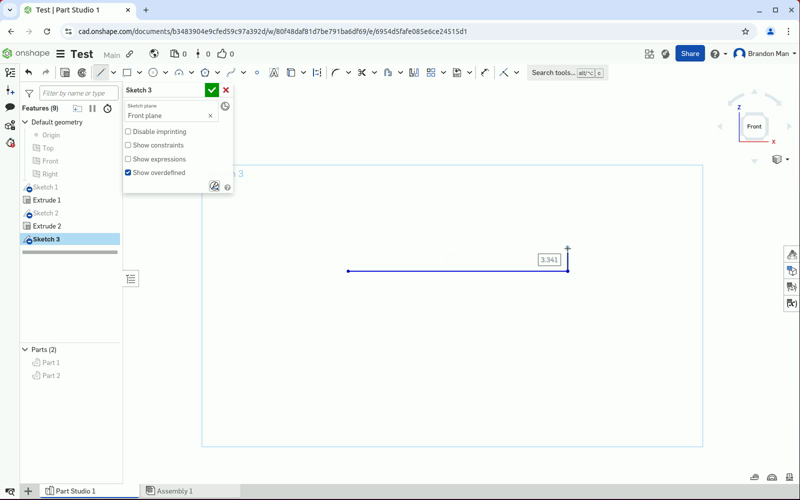
key_down(shift)
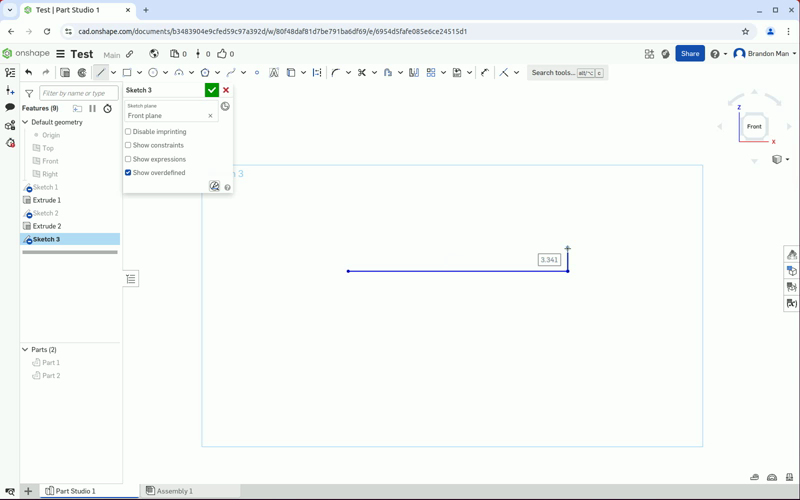
mouse_move(589, 248)
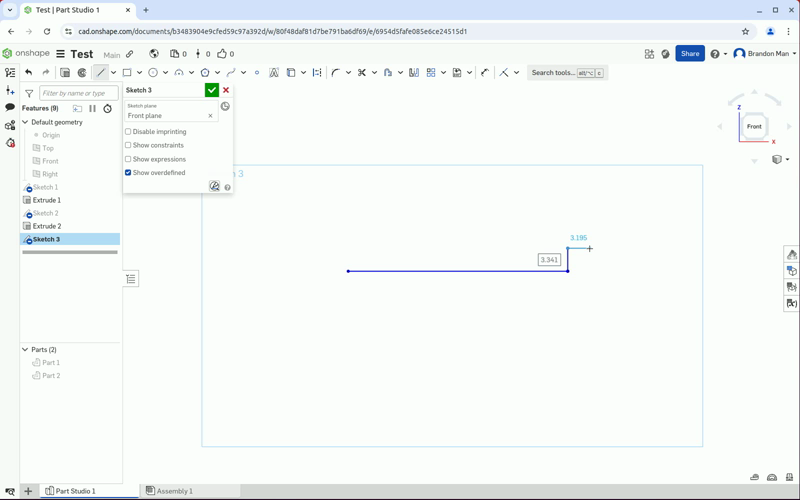
mouse_move(512, 248)
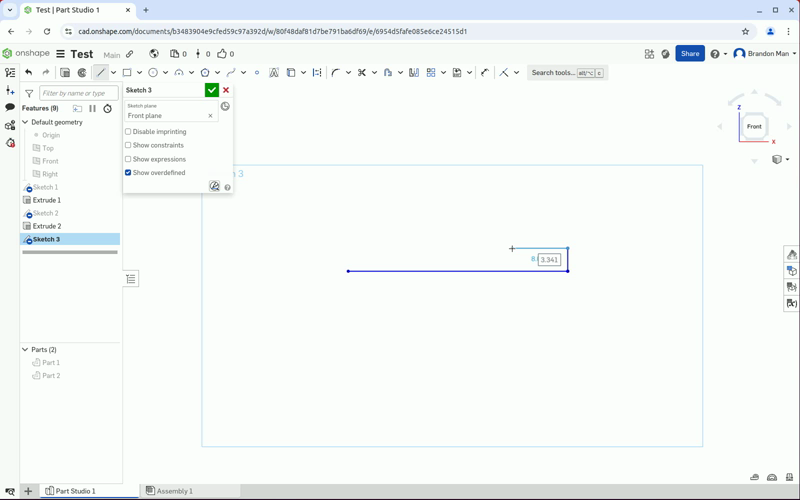
click(512, 248)
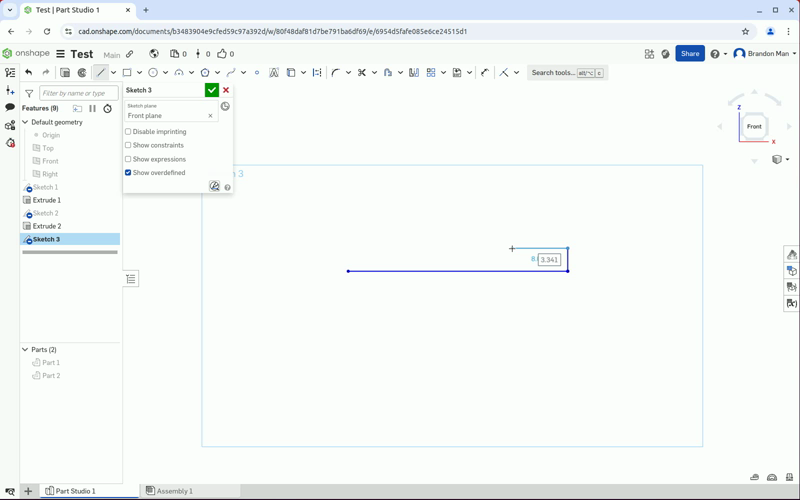
key_up(shift)
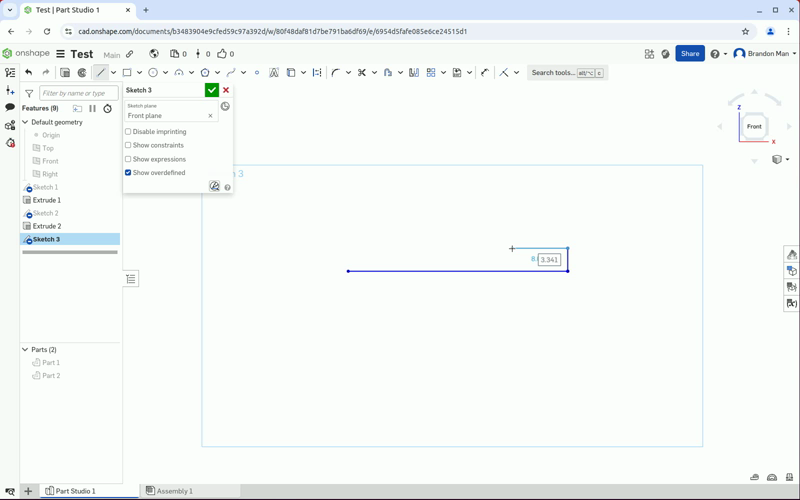
key(esc)
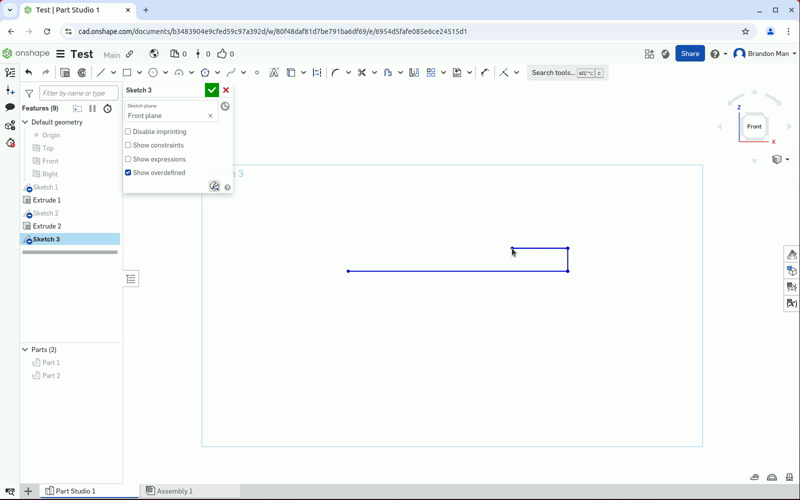
key(a)
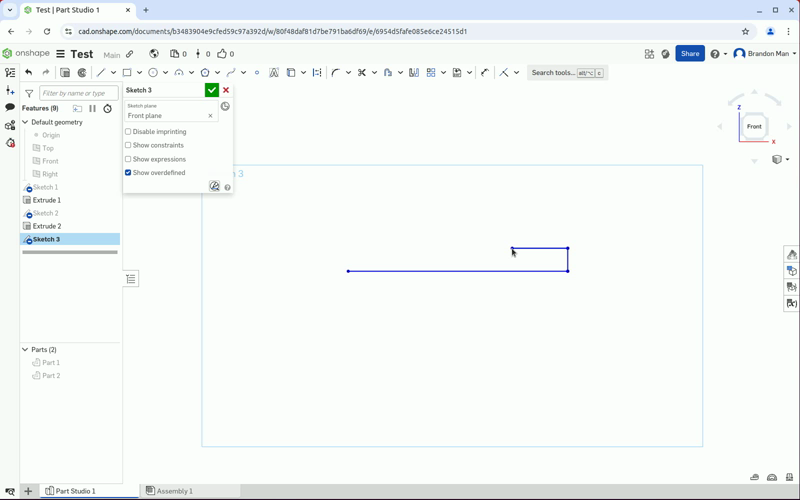
mouse_move(512, 248)
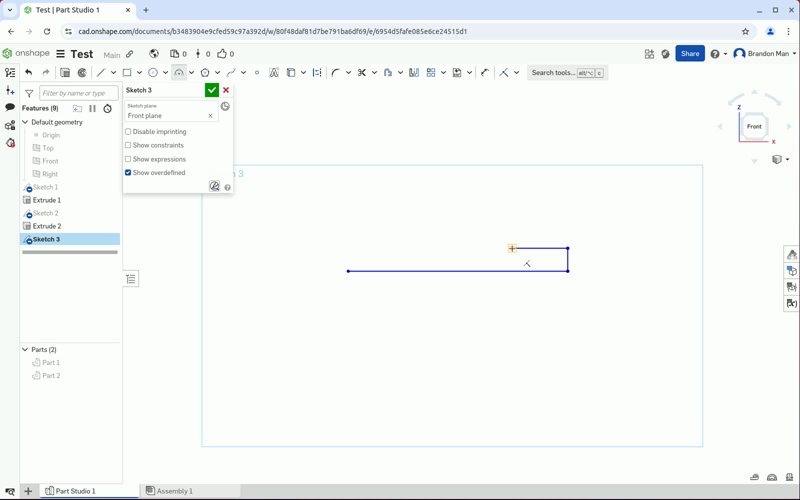
click(512, 248)
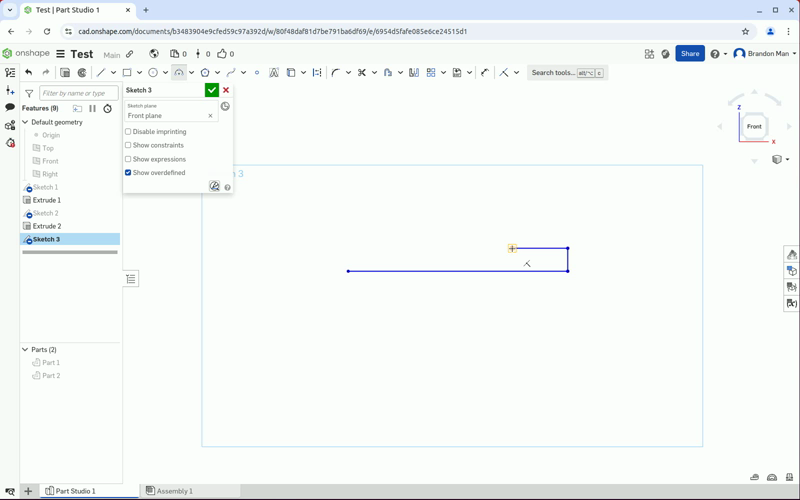
key_down(shift)
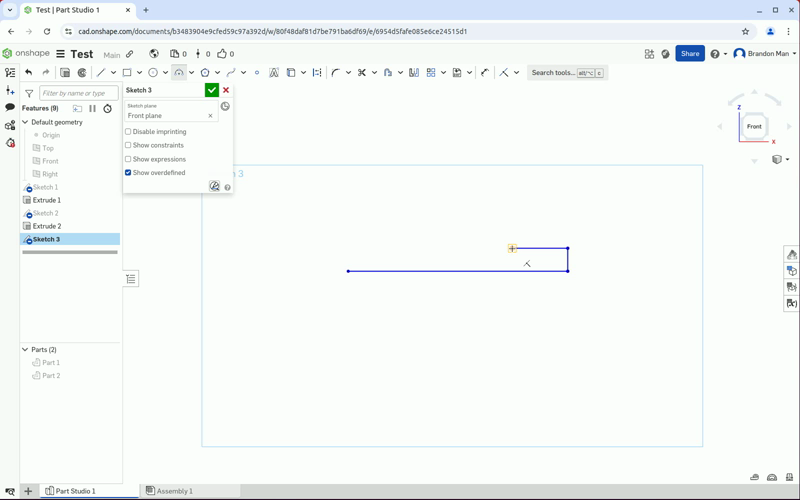
mouse_move(491, 225)
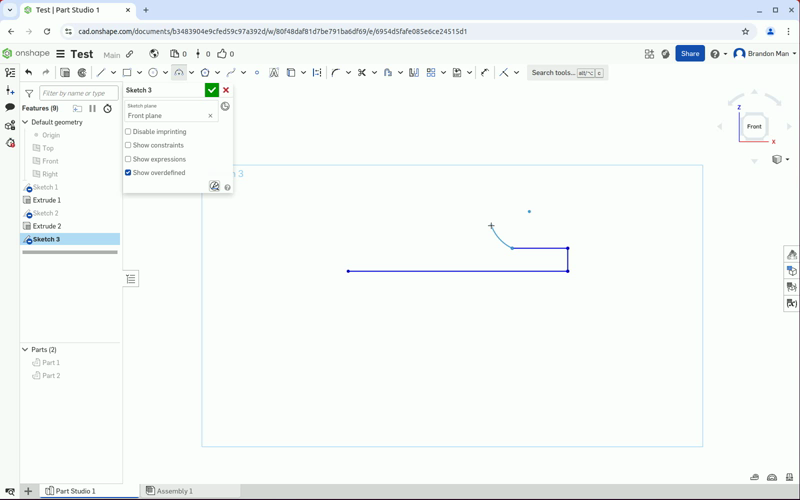
click(491, 225)
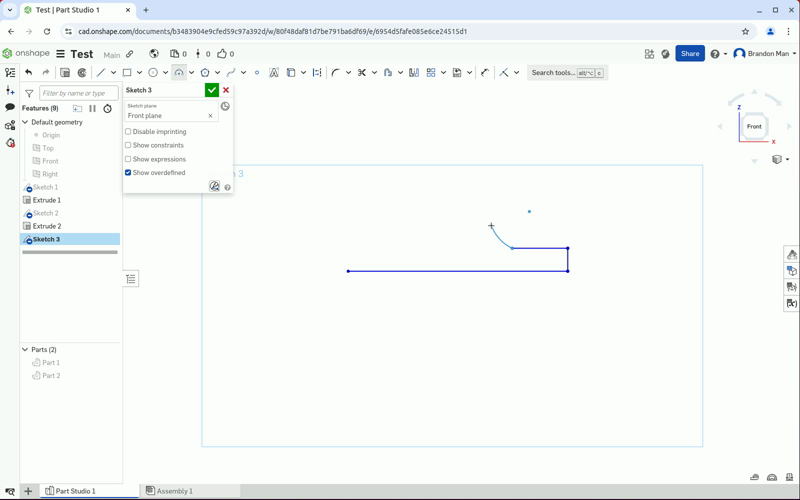
mouse_move(496, 241)
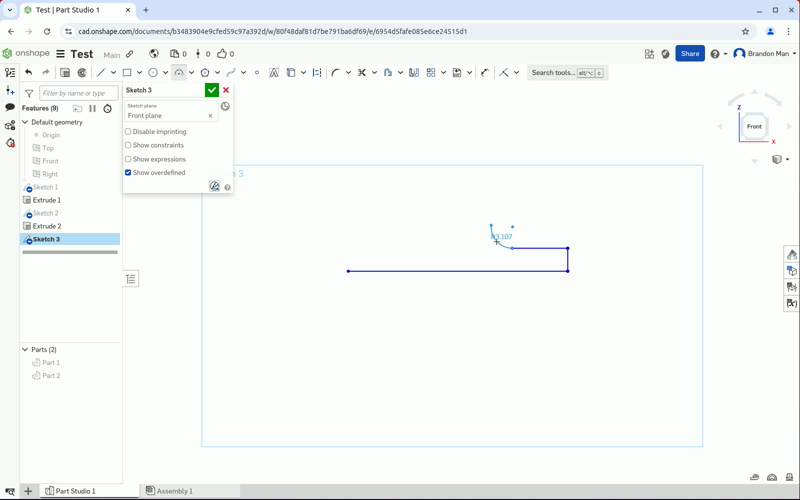
click(496, 241)
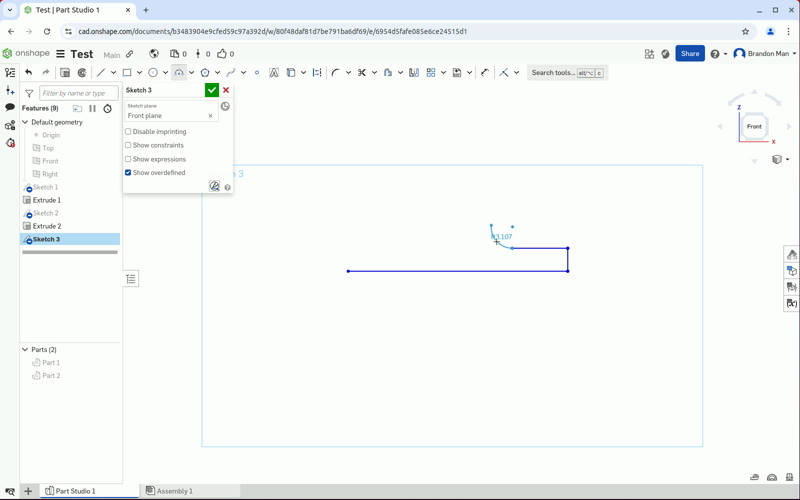
key_up(shift)
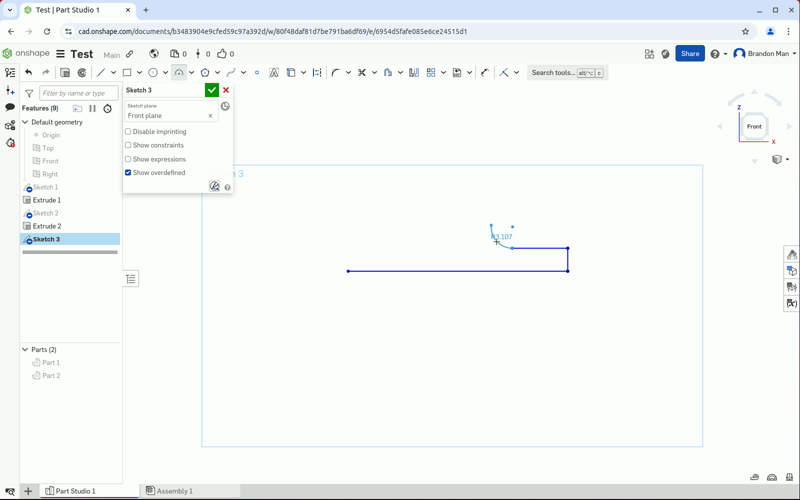
mouse_move(491, 225)
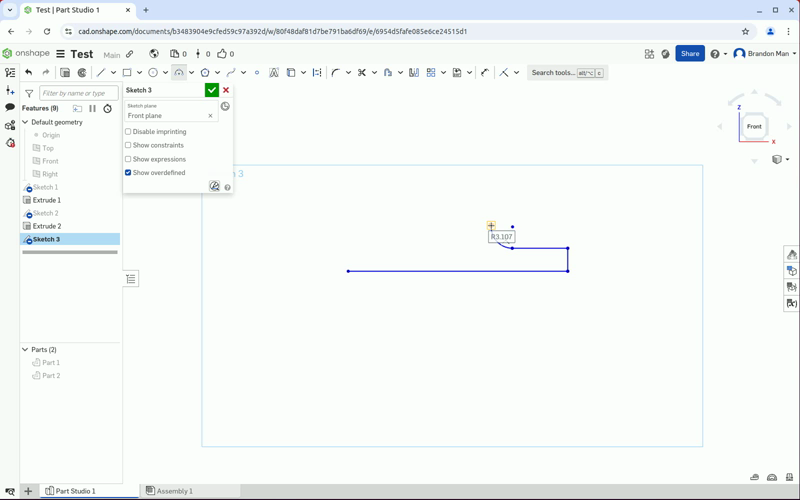
click(491, 225)
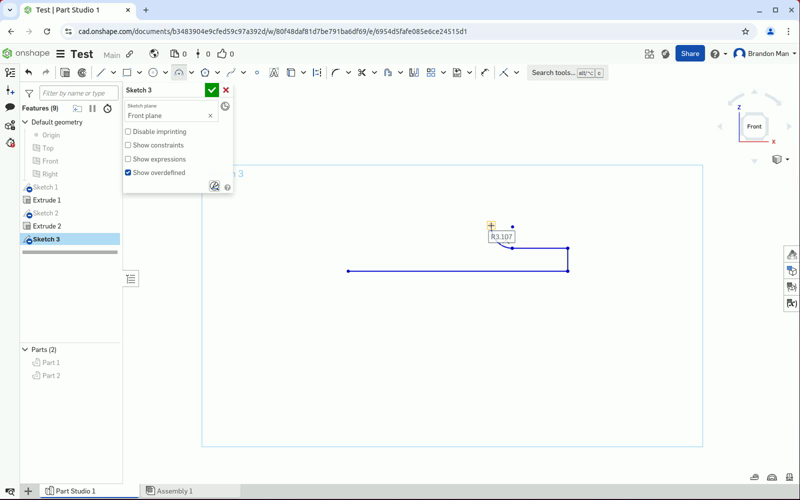
key_down(shift)
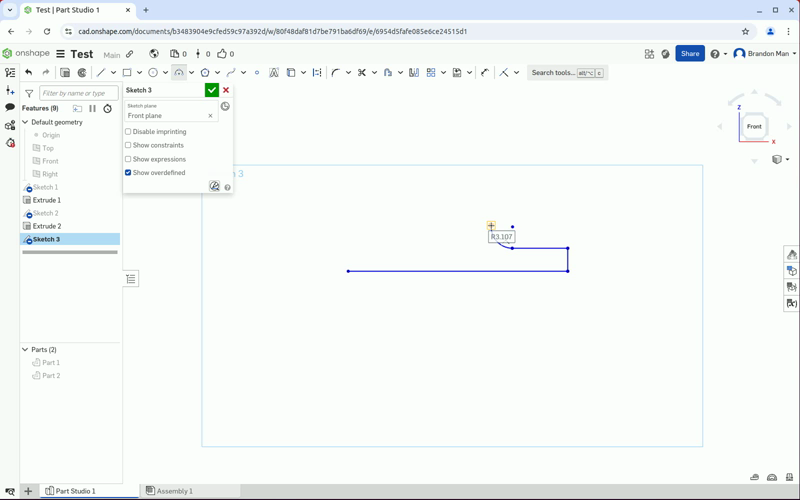
mouse_move(424, 225)
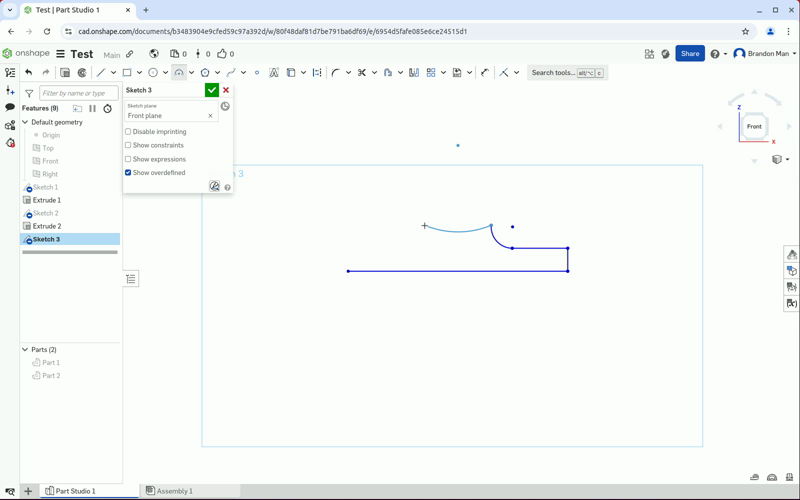
click(424, 225)
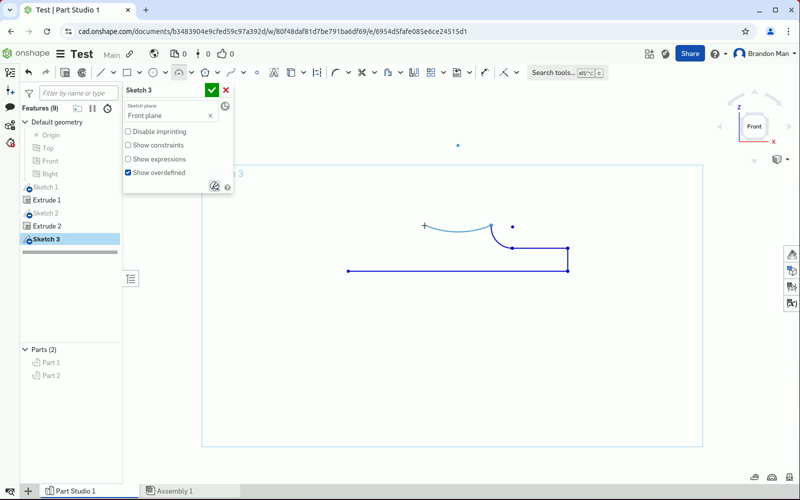
mouse_move(457, 193)
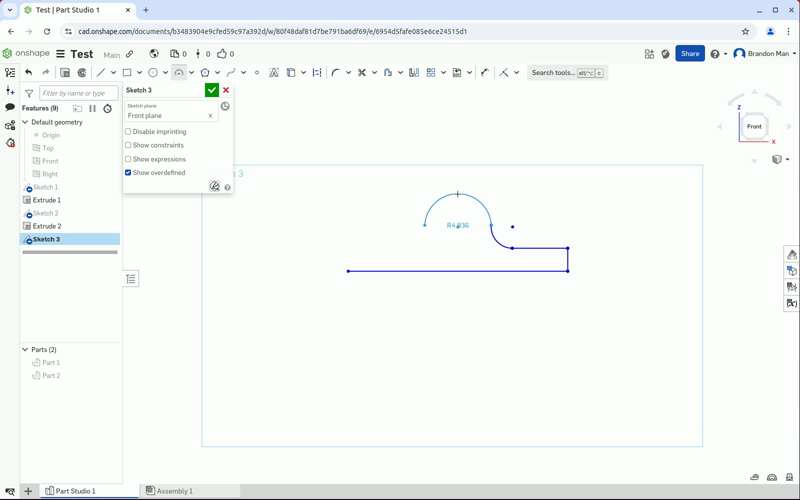
click(457, 193)
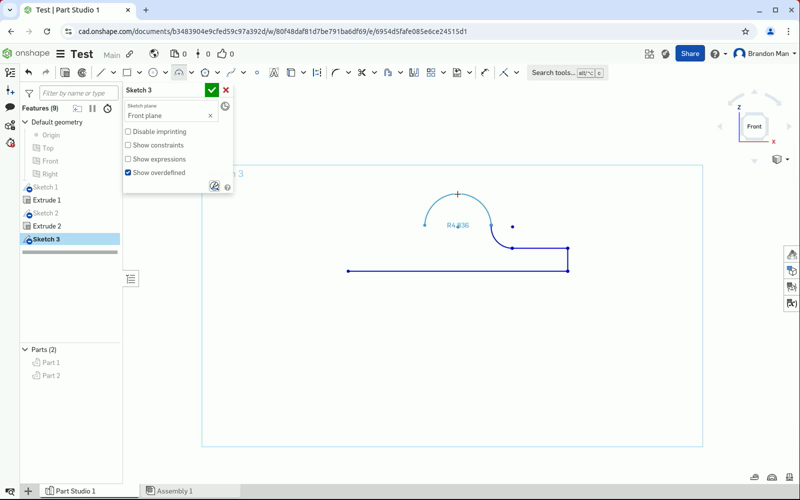
key_up(shift)
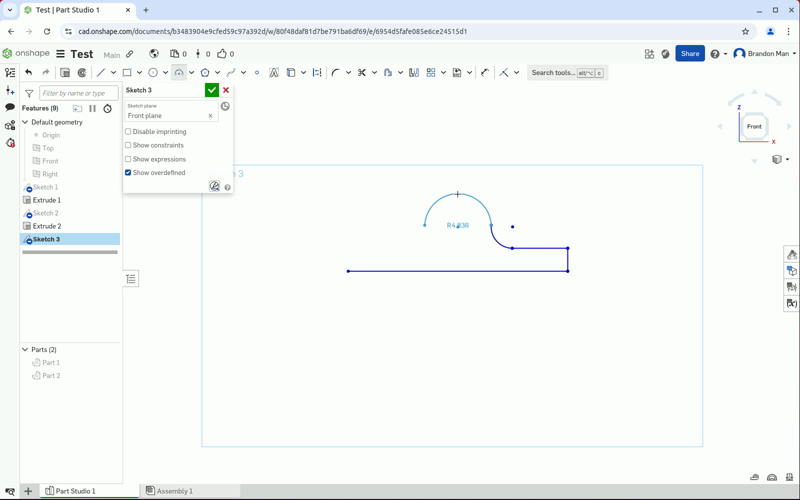
mouse_move(424, 225)
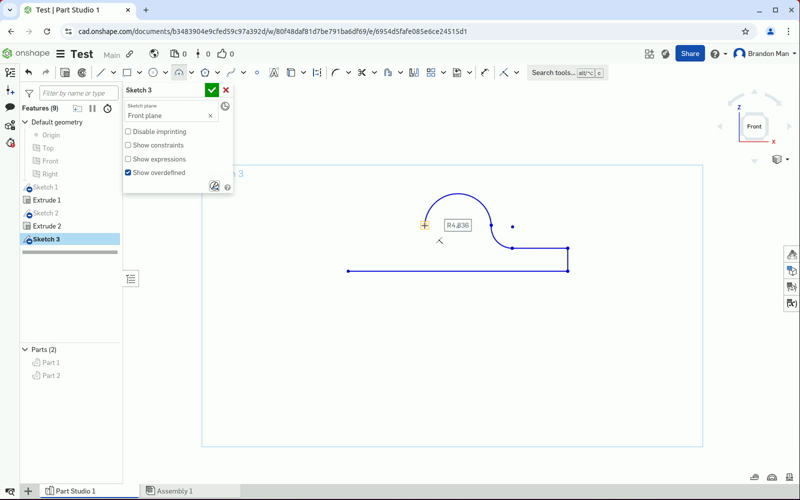
click(424, 225)
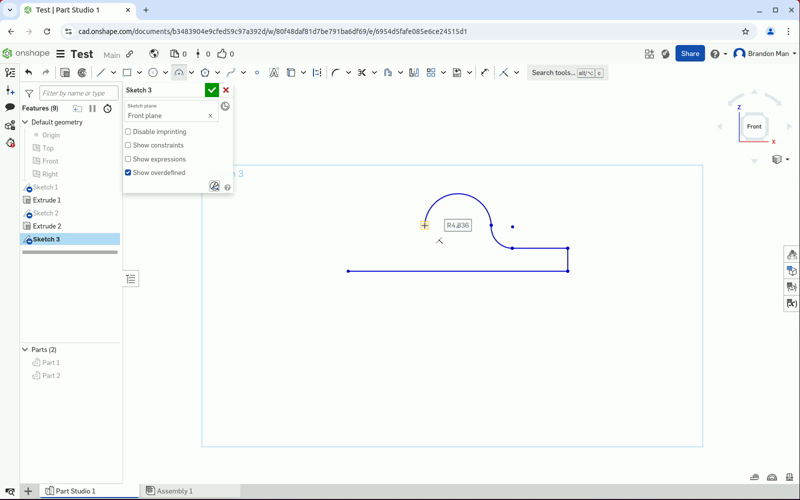
key_down(shift)
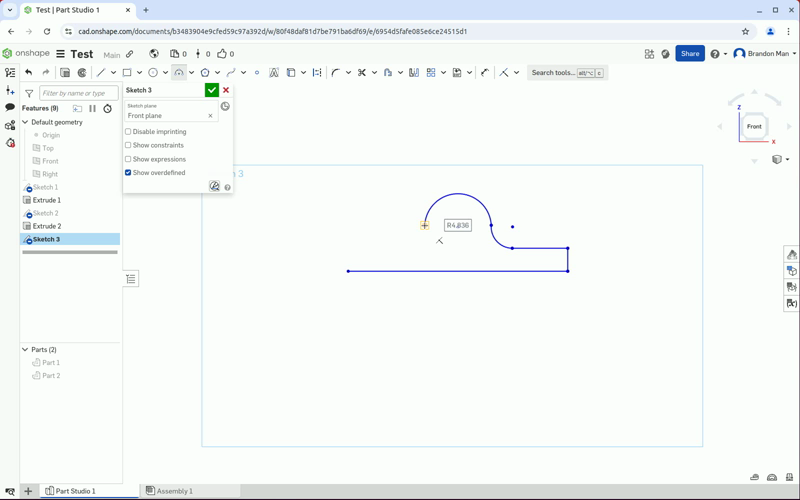
mouse_move(403, 248)
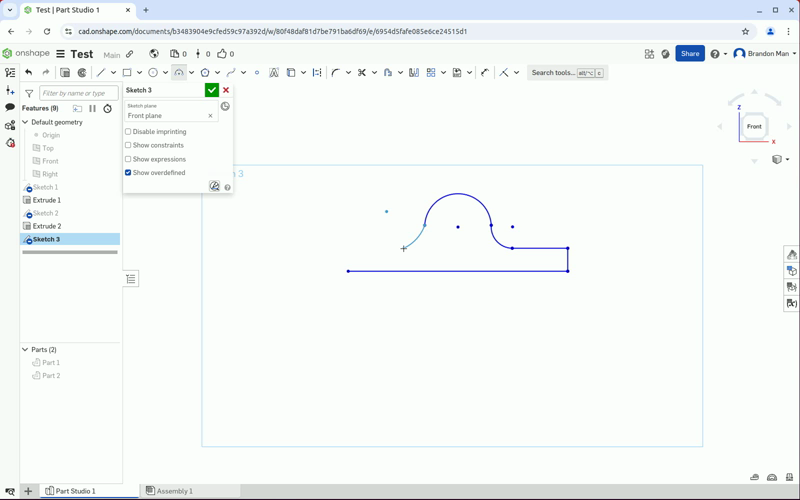
click(403, 248)
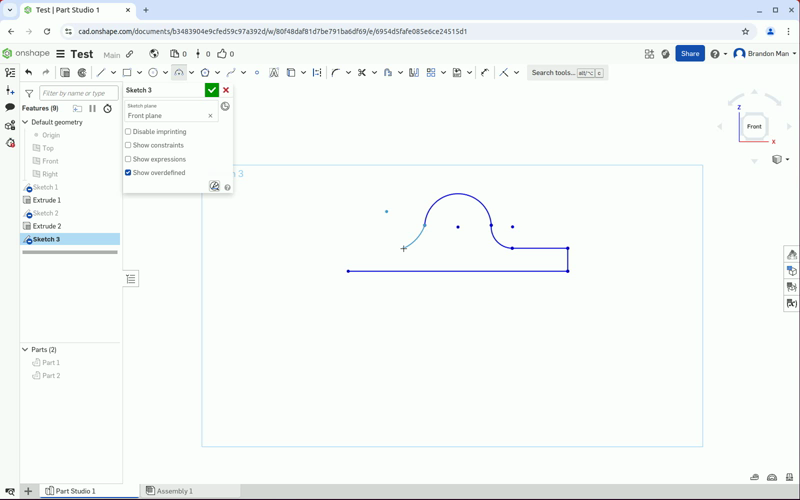
mouse_move(419, 241)
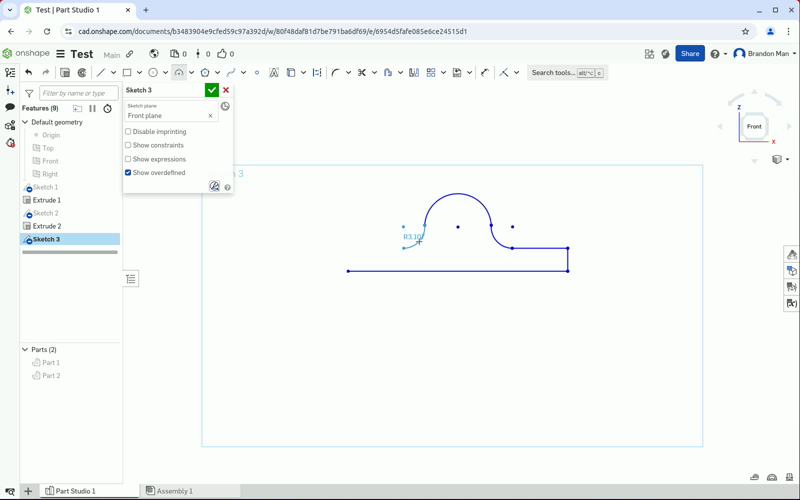
click(419, 241)
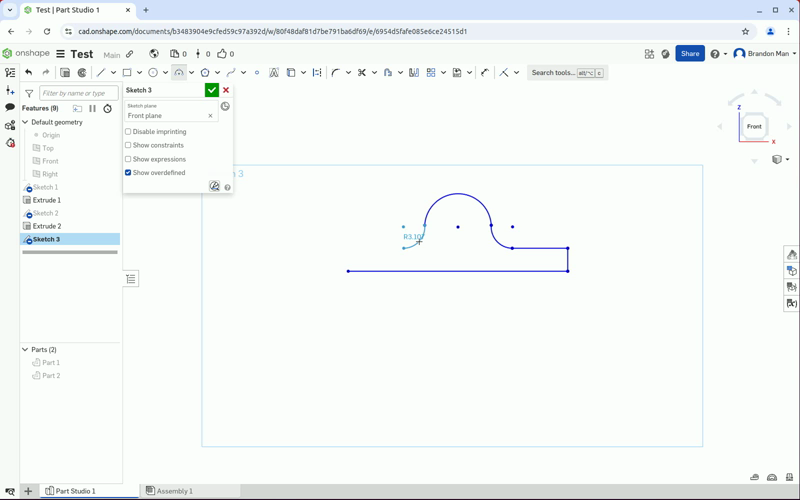
key_up(shift)
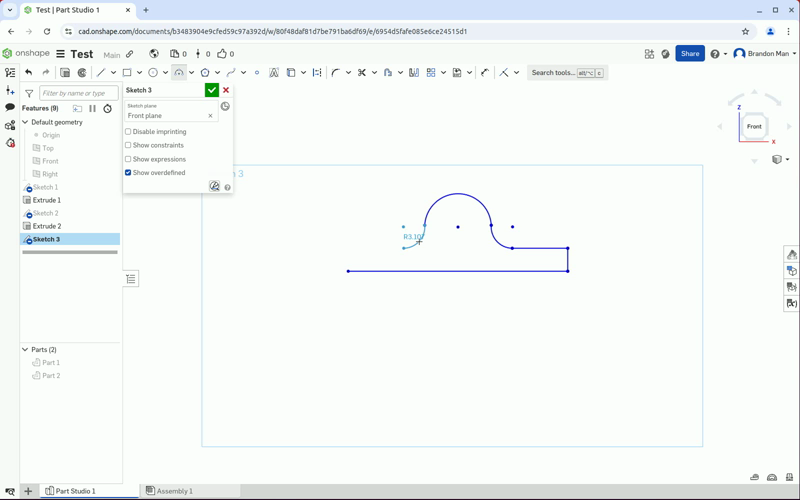
key(esc)
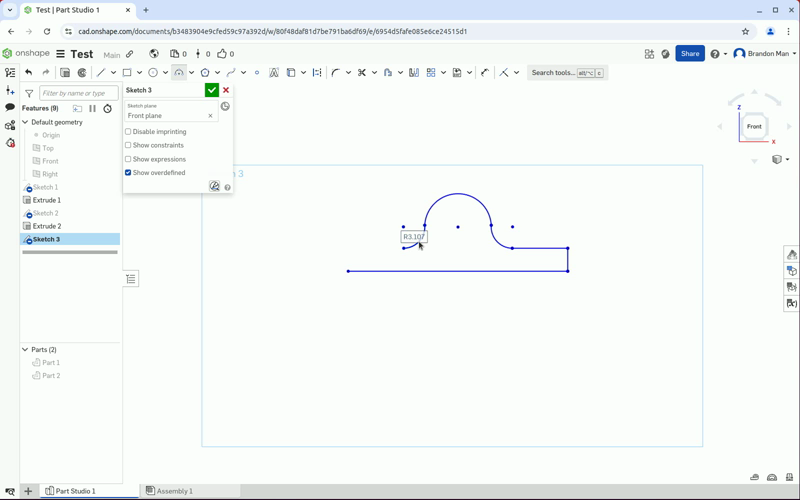
key(l)
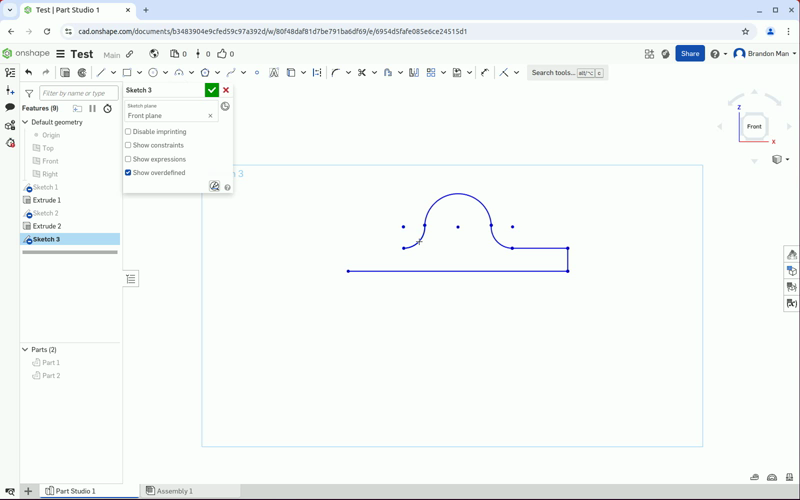
mouse_move(403, 248)
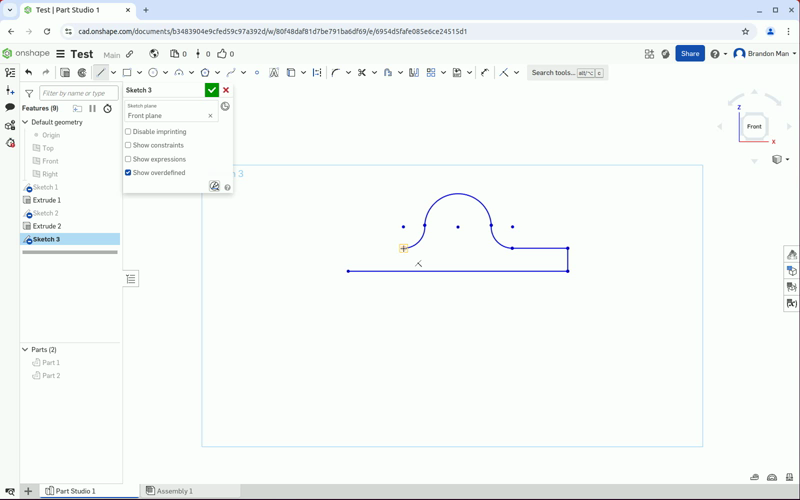
click(403, 248)
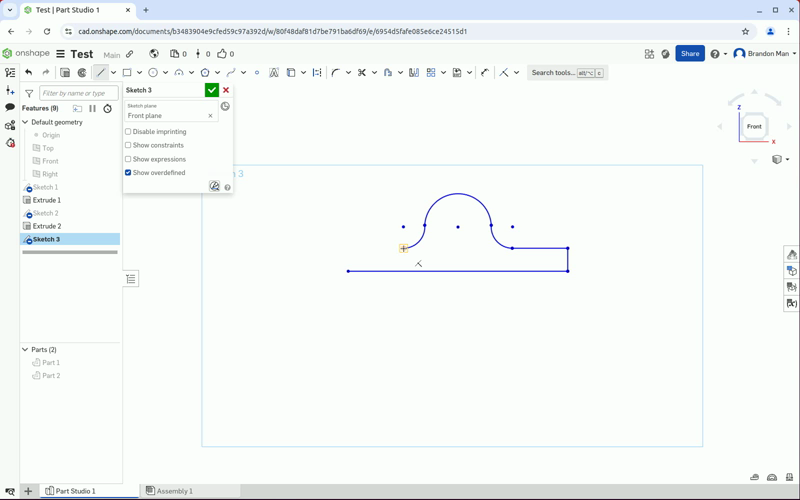
key_down(shift)
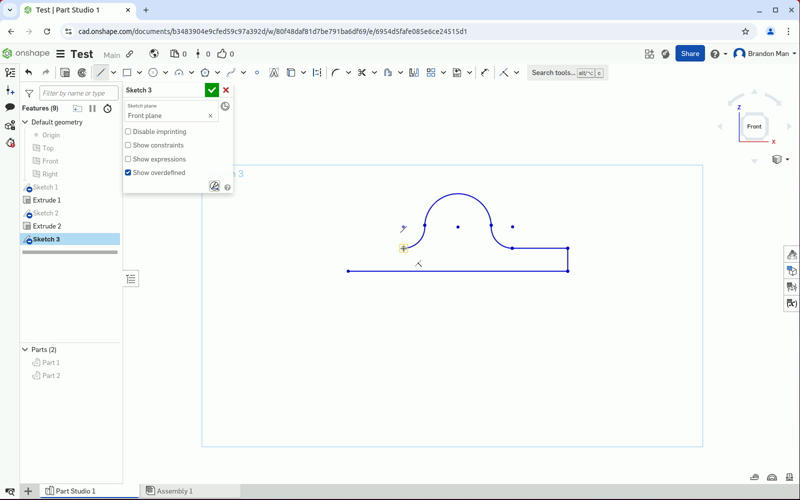
mouse_move(433, 248)
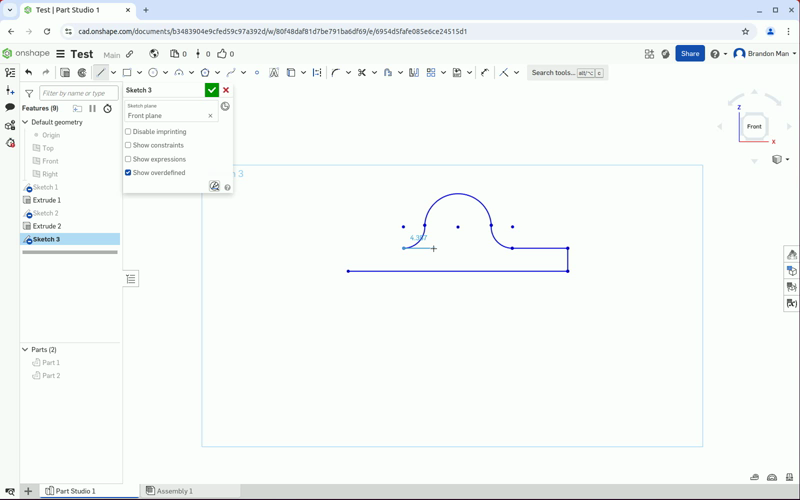
mouse_move(348, 248)
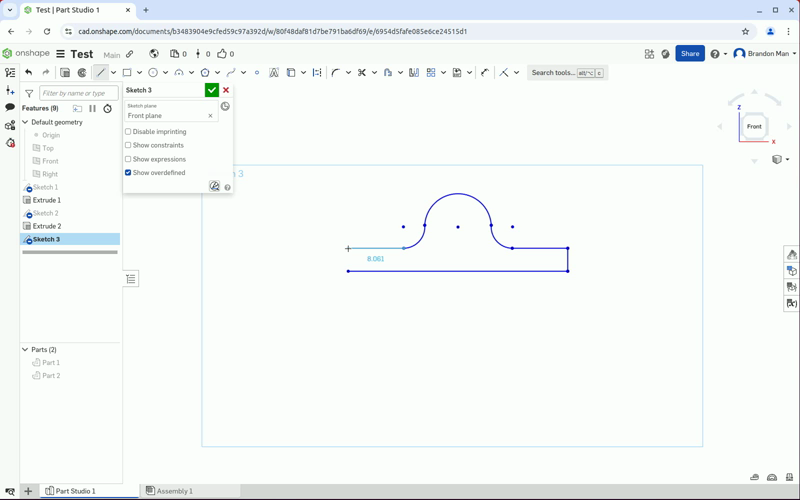
click(348, 248)
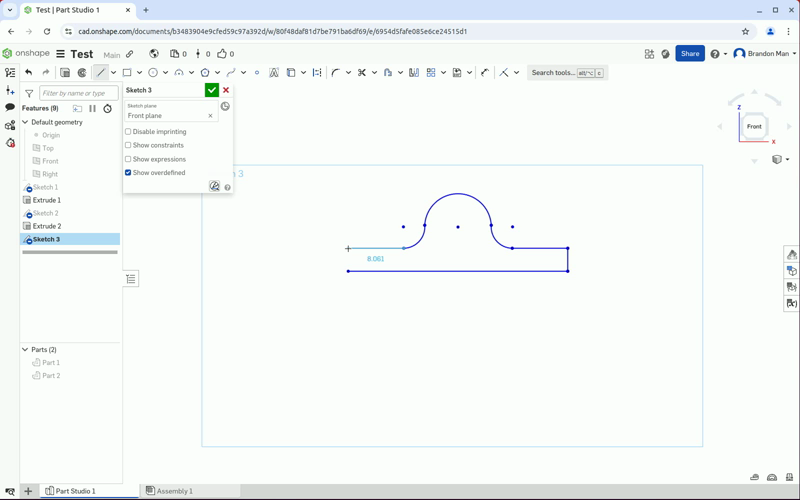
key_up(shift)
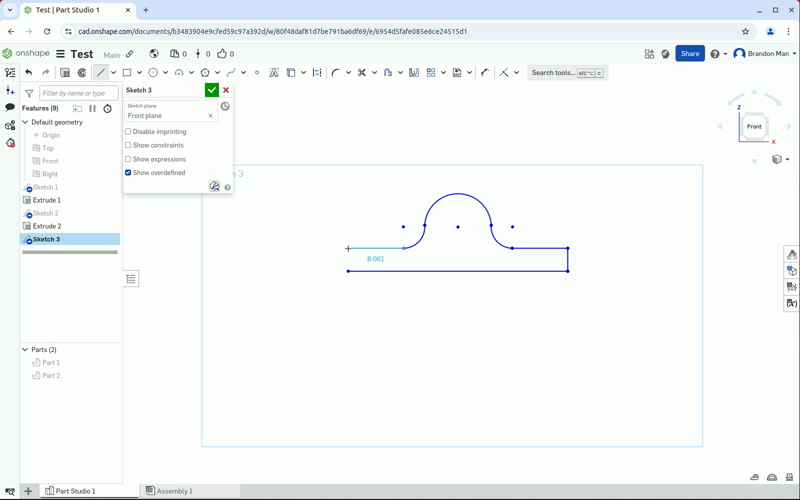
mouse_move(378, 248)
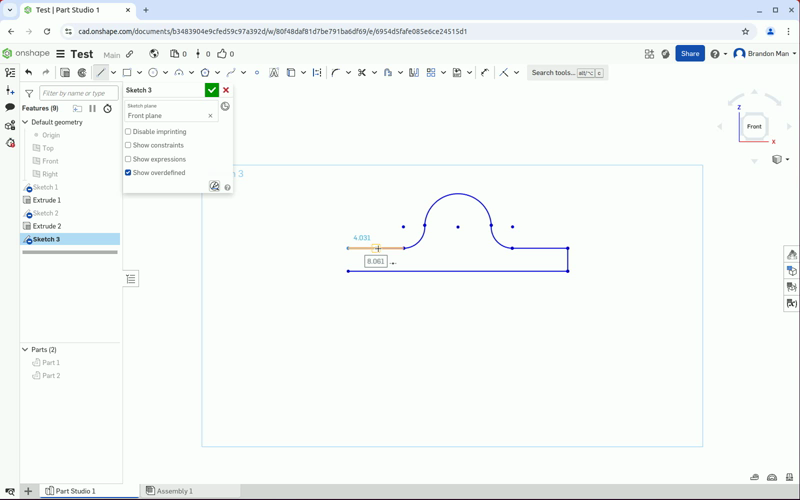
key_down(shift)
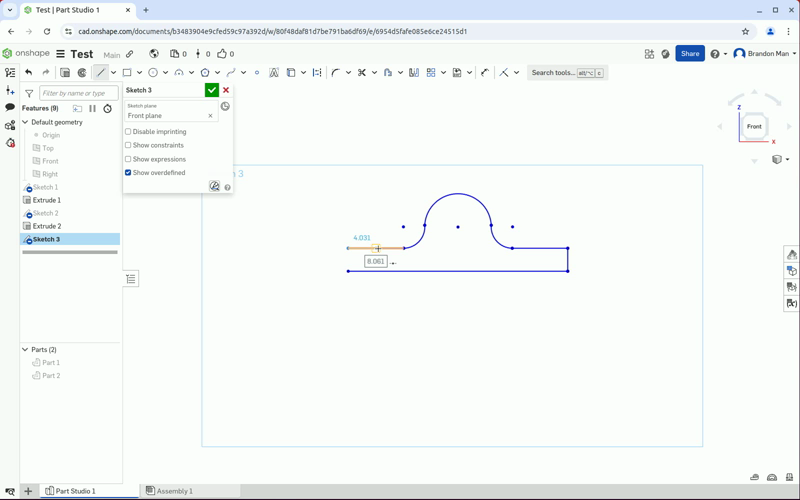
mouse_move(348, 271)
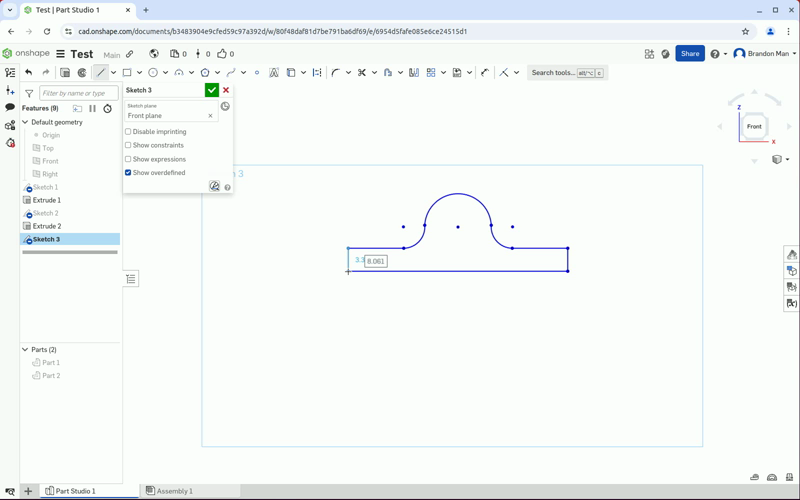
key_up(shift)
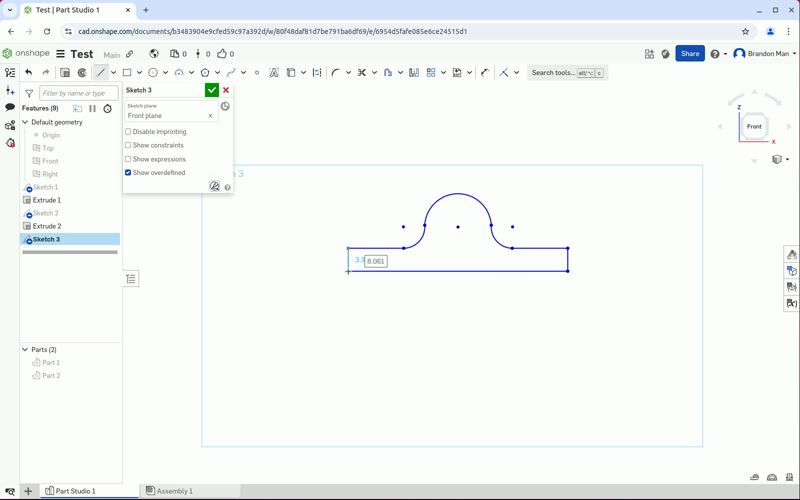
click(348, 271)
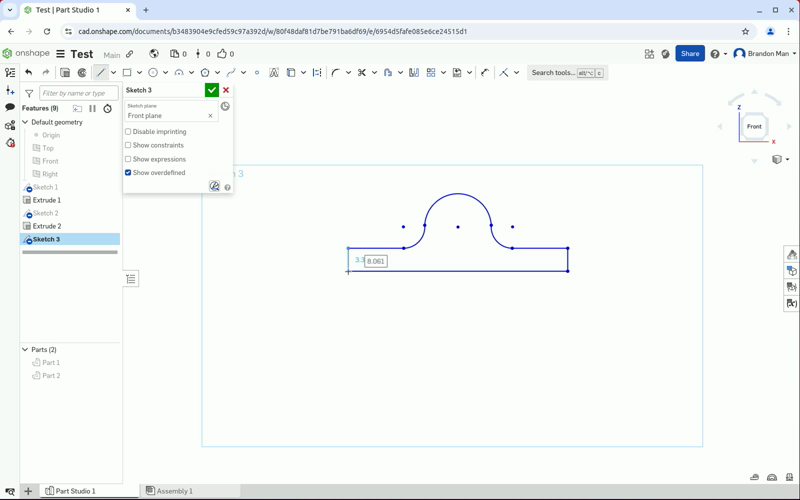
key(esc)
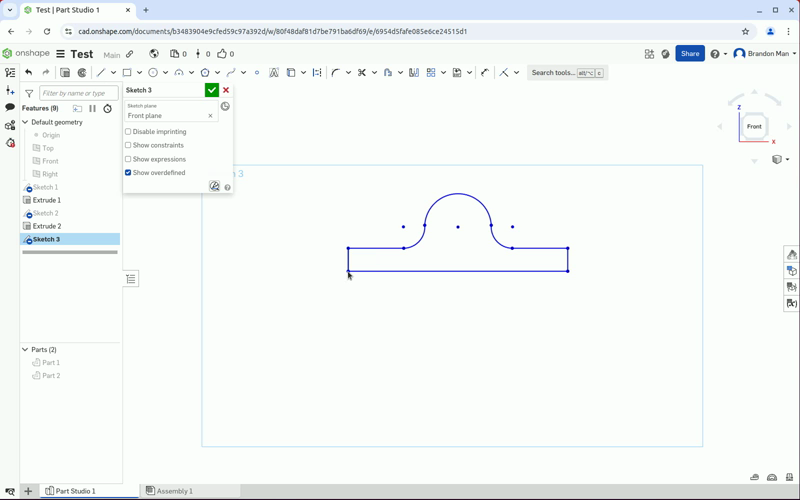
key(c)
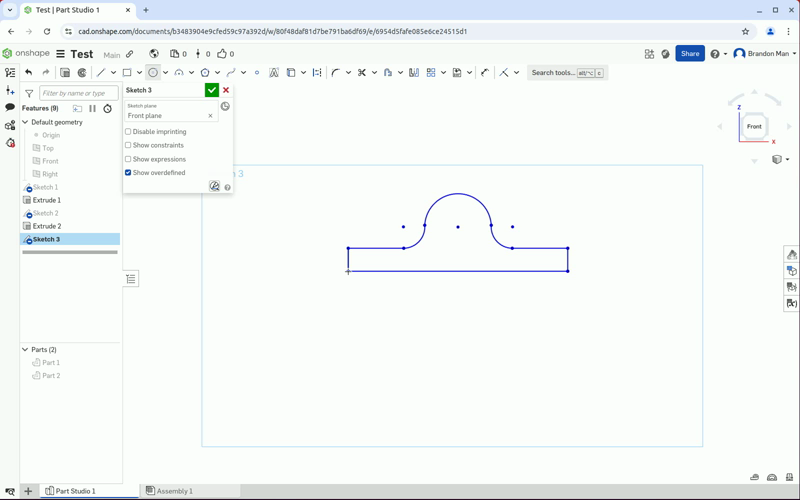
key_down(shift)
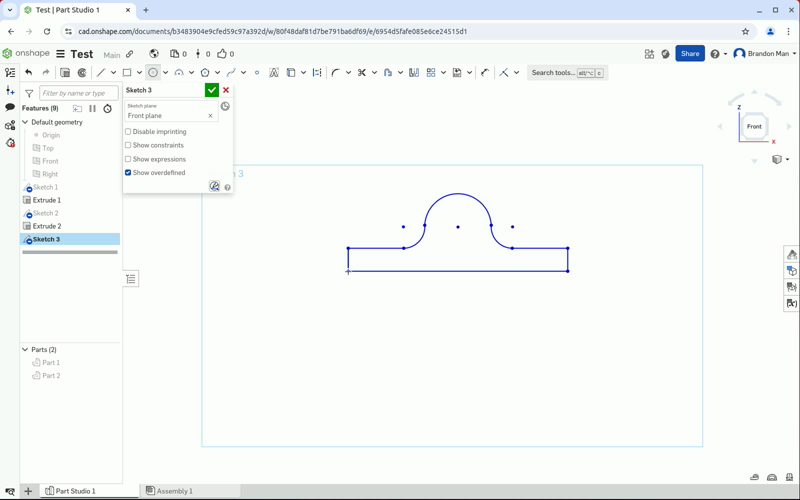
mouse_move(458, 227)
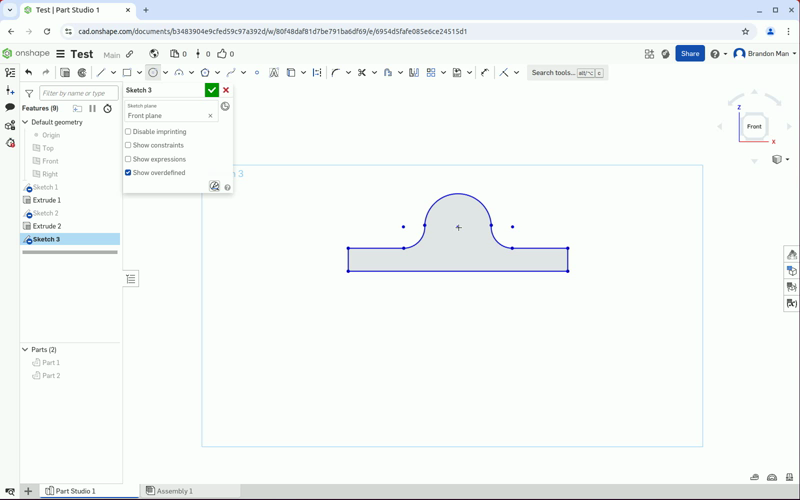
scroll(6)
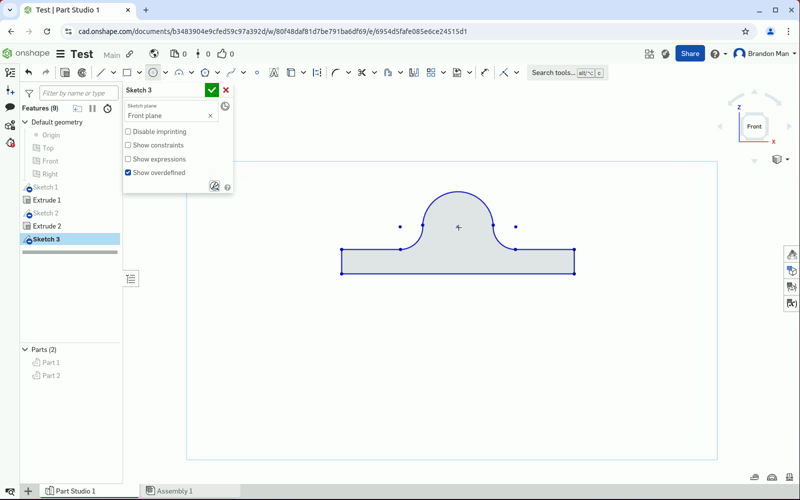
scroll(6)
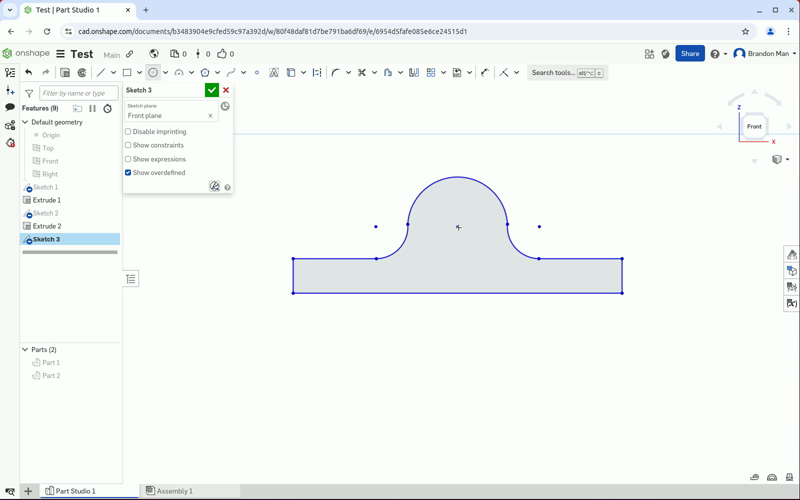
scroll(6)
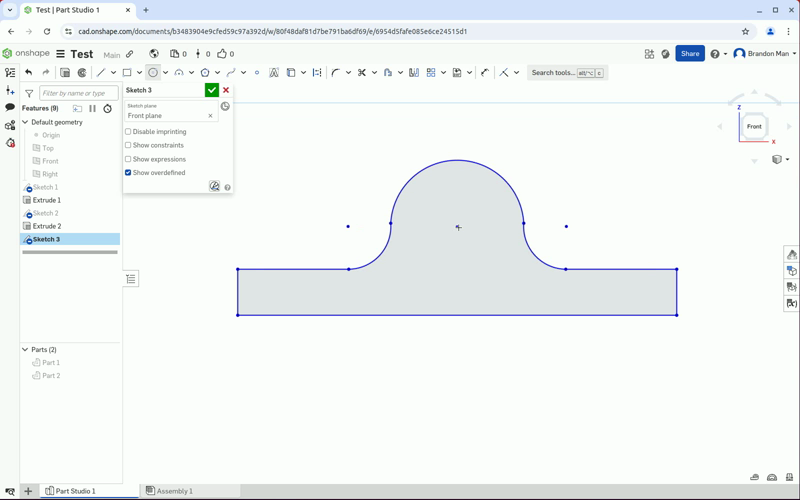
scroll(6)
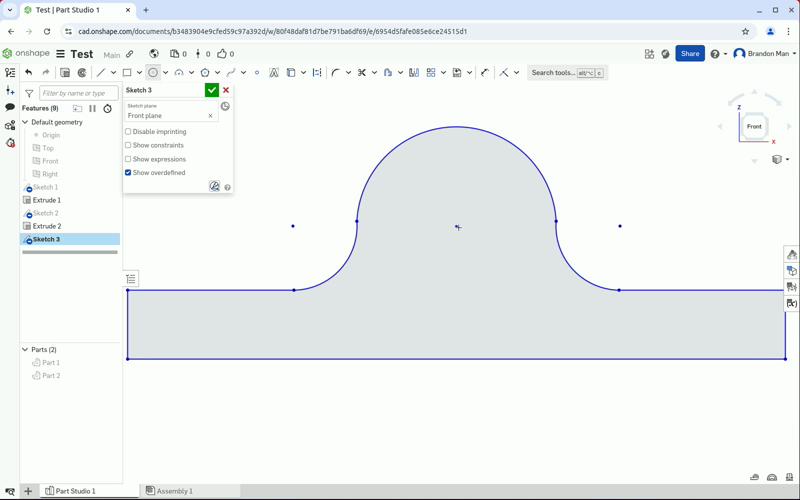
scroll(6)
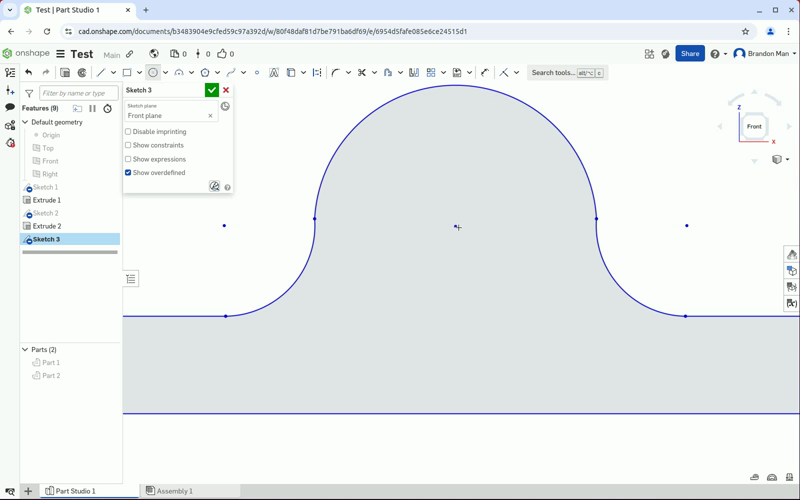
scroll(6)
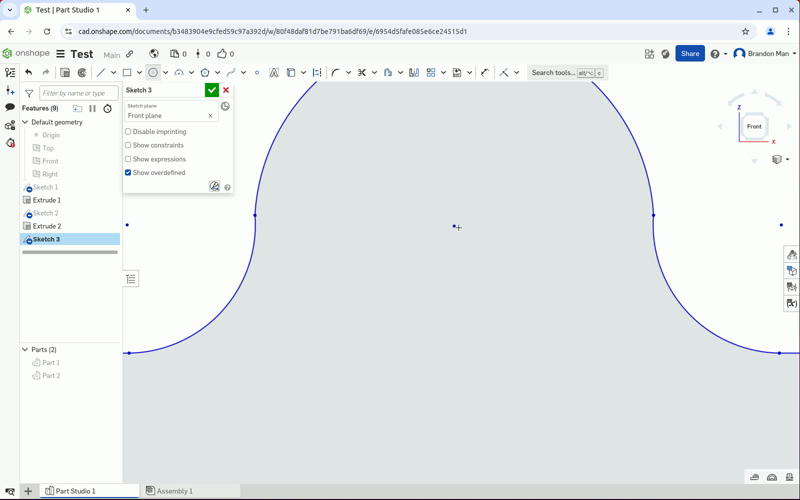
scroll(6)
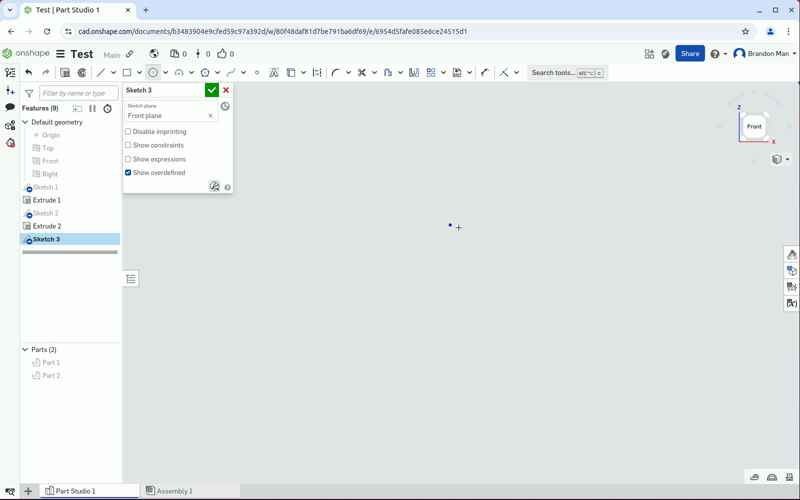
click(458, 227)
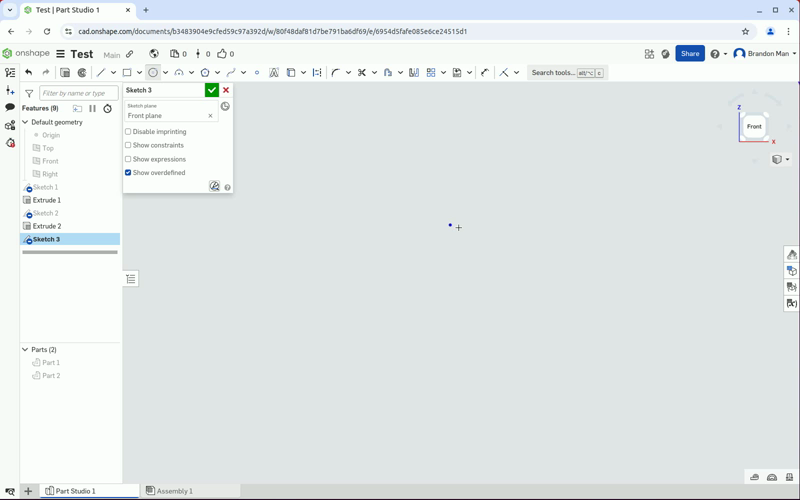
scroll(-6)
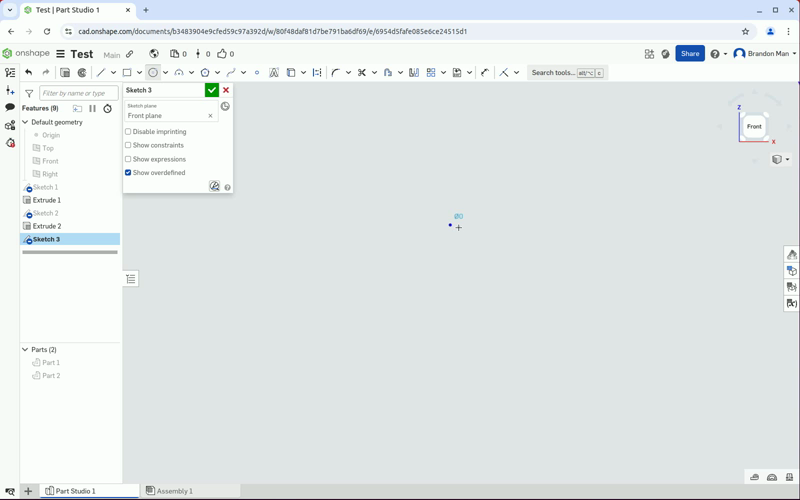
scroll(-6)
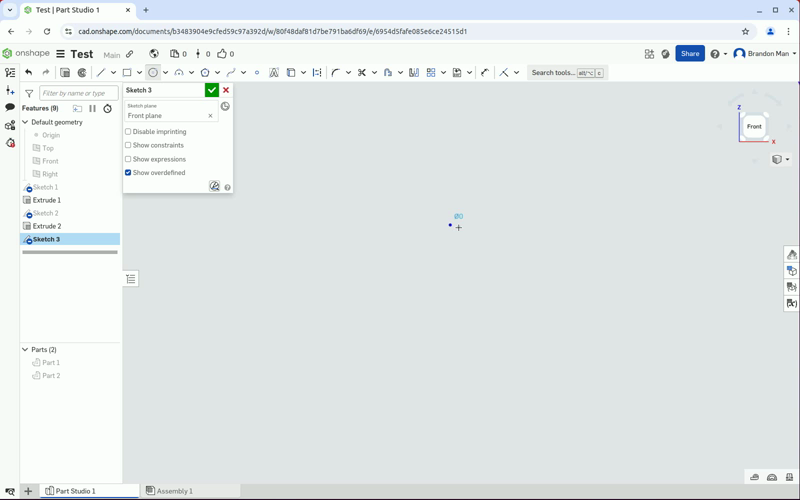
scroll(-6)
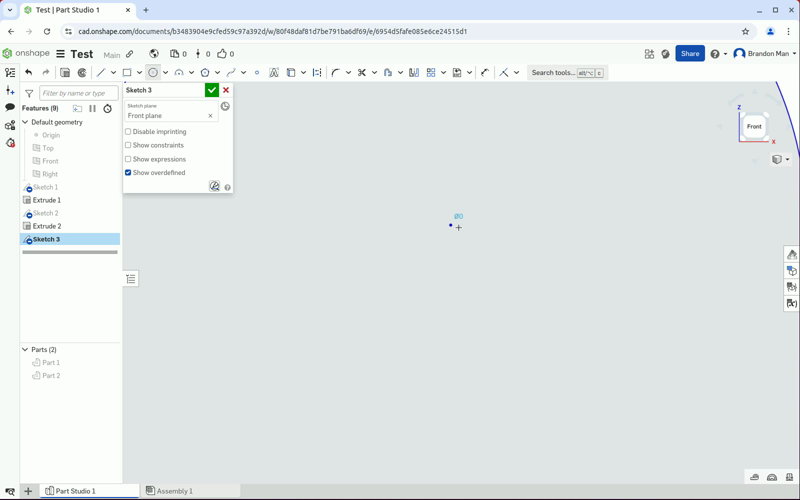
scroll(-6)
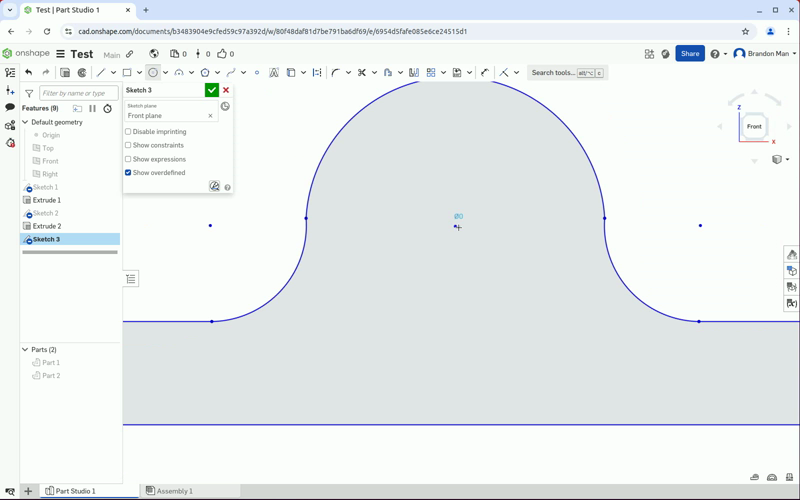
scroll(-6)
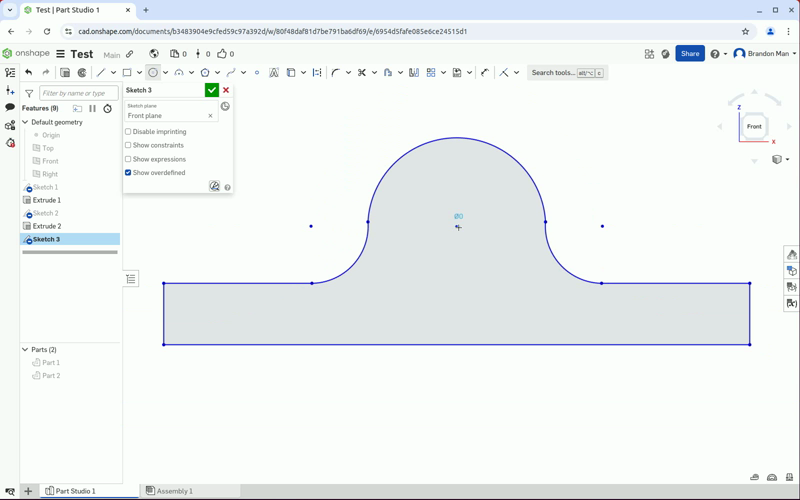
scroll(-6)
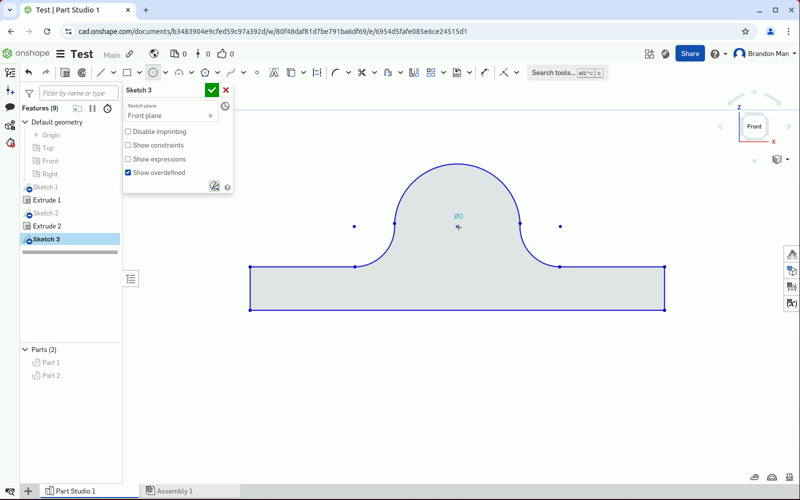
scroll(-6)
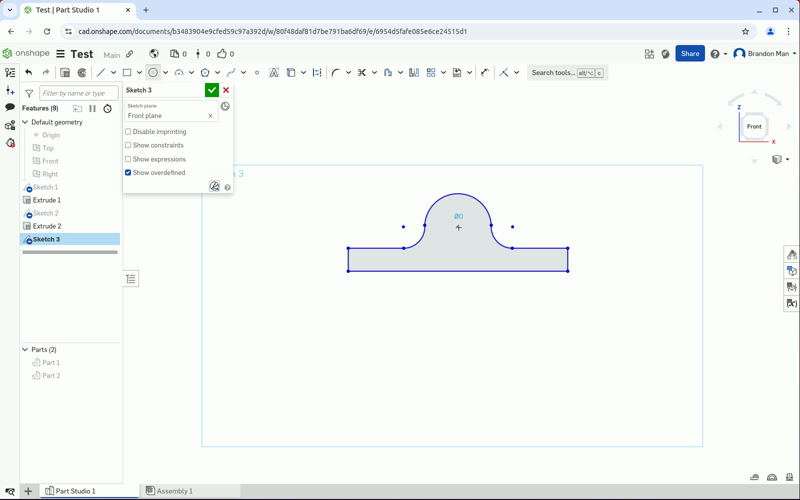
key_up(shift)
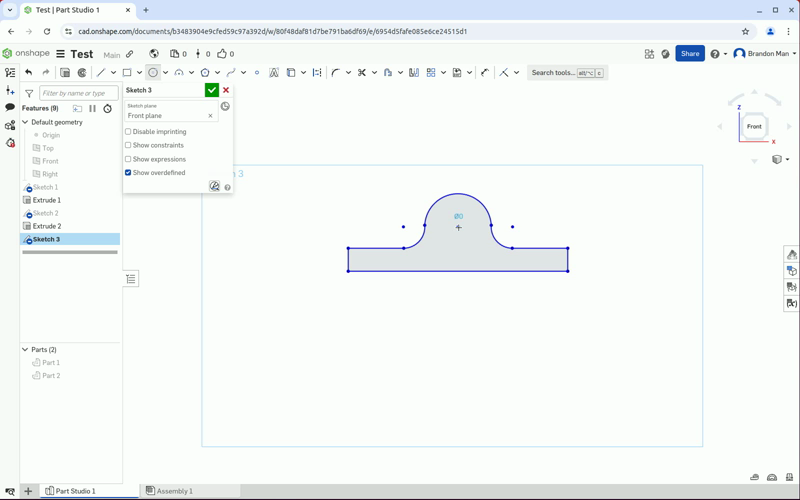
mouse_move(482, 227)
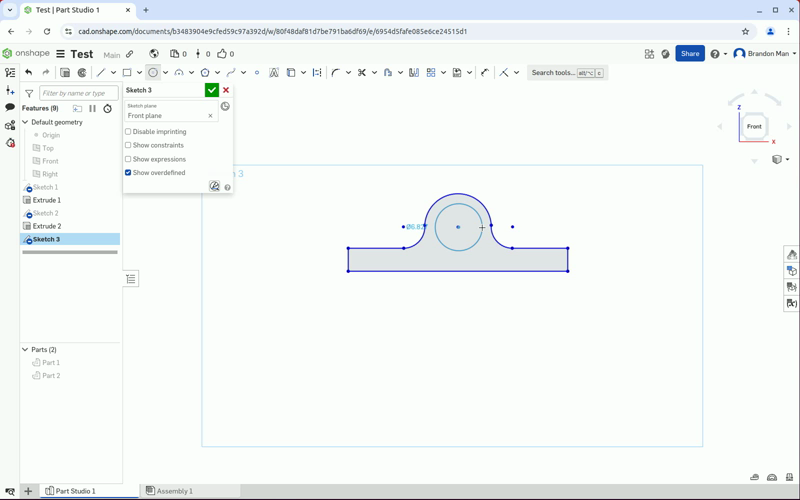
click(482, 227)
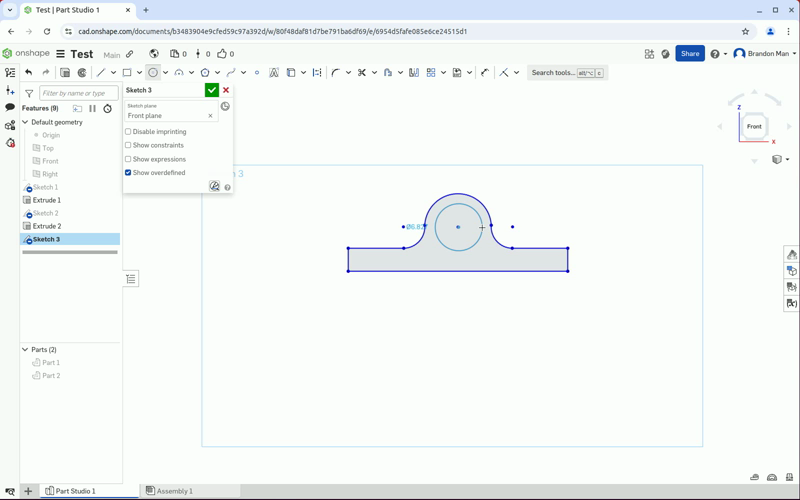
key(esc)
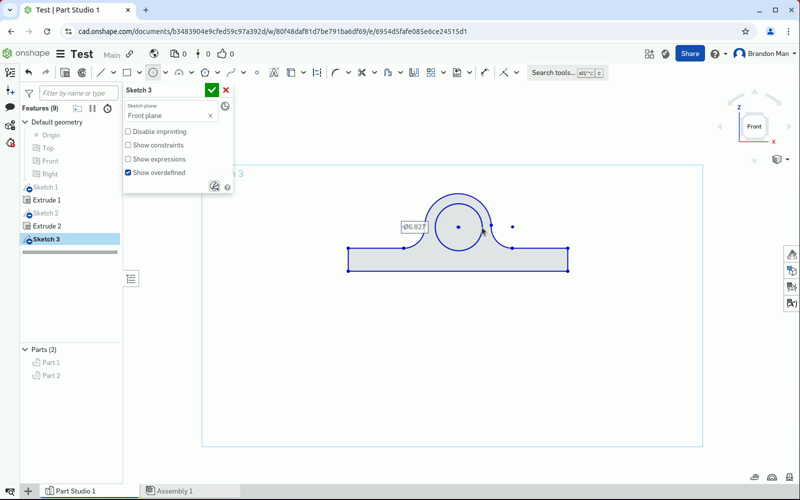
mouse_move(366, 265)
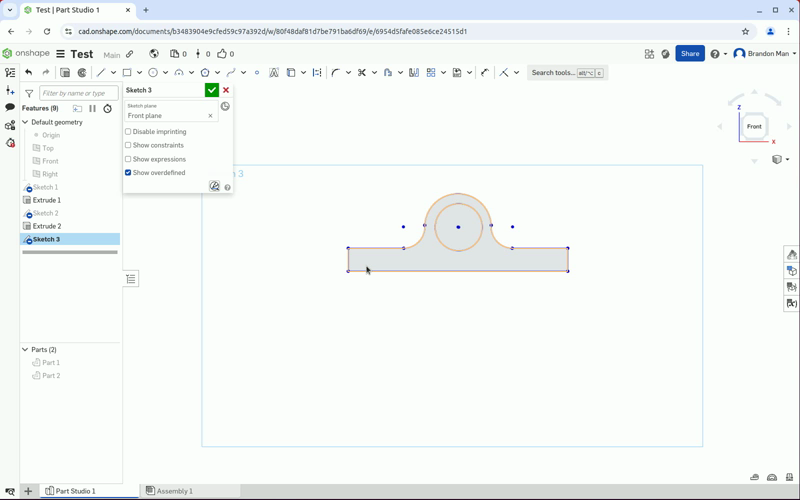
click(366, 265)
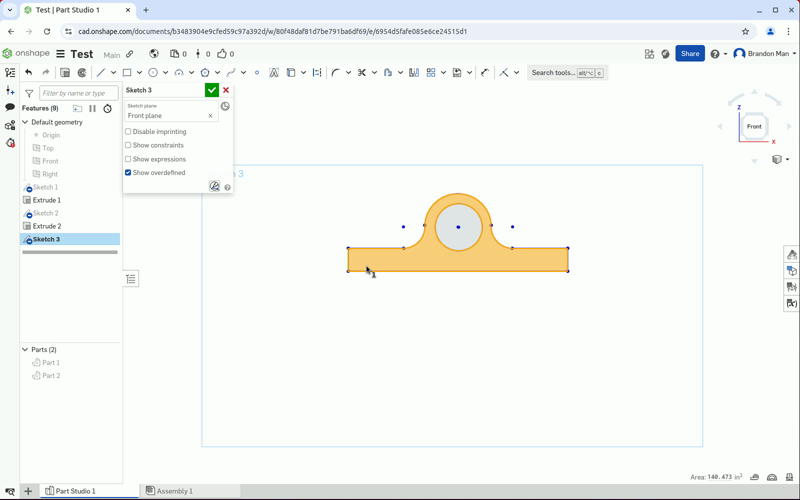
mouse_move(73, 352)
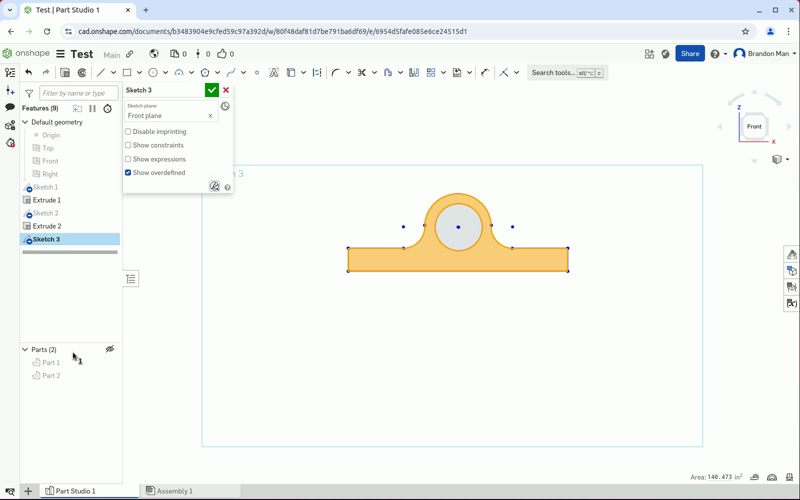
key(shift+y)
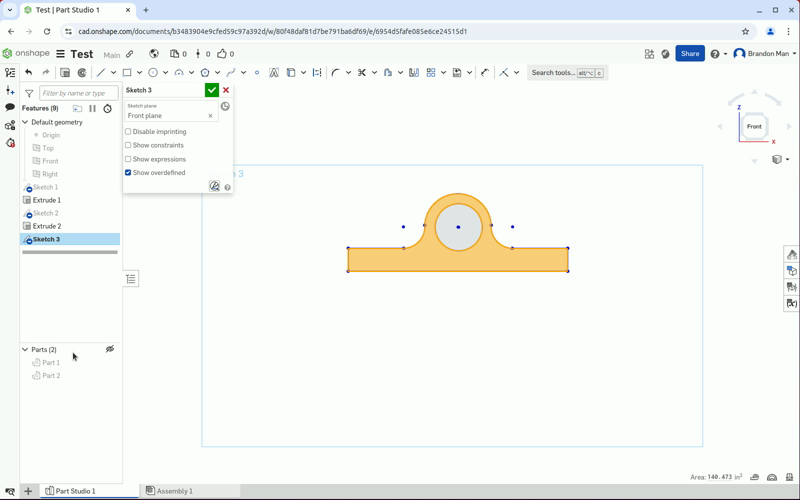
key(shift+e)
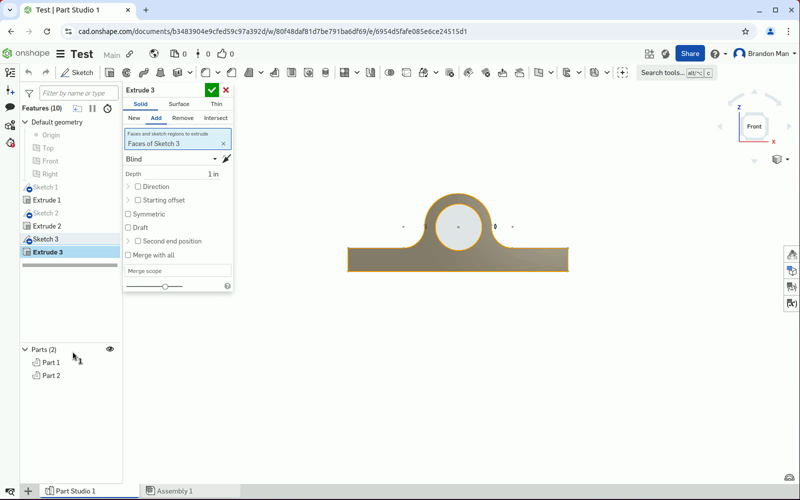
mouse_move(143, 106)
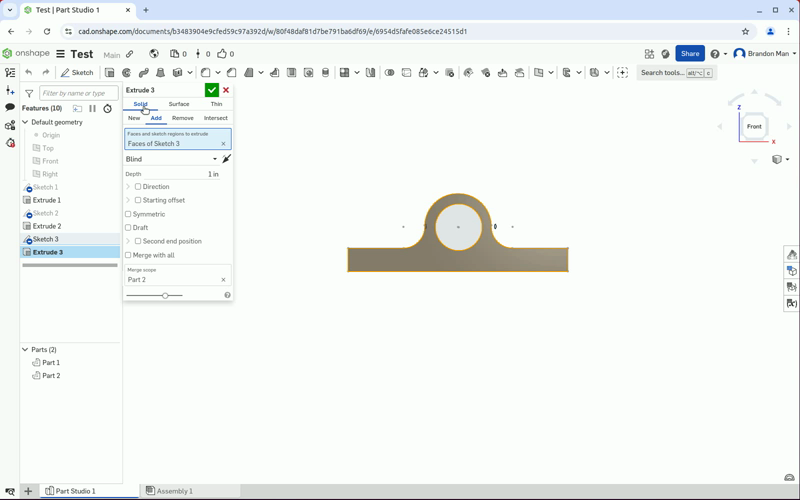
click(143, 106)
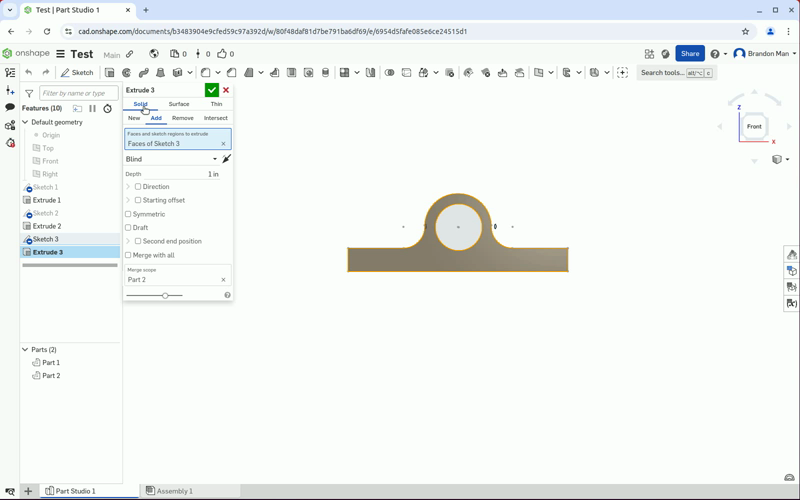
mouse_move(137, 120)
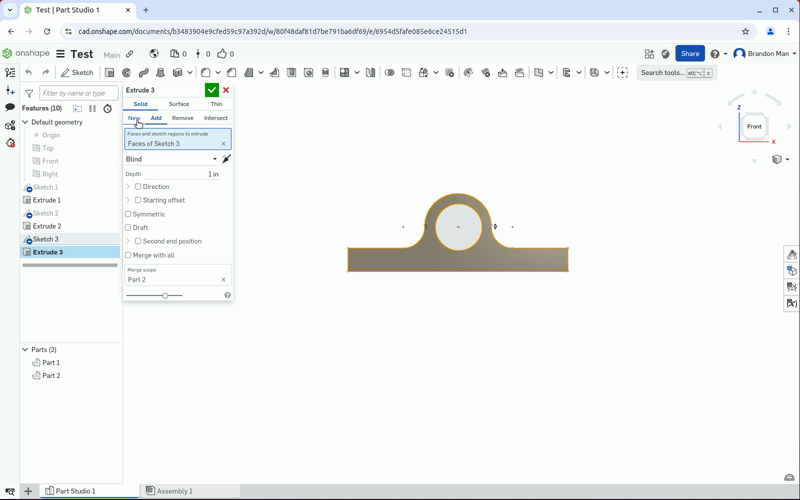
click(137, 120)
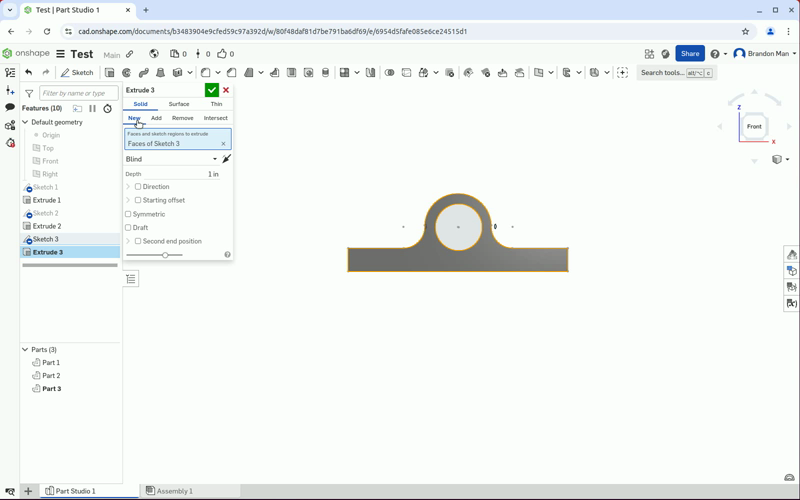
key(tab, 4)
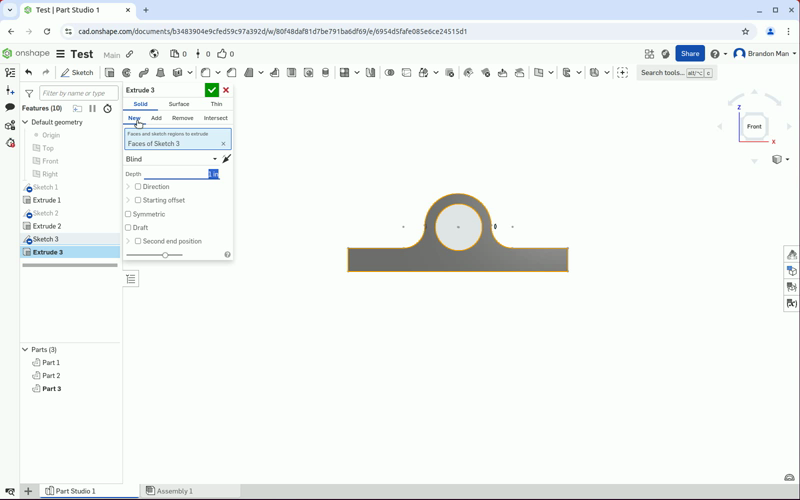
text(13.48)
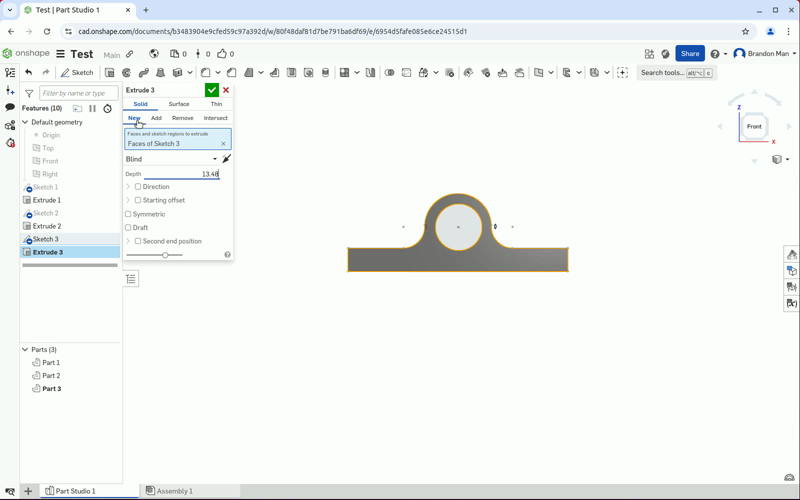
key(enter)
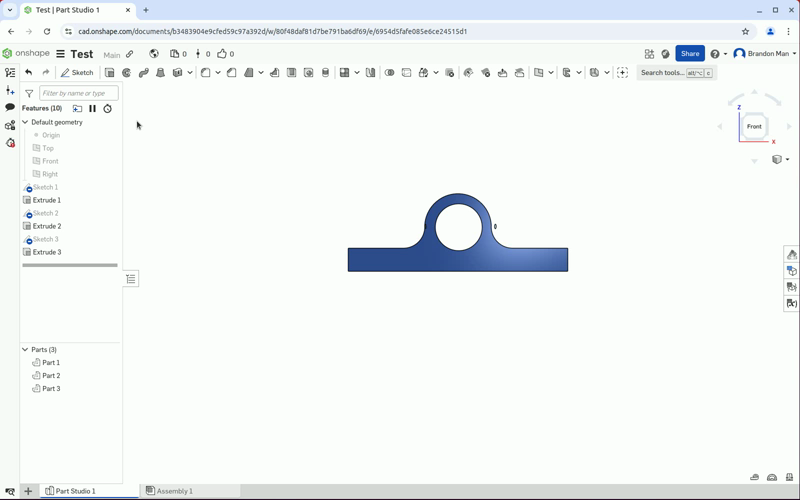
key(shift+h)
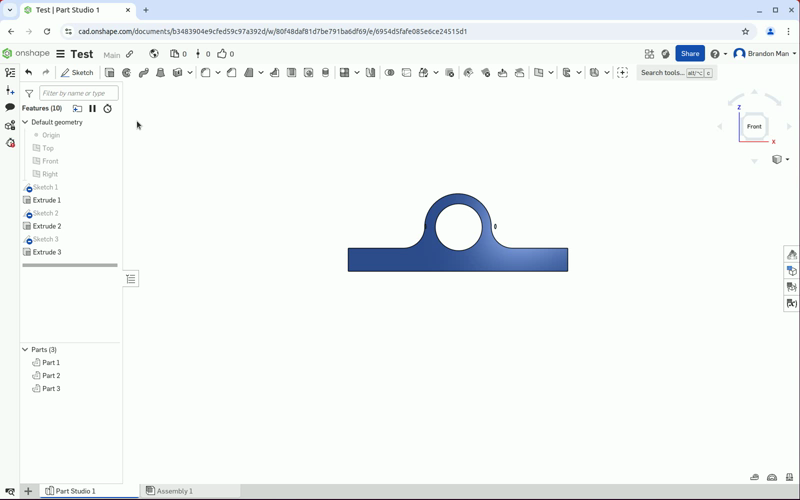
key(shift+h)
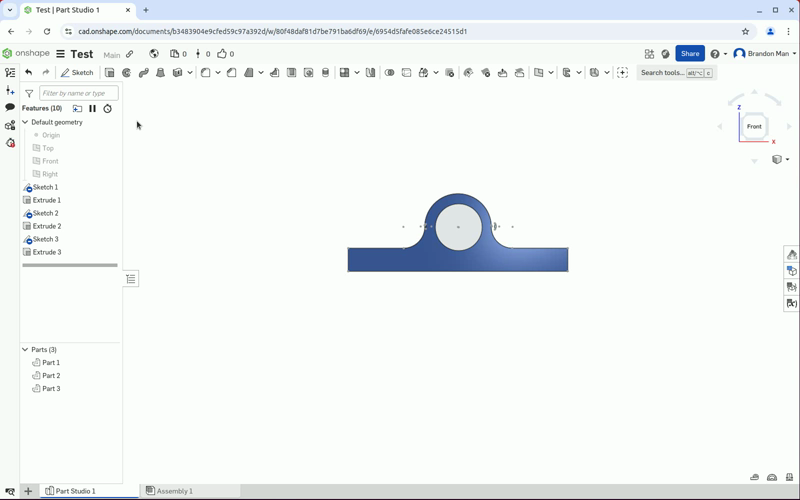
key(shift+7)
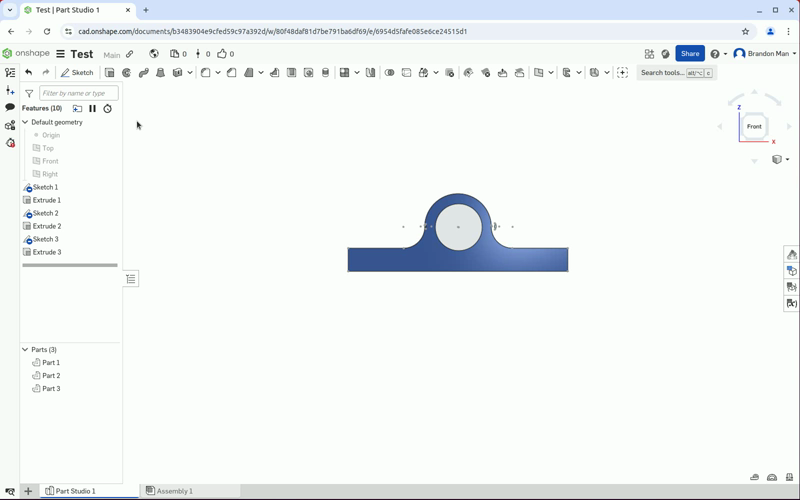
key(left, 2)
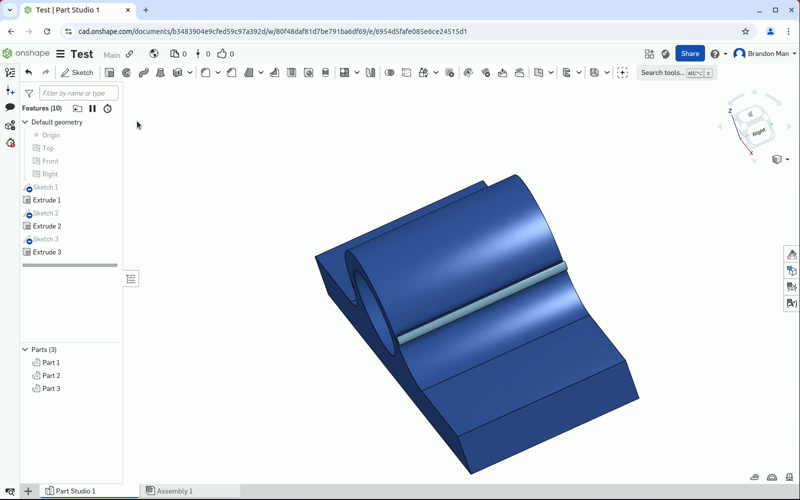
key(down, 2)
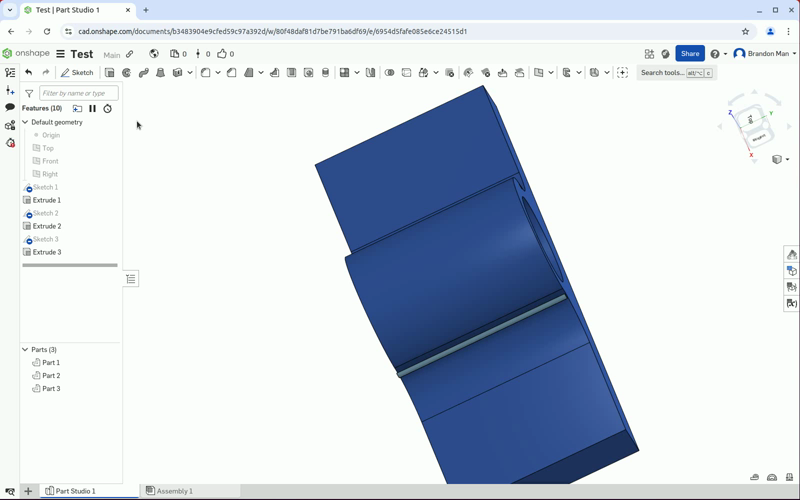
key(up, 2)
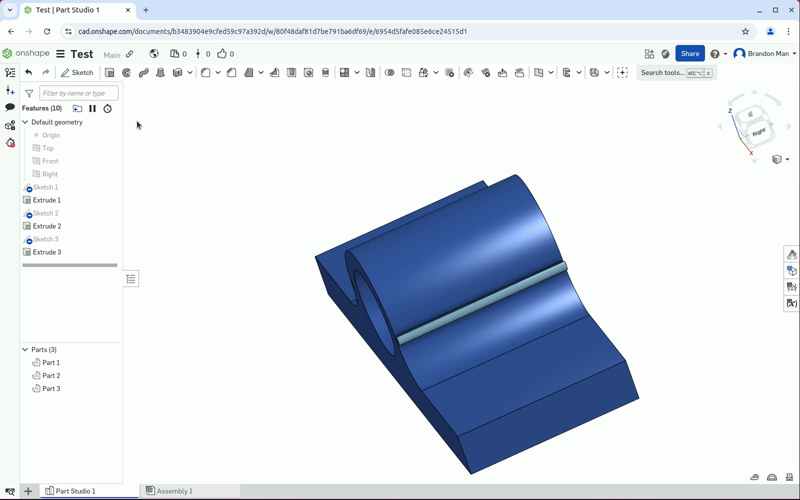
key(right, 2)
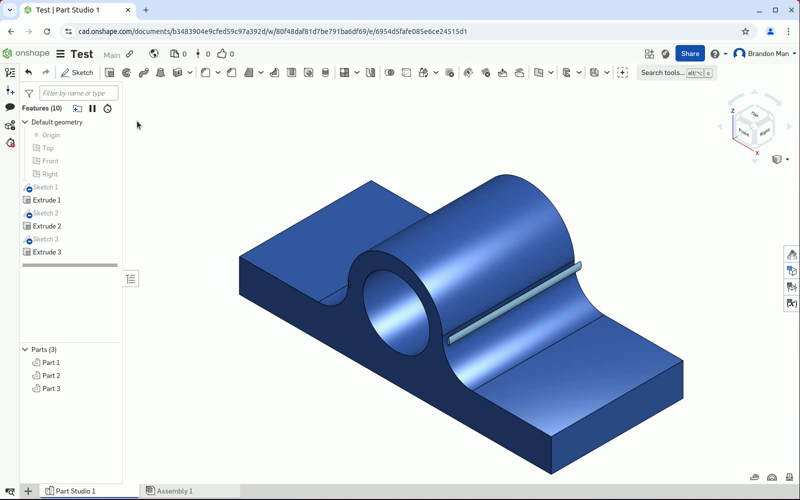
mouse_move(73, 189)
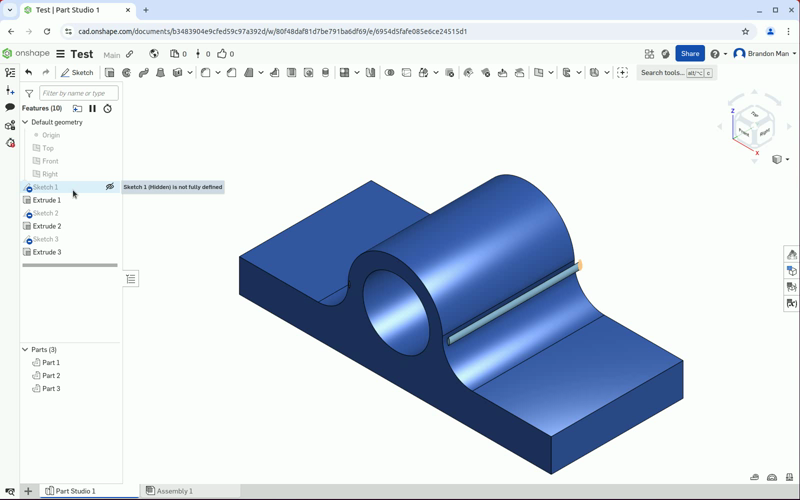
click(73, 189)